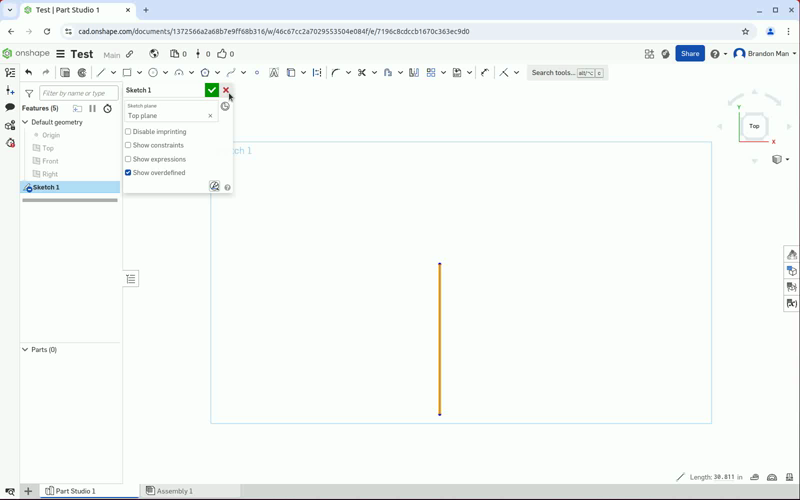
key(shift+h)
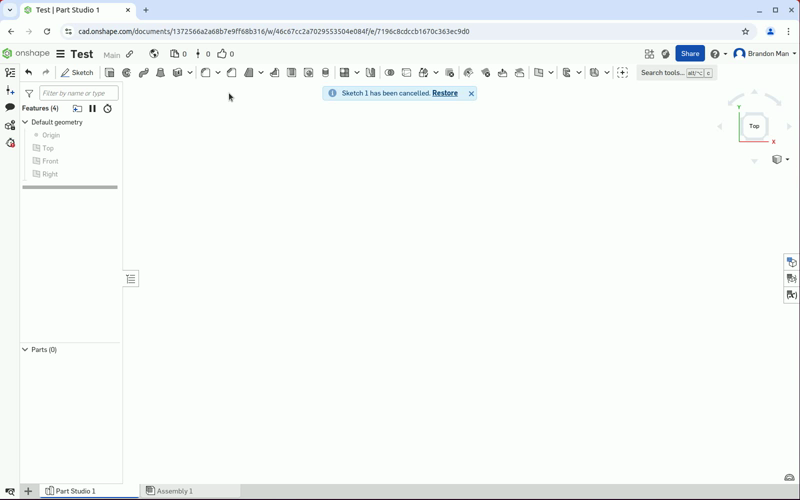
mouse_move(73, 352)
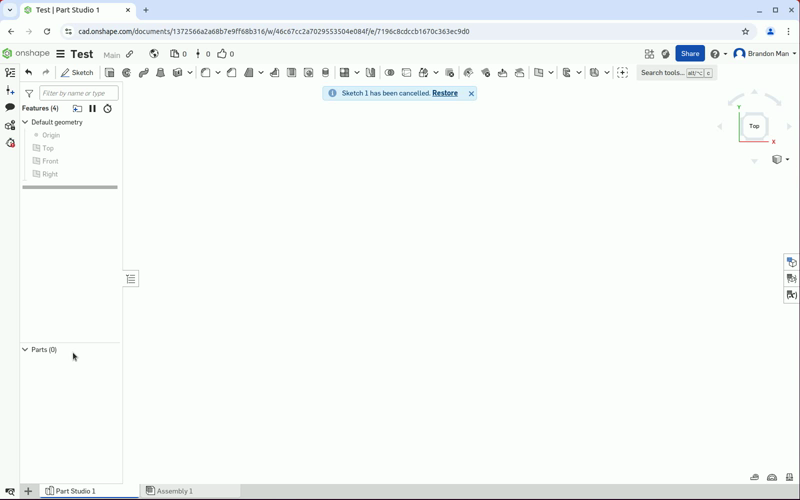
key(y)
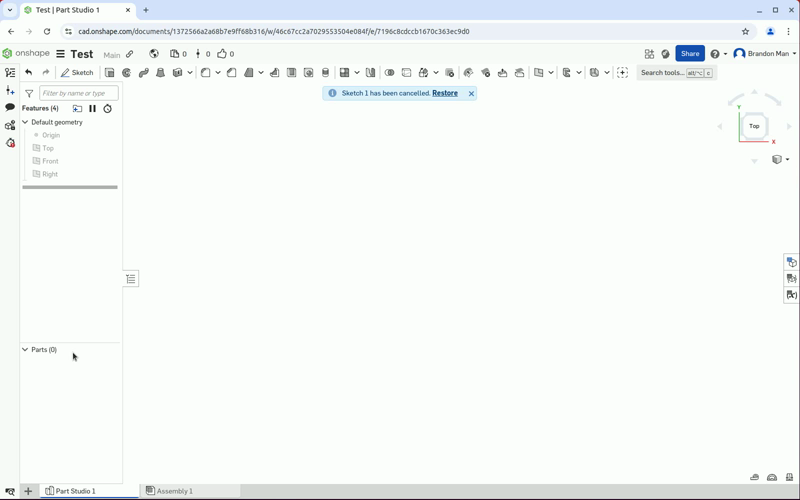
key(shift+p)
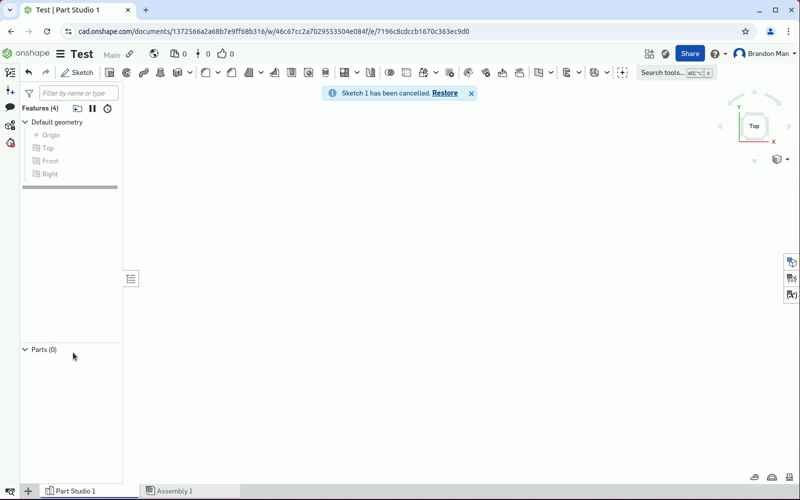
key(space)
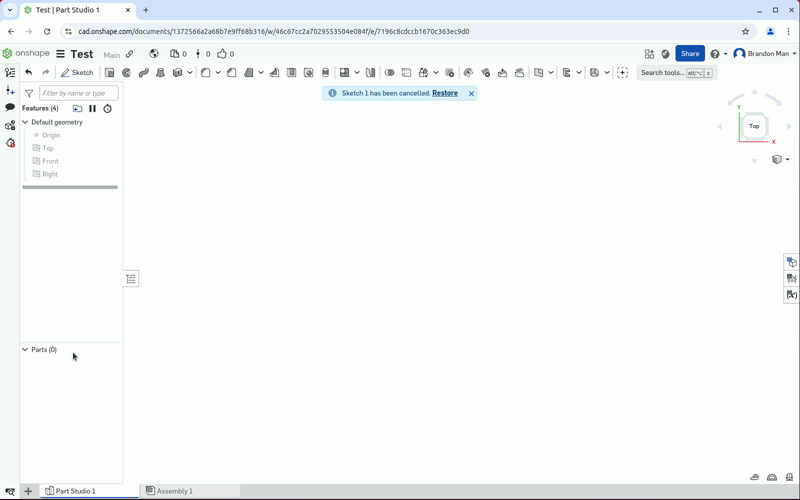
key_down(shift)
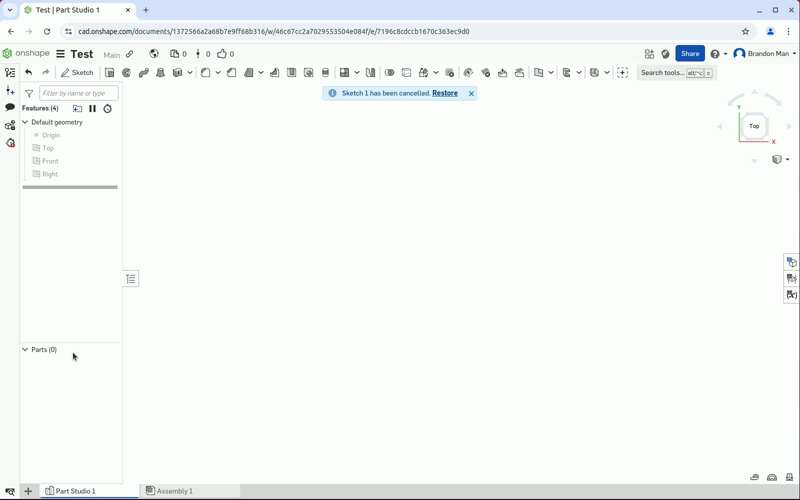
key(up)
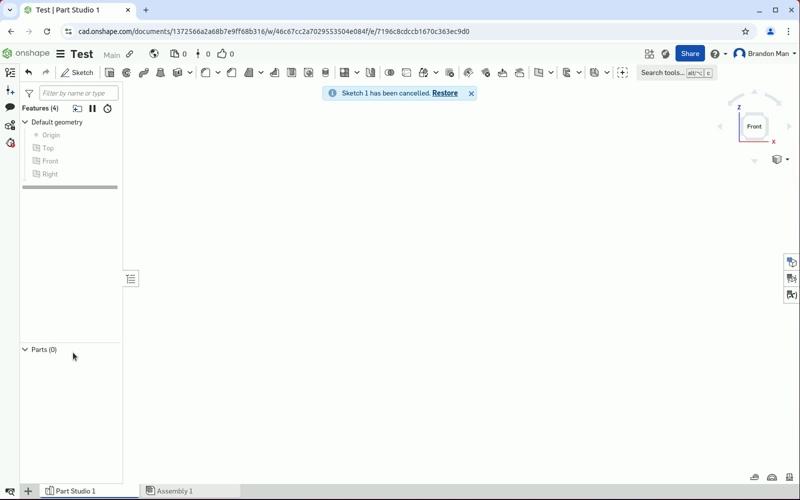
key_up(shift)
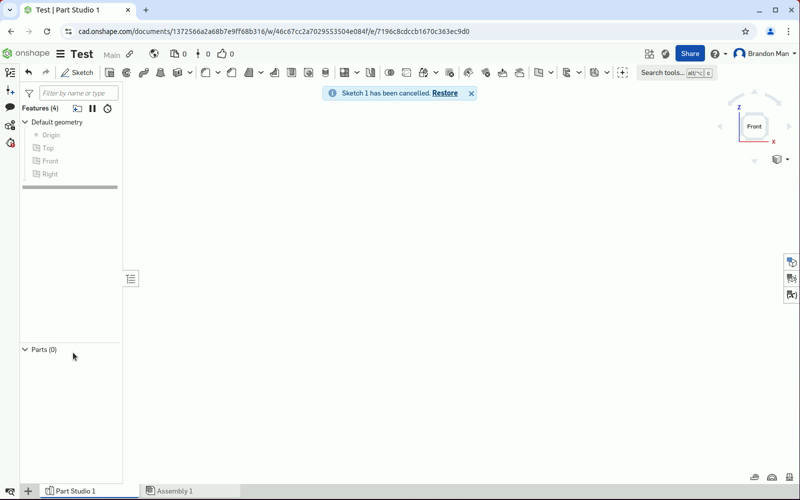
mouse_move(73, 352)
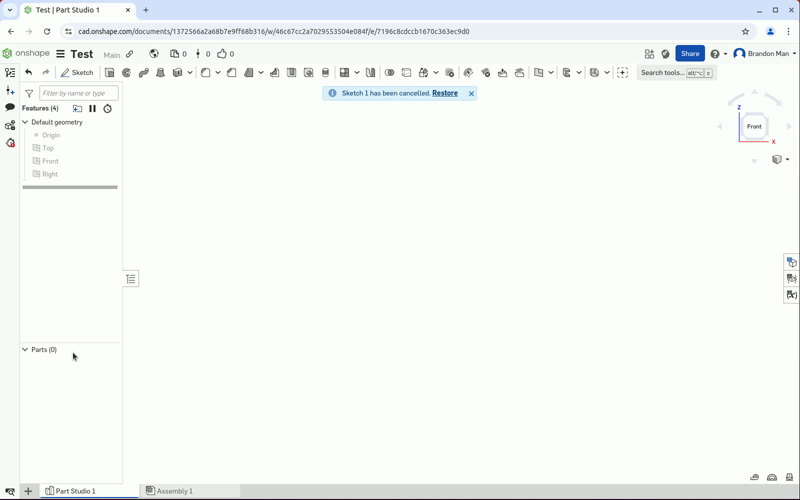
key(shift+y)
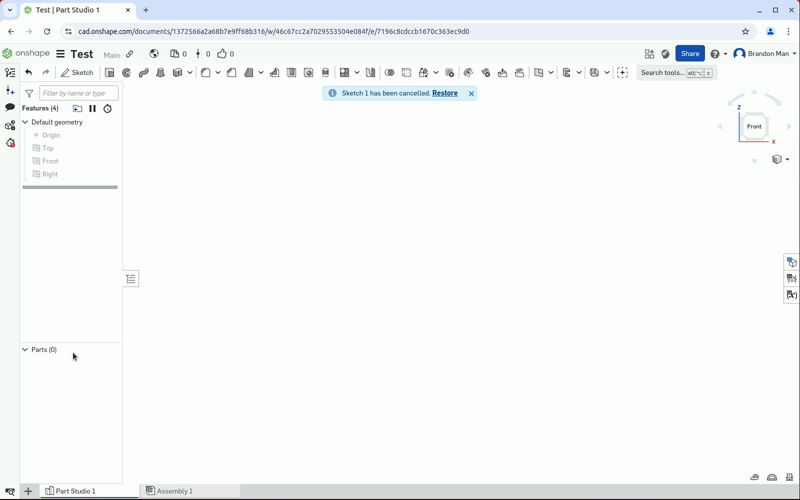
key(shift+s)
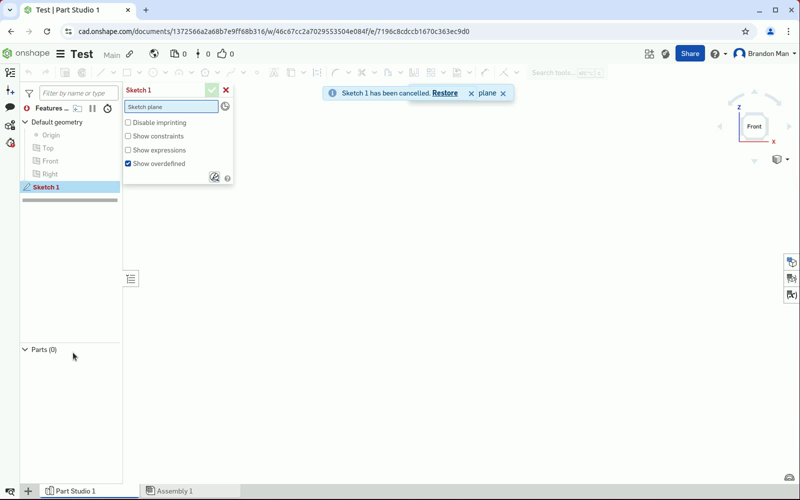
mouse_move(73, 163)
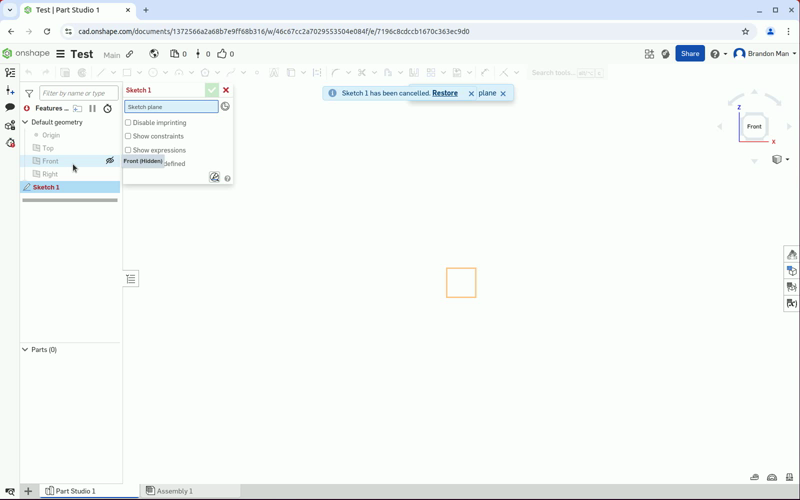
click(73, 163)
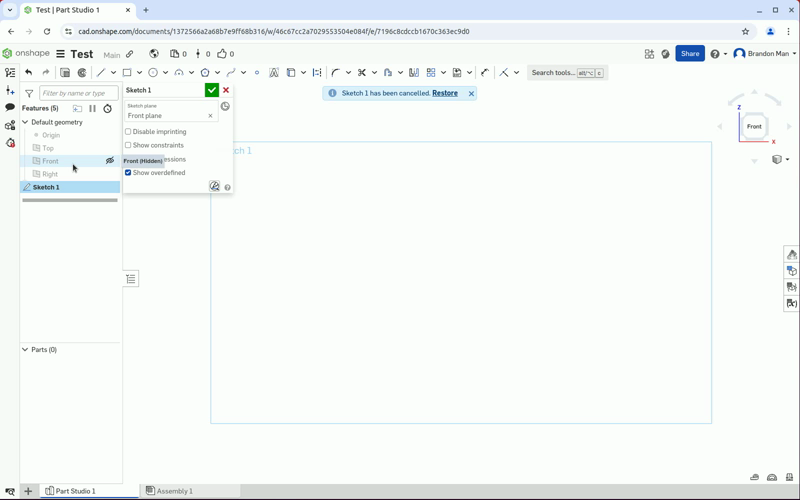
mouse_move(73, 352)
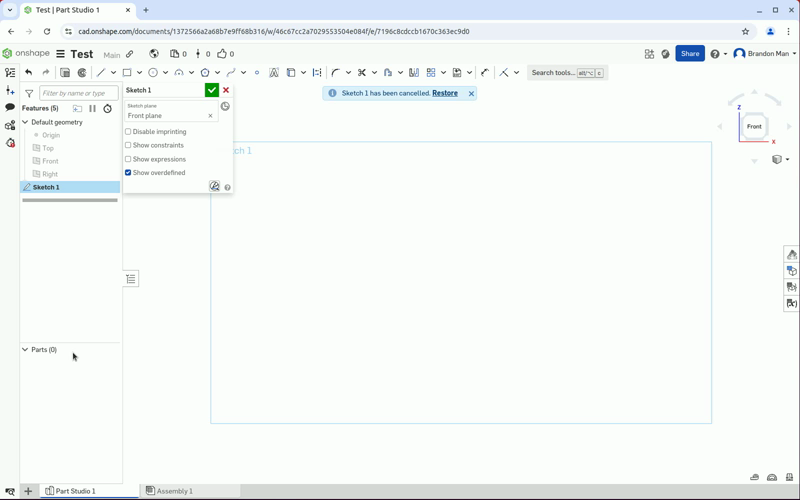
key(y)
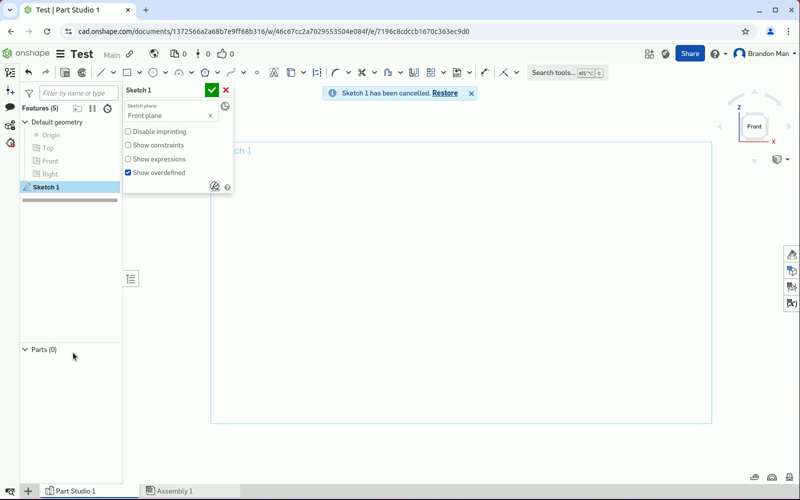
key(l)
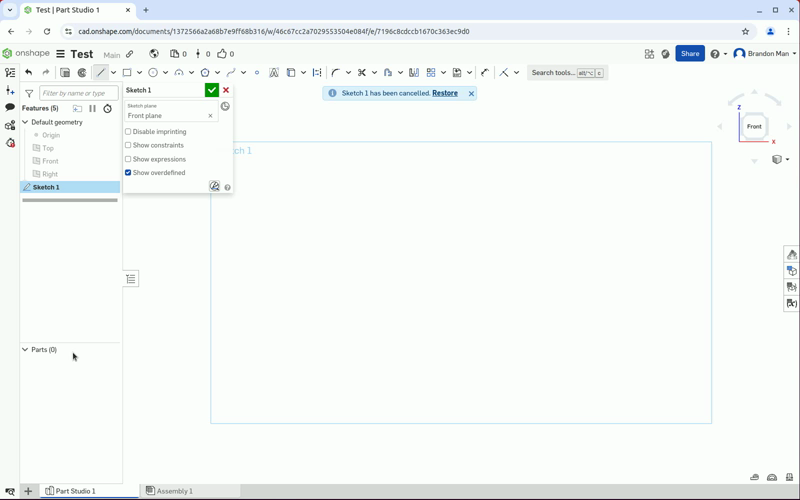
key_down(shift)
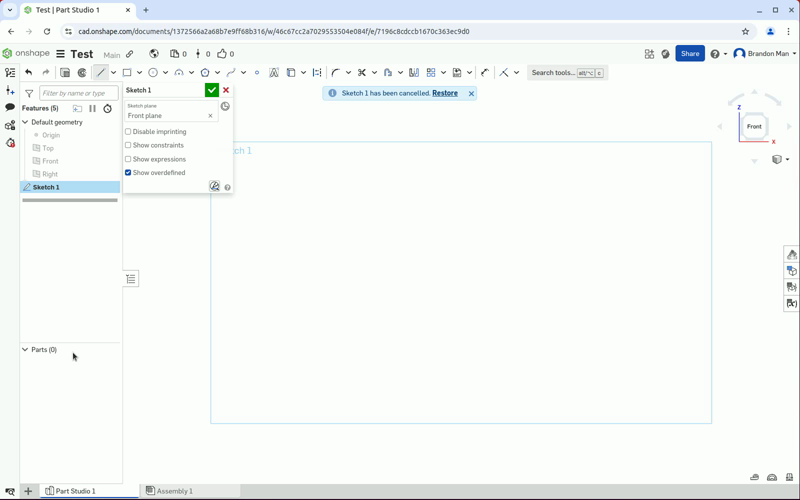
mouse_move(460, 246)
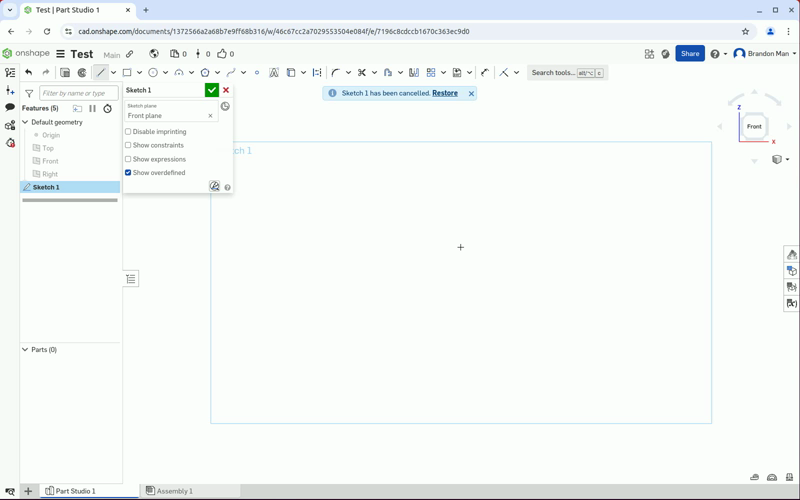
click(460, 246)
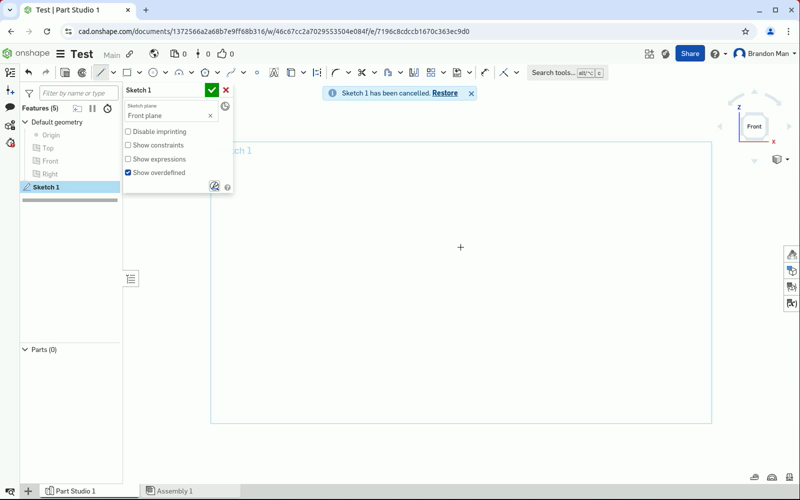
key_up(shift)
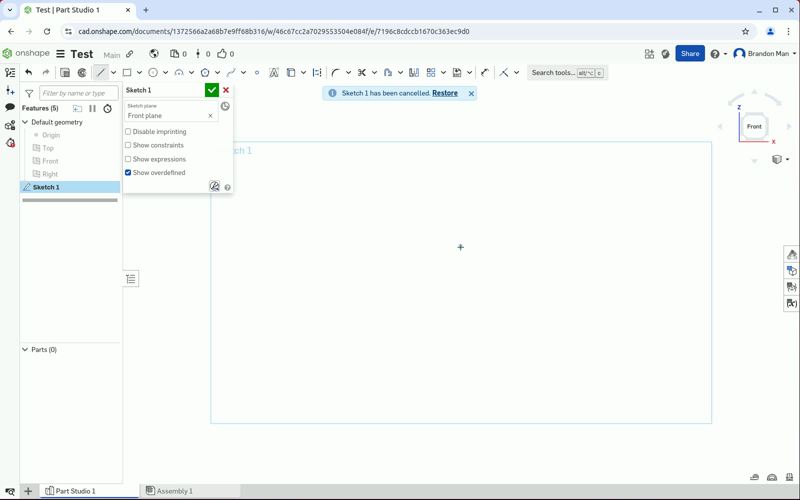
key_down(shift)
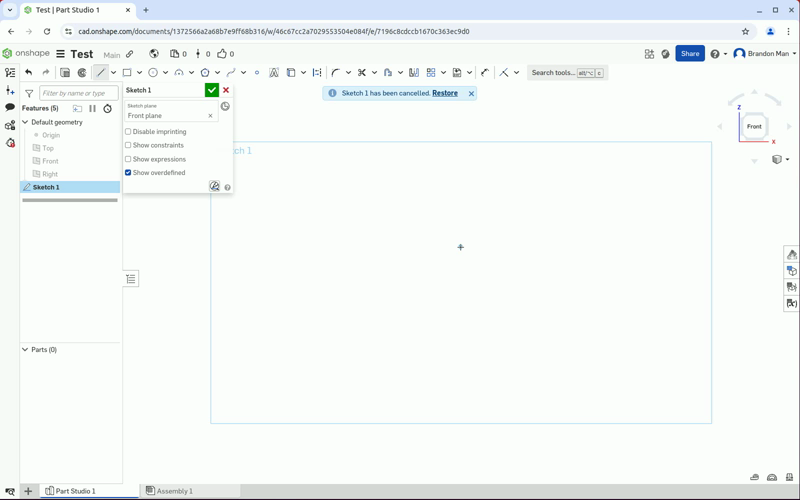
mouse_move(490, 246)
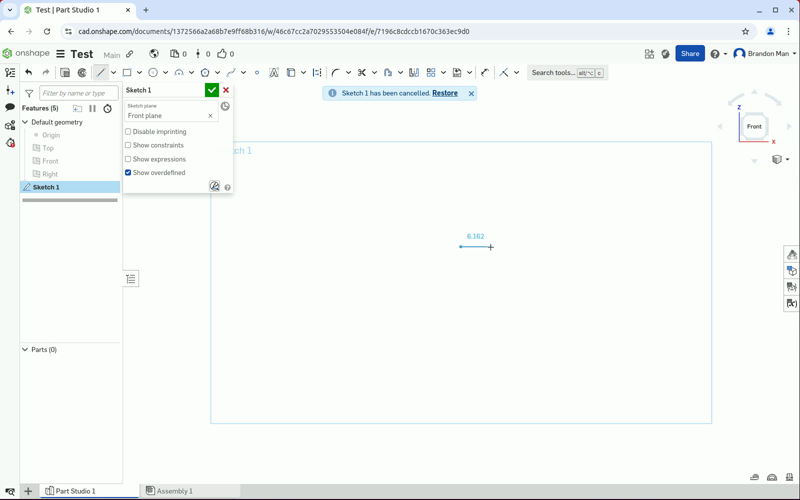
mouse_move(471, 248)
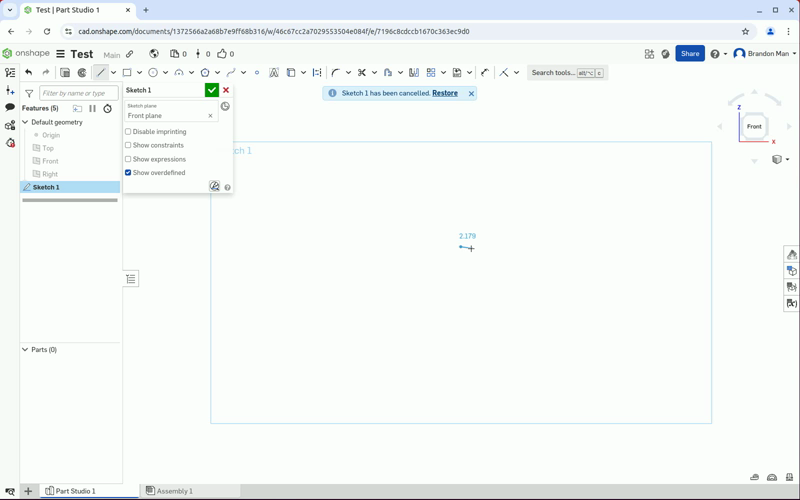
click(471, 248)
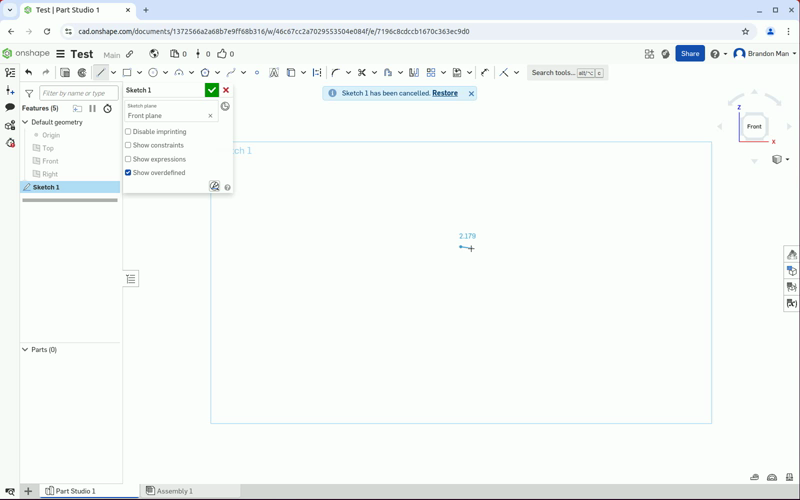
key_up(shift)
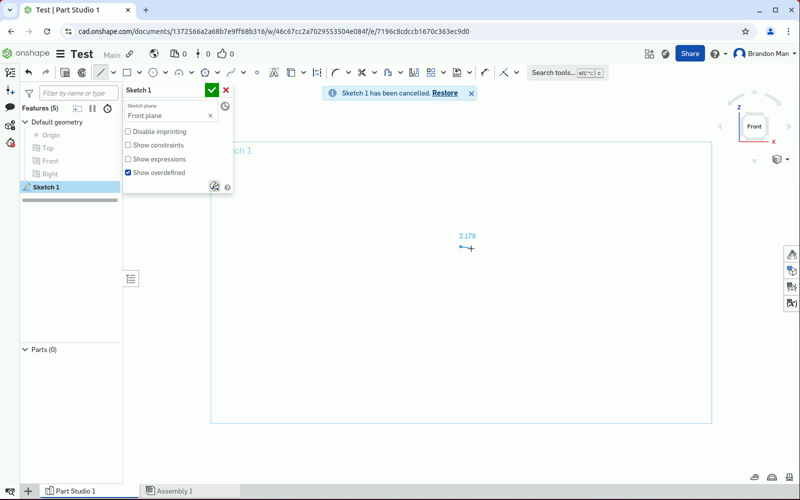
key(esc)
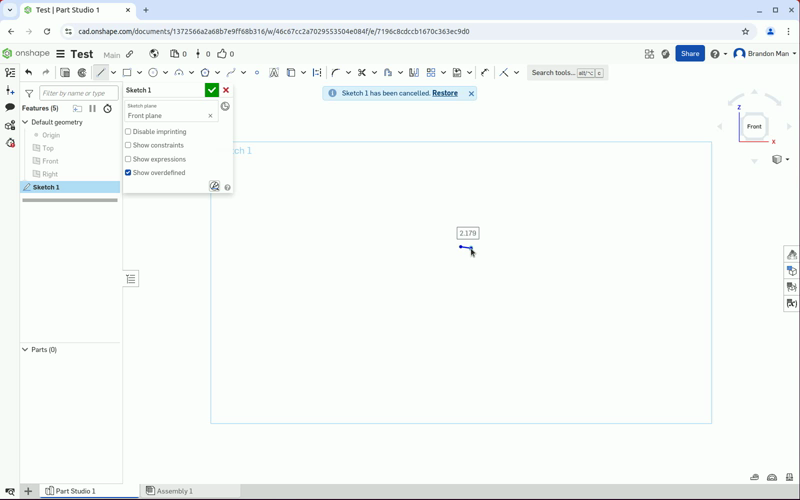
key(a)
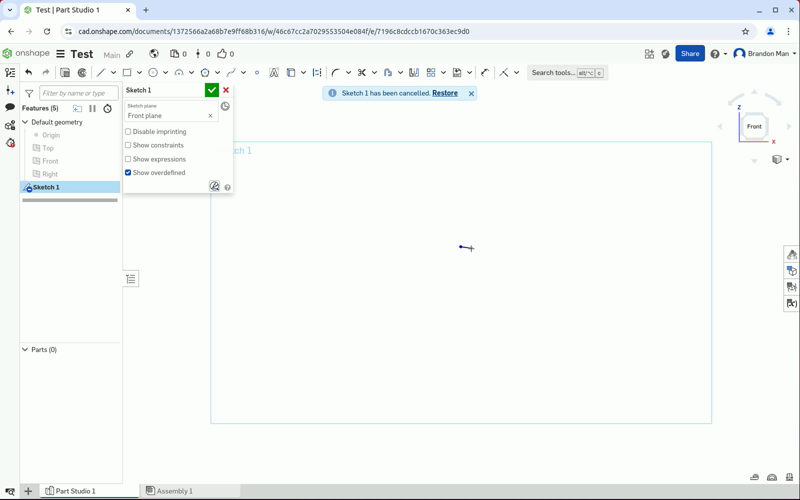
mouse_move(471, 248)
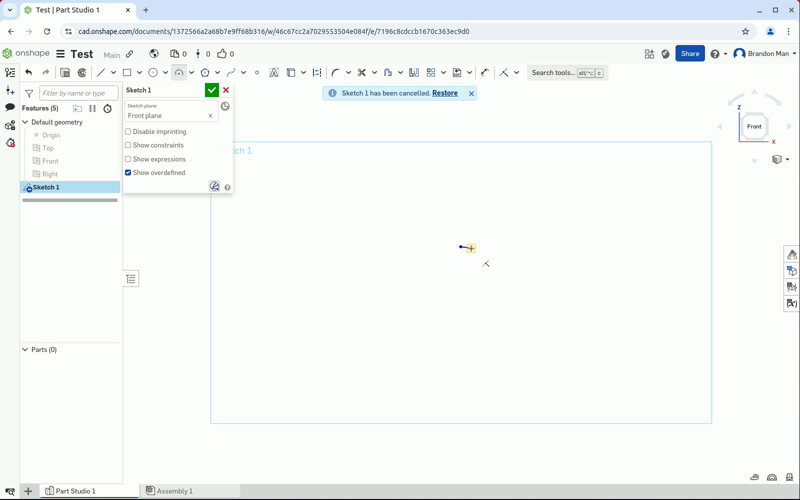
click(471, 248)
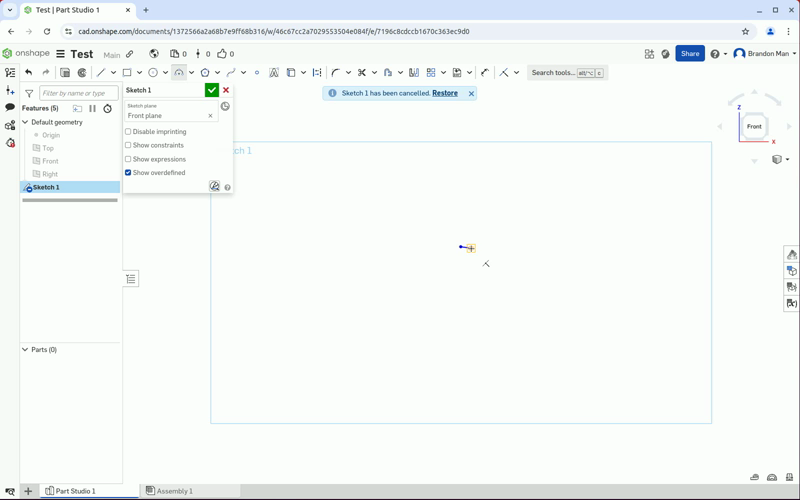
mouse_move(460, 246)
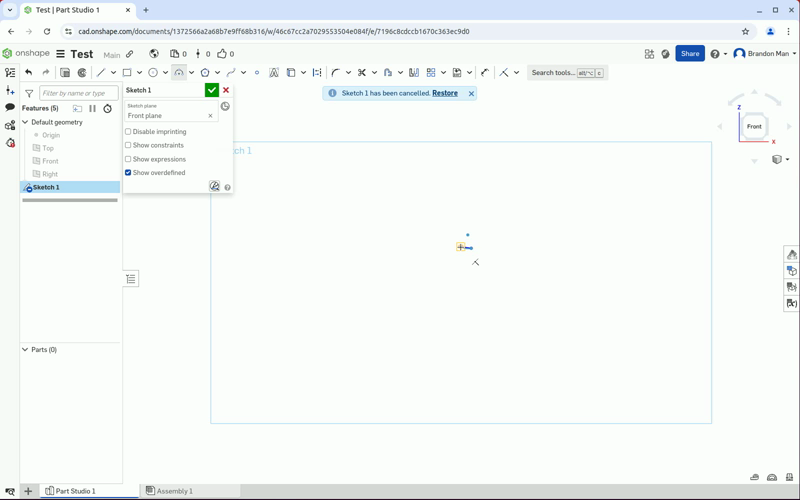
click(460, 246)
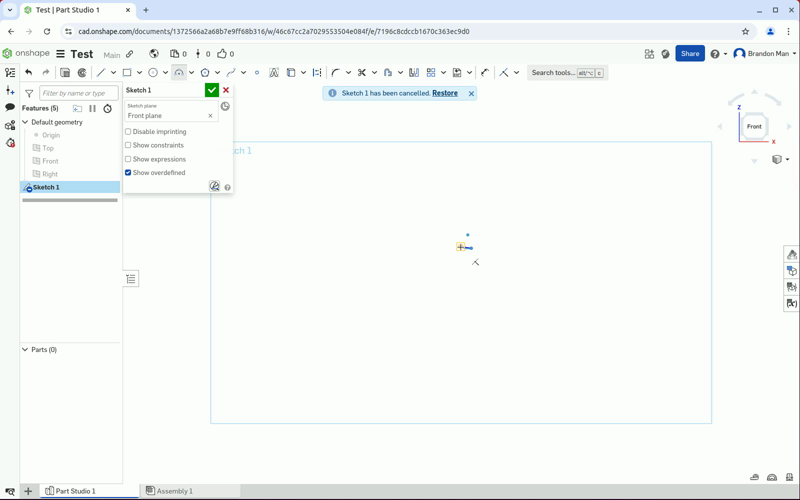
key_down(shift)
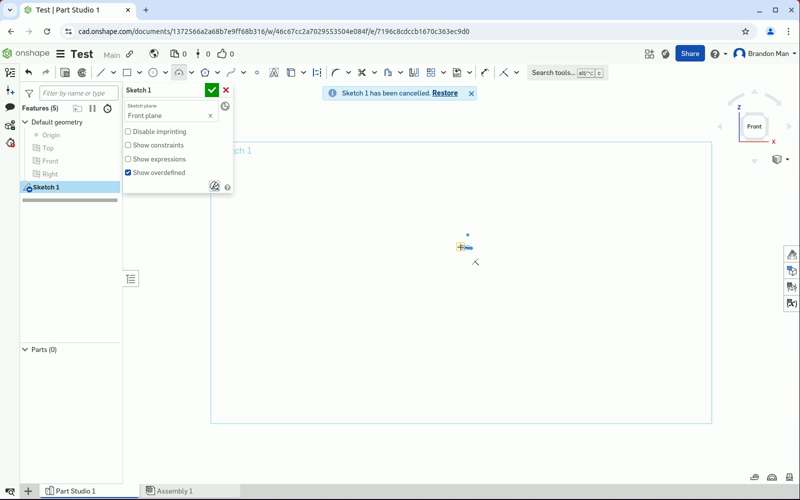
mouse_move(466, 246)
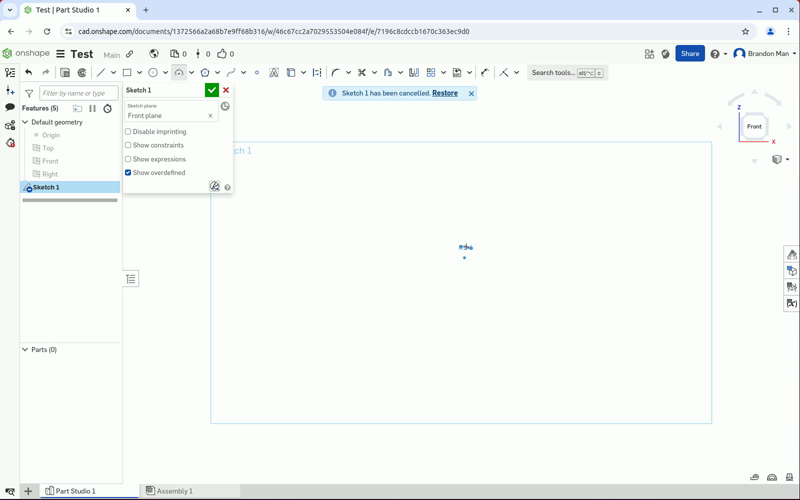
click(466, 246)
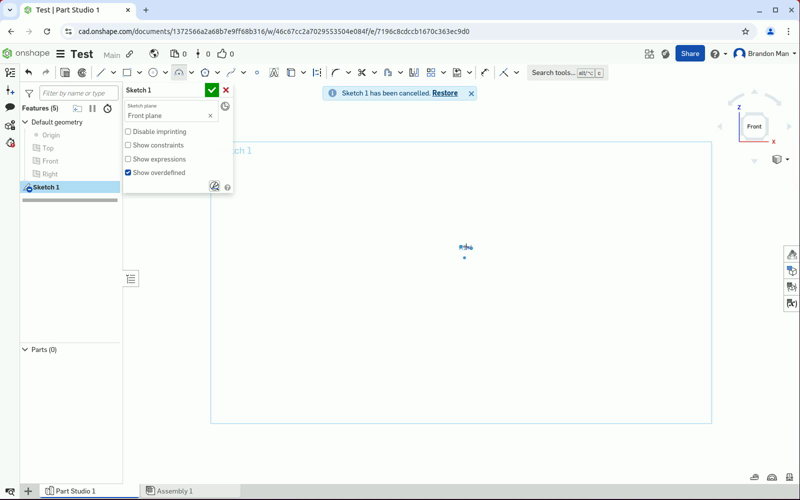
key_up(shift)
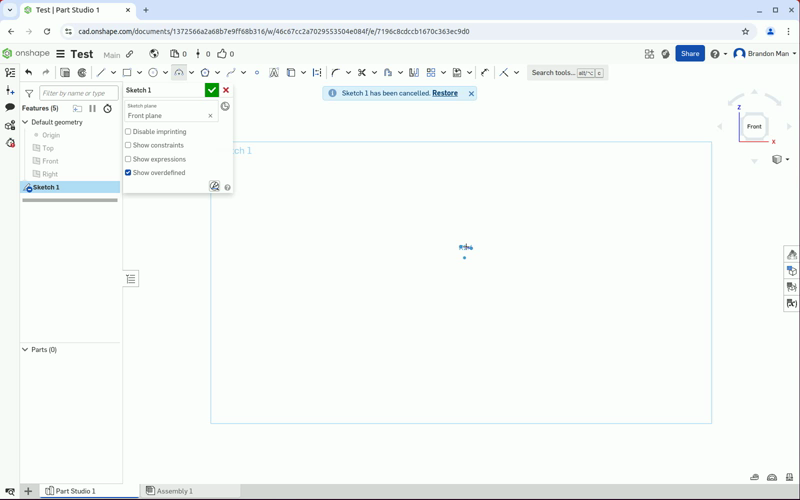
key(esc)
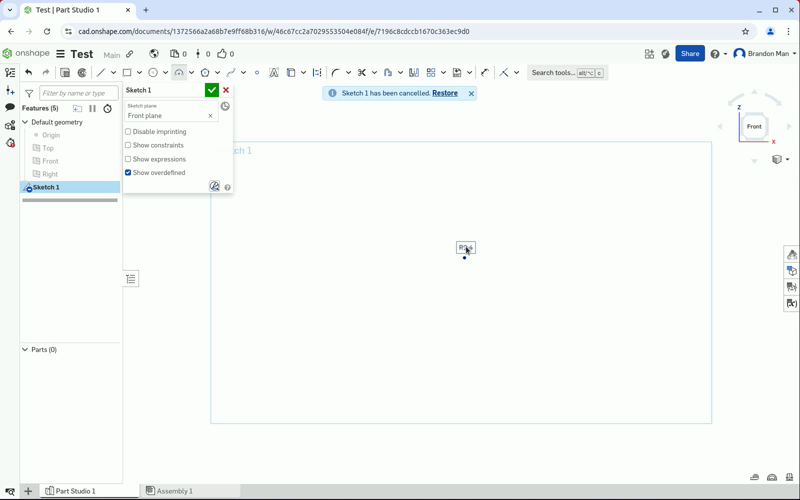
mouse_move(470, 247)
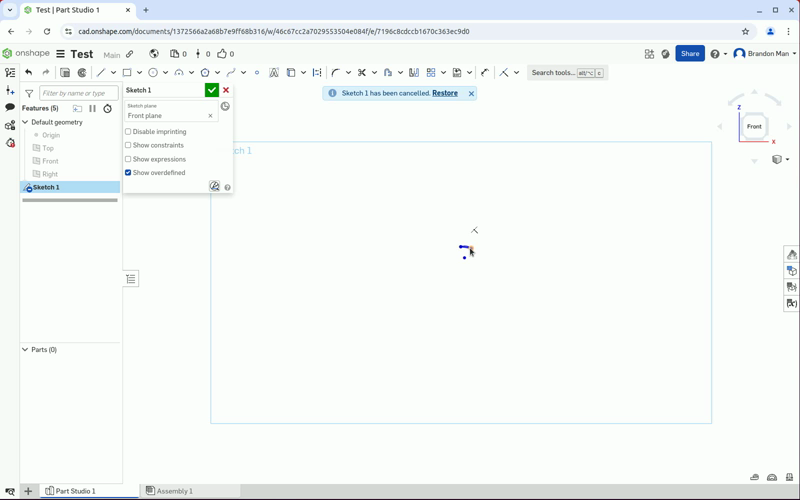
scroll(6)
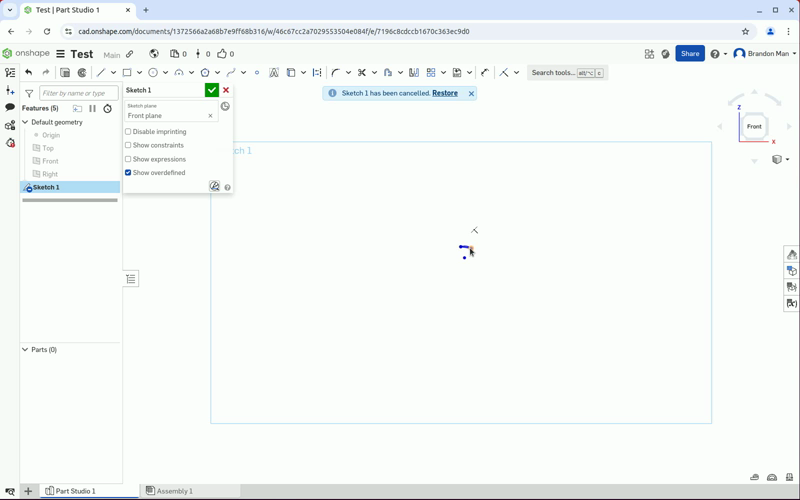
scroll(6)
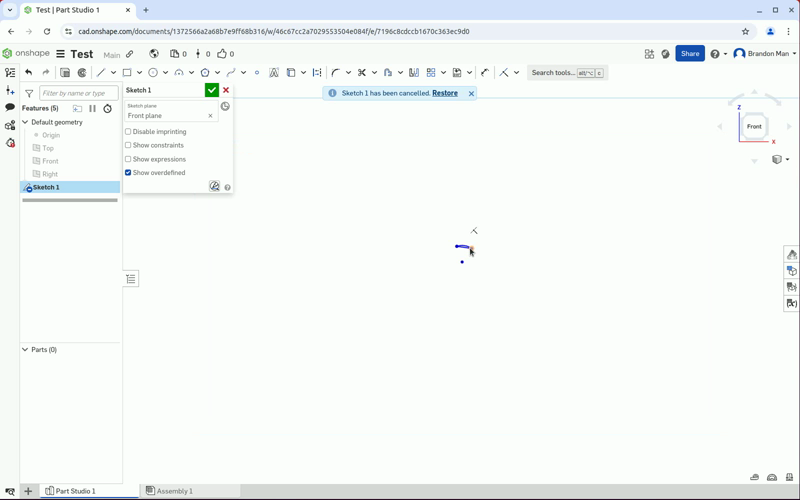
scroll(6)
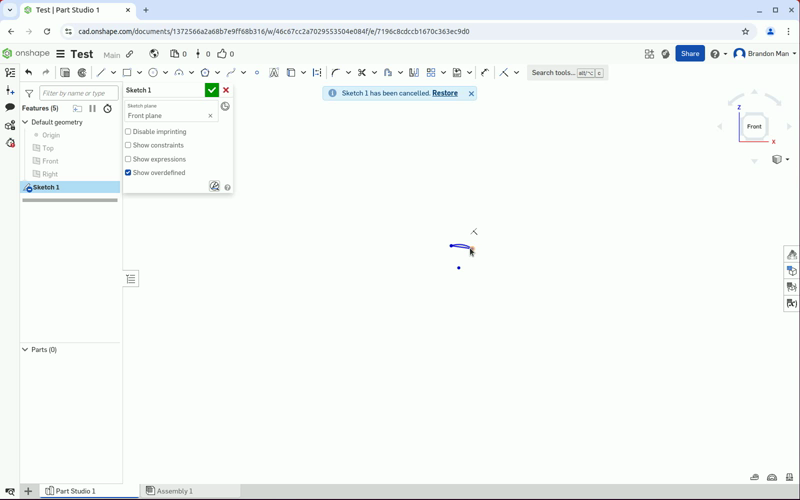
scroll(6)
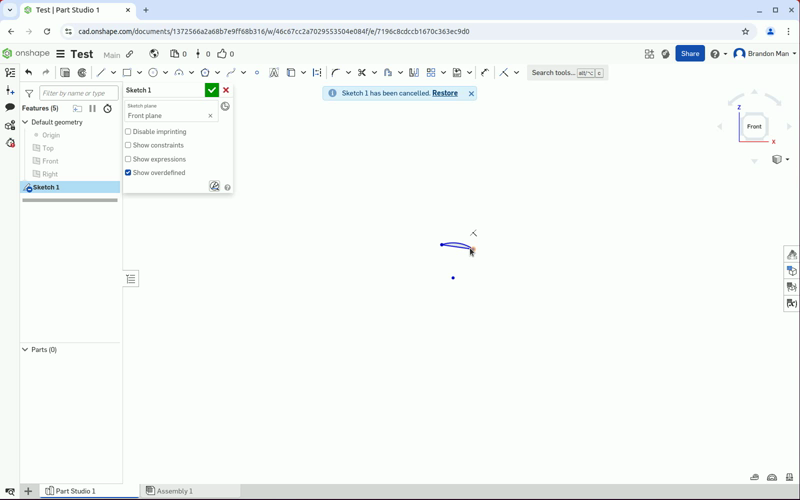
scroll(6)
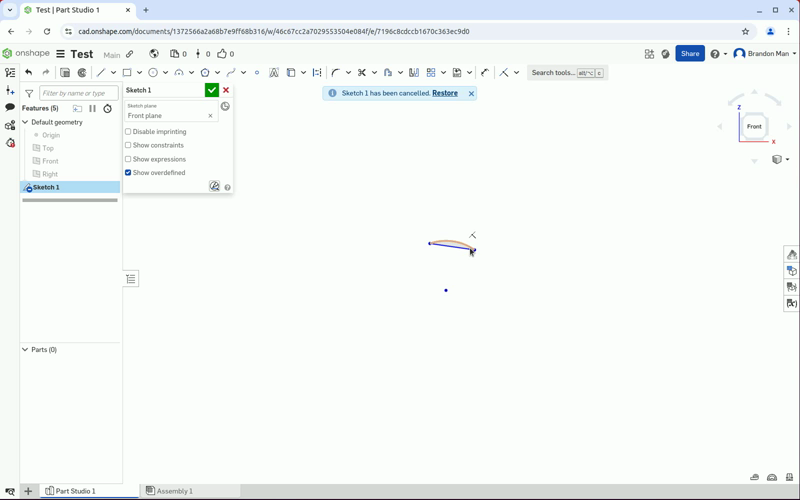
scroll(6)
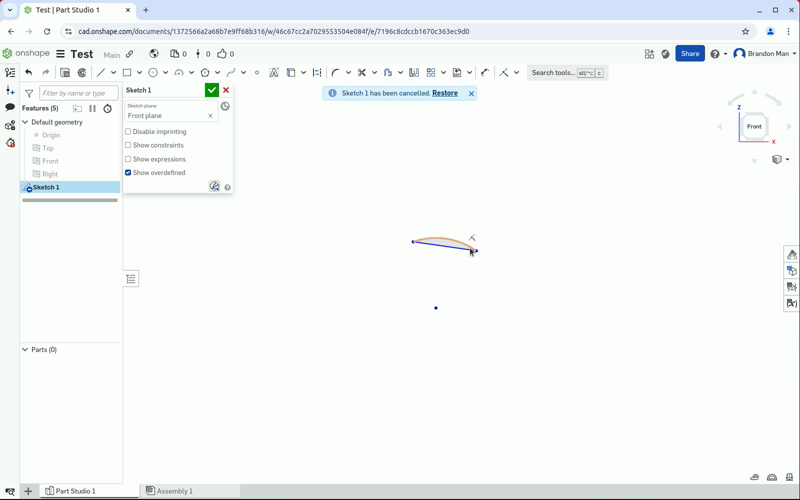
scroll(6)
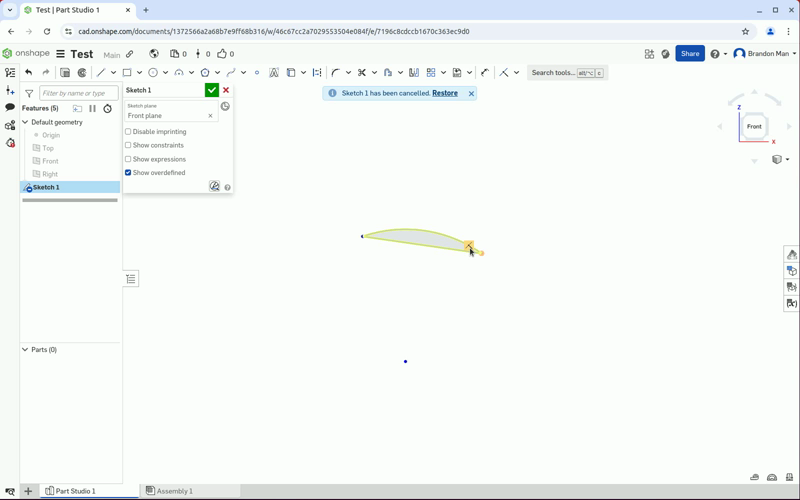
click(470, 247)
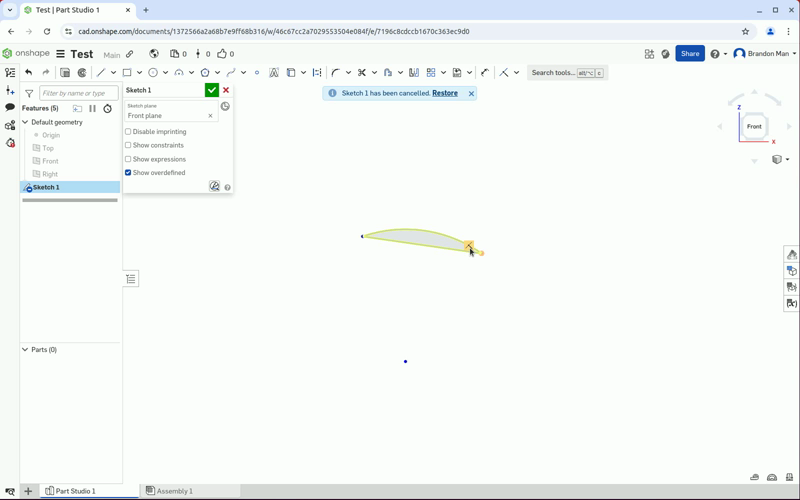
scroll(-6)
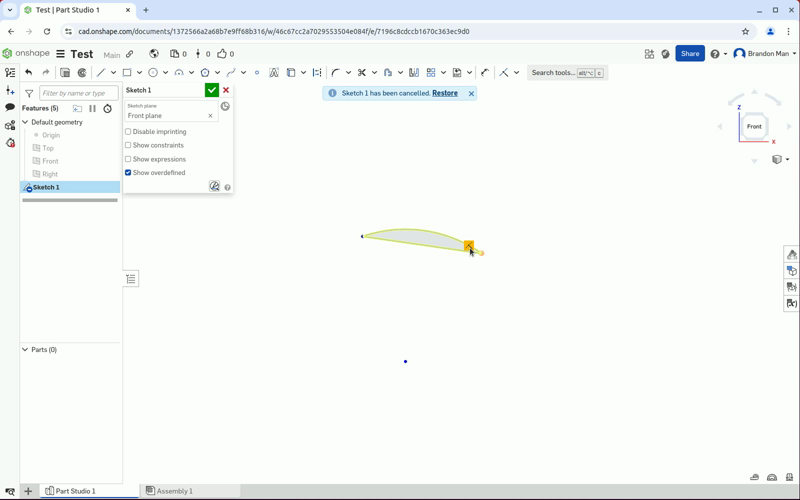
scroll(-6)
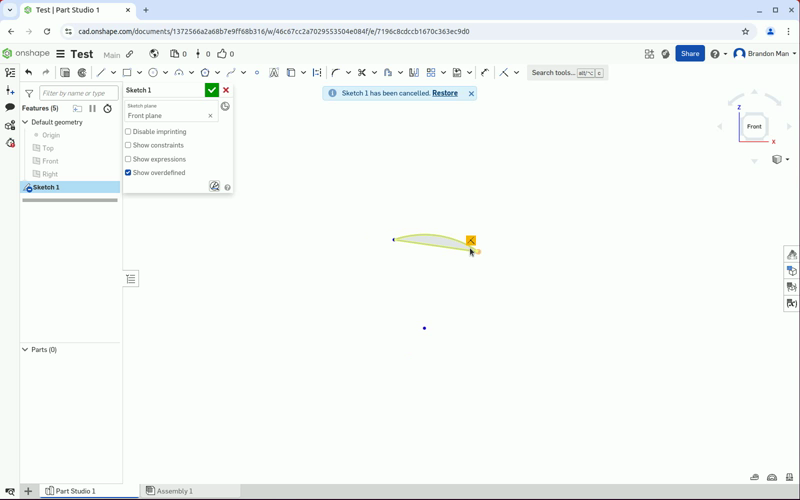
scroll(-6)
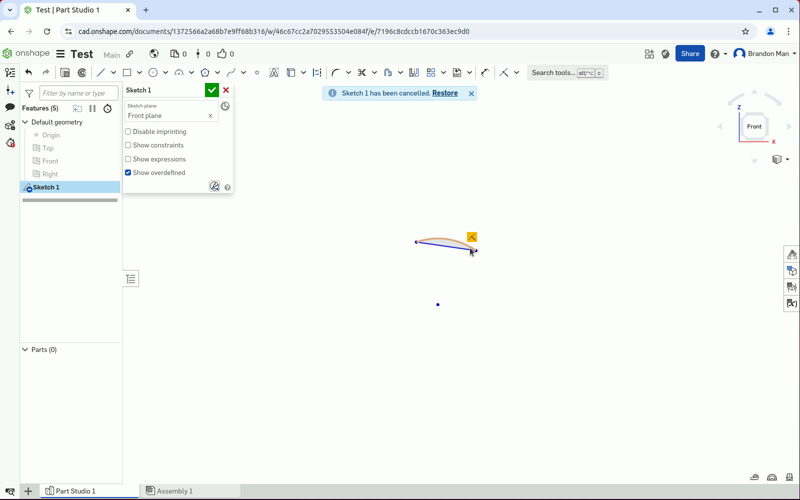
scroll(-6)
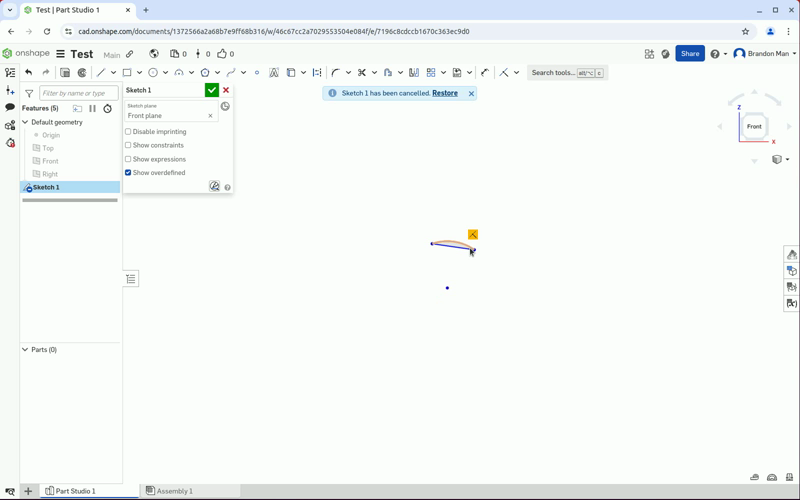
scroll(-6)
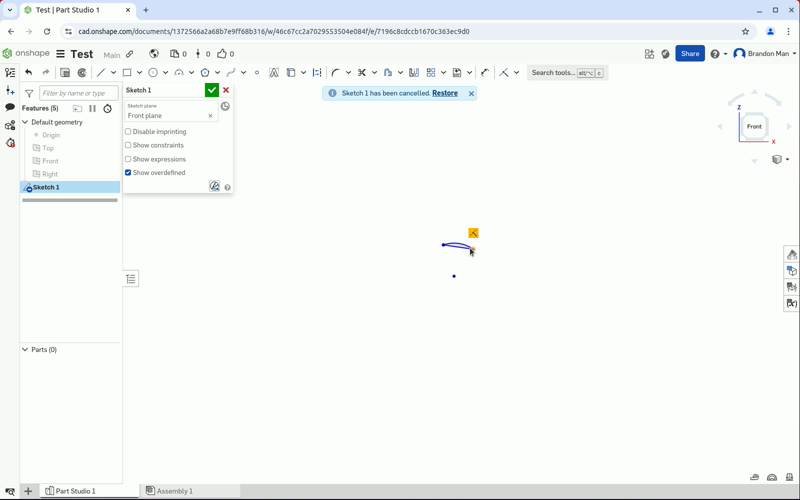
scroll(-6)
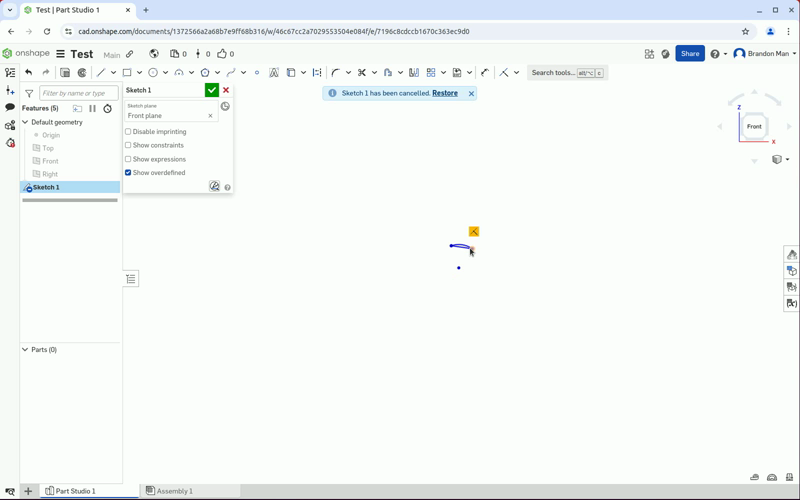
scroll(-6)
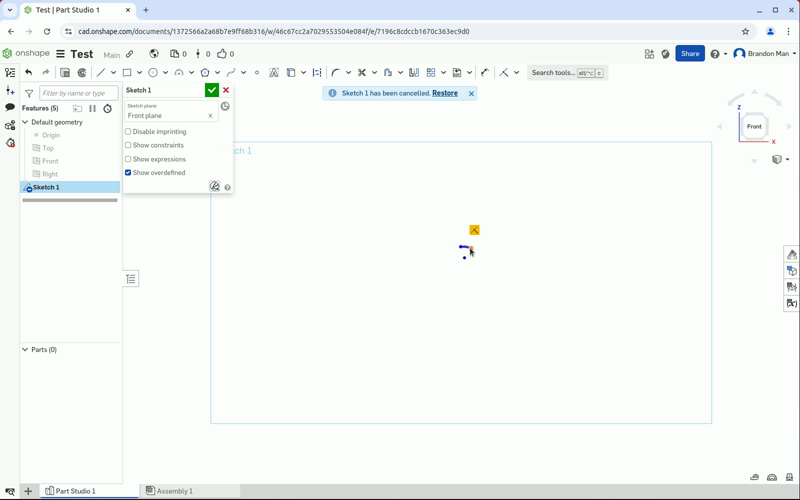
mouse_move(73, 352)
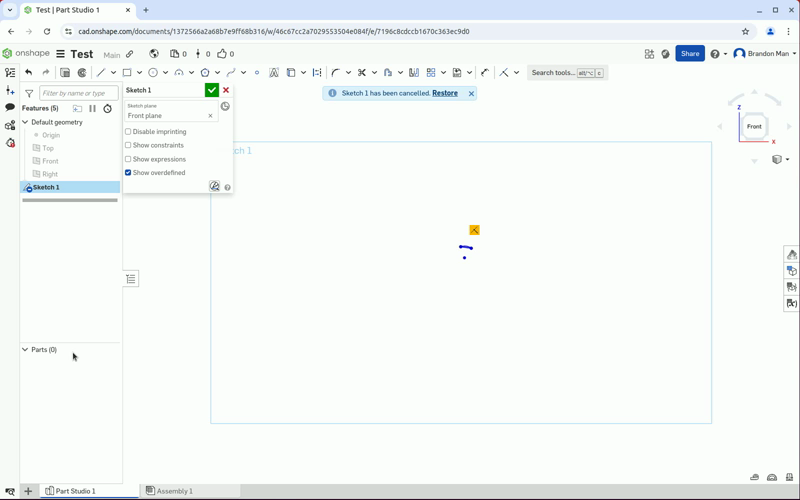
key(shift+y)
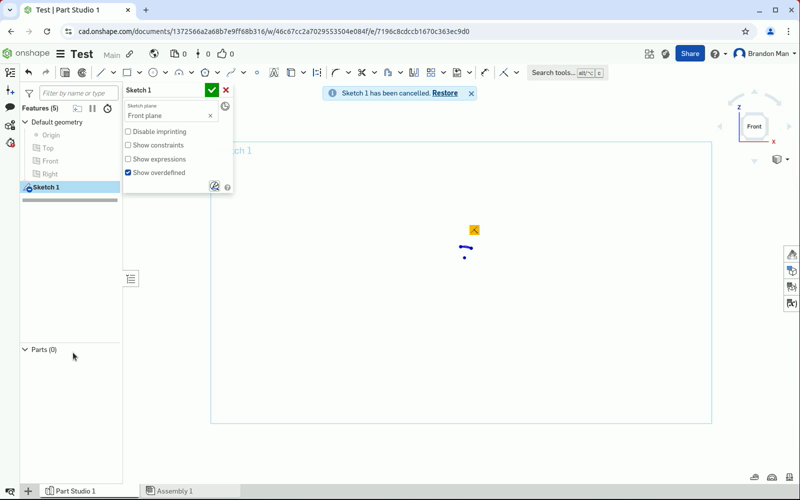
key(shift+e)
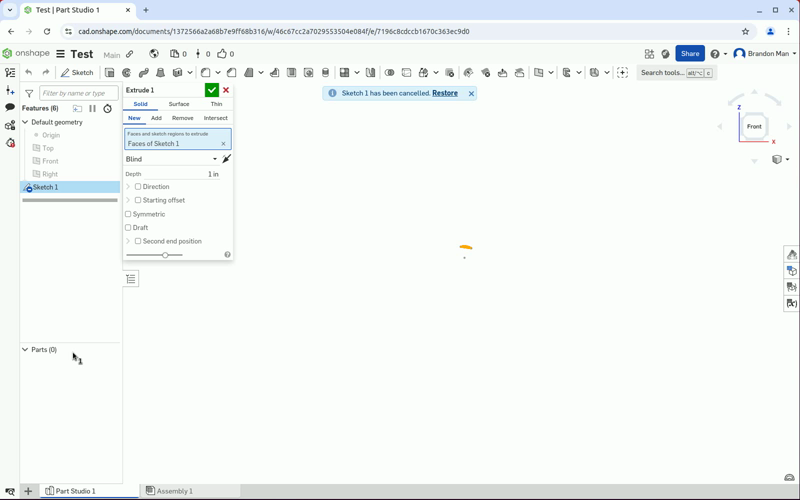
mouse_move(143, 106)
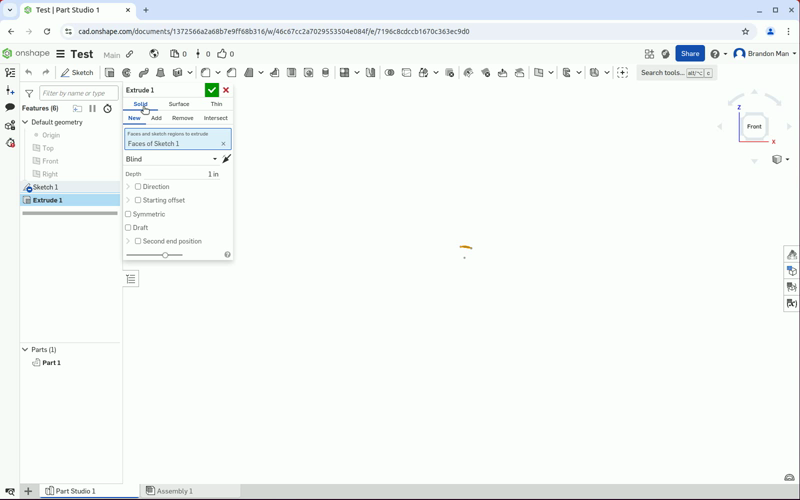
click(143, 106)
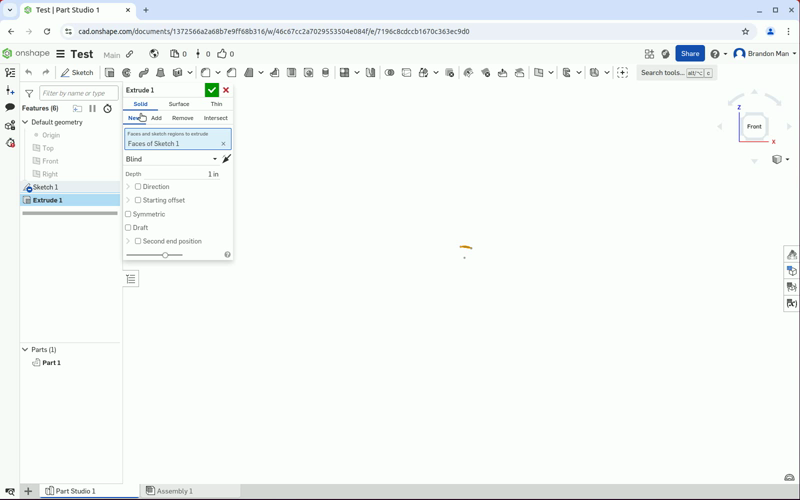
mouse_move(137, 120)
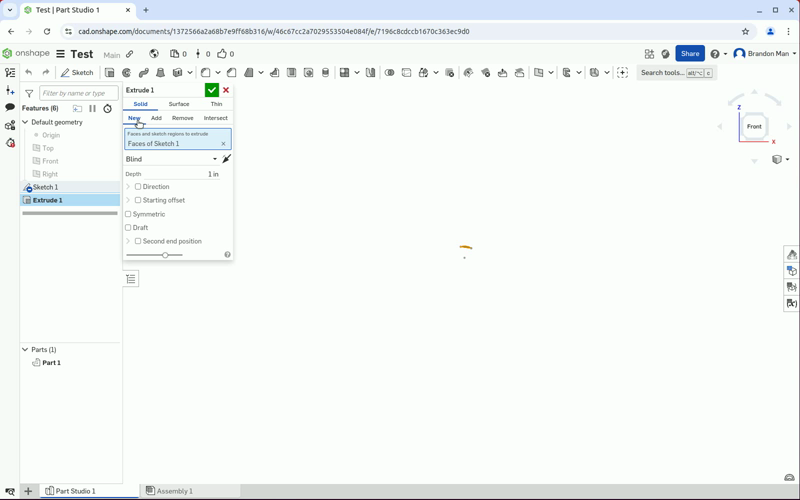
click(137, 120)
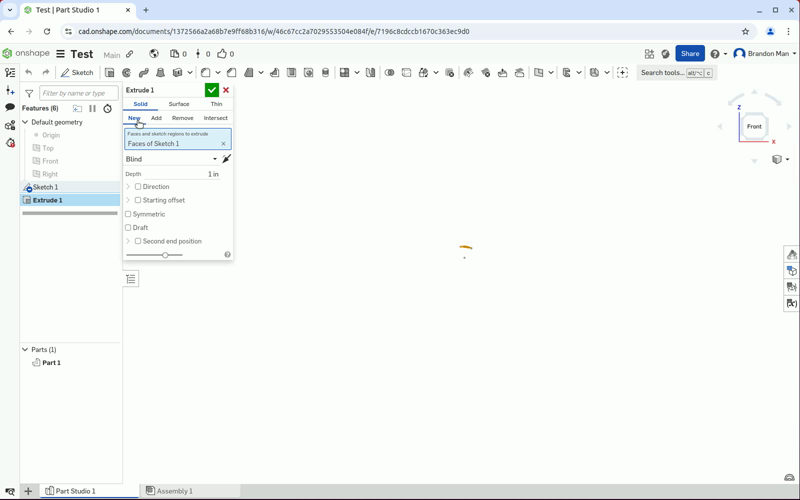
key(tab, 4)
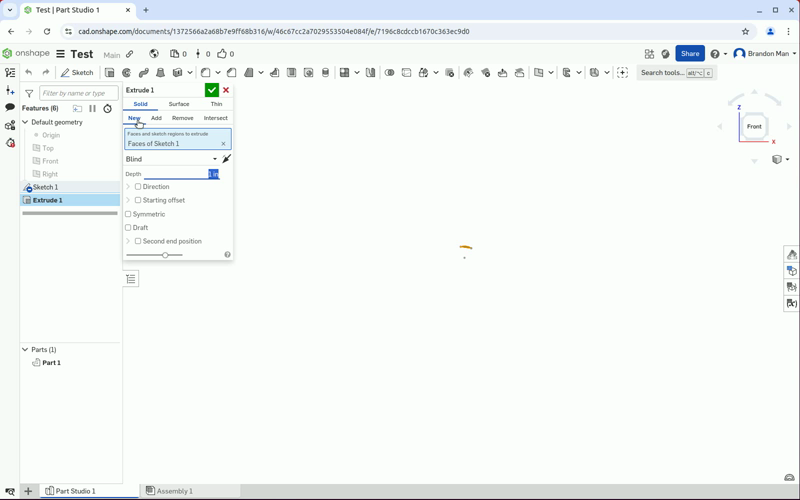
text(6.499)
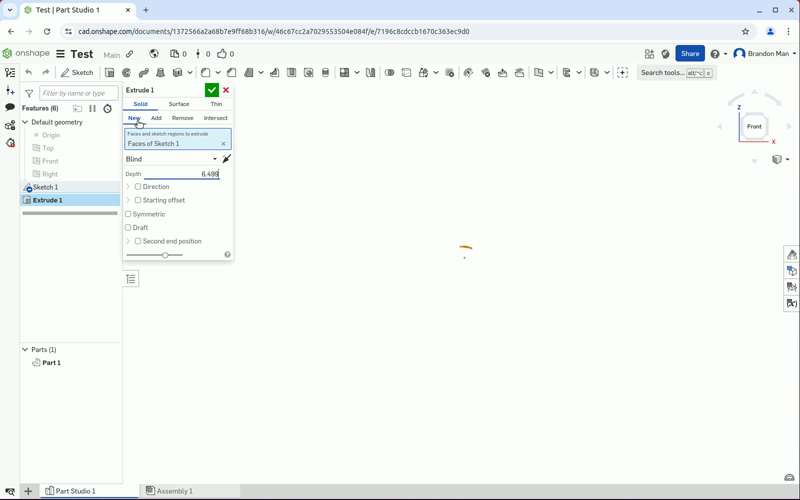
key(enter)
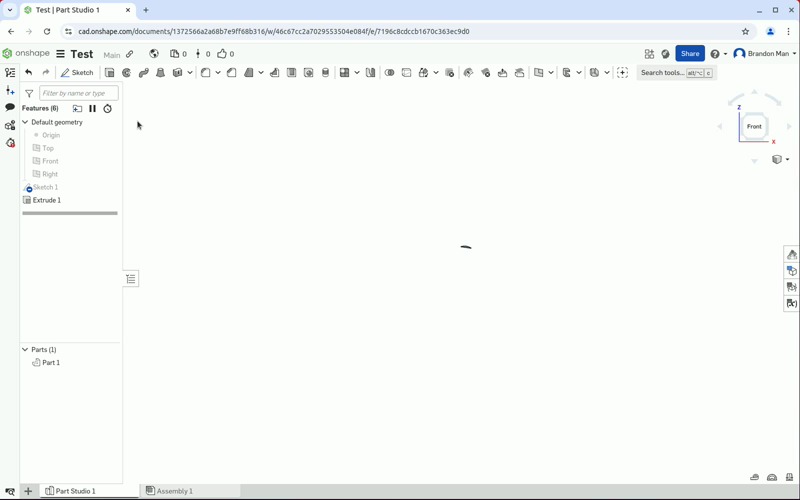
key(shift+h)
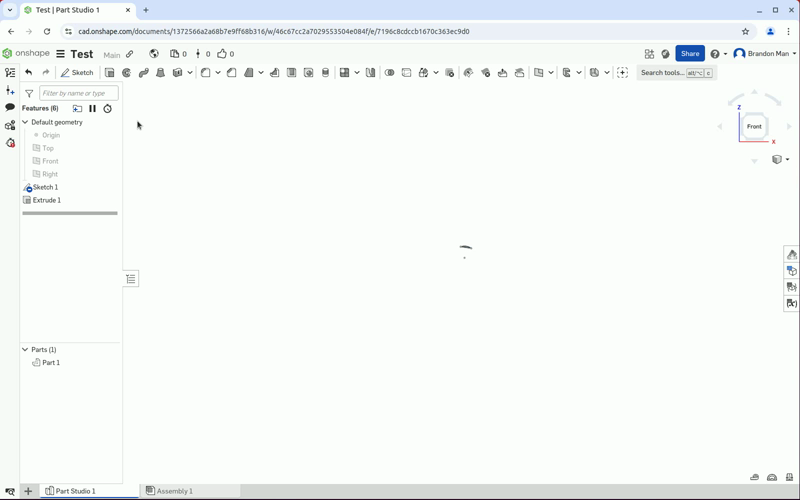
key(shift+h)
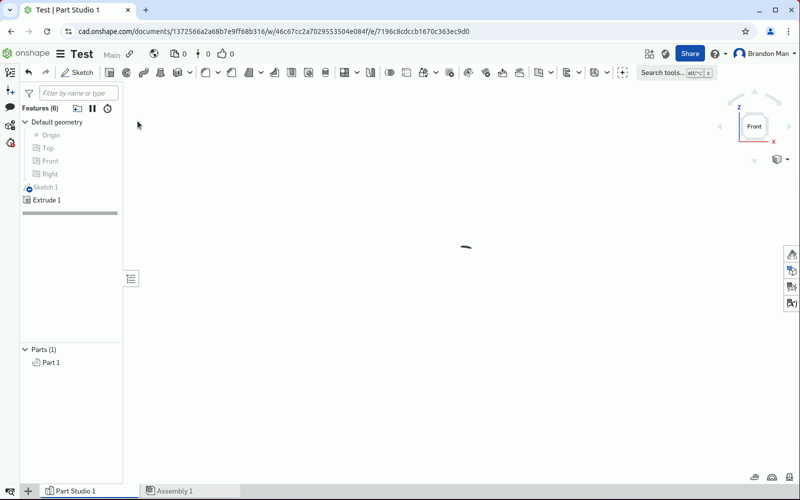
mouse_move(73, 189)
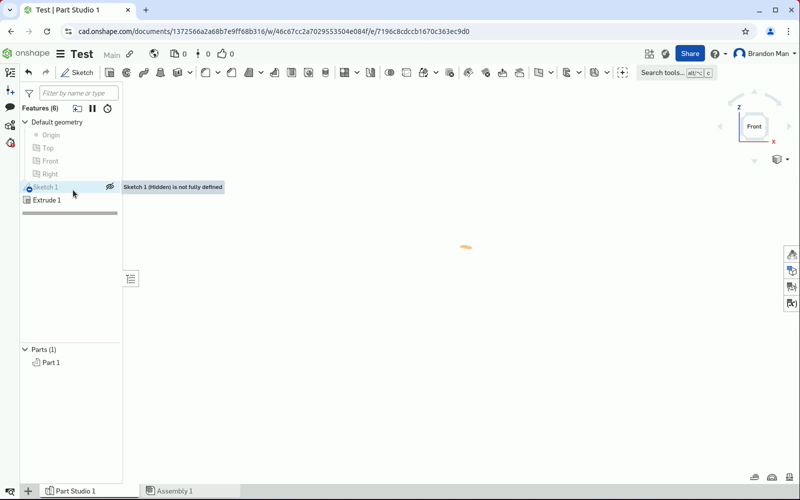
click(73, 189)
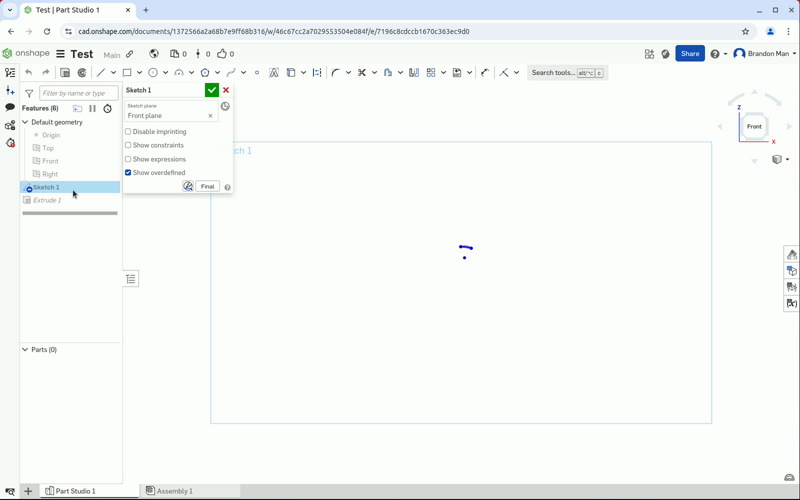
mouse_move(229, 92)
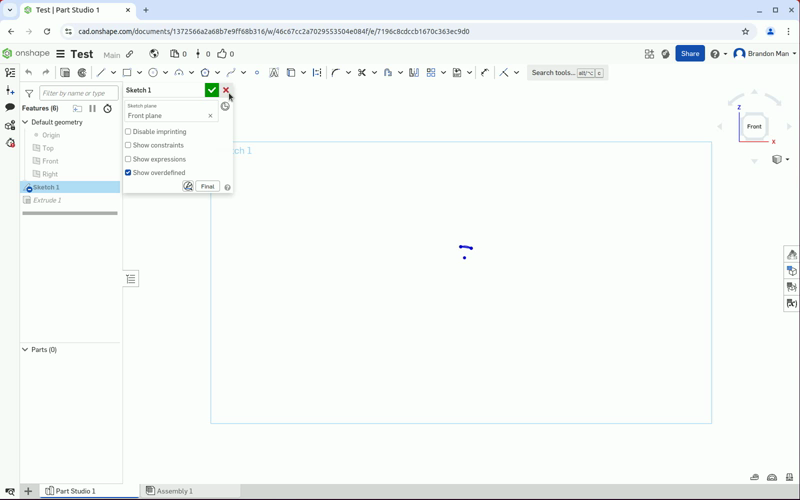
click(229, 92)
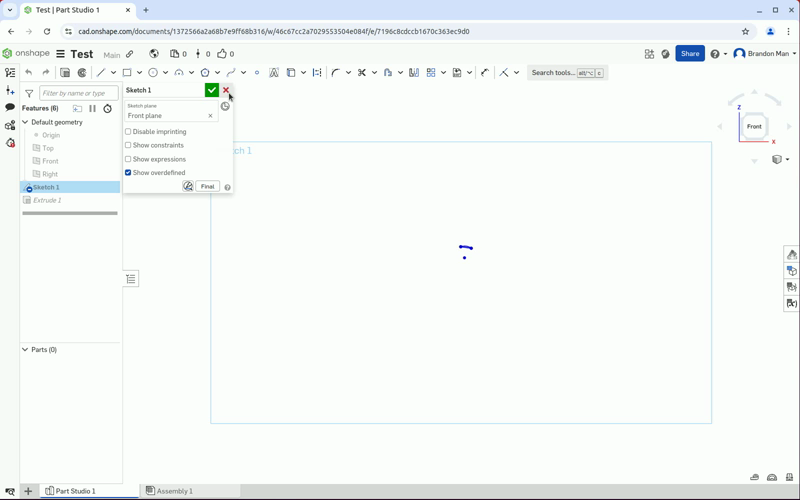
key(shift+s)
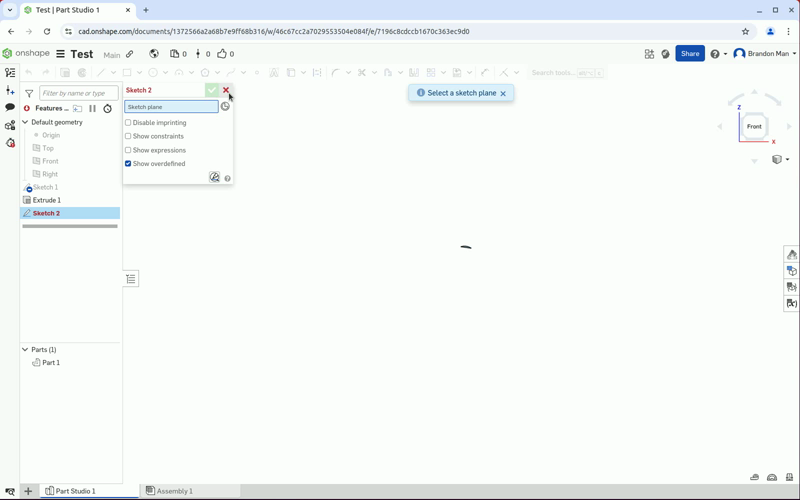
mouse_move(73, 163)
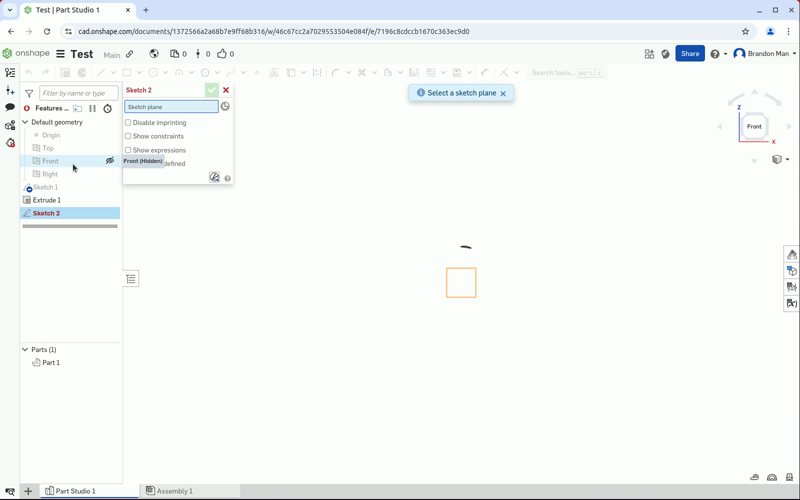
click(73, 163)
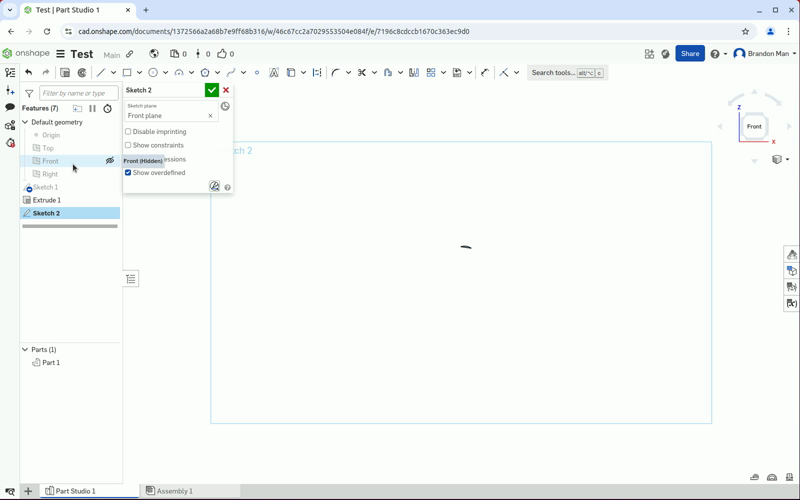
mouse_move(73, 352)
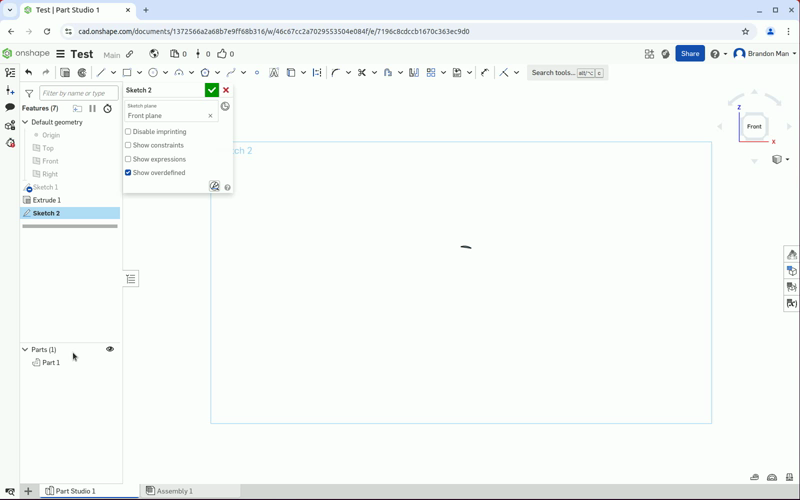
key(y)
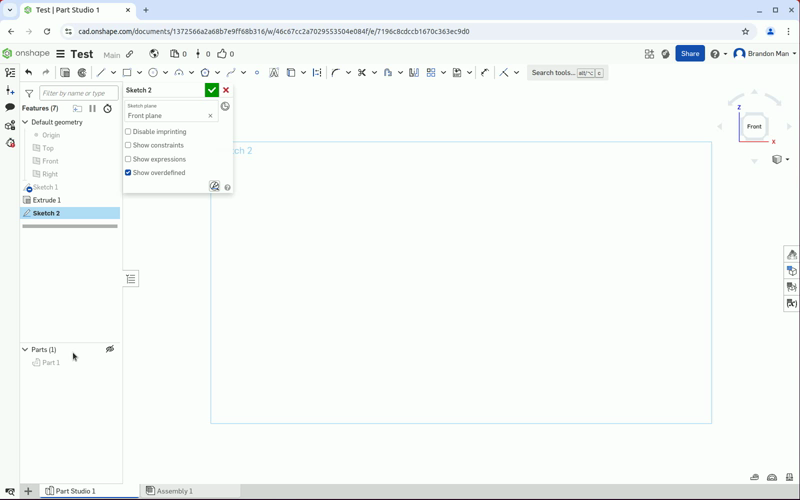
key(a)
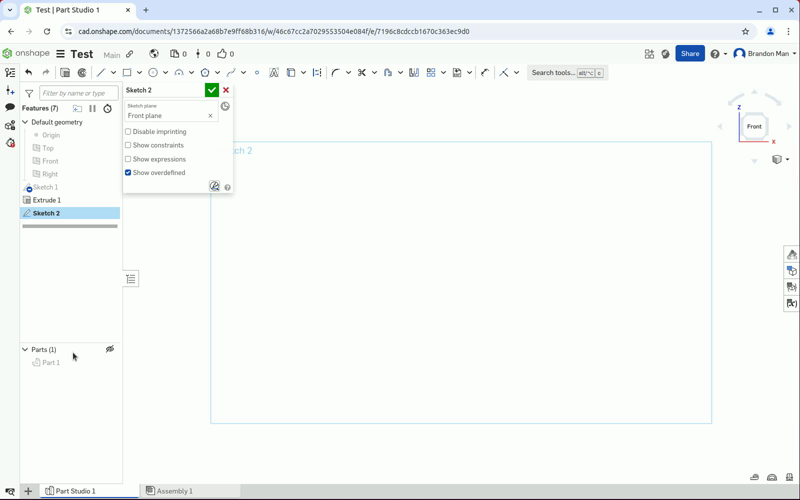
key_down(shift)
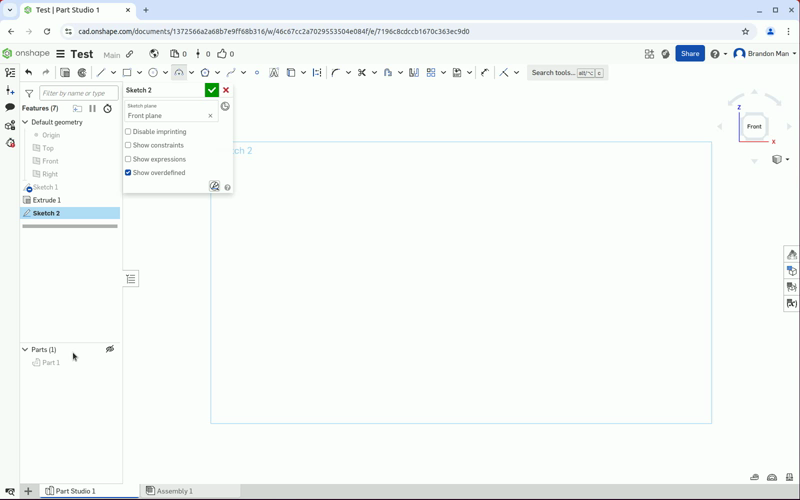
mouse_move(460, 319)
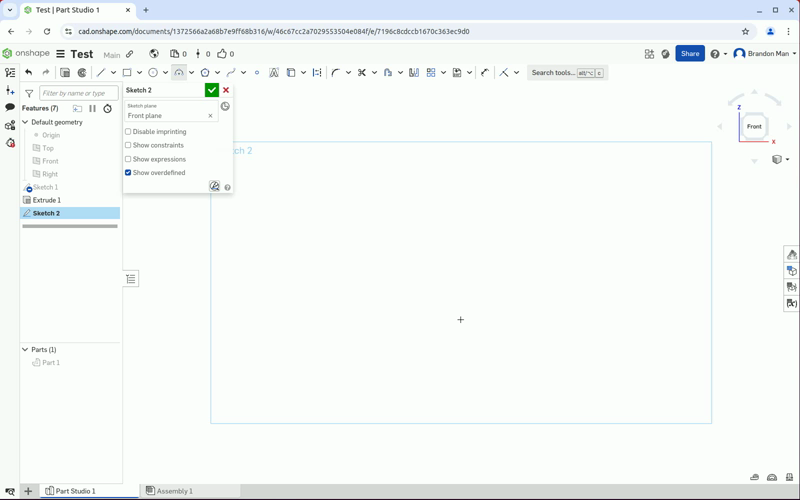
click(460, 319)
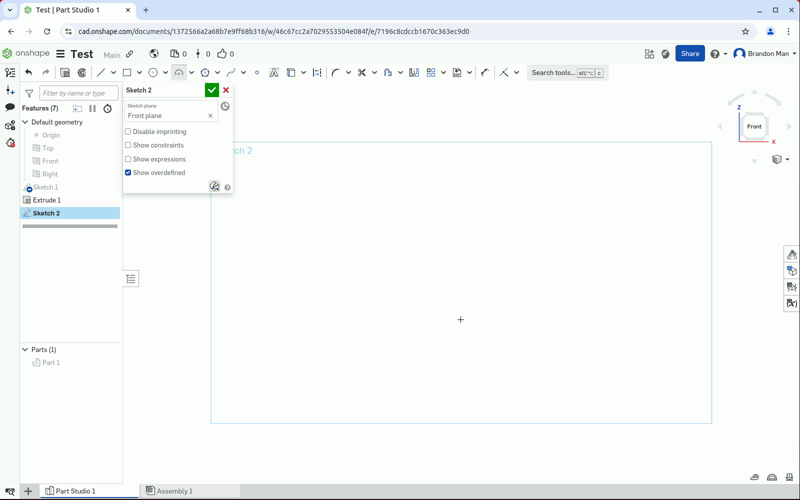
key_up(shift)
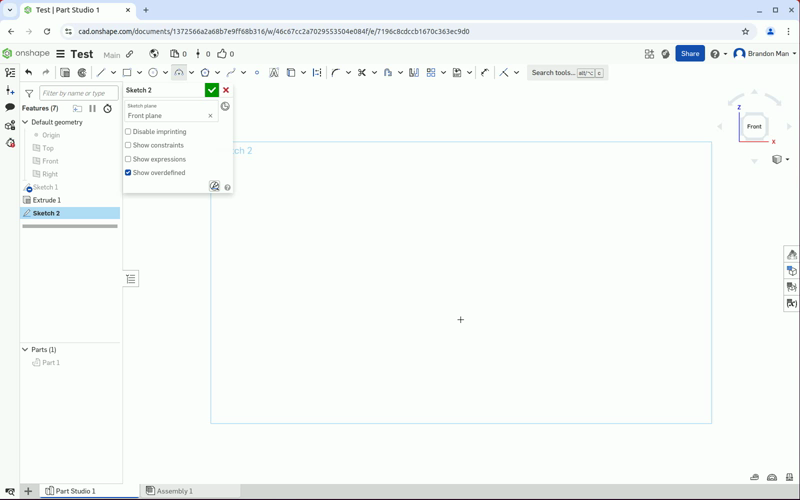
key_down(shift)
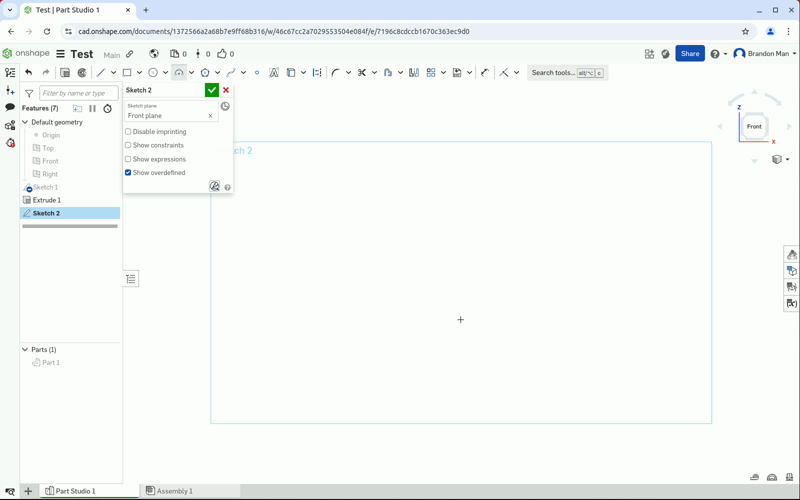
mouse_move(471, 317)
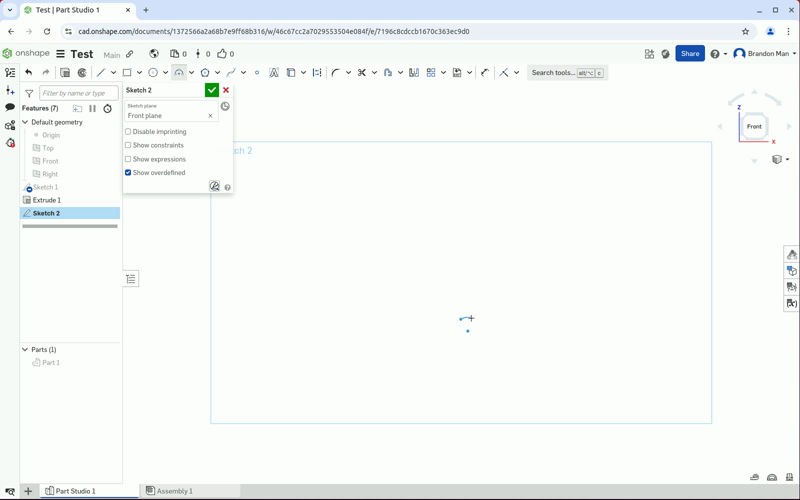
click(471, 317)
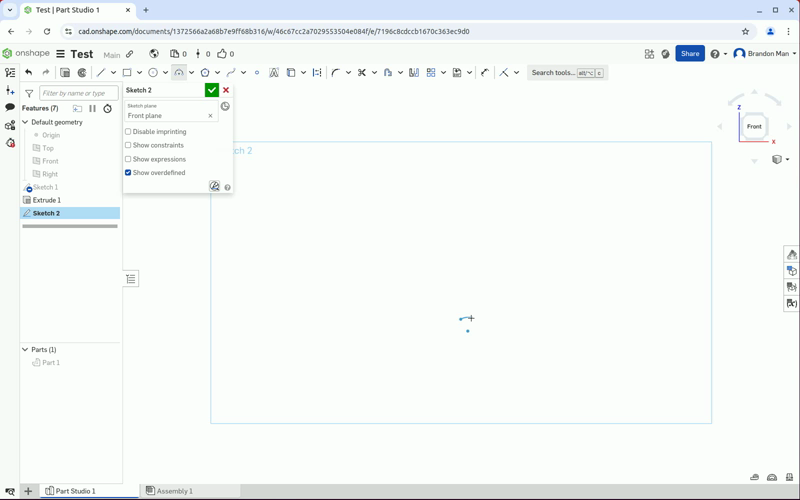
mouse_move(466, 319)
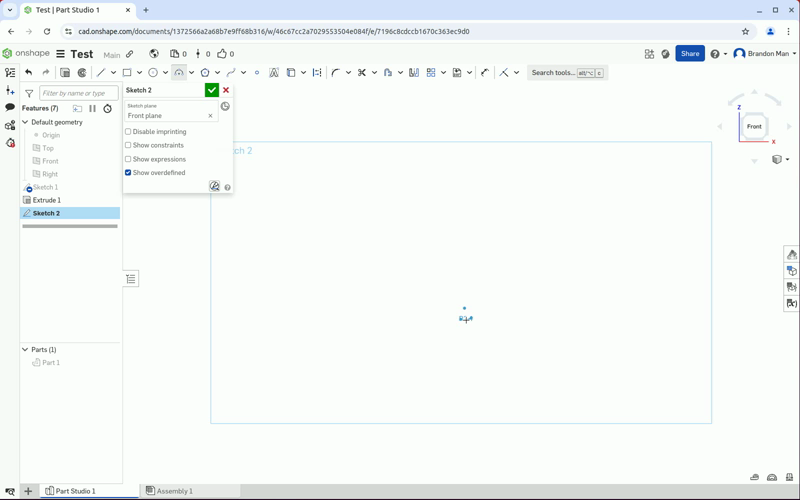
click(466, 319)
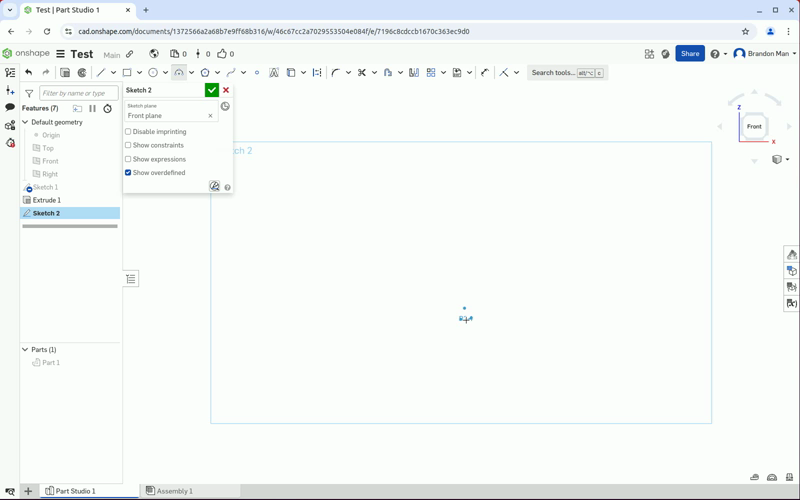
key_up(shift)
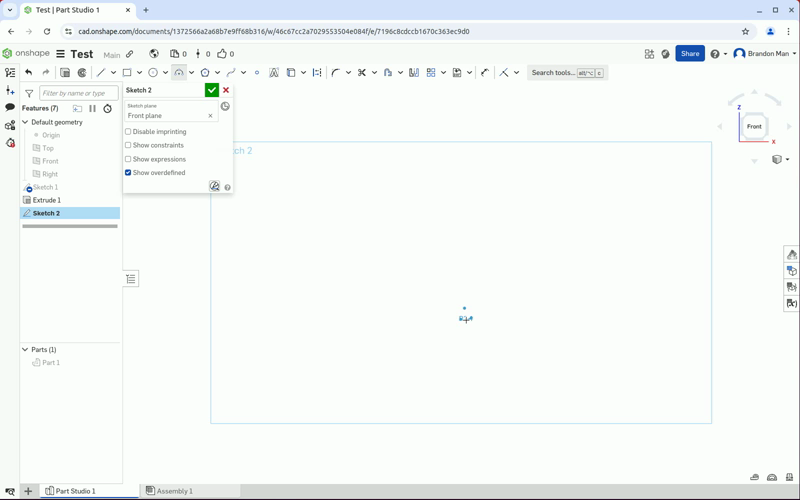
key(esc)
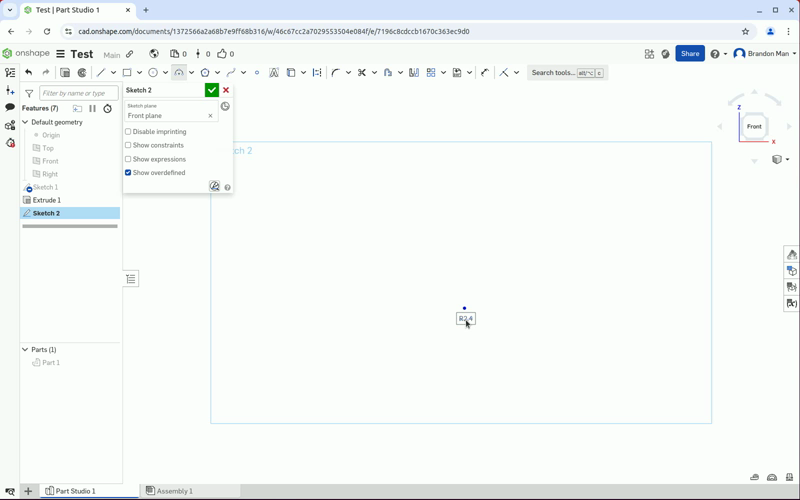
key(l)
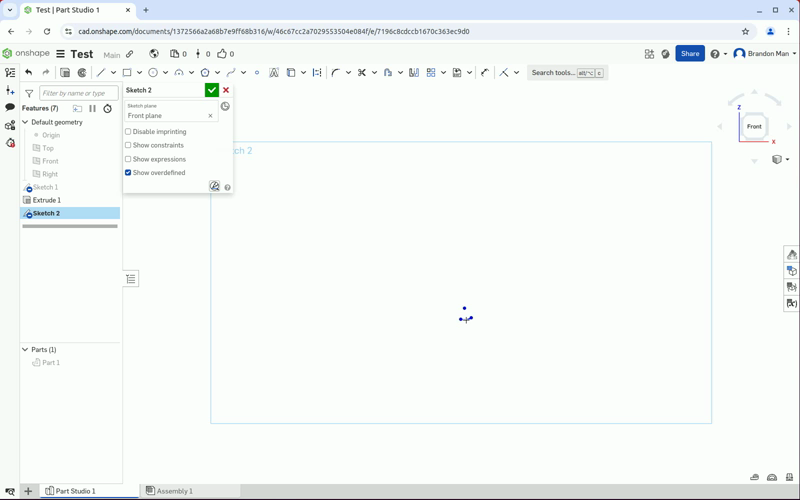
mouse_move(471, 317)
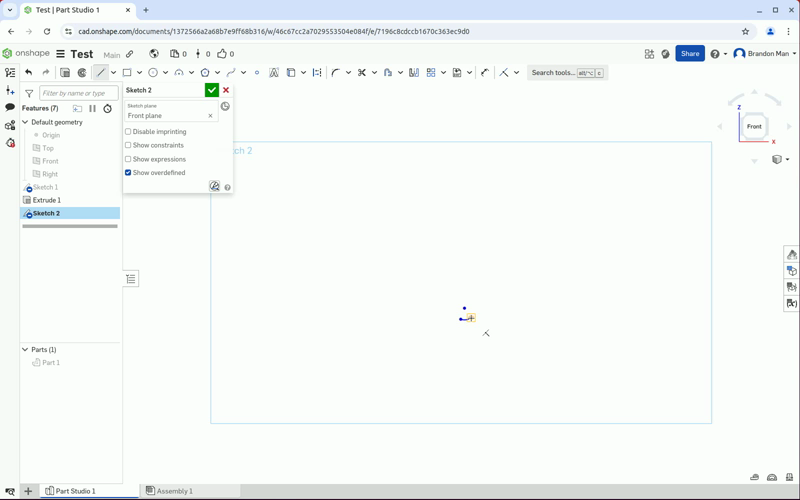
click(471, 317)
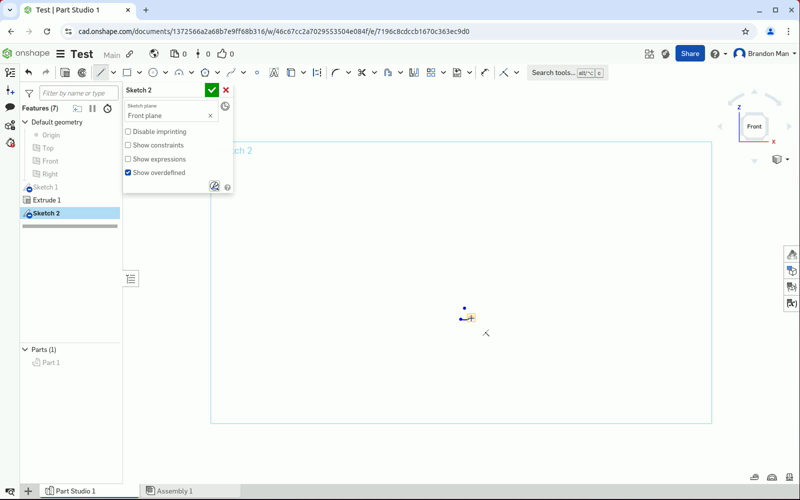
mouse_move(501, 317)
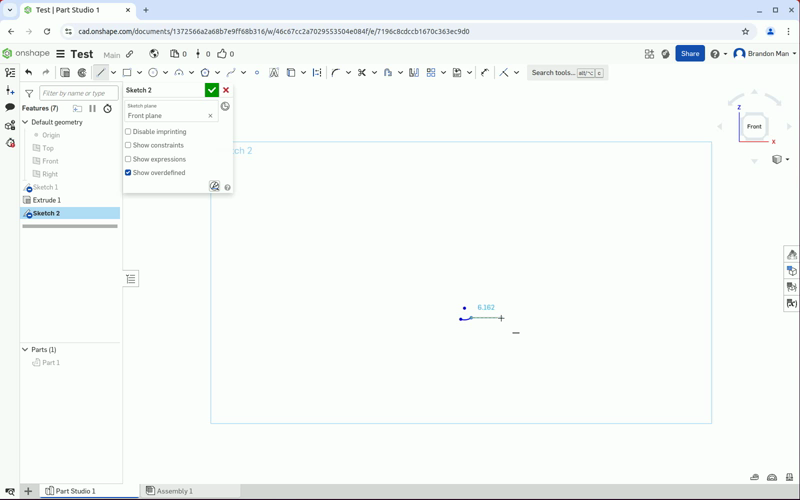
key_down(shift)
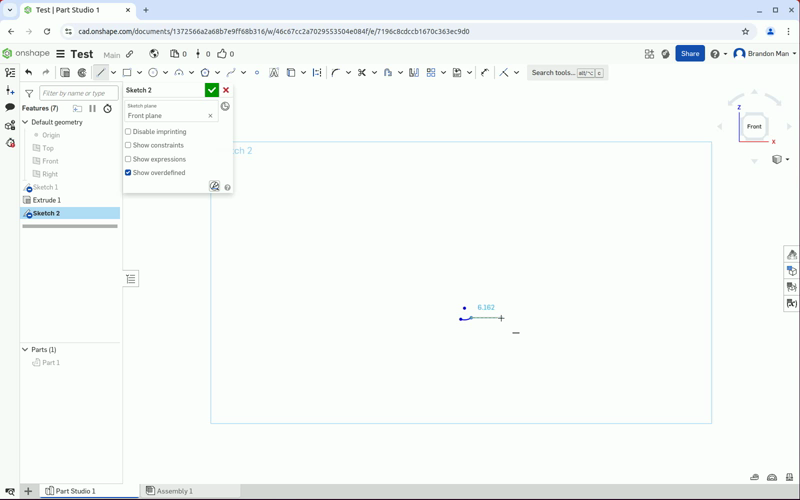
mouse_move(460, 319)
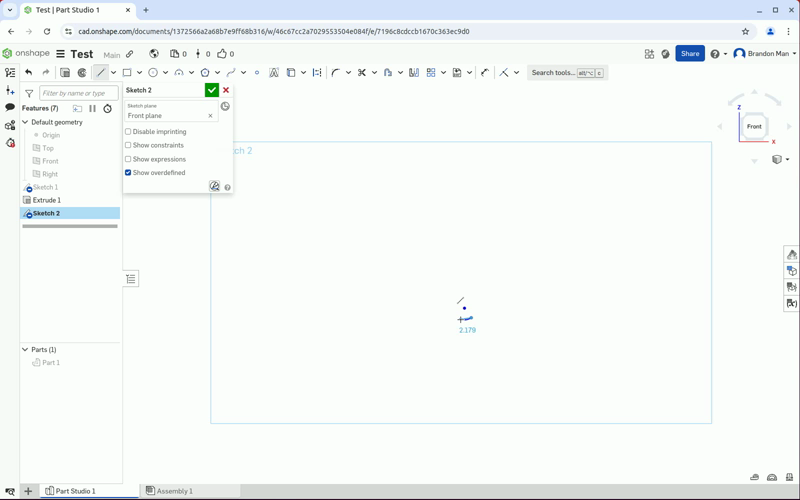
key_up(shift)
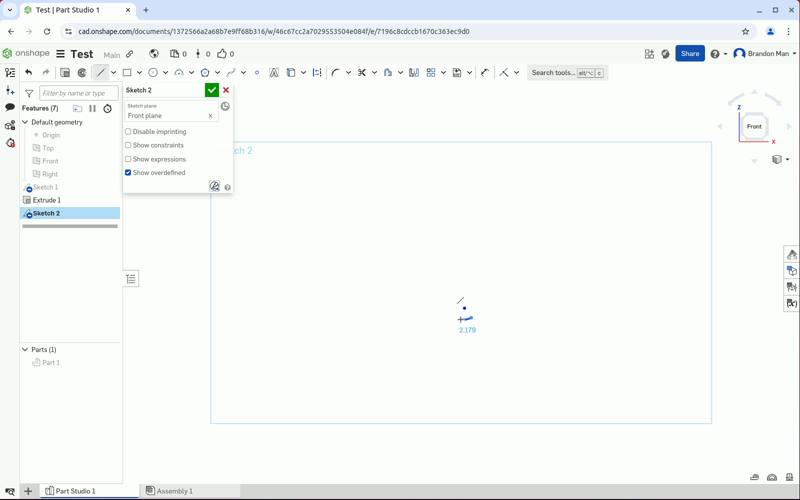
click(460, 319)
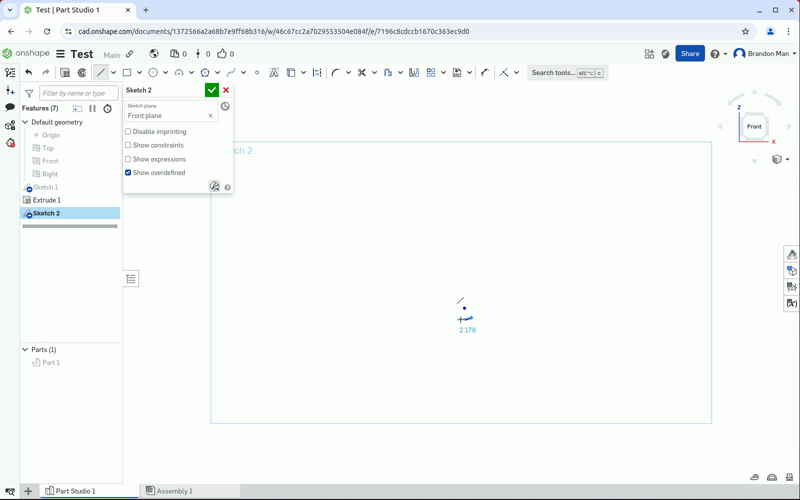
key(esc)
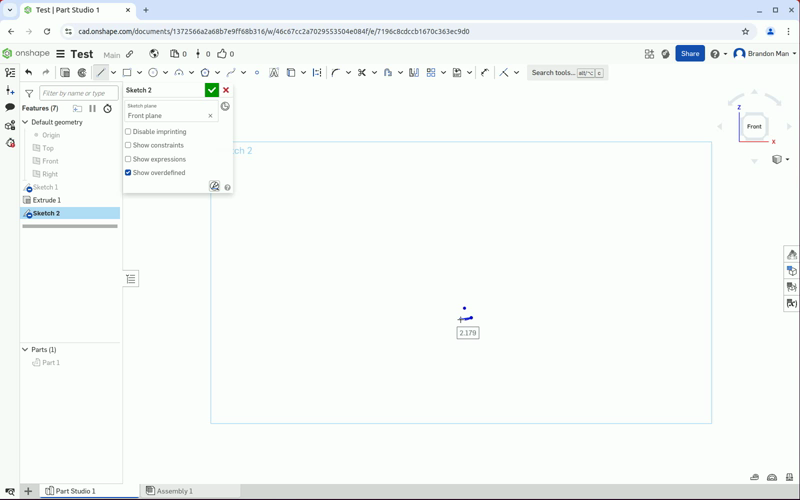
mouse_move(462, 319)
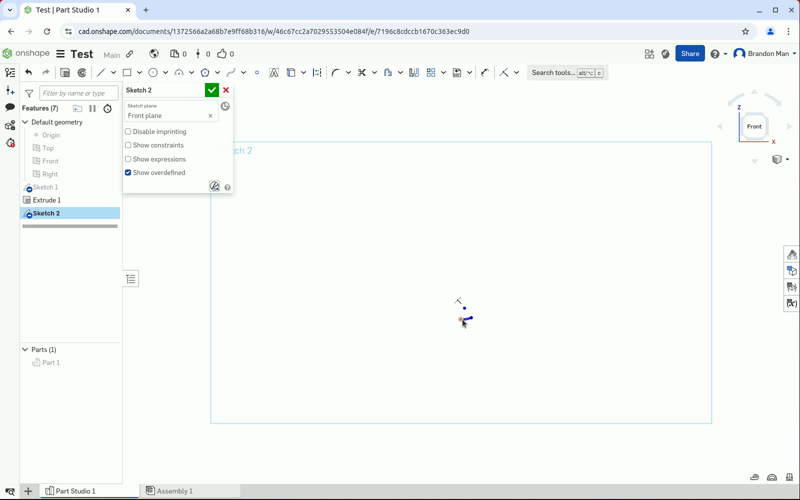
scroll(6)
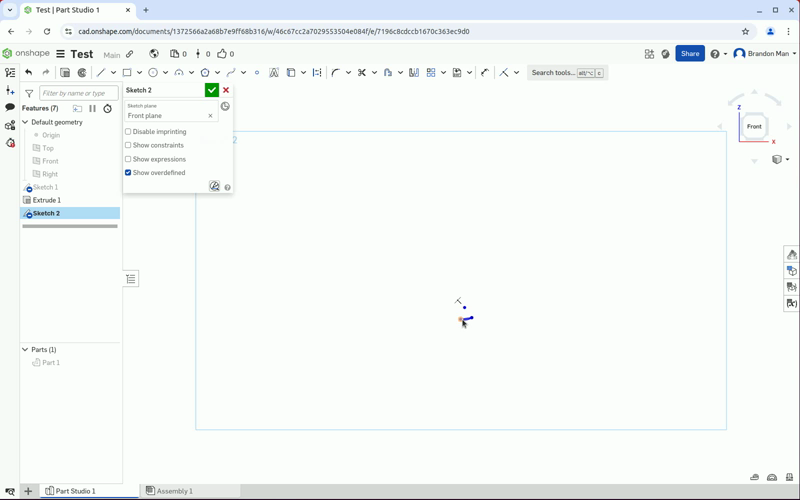
scroll(6)
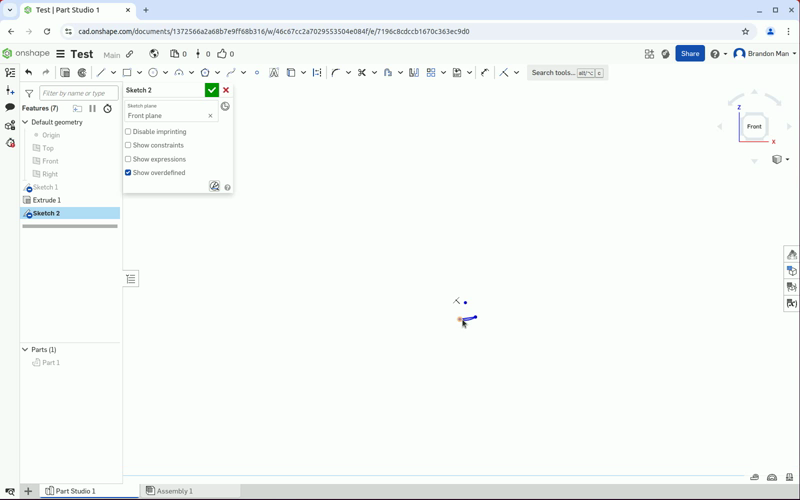
scroll(6)
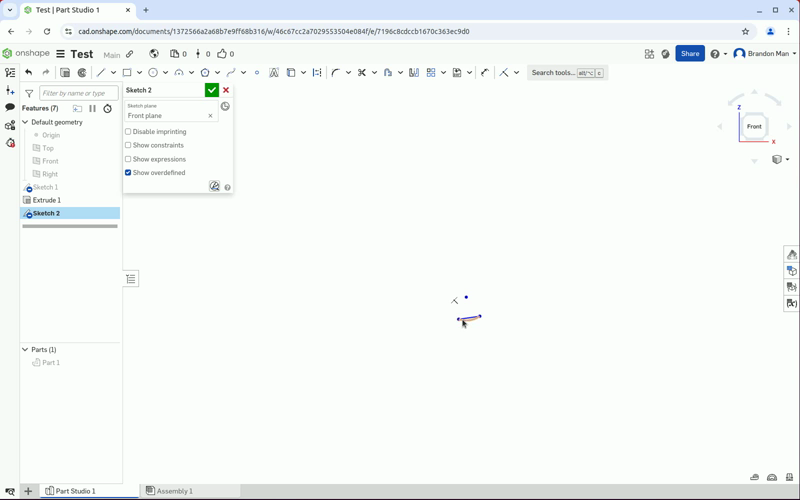
scroll(6)
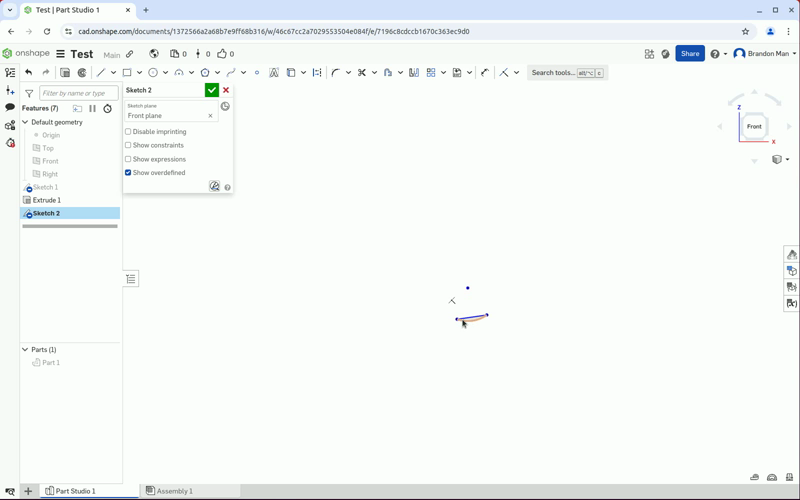
scroll(6)
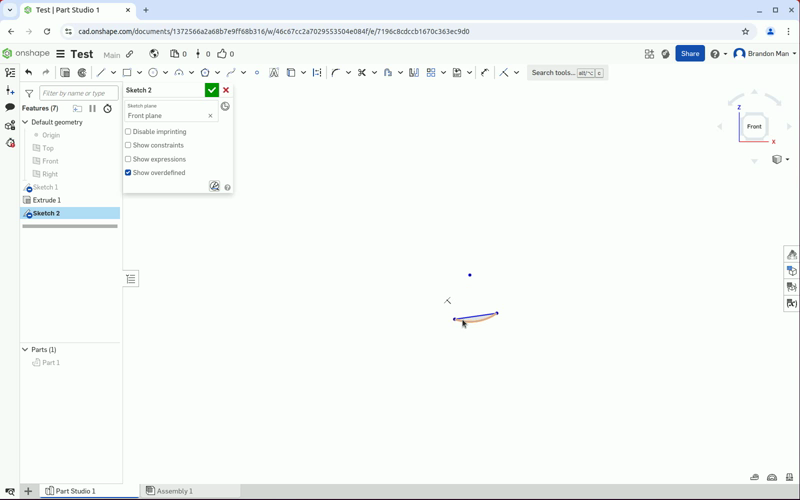
scroll(6)
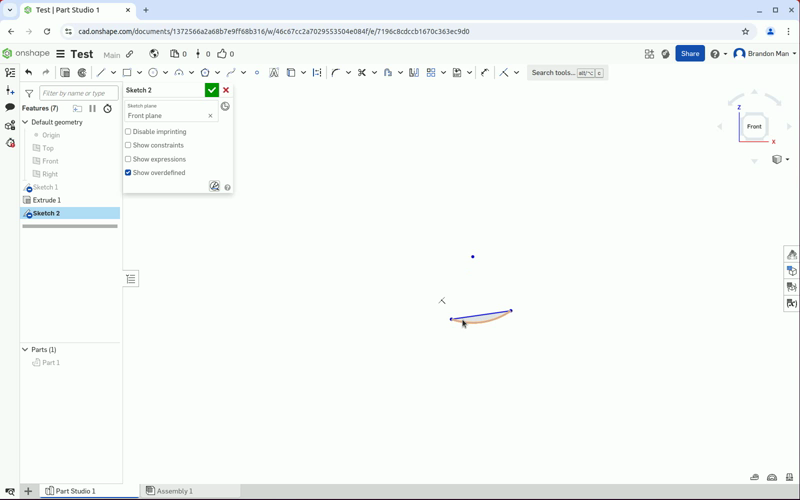
scroll(6)
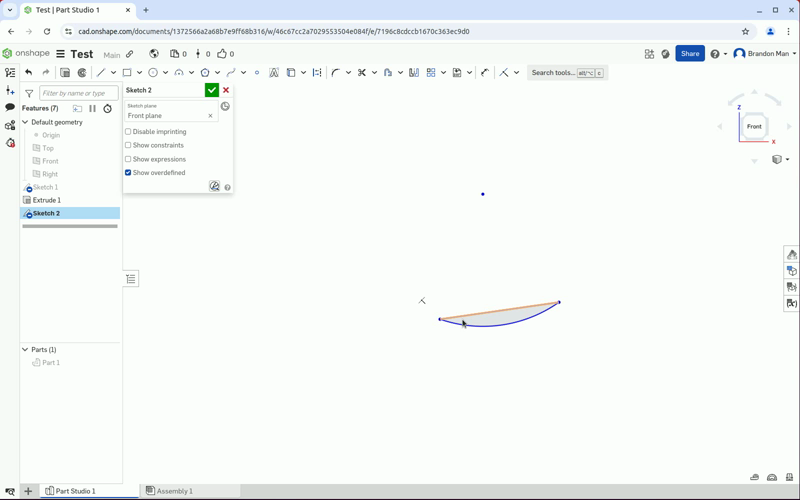
click(462, 319)
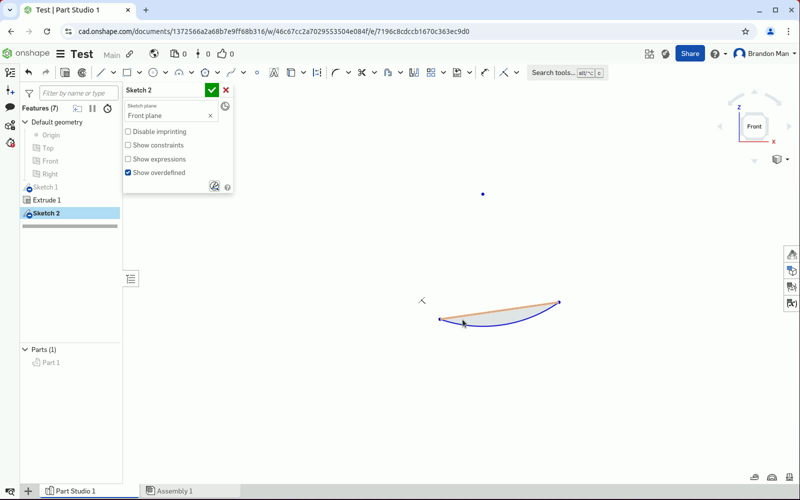
scroll(-6)
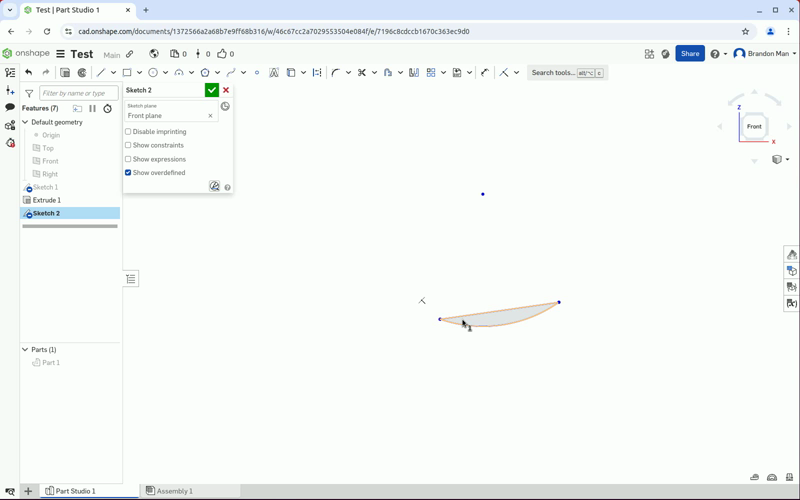
scroll(-6)
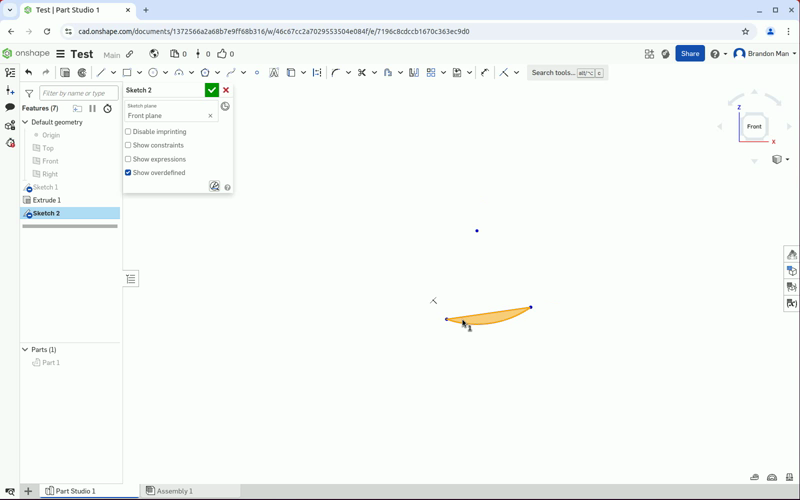
scroll(-6)
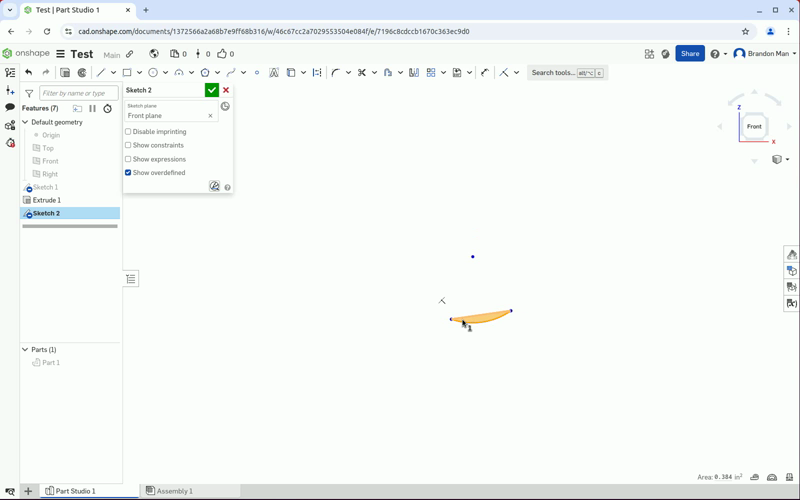
scroll(-6)
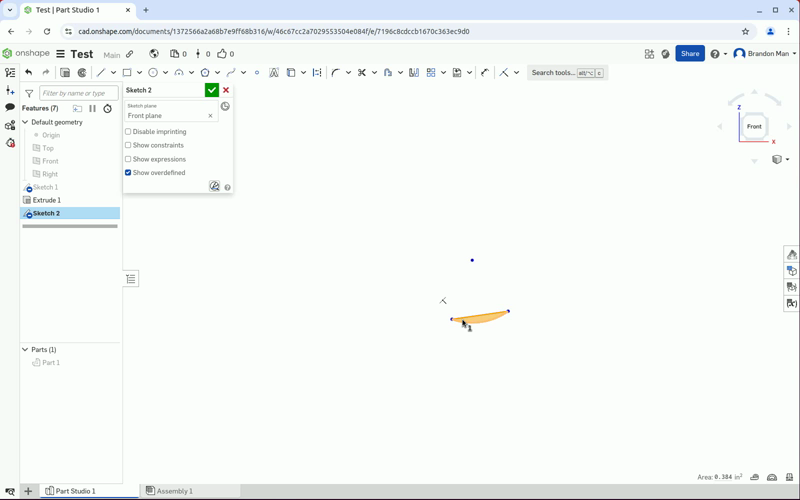
scroll(-6)
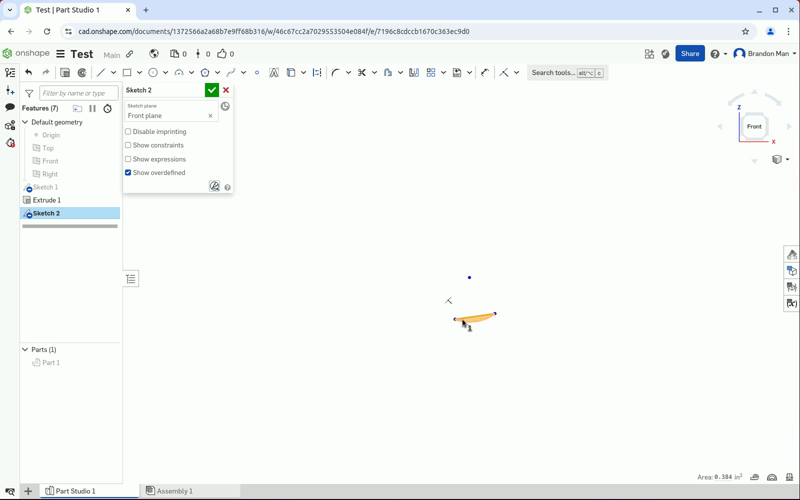
scroll(-6)
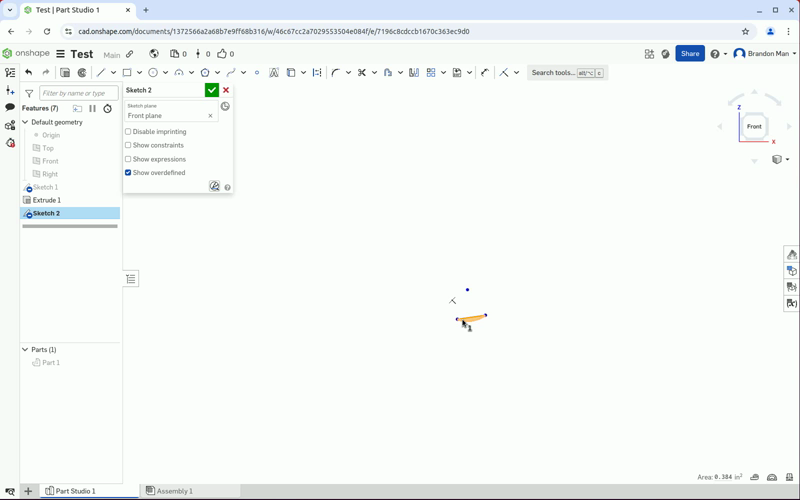
scroll(-6)
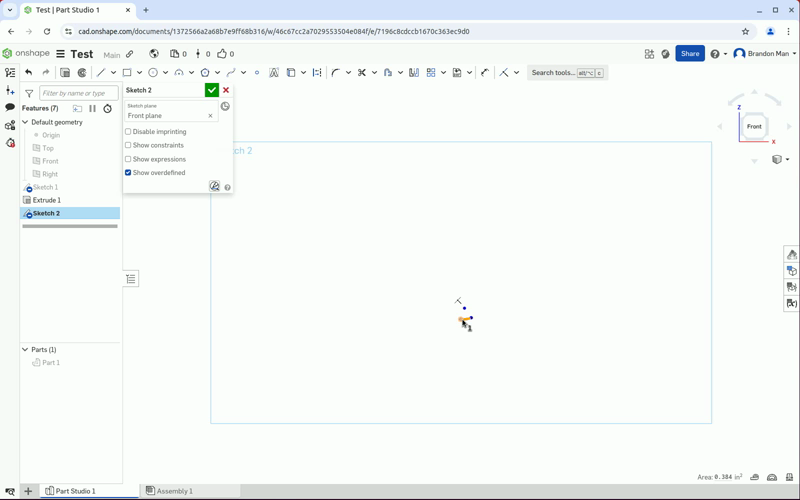
mouse_move(73, 352)
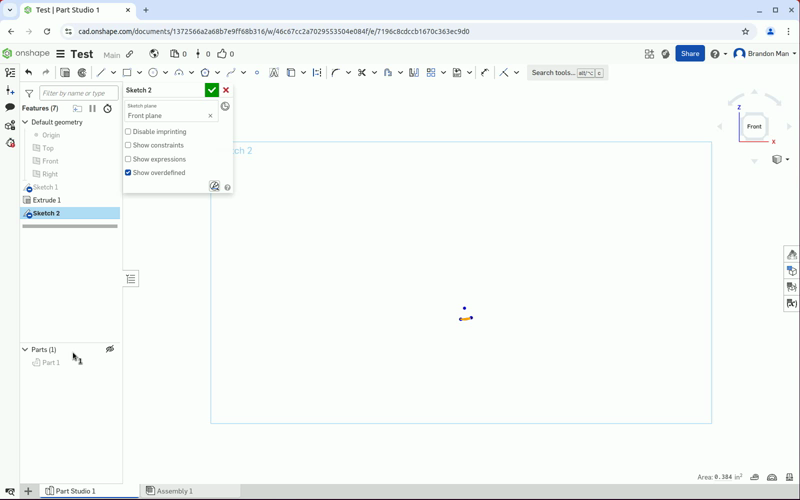
key(shift+y)
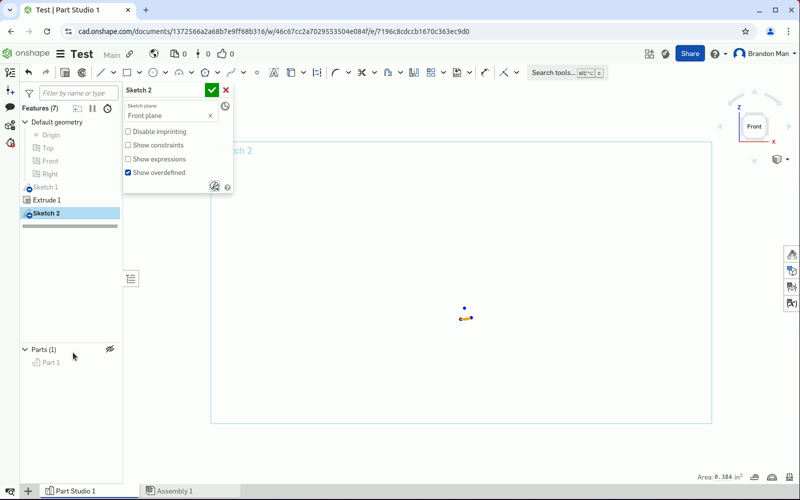
key(shift+e)
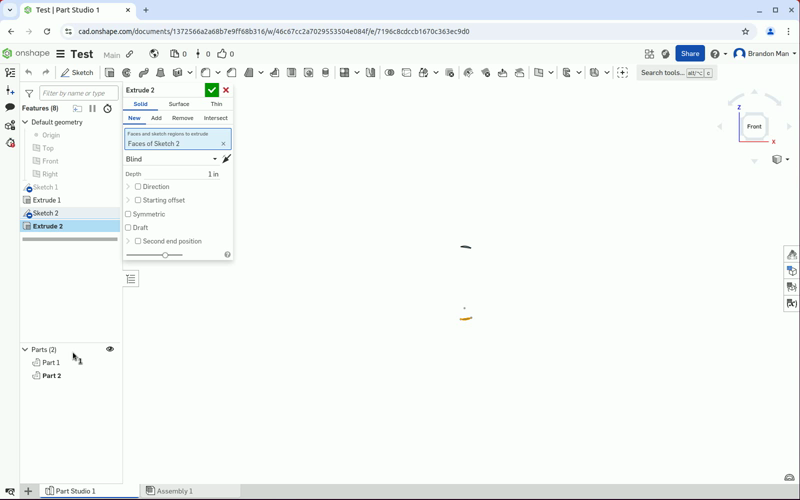
mouse_move(143, 106)
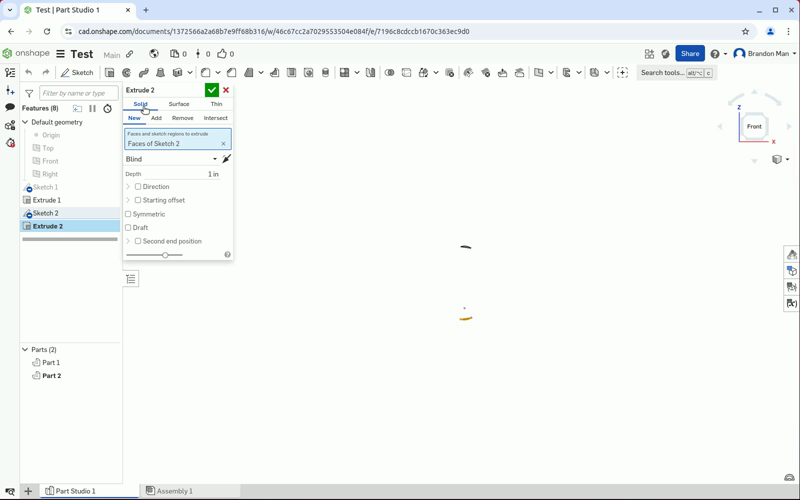
click(143, 106)
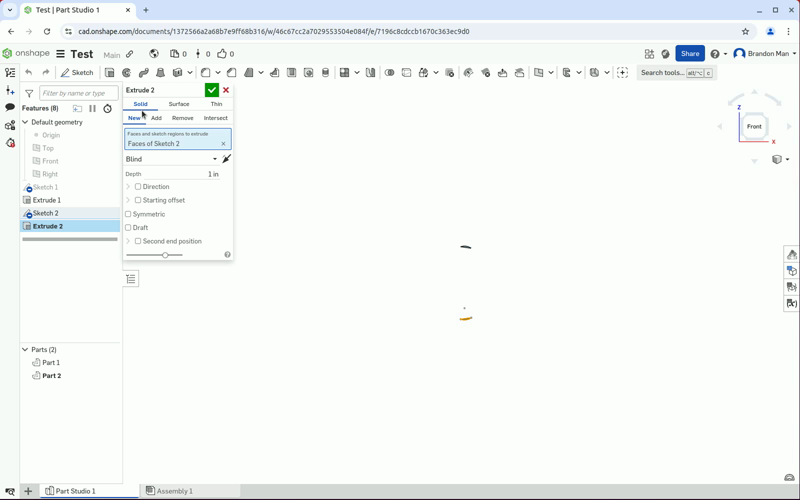
mouse_move(137, 120)
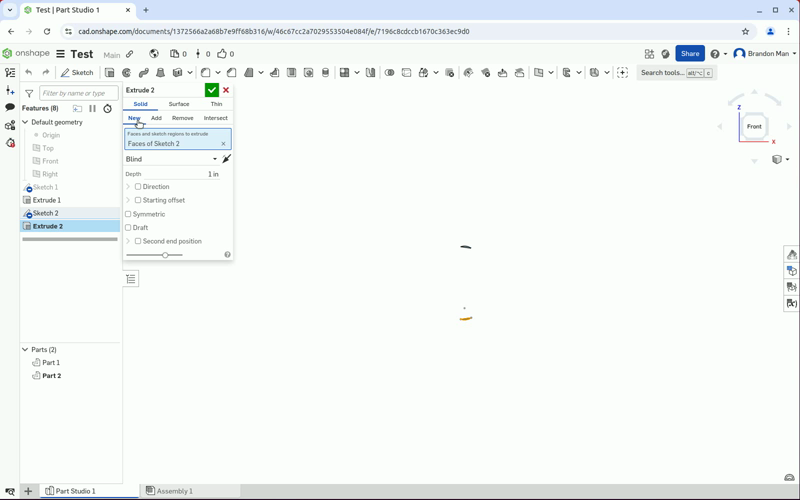
click(137, 120)
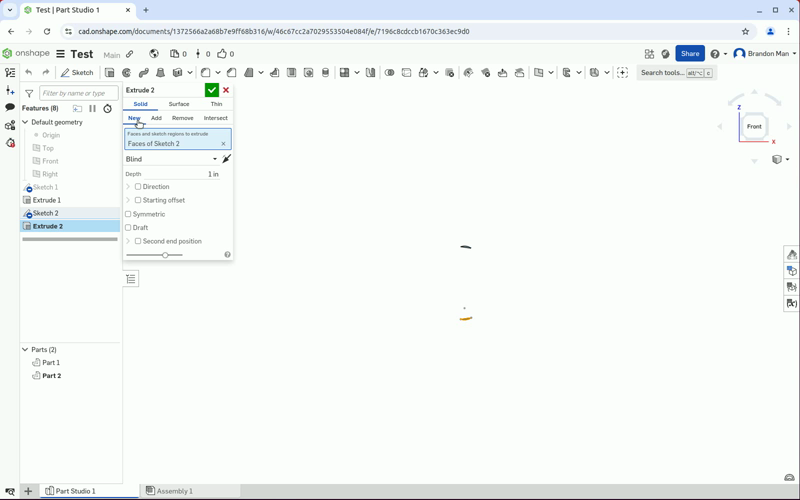
key(tab, 4)
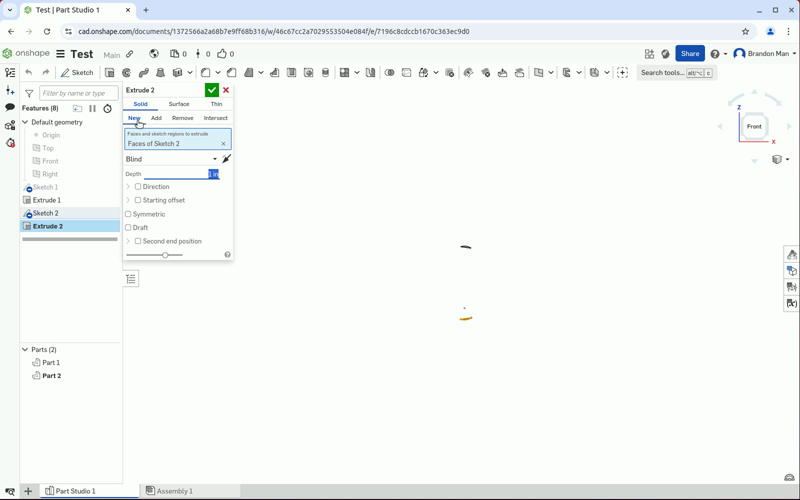
text(6.499)
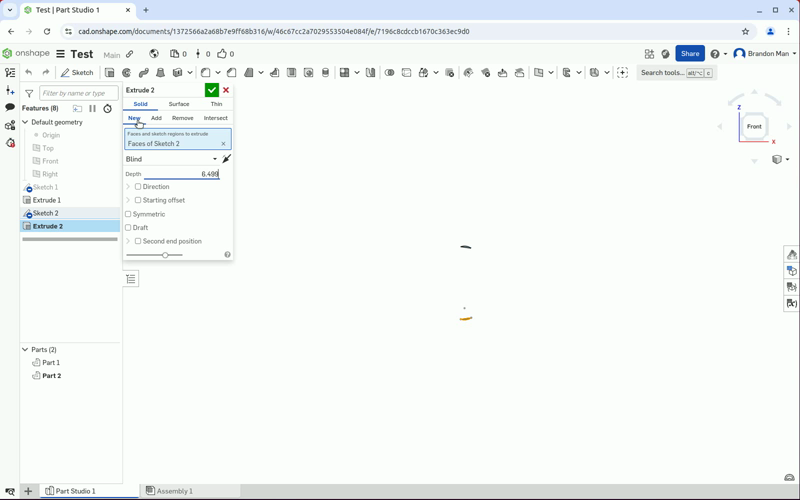
key(enter)
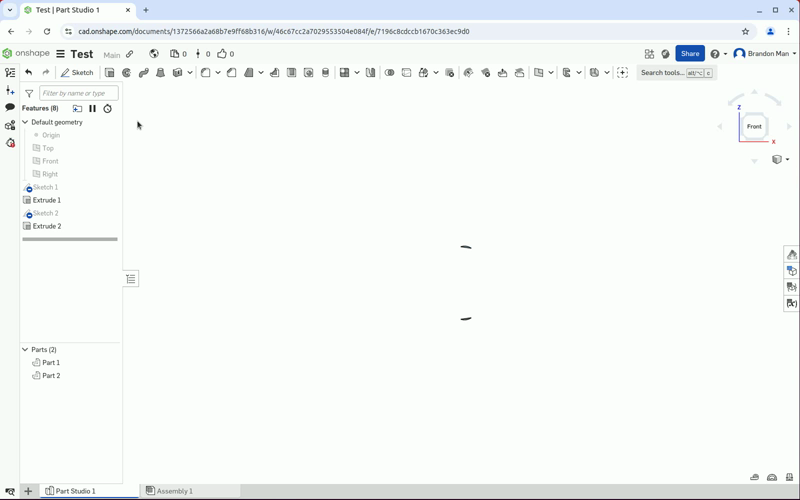
key(shift+h)
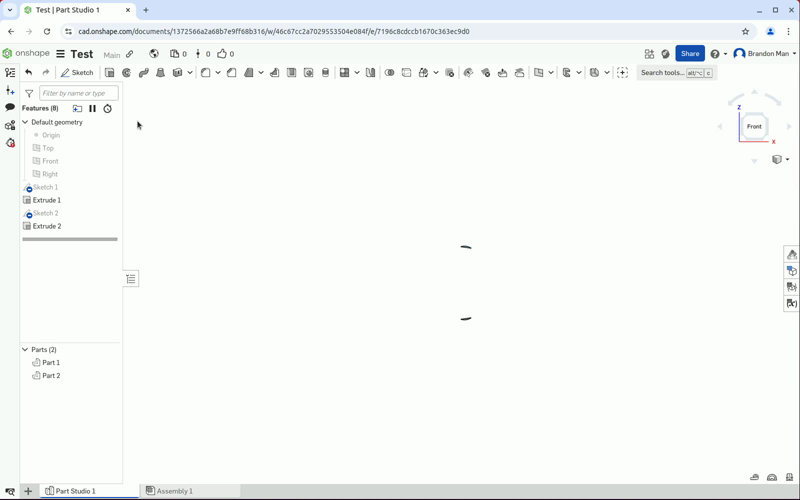
key(shift+h)
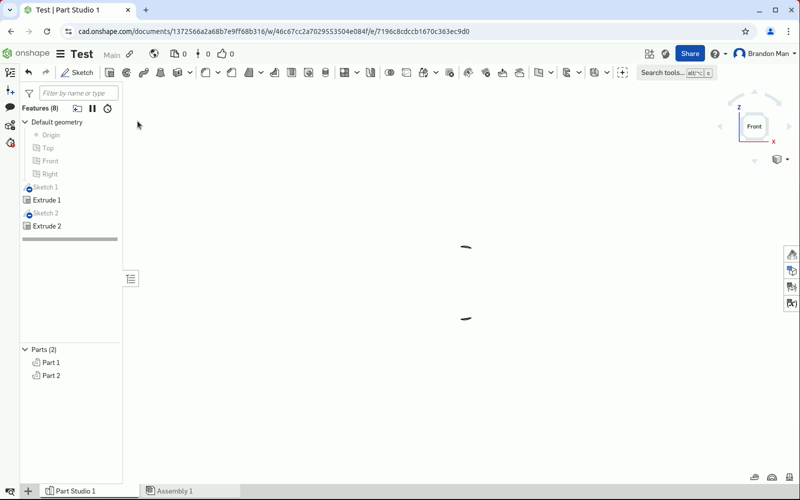
mouse_move(73, 189)
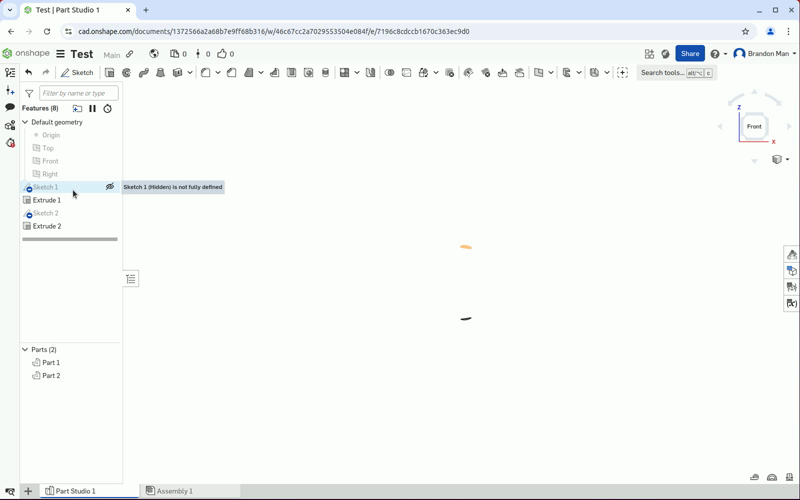
click(73, 189)
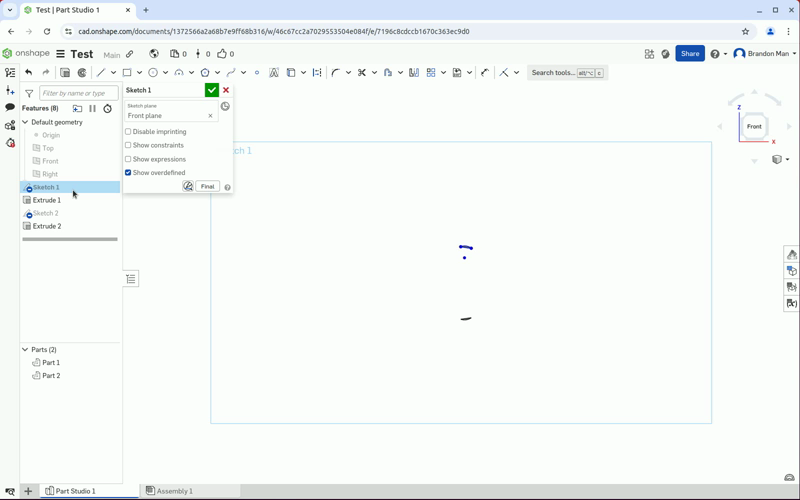
mouse_move(229, 92)
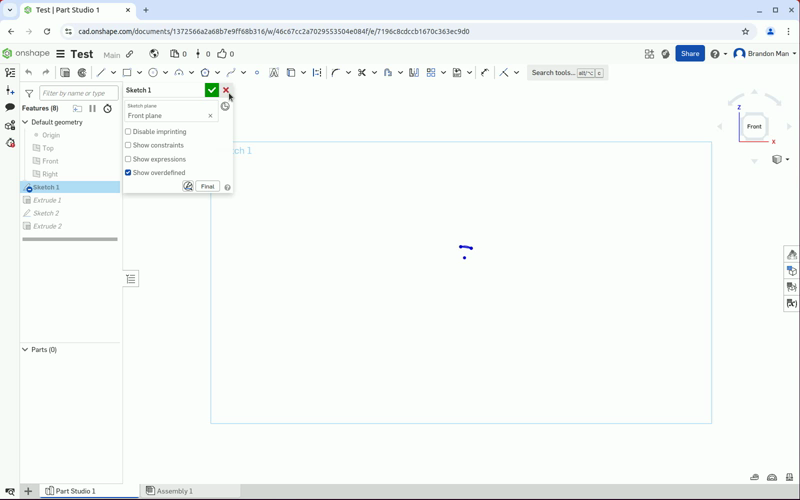
click(229, 92)
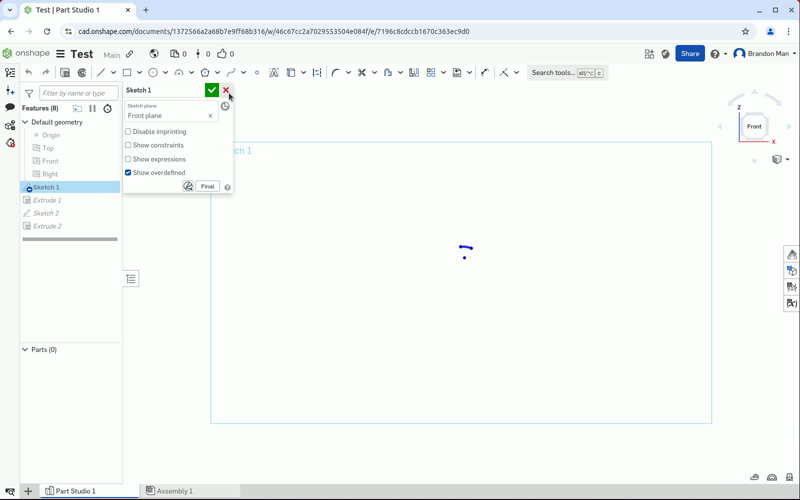
key(shift+s)
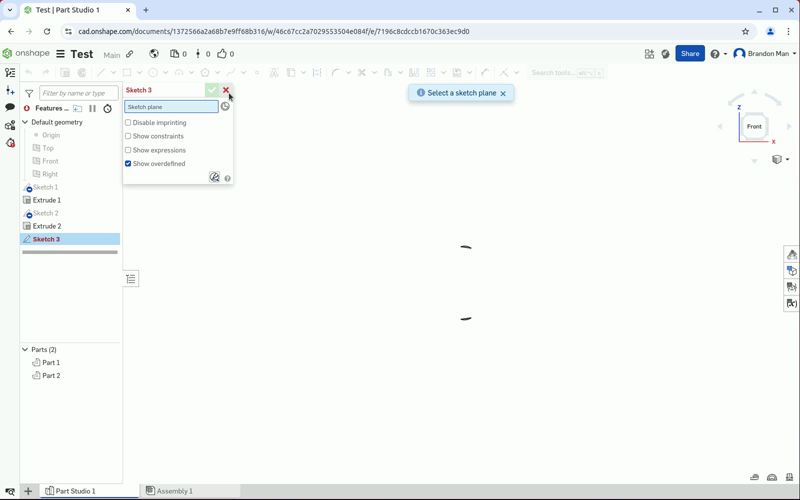
mouse_move(73, 163)
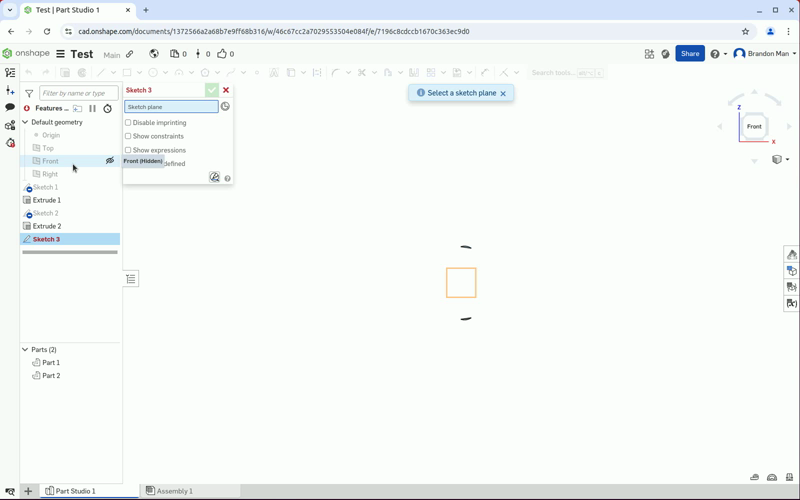
click(73, 163)
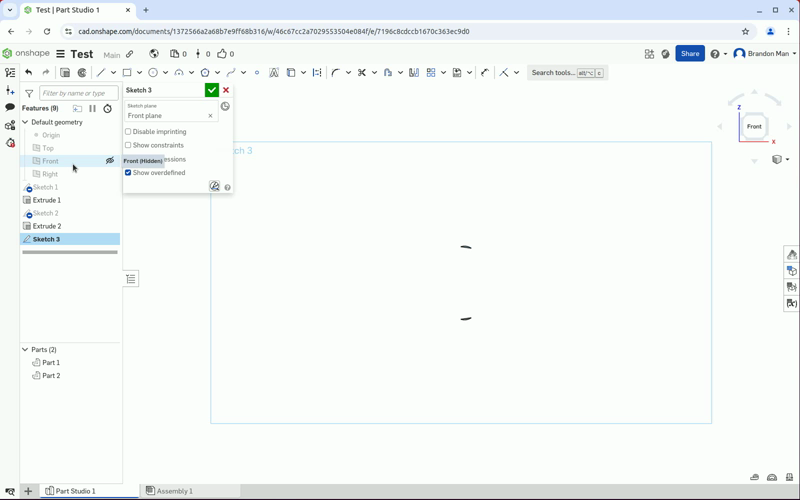
mouse_move(73, 352)
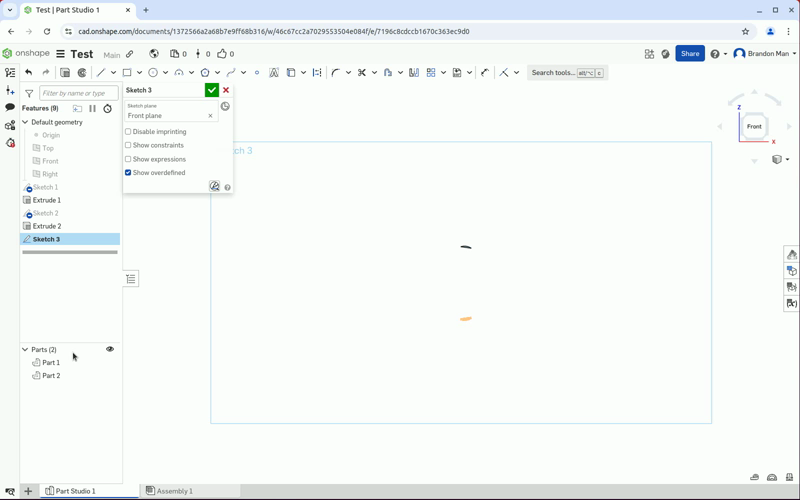
key(y)
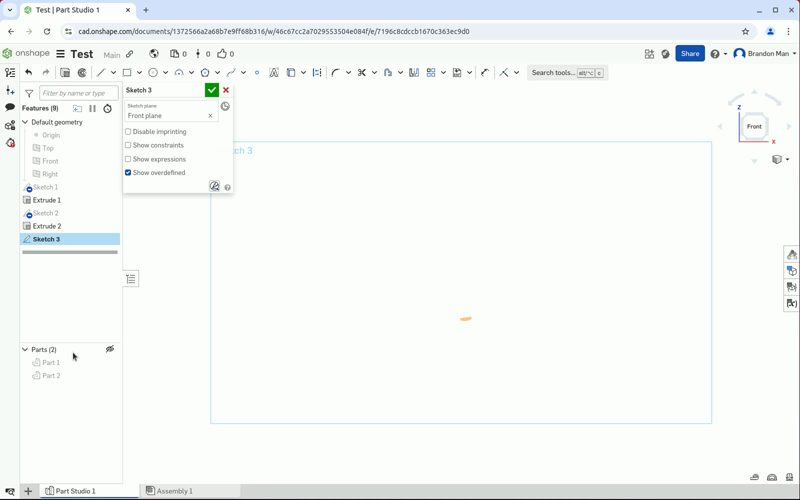
key(l)
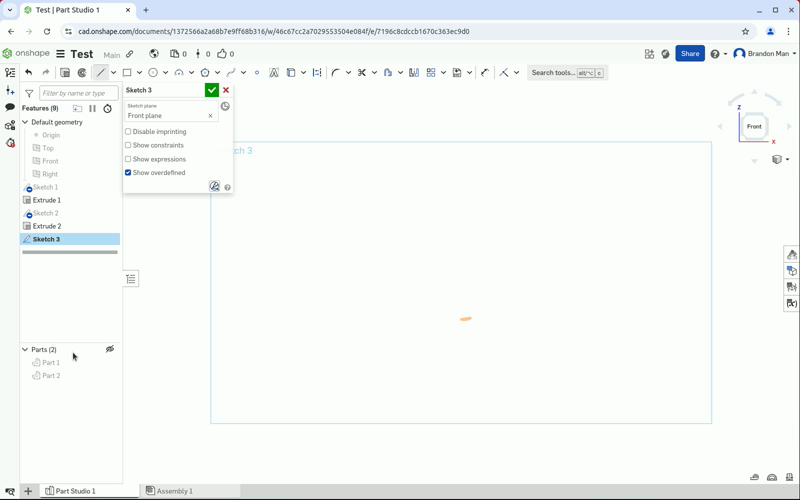
key_down(shift)
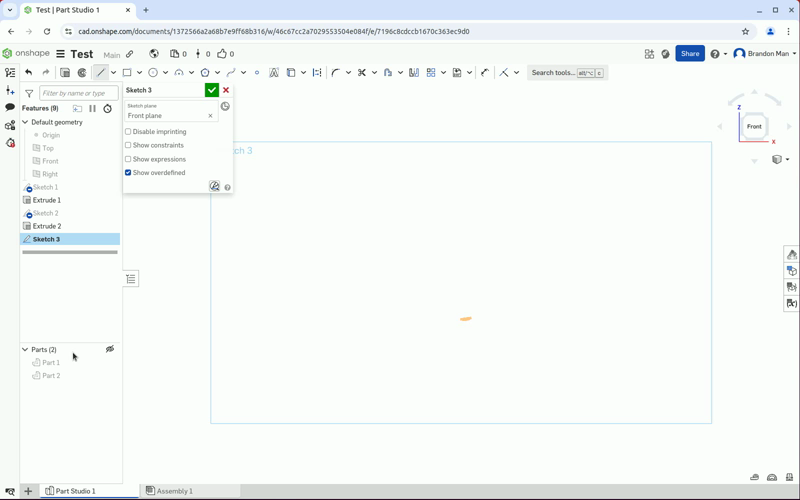
mouse_move(470, 318)
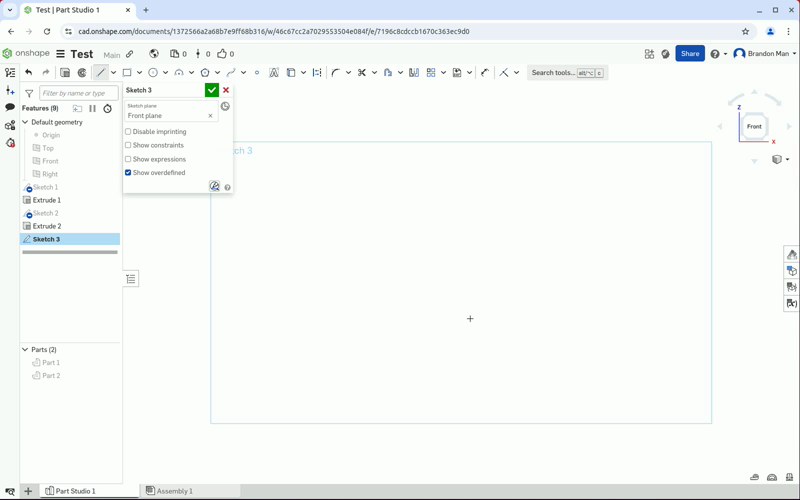
click(470, 318)
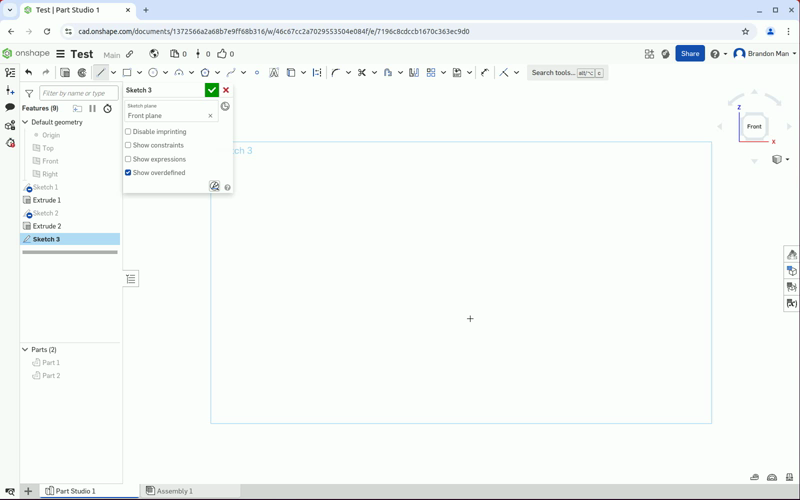
key_up(shift)
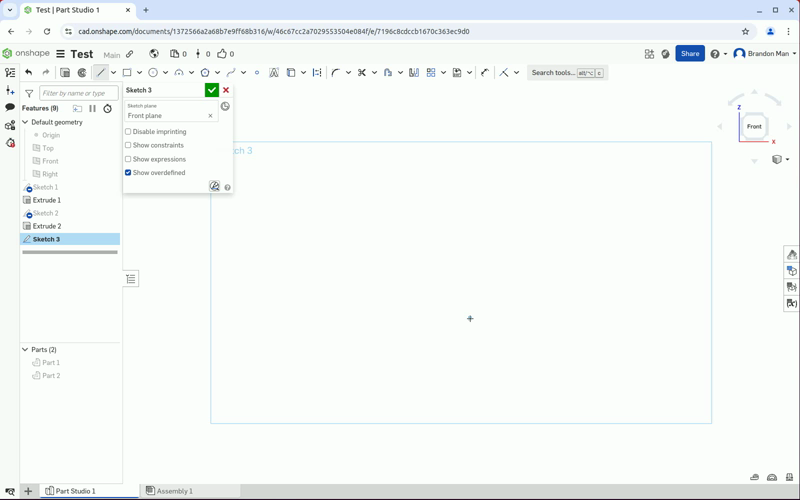
key_down(shift)
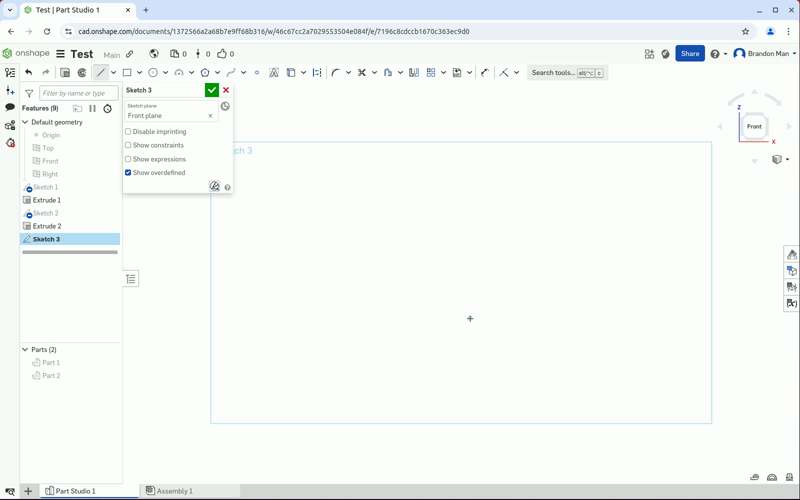
mouse_move(552, 306)
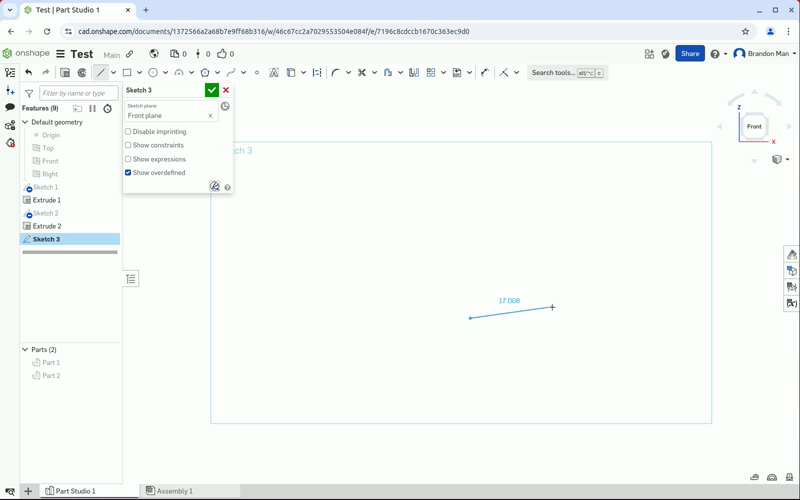
click(552, 306)
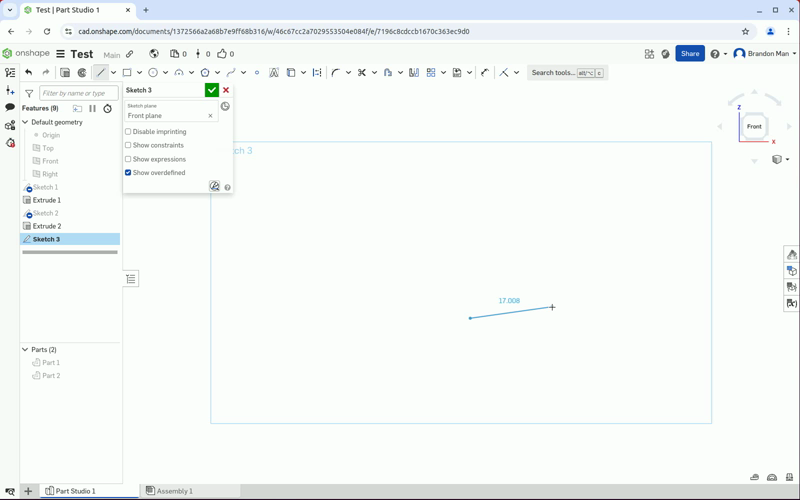
key_up(shift)
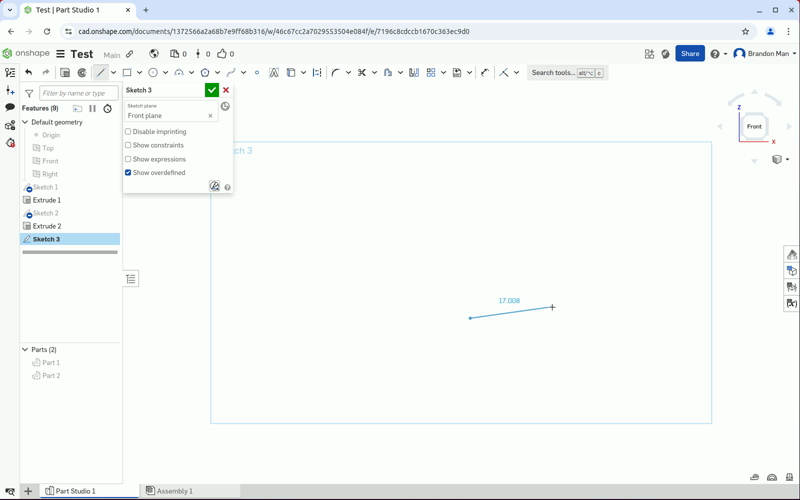
key(esc)
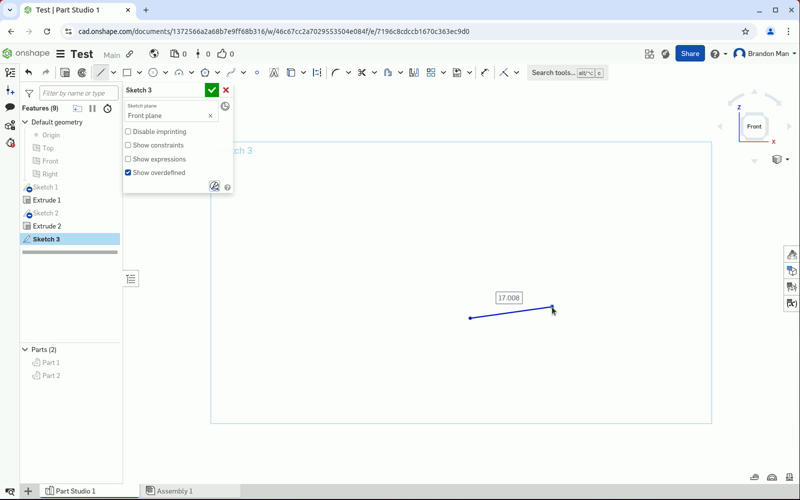
key(a)
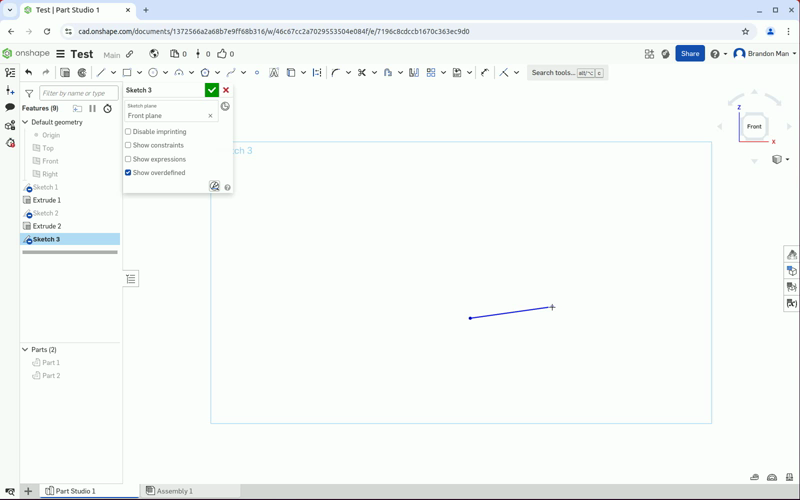
mouse_move(552, 306)
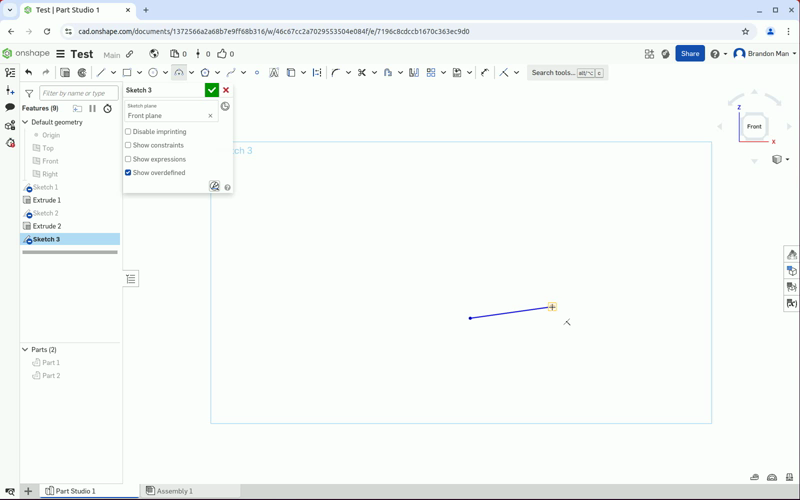
click(552, 306)
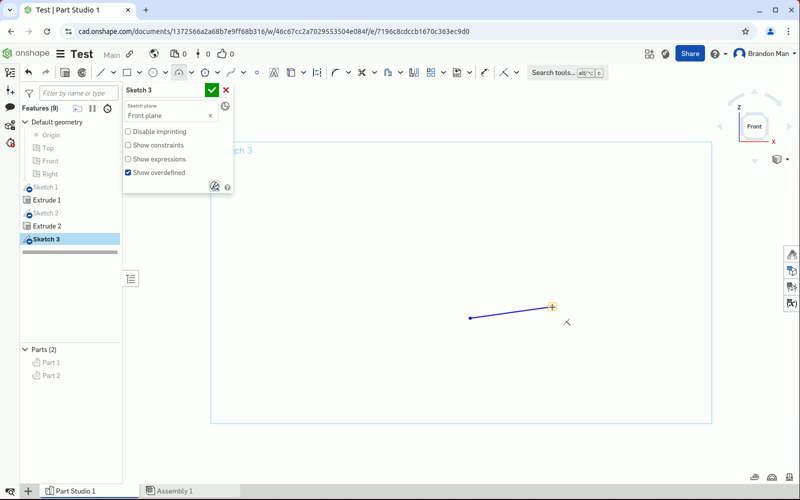
key_down(shift)
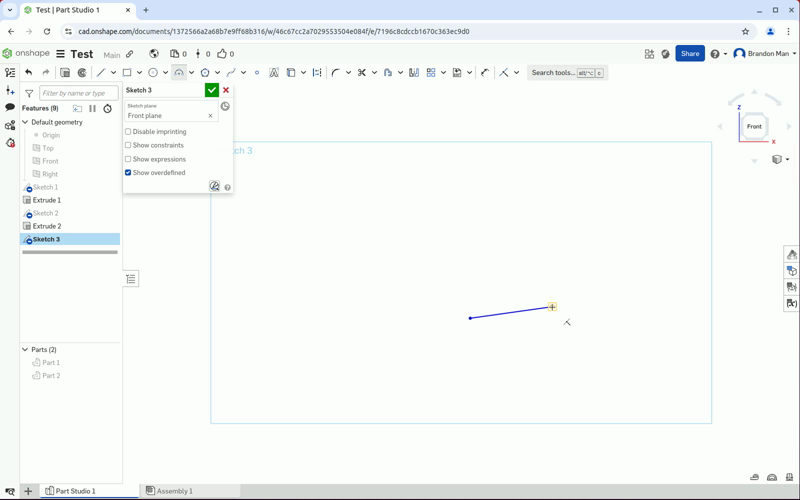
mouse_move(552, 259)
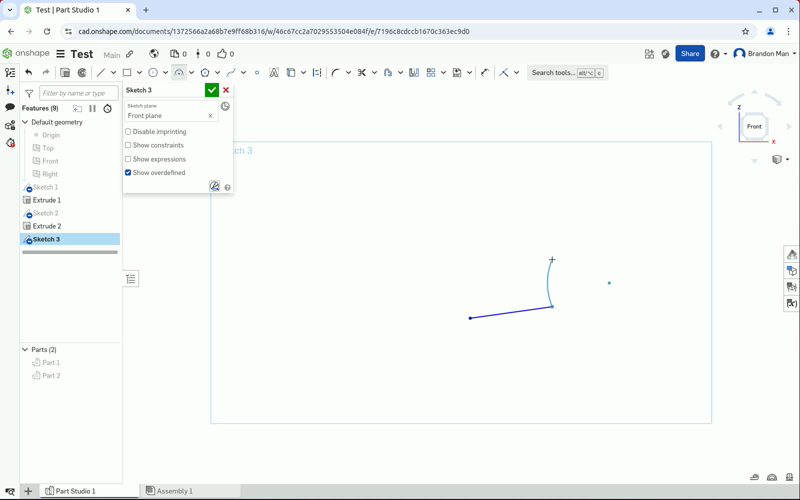
click(552, 259)
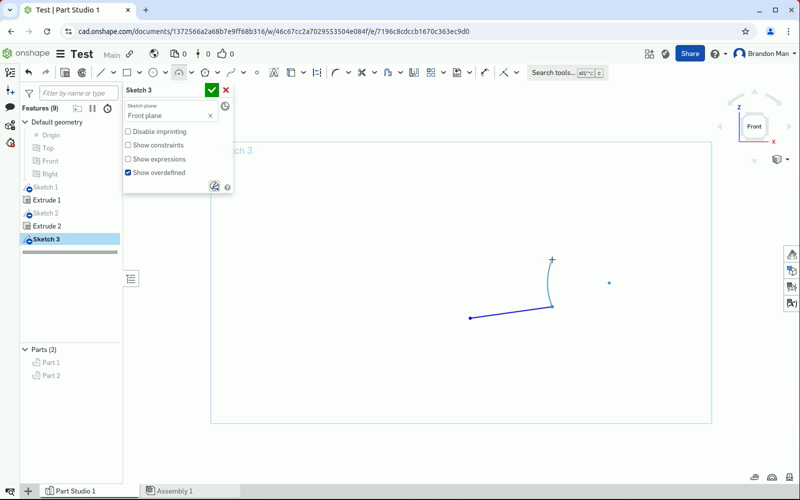
mouse_move(525, 282)
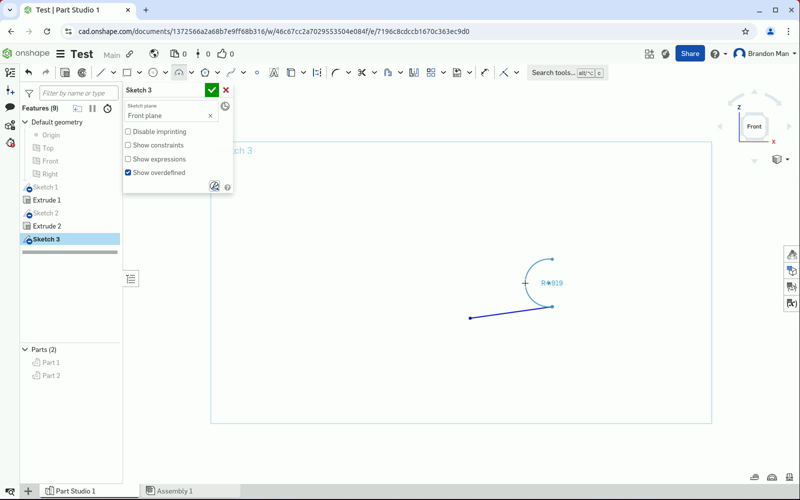
click(525, 282)
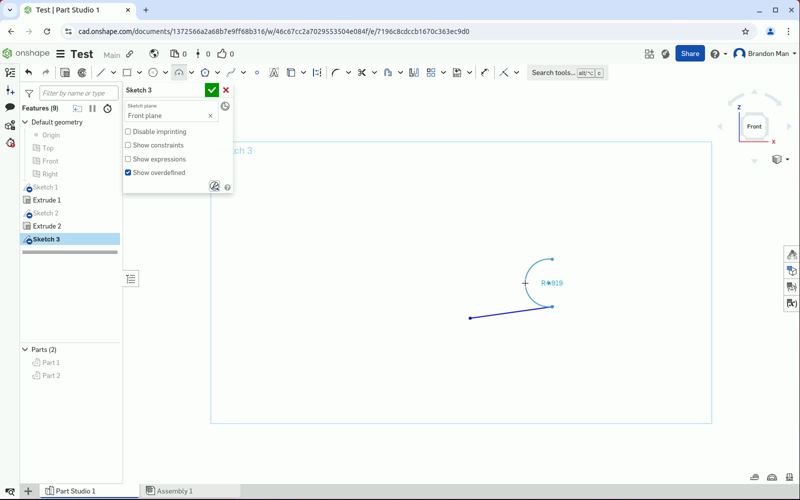
key_up(shift)
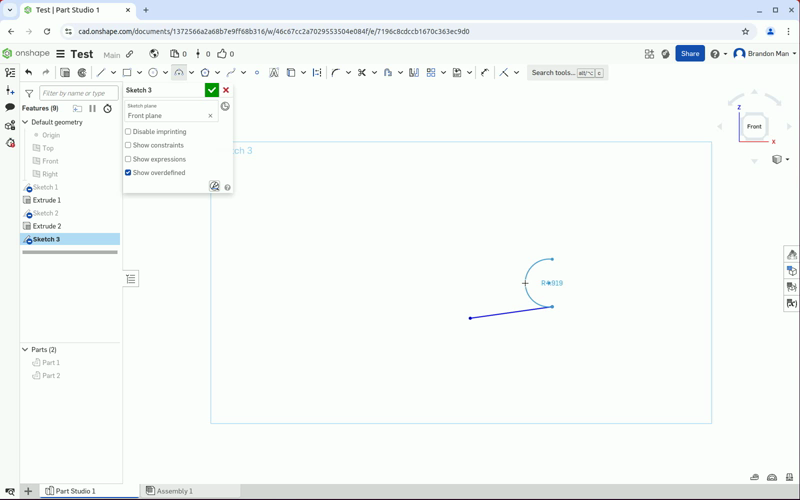
key(esc)
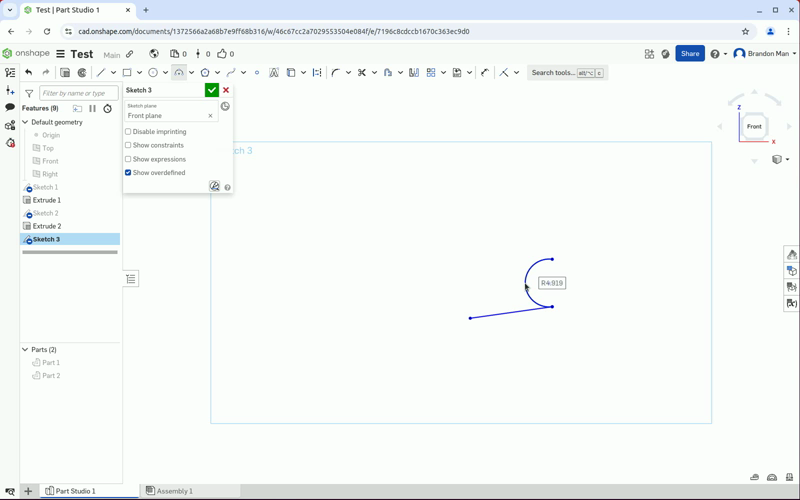
key(l)
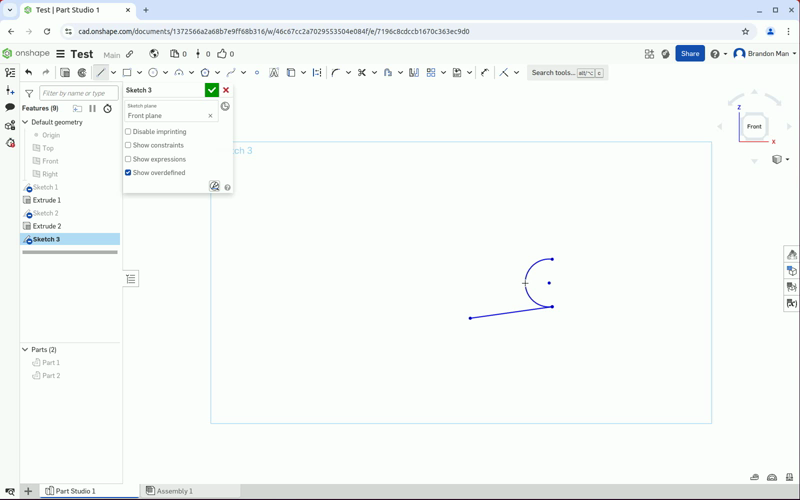
mouse_move(552, 259)
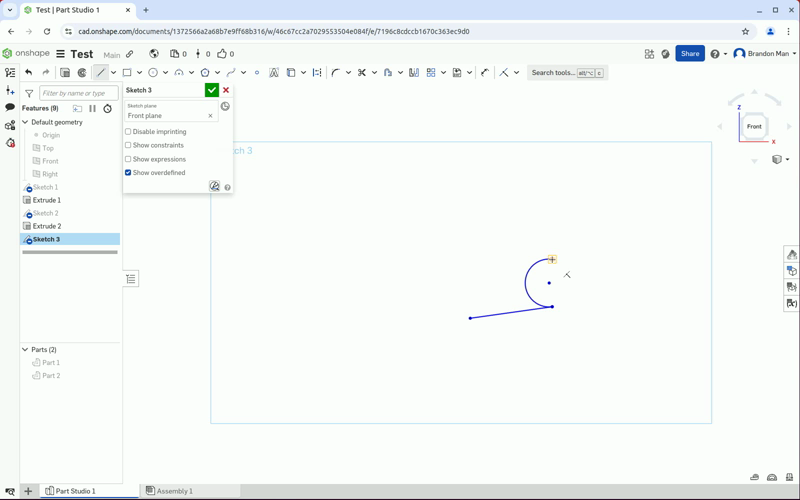
click(552, 259)
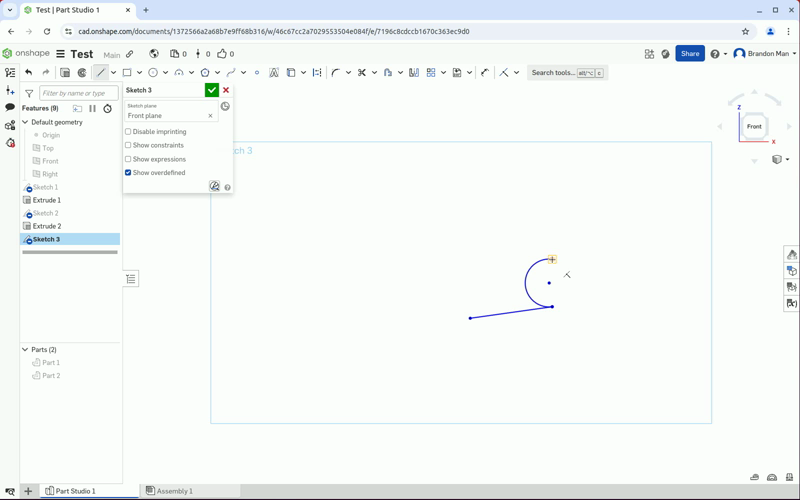
key_down(shift)
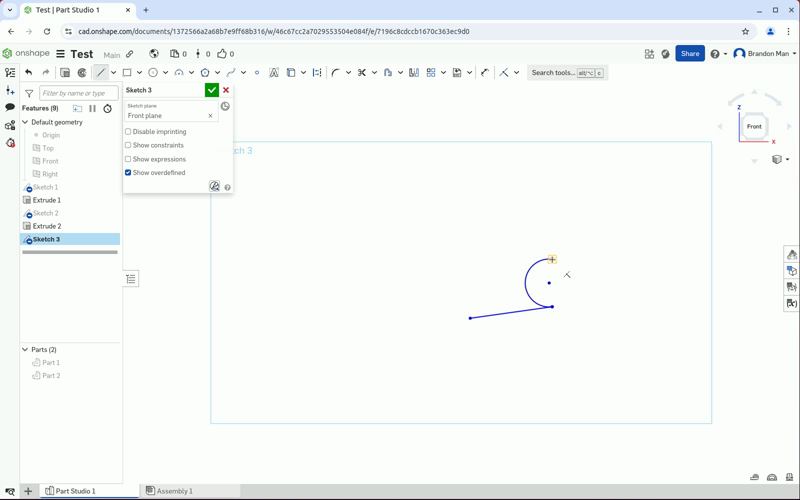
mouse_move(470, 247)
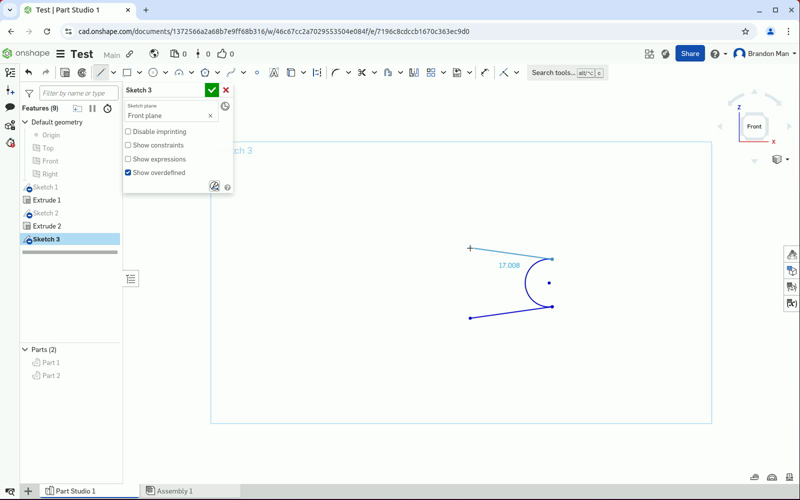
click(470, 247)
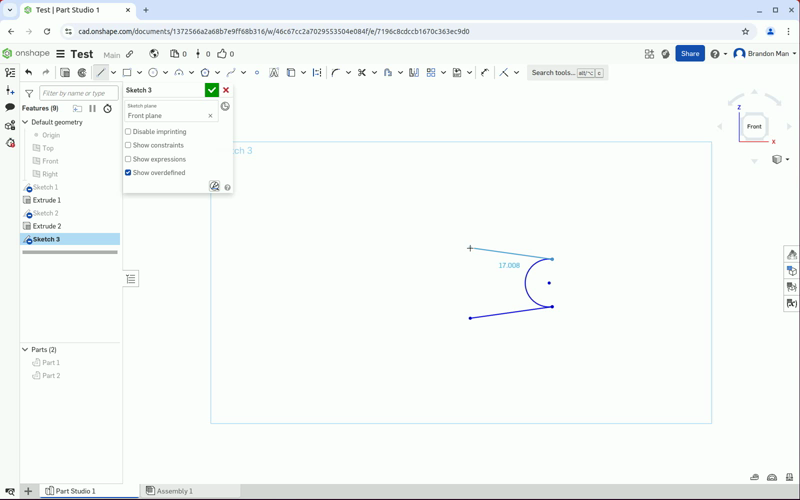
key_up(shift)
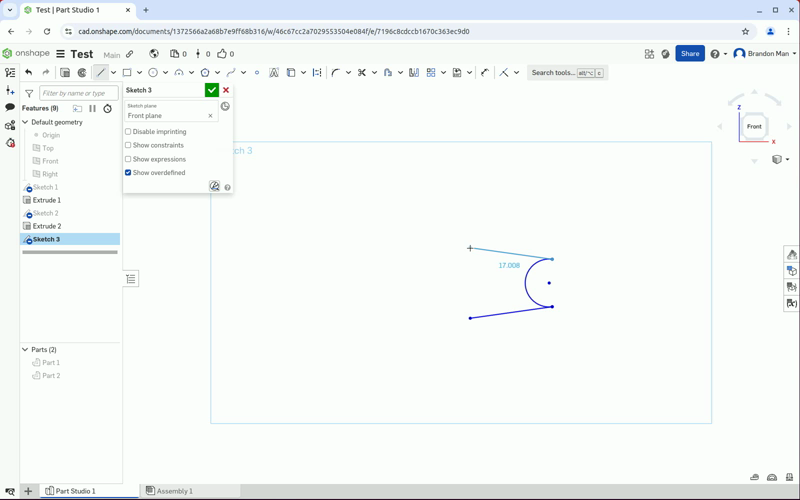
key(esc)
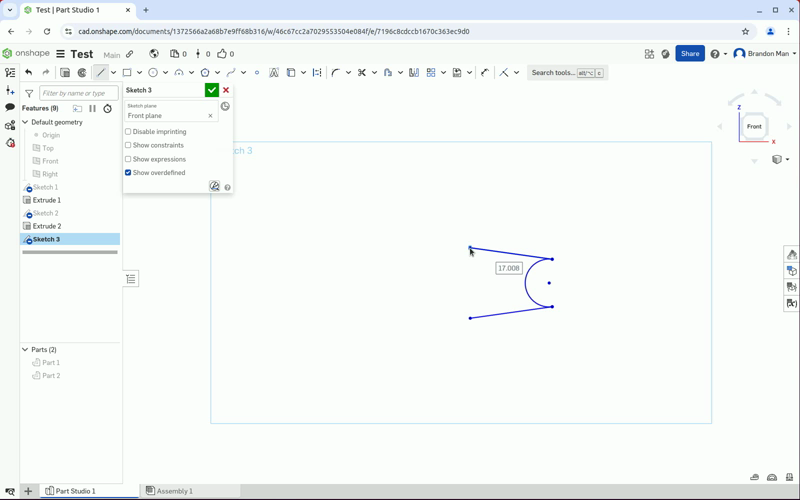
key(a)
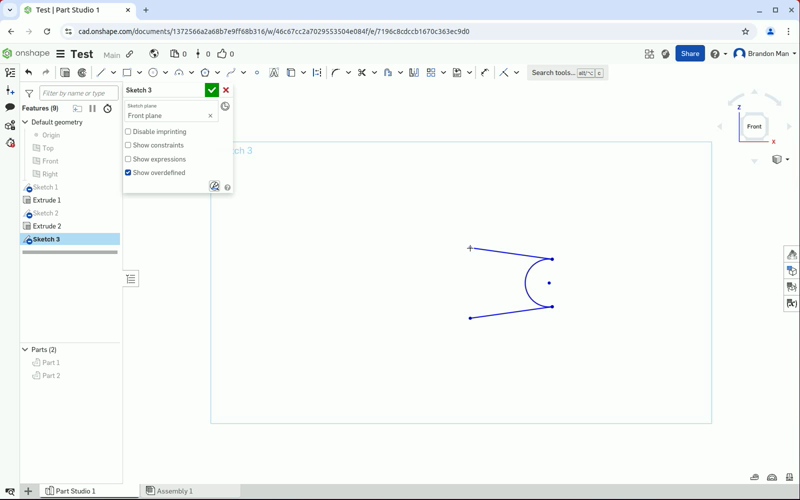
mouse_move(470, 247)
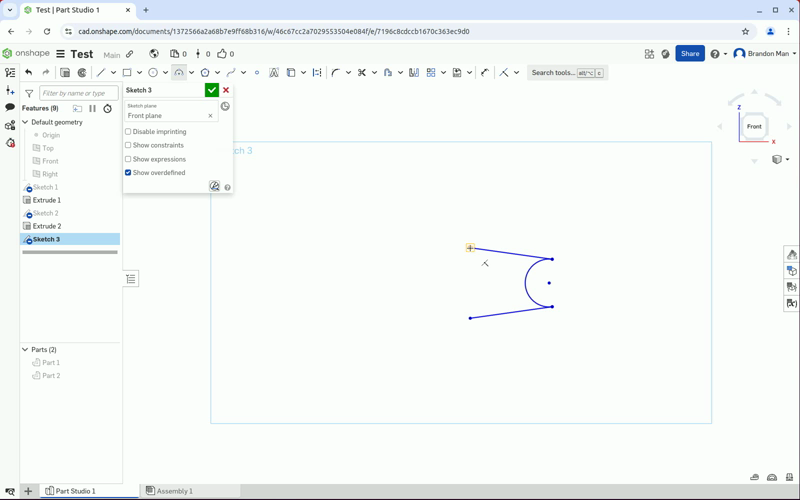
click(470, 247)
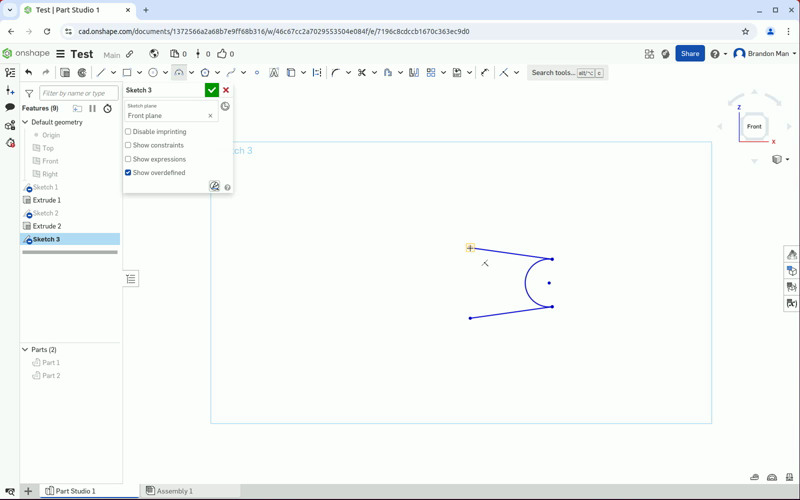
mouse_move(470, 318)
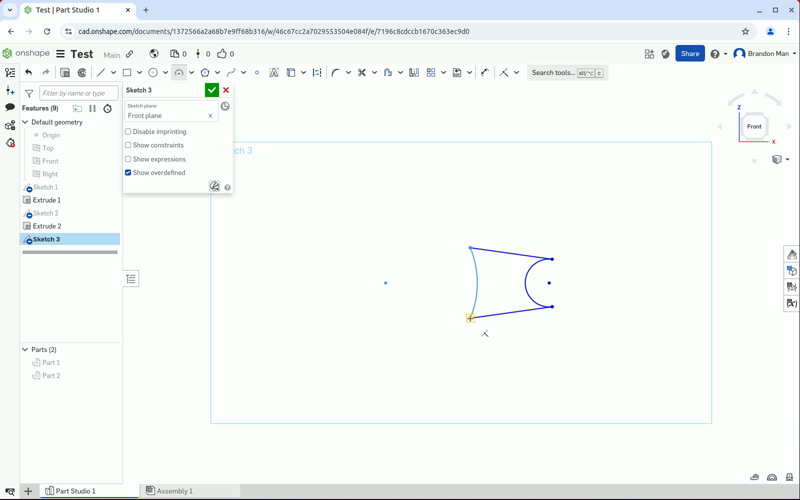
click(470, 318)
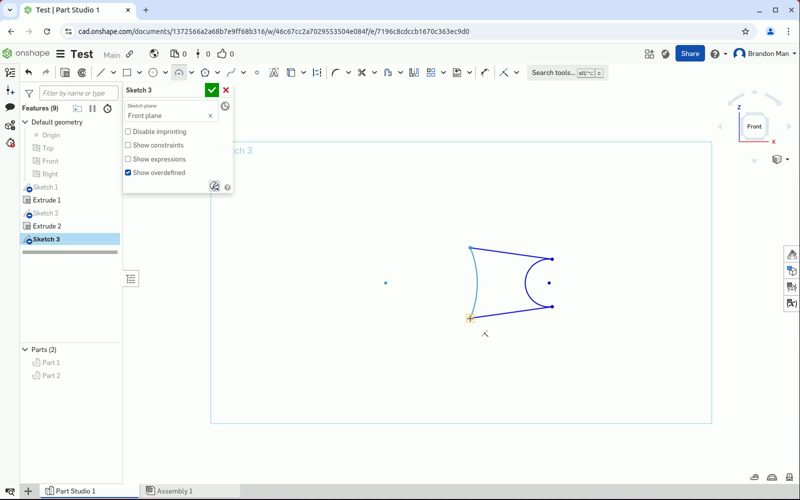
key_down(shift)
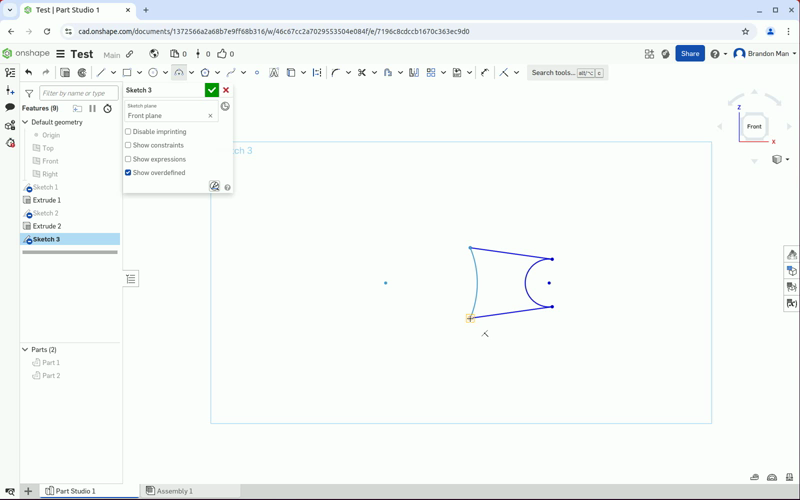
mouse_move(496, 282)
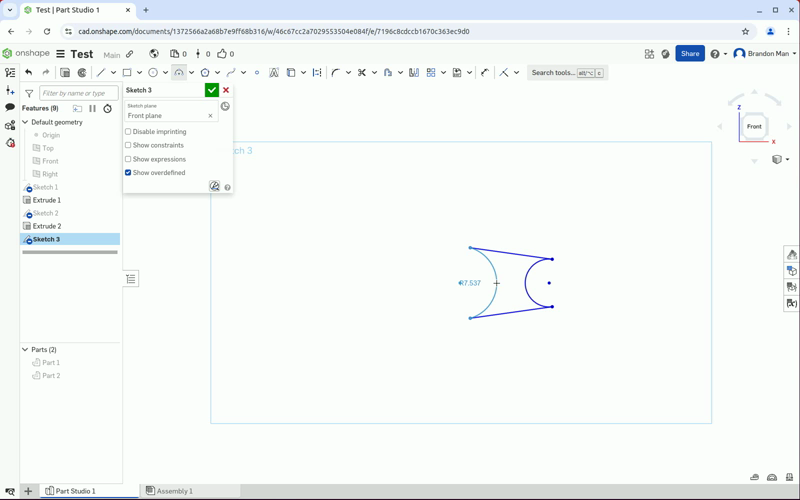
click(496, 282)
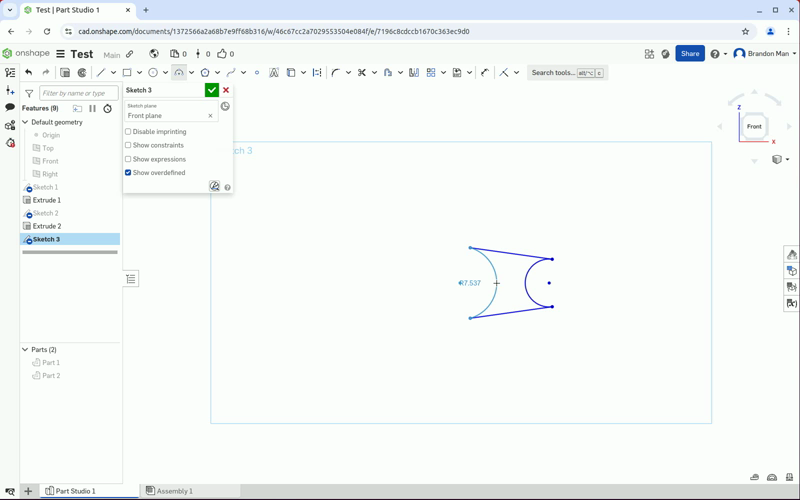
key_up(shift)
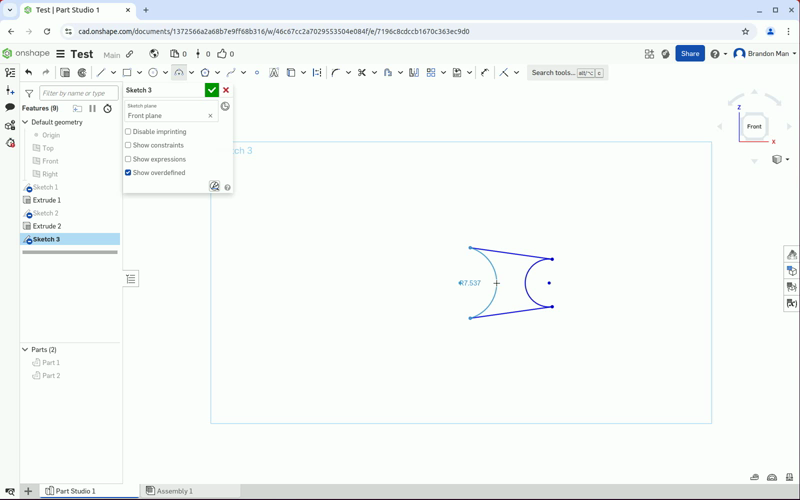
key(esc)
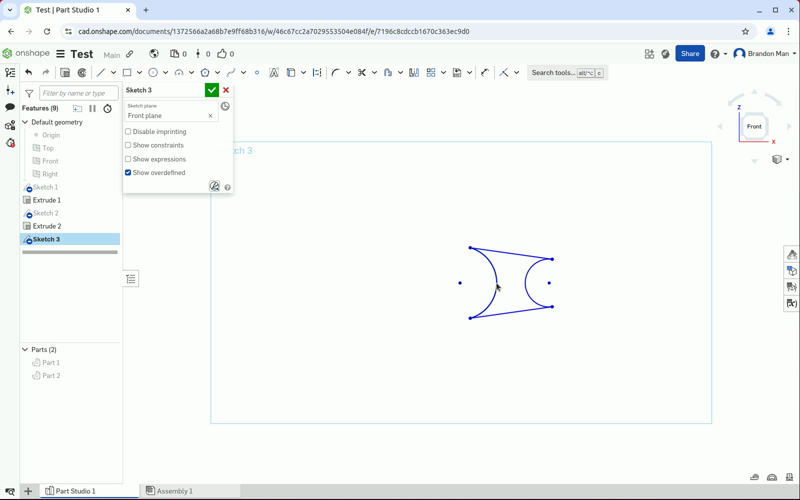
mouse_move(503, 300)
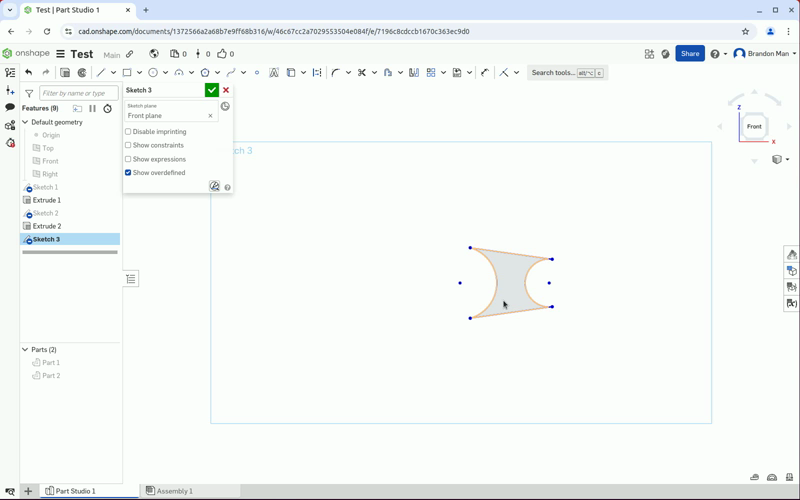
click(503, 300)
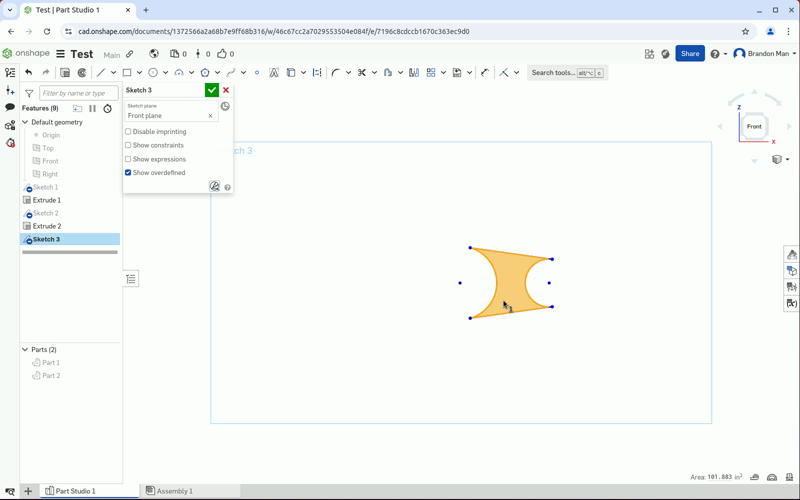
mouse_move(73, 352)
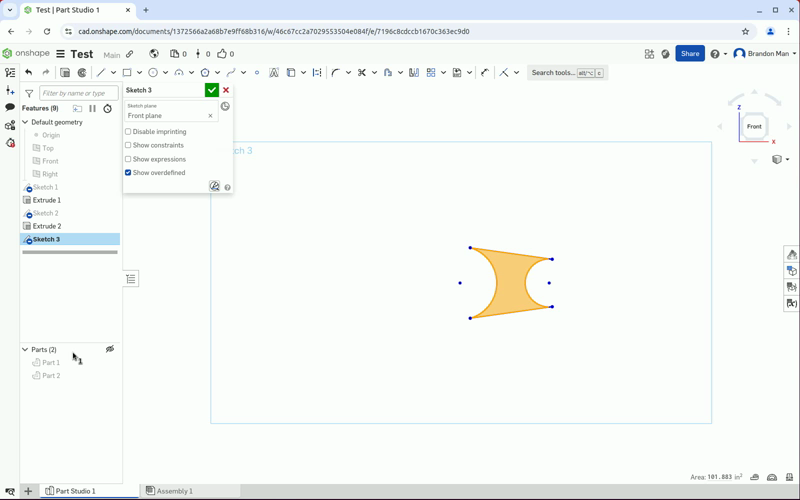
key(shift+y)
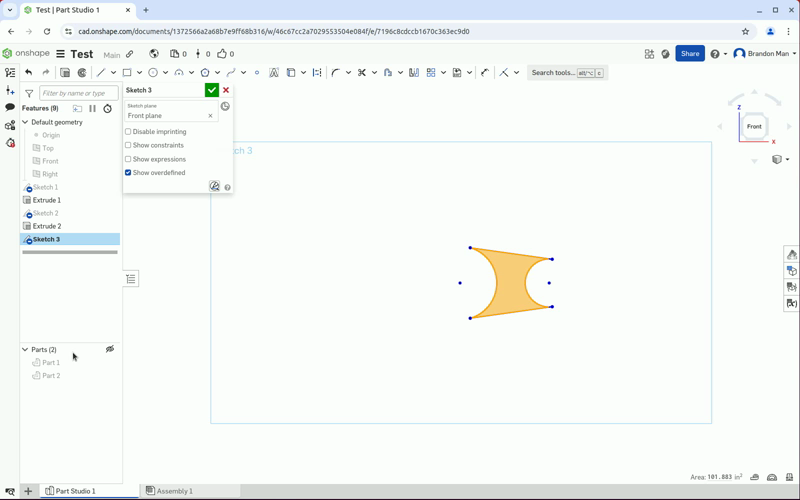
key(shift+e)
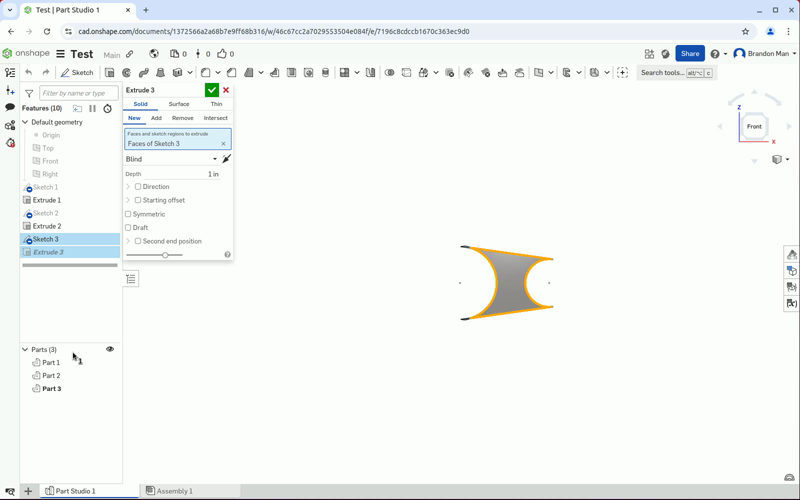
mouse_move(143, 106)
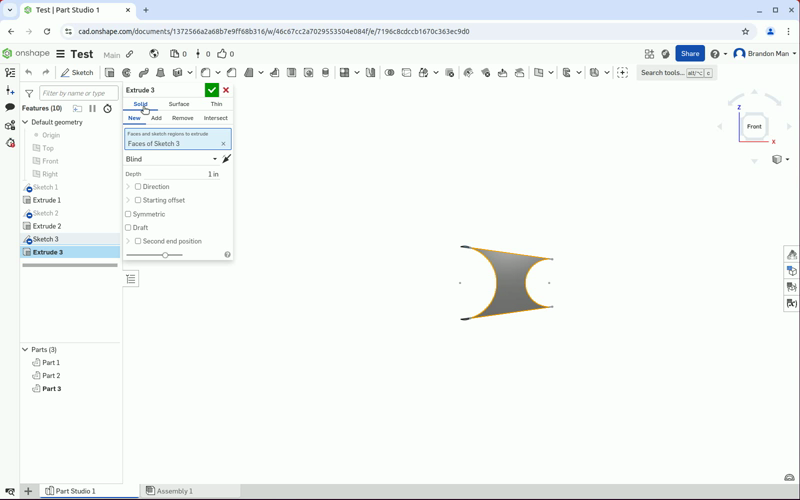
click(143, 106)
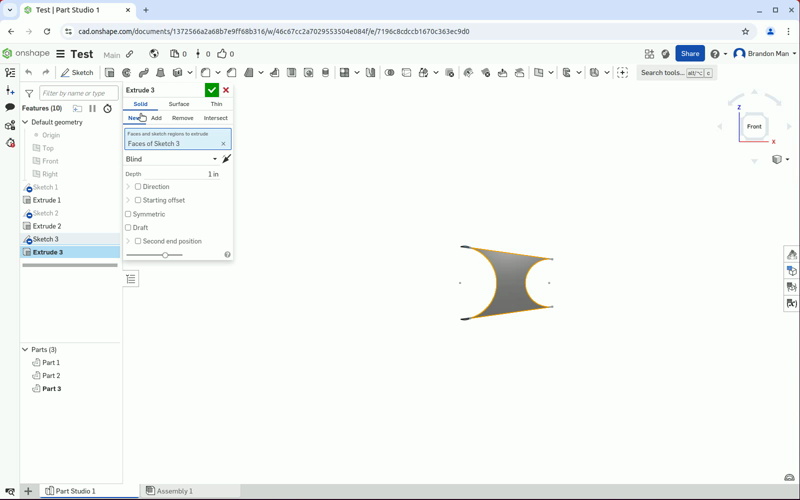
mouse_move(137, 120)
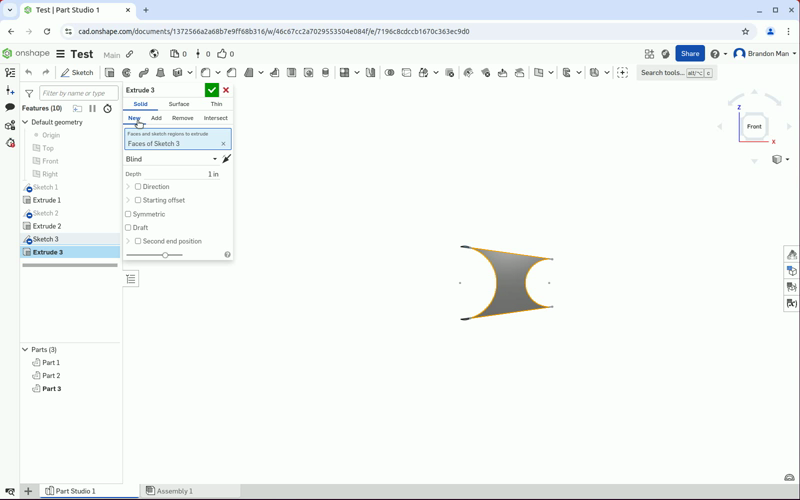
click(137, 120)
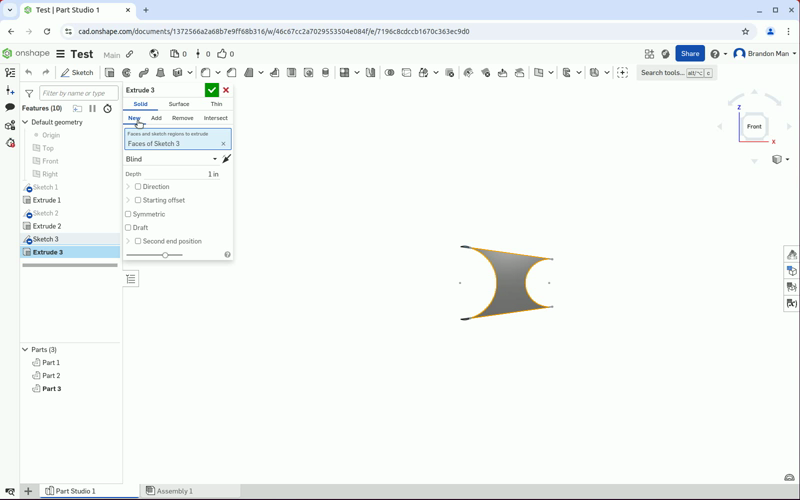
key(tab, 4)
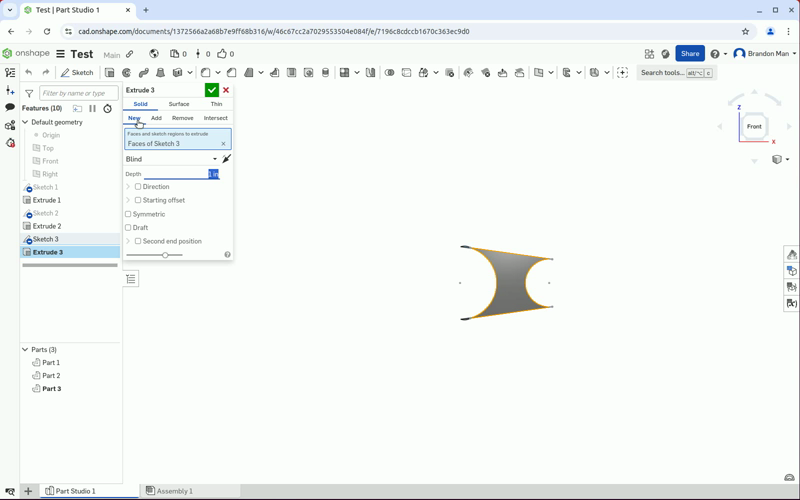
text(6.499)
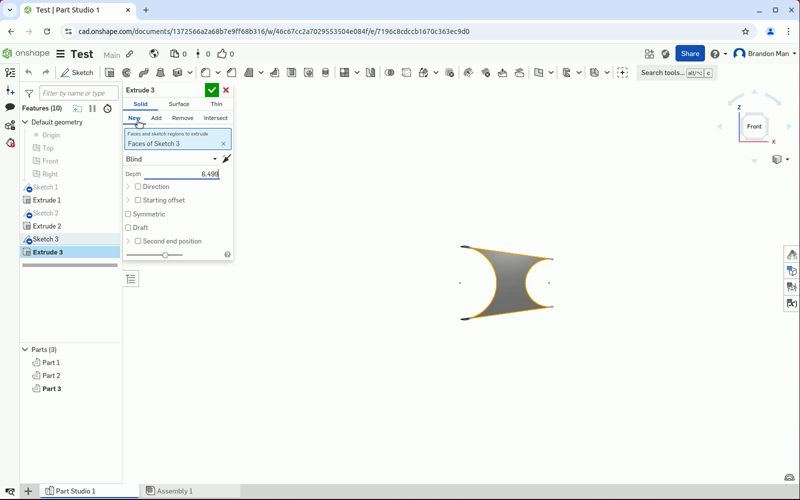
key(enter)
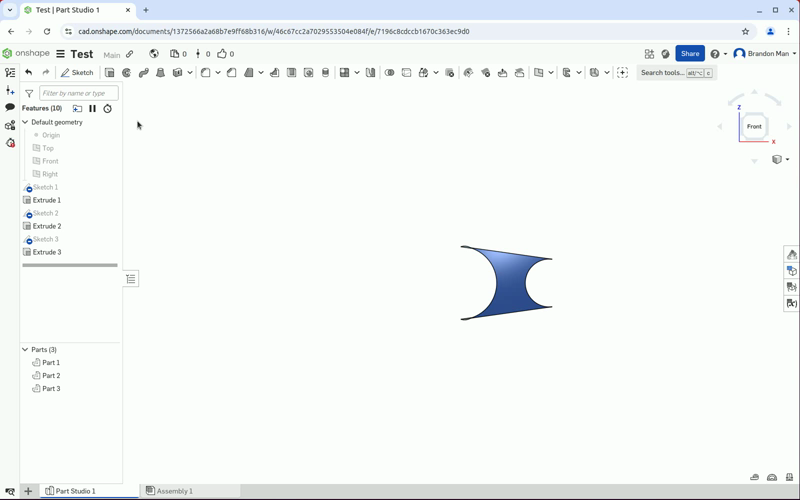
key(shift+h)
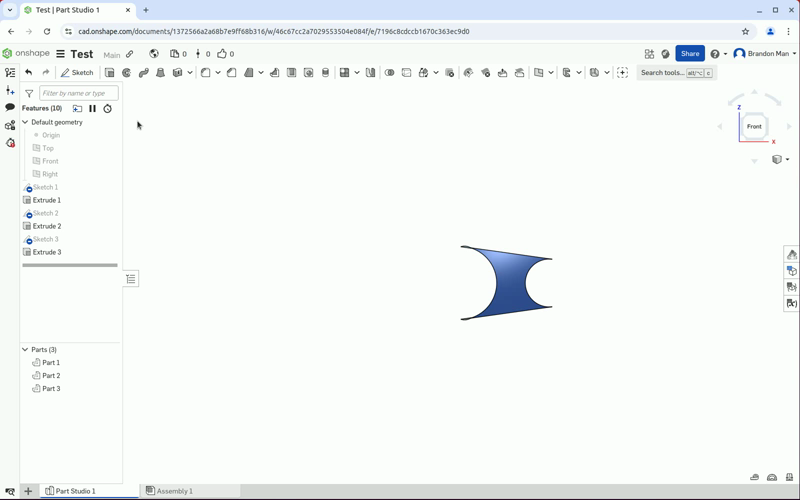
key(shift+h)
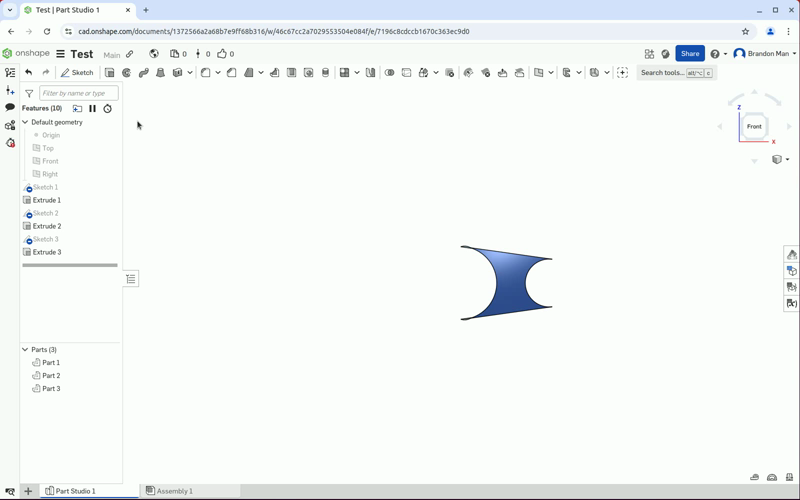
mouse_move(73, 189)
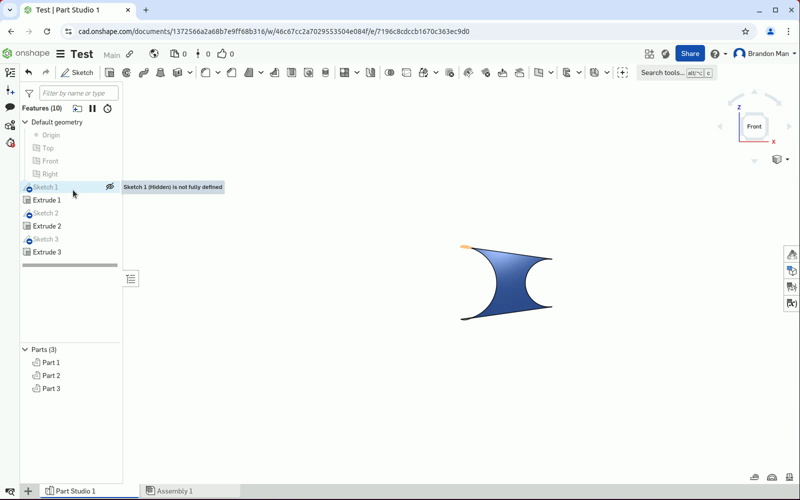
click(73, 189)
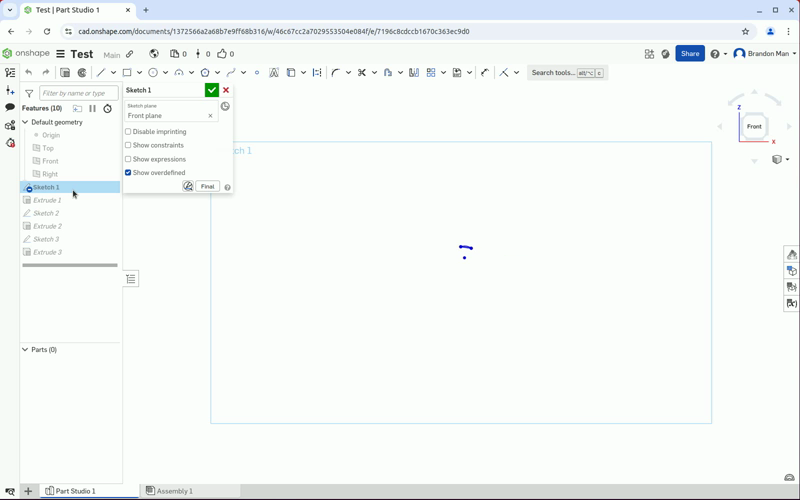
mouse_move(229, 92)
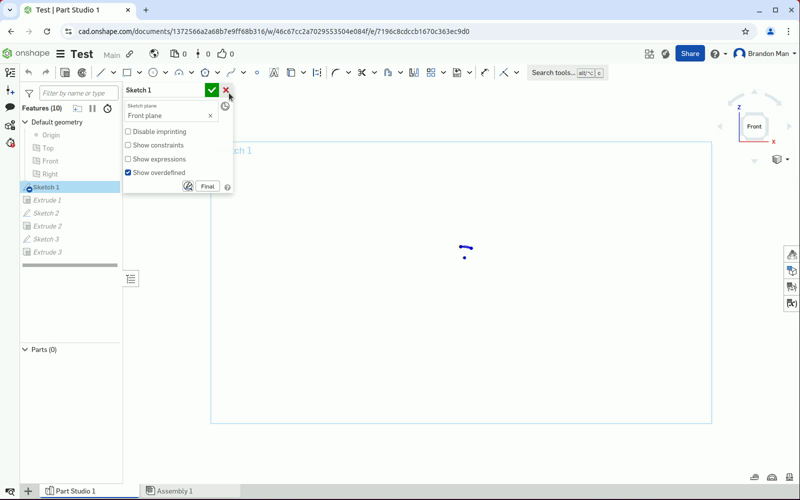
click(229, 92)
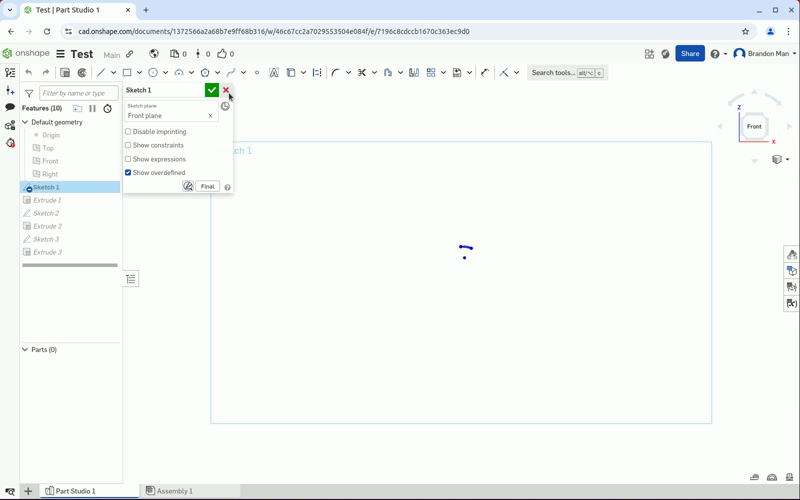
key(shift+s)
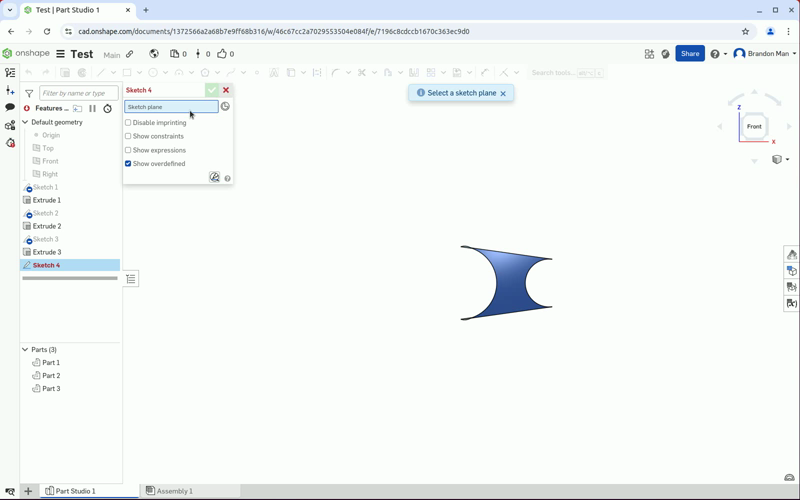
mouse_move(73, 163)
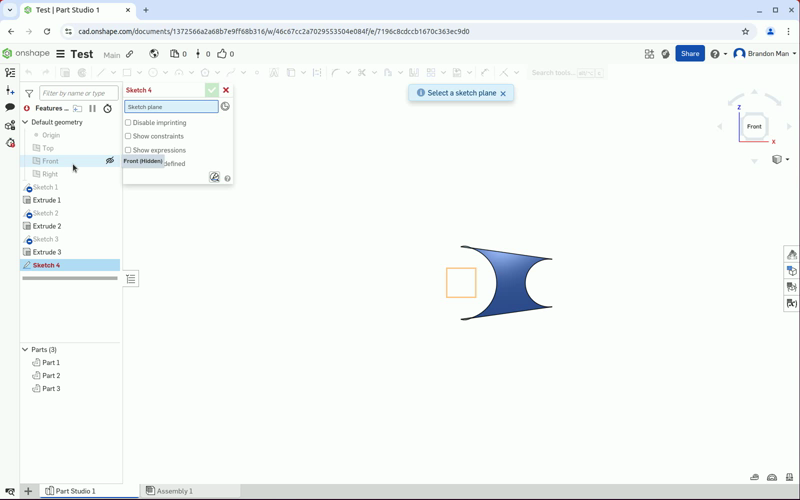
click(73, 163)
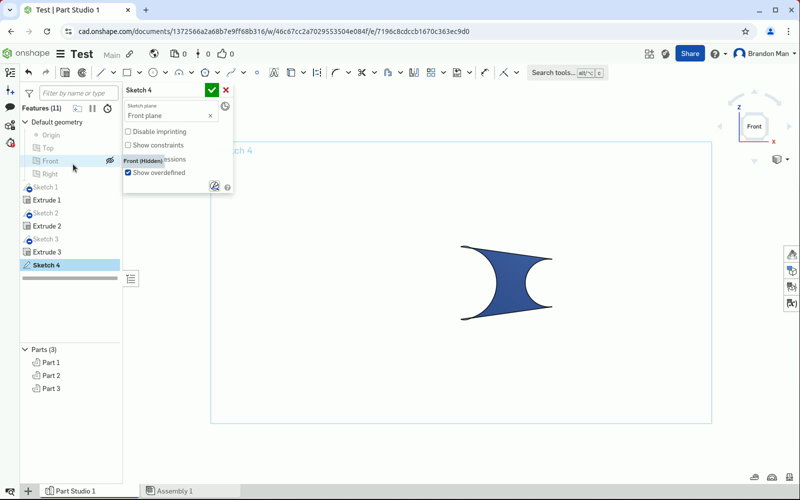
mouse_move(73, 352)
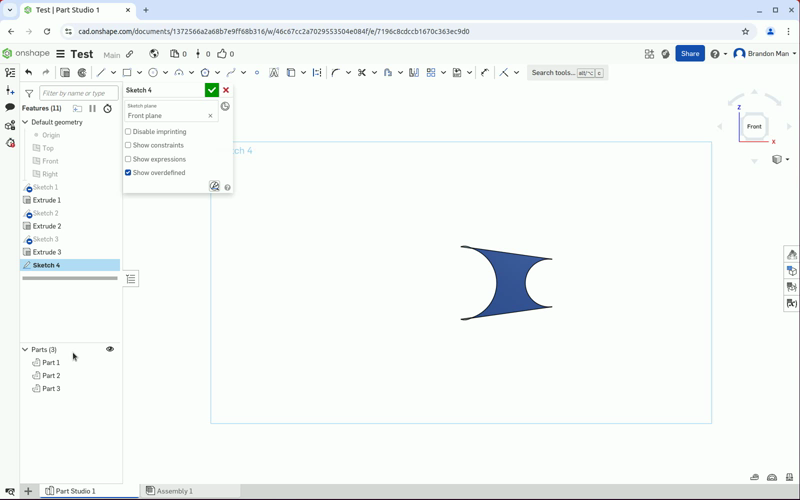
key(y)
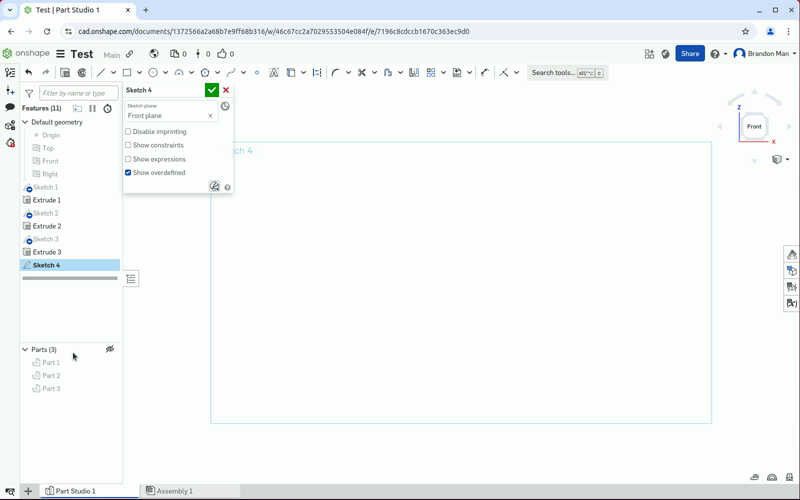
key(c)
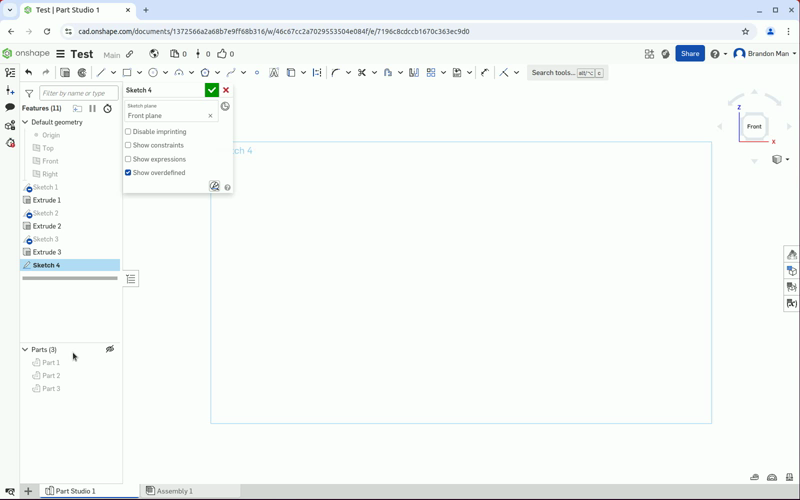
key_down(shift)
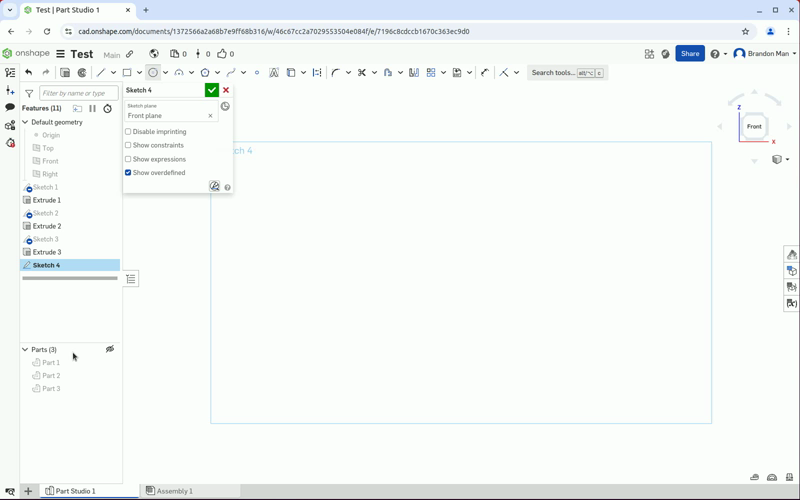
mouse_move(549, 282)
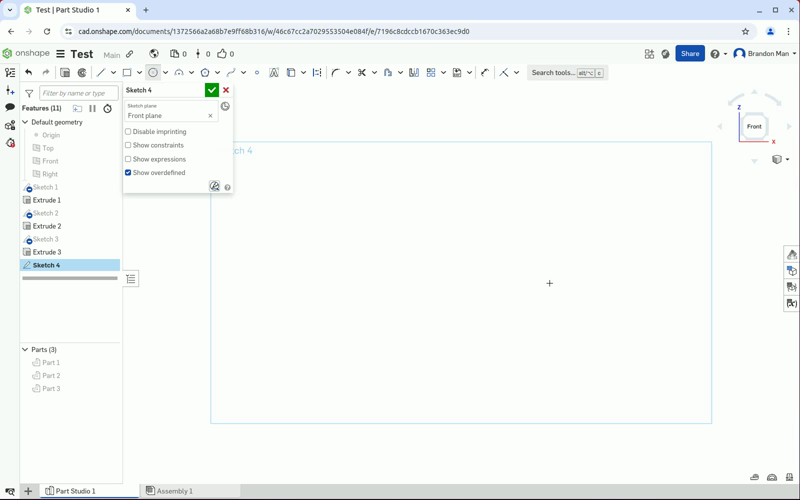
click(549, 282)
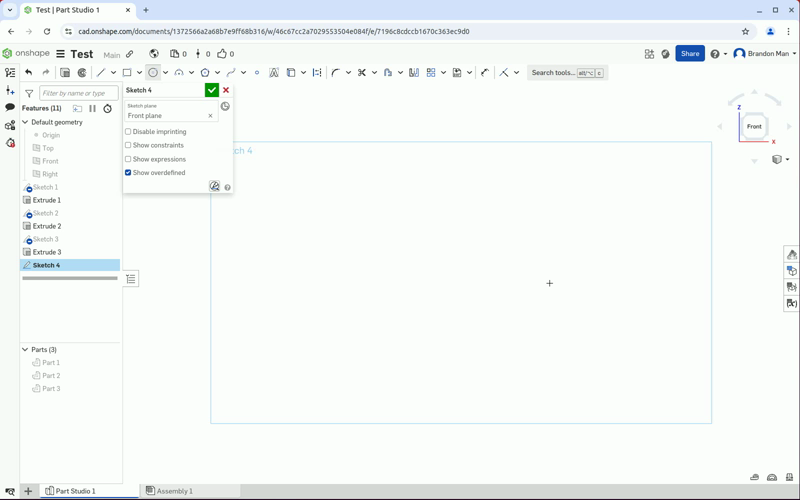
key_up(shift)
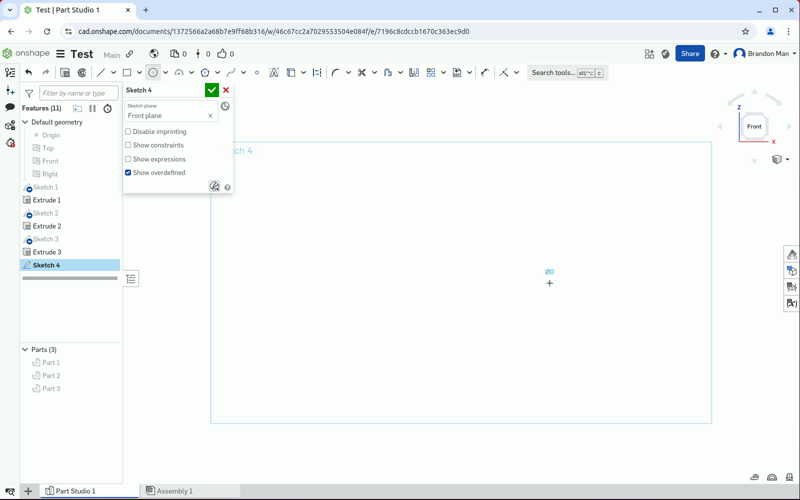
mouse_move(574, 282)
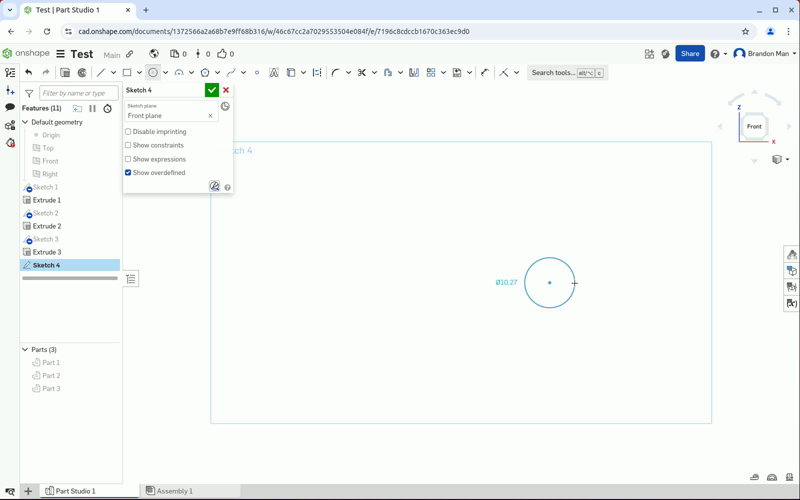
click(574, 282)
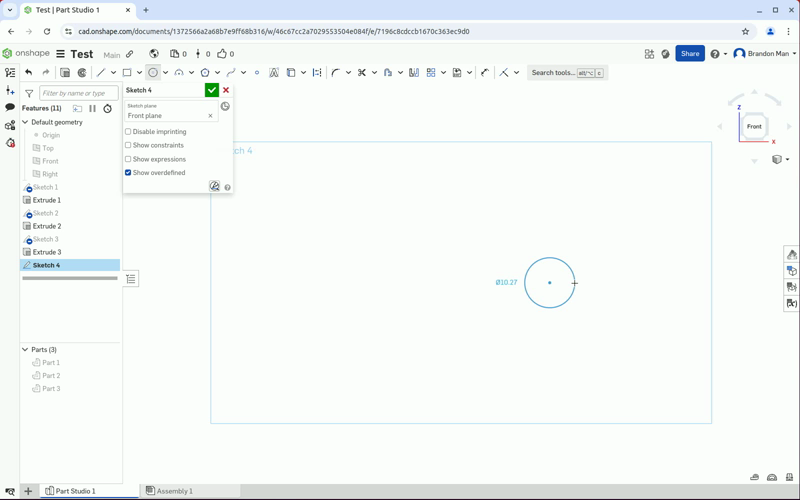
key(esc)
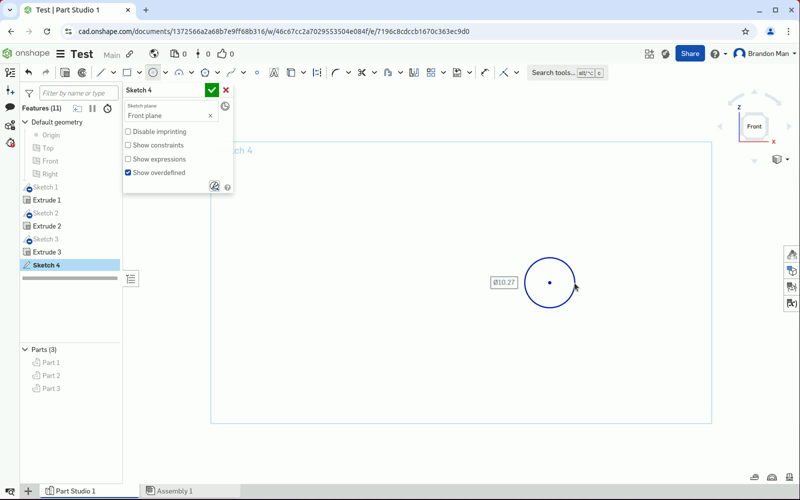
key(c)
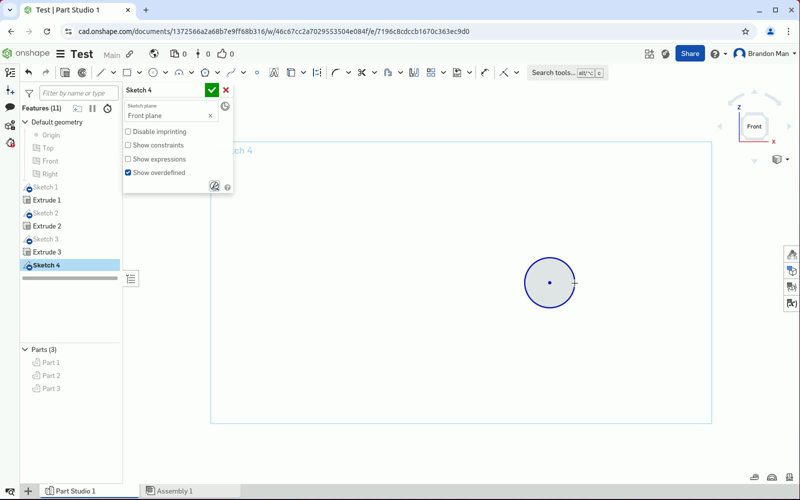
key_down(shift)
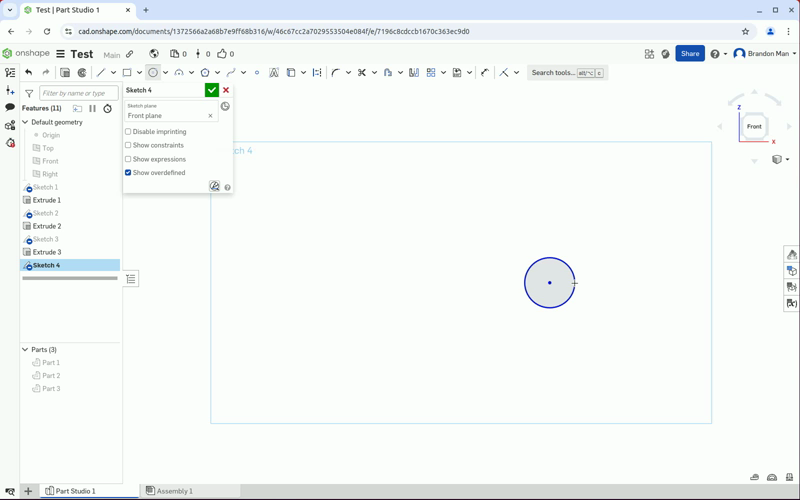
mouse_move(549, 282)
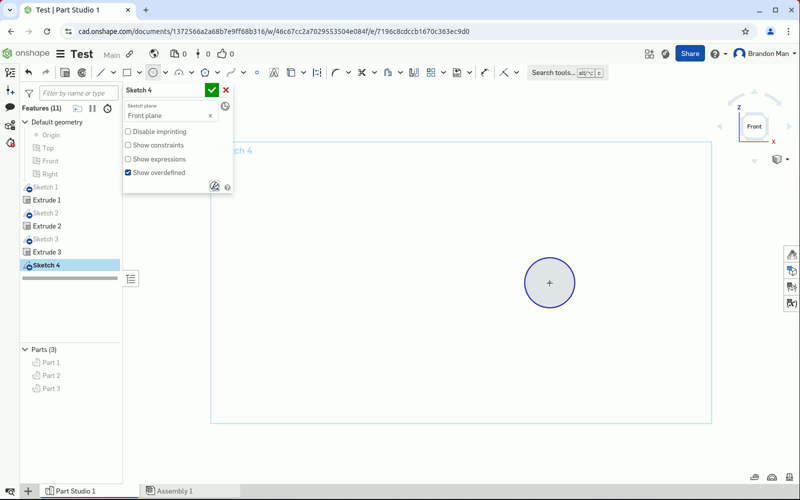
click(549, 282)
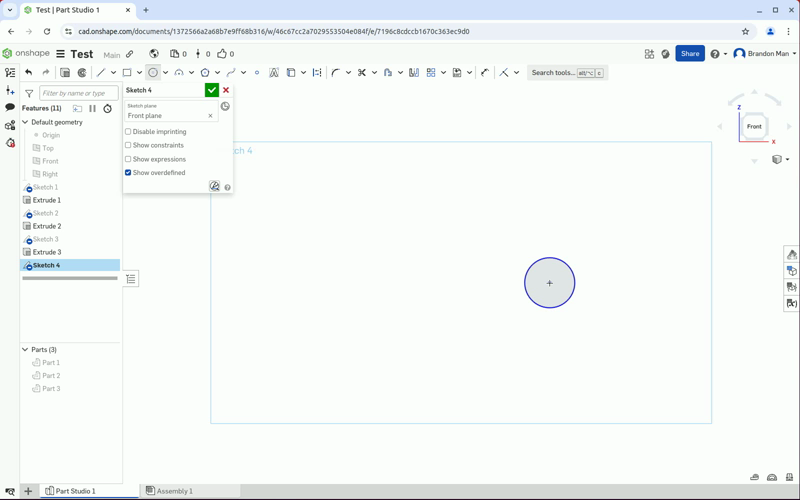
key_up(shift)
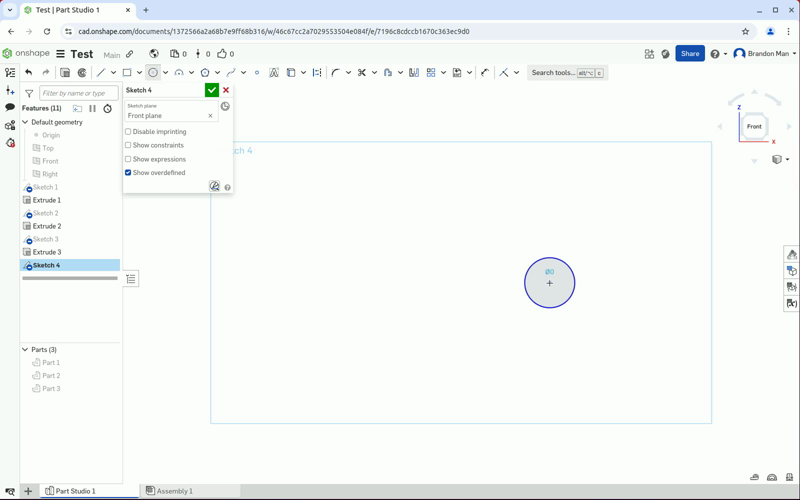
mouse_move(568, 282)
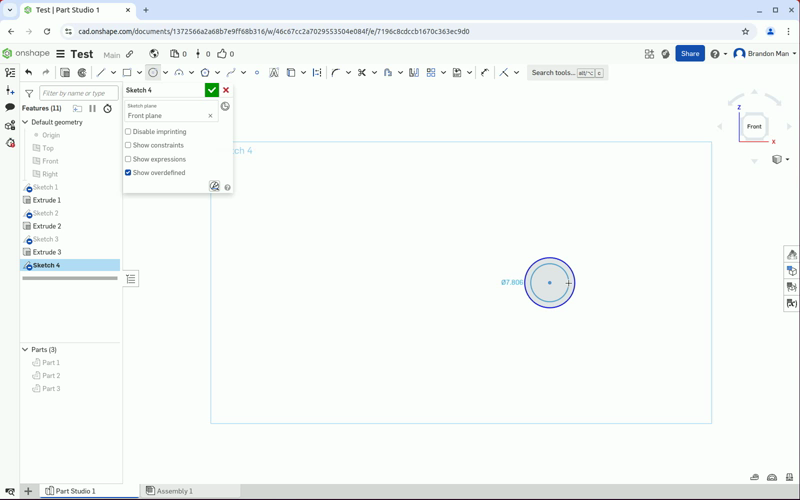
click(568, 282)
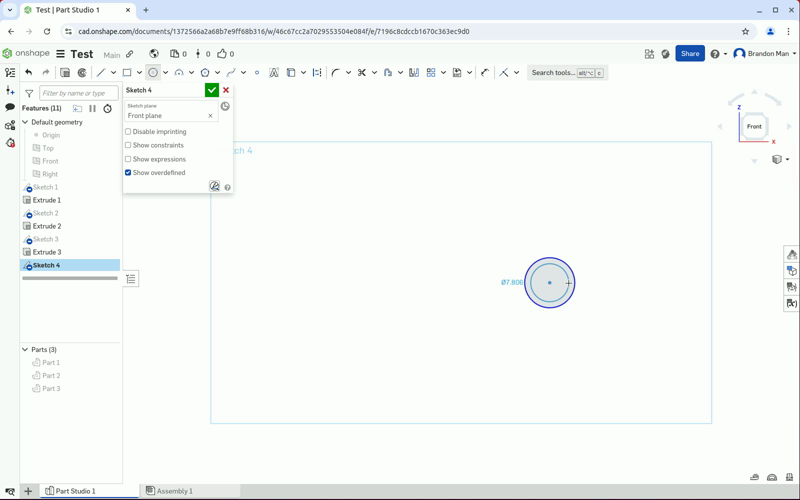
key(esc)
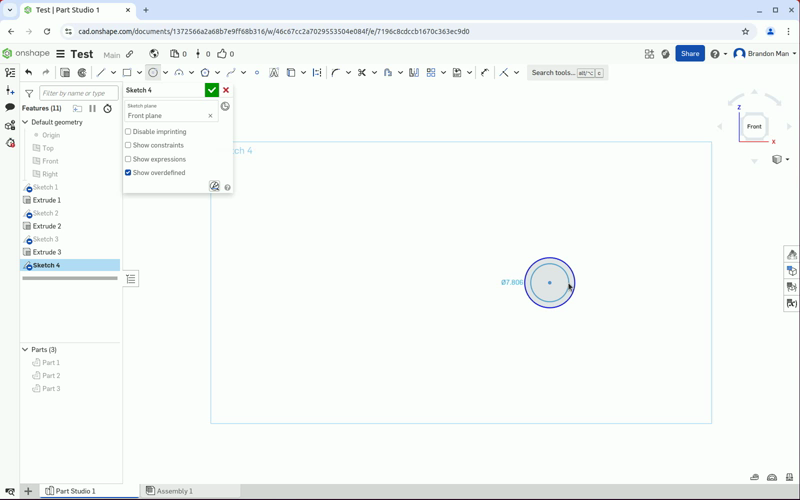
mouse_move(569, 287)
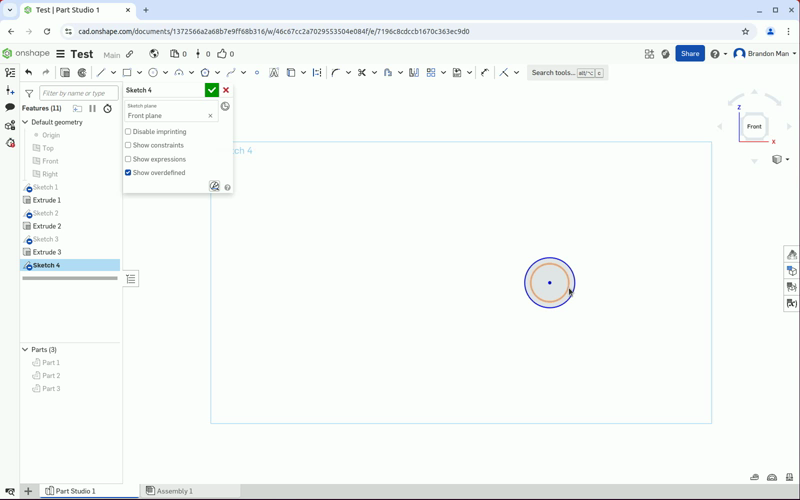
scroll(6)
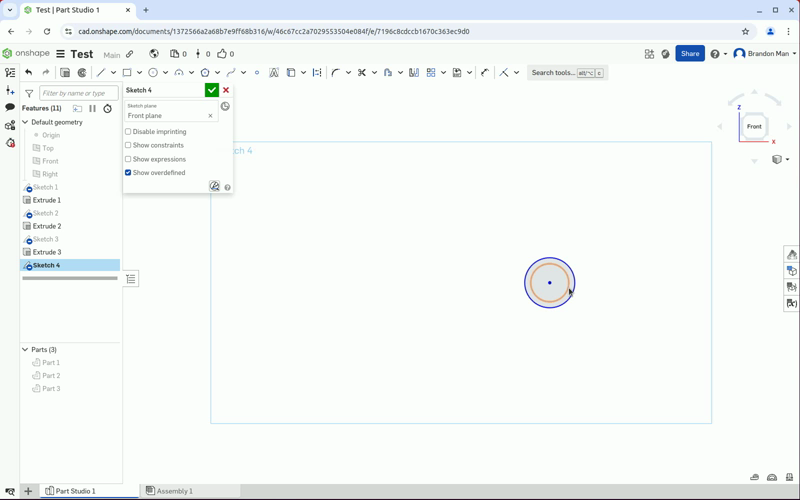
scroll(6)
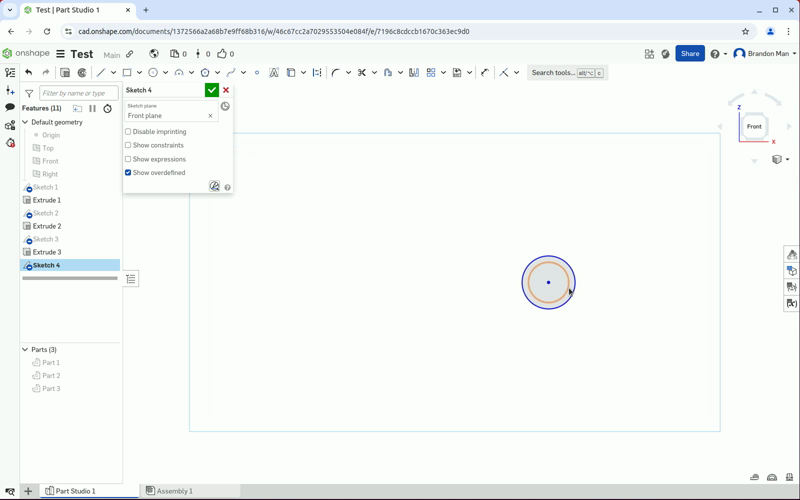
scroll(6)
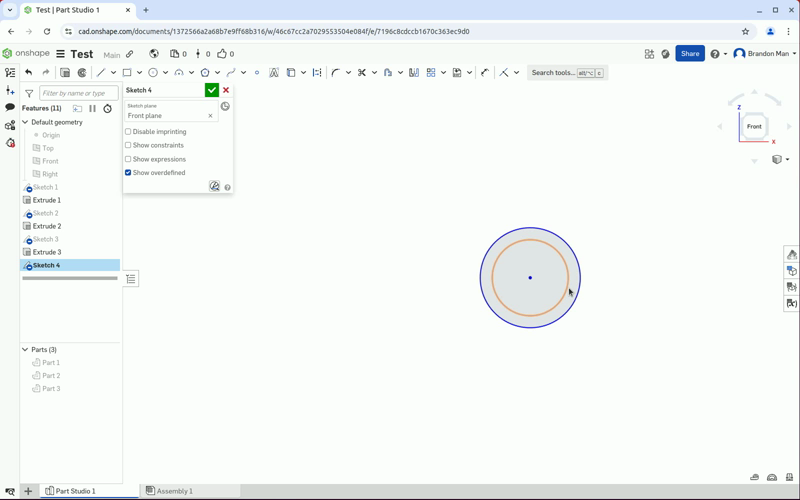
scroll(6)
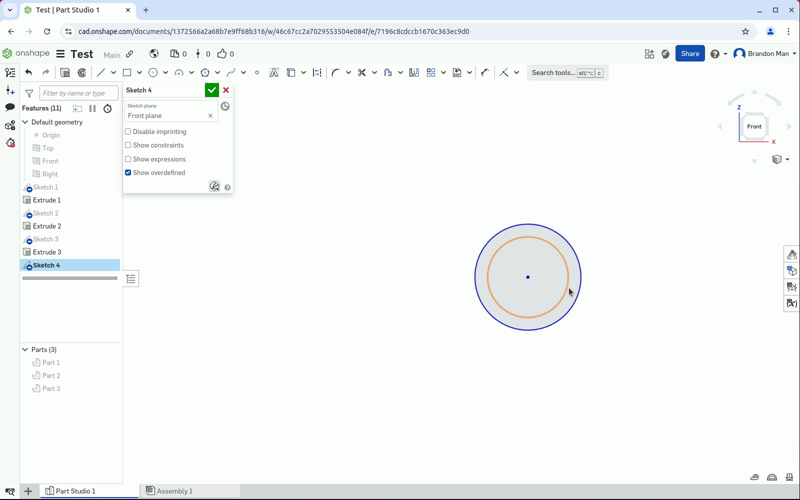
scroll(6)
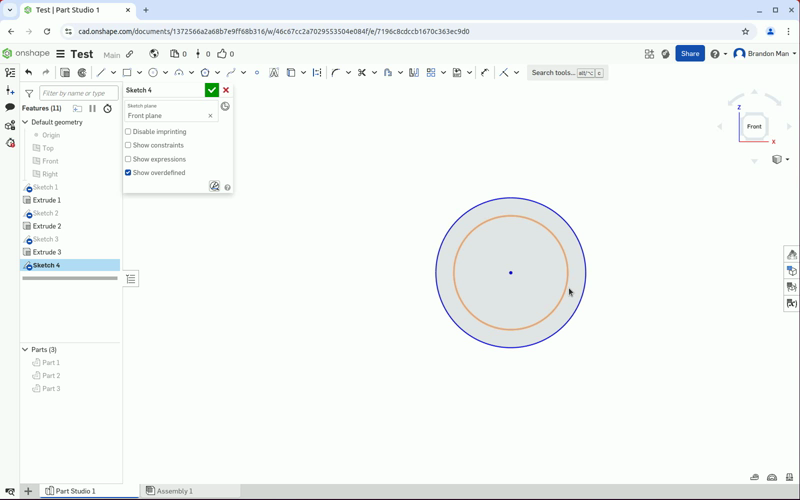
scroll(6)
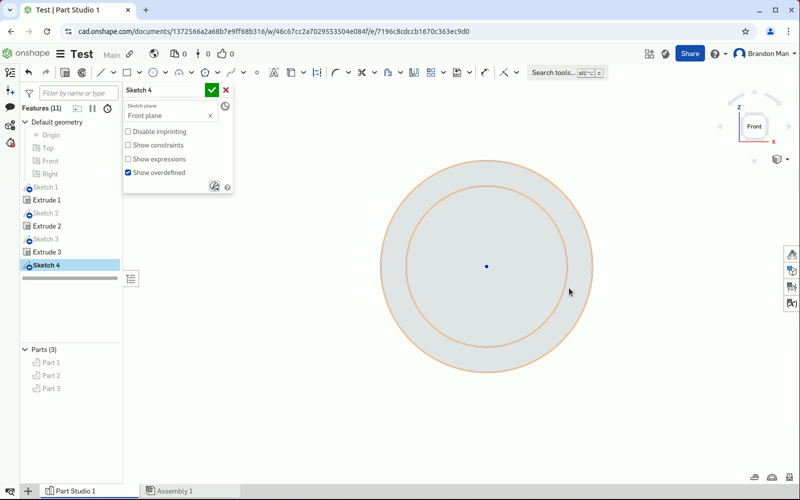
scroll(6)
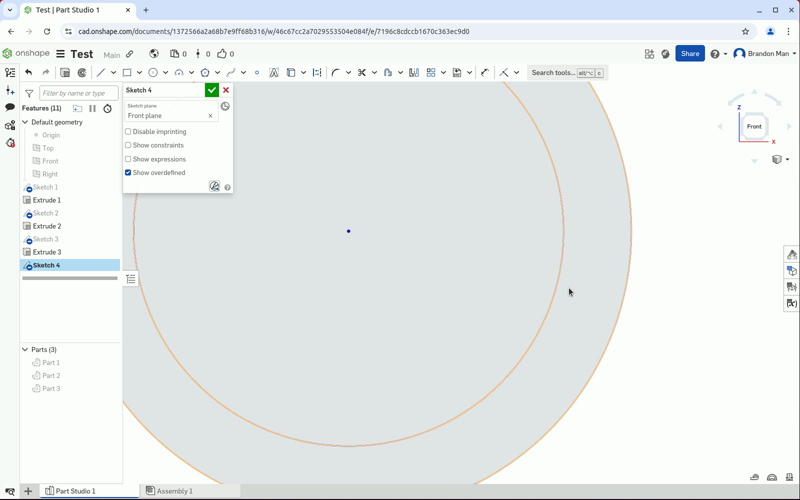
click(569, 287)
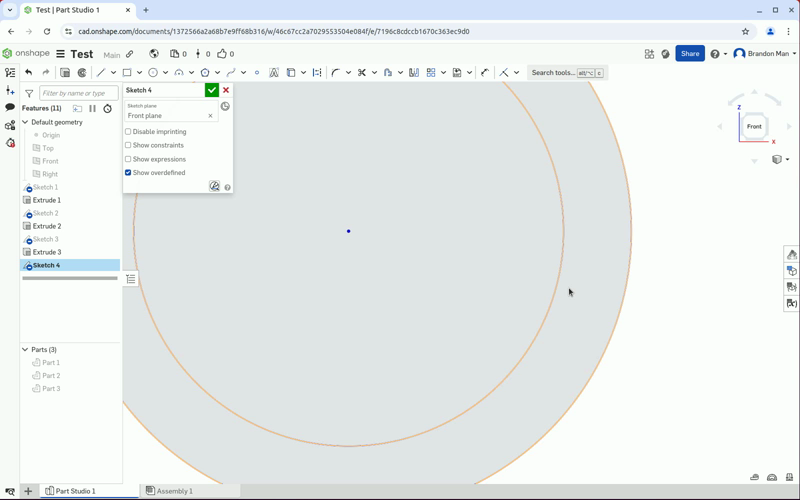
scroll(-6)
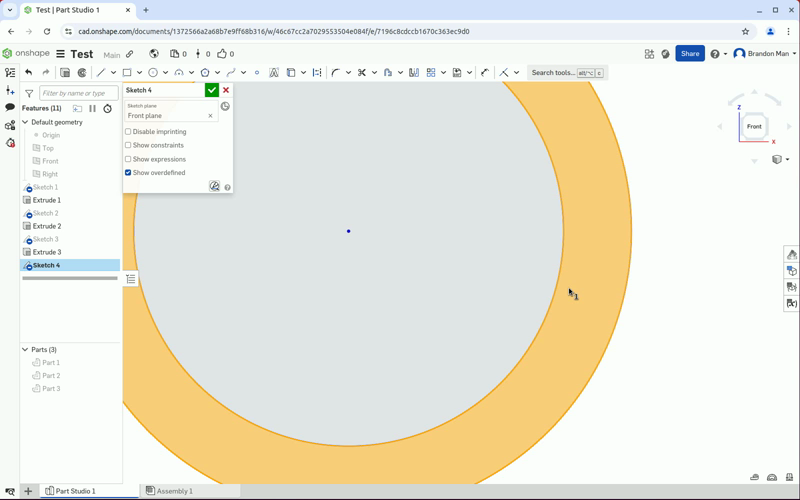
scroll(-6)
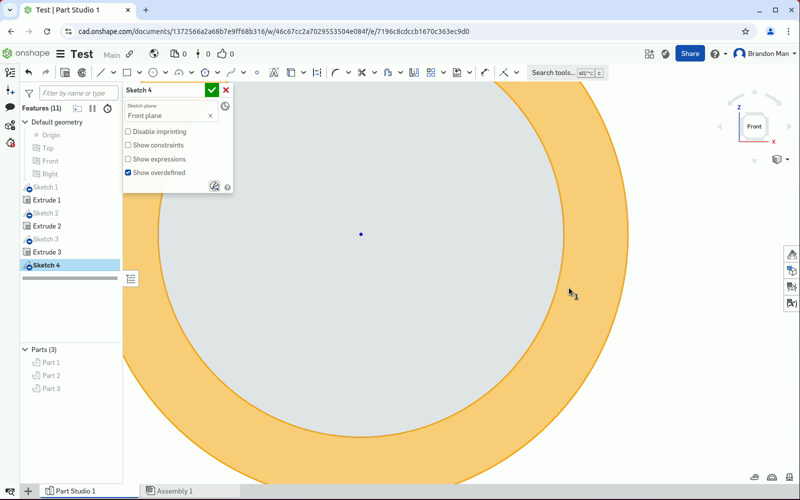
scroll(-6)
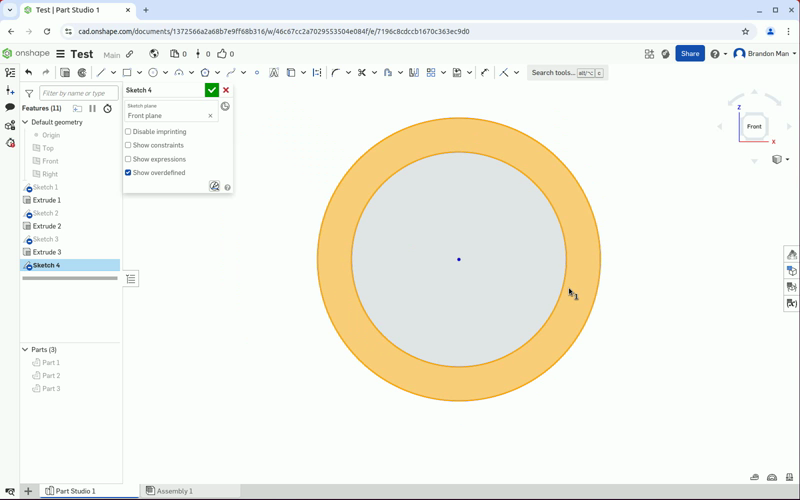
scroll(-6)
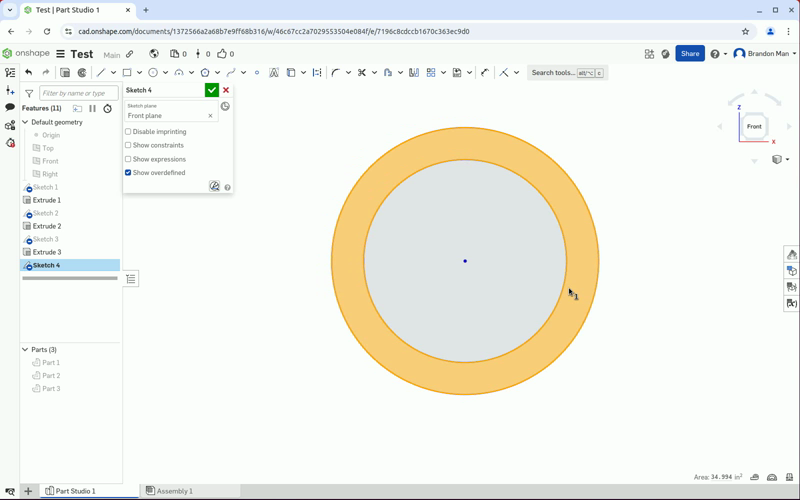
scroll(-6)
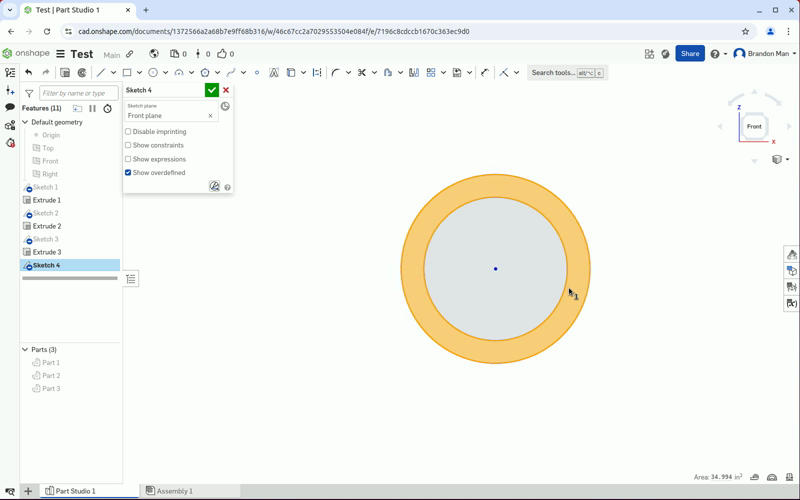
scroll(-6)
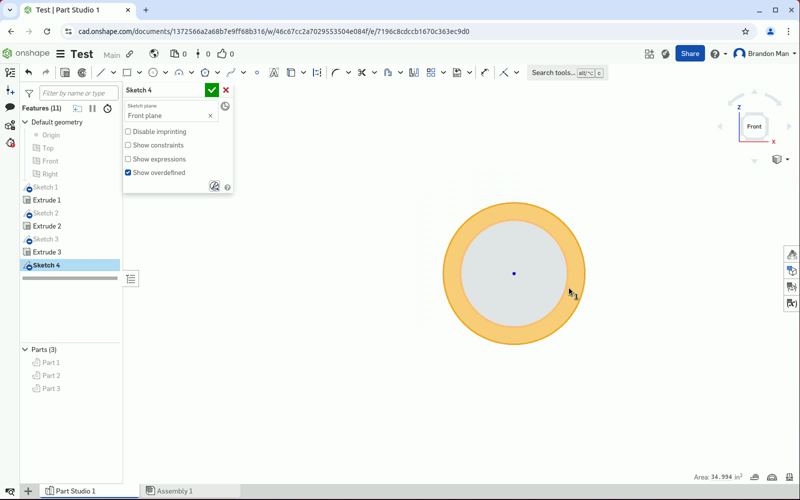
scroll(-6)
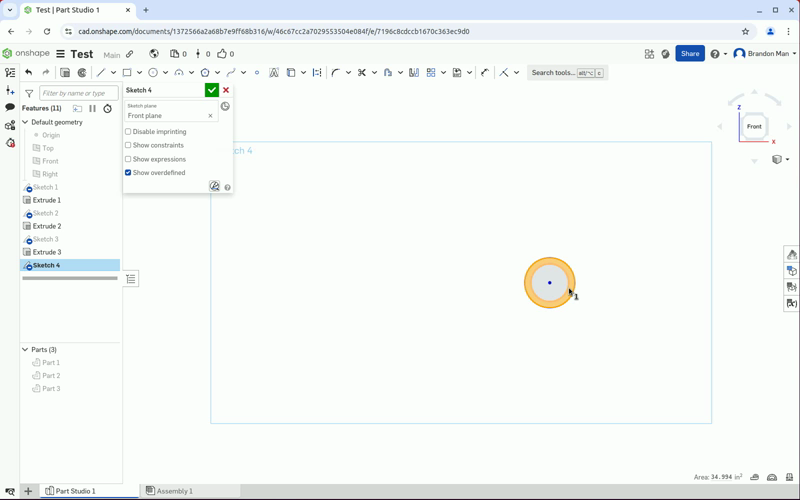
mouse_move(73, 352)
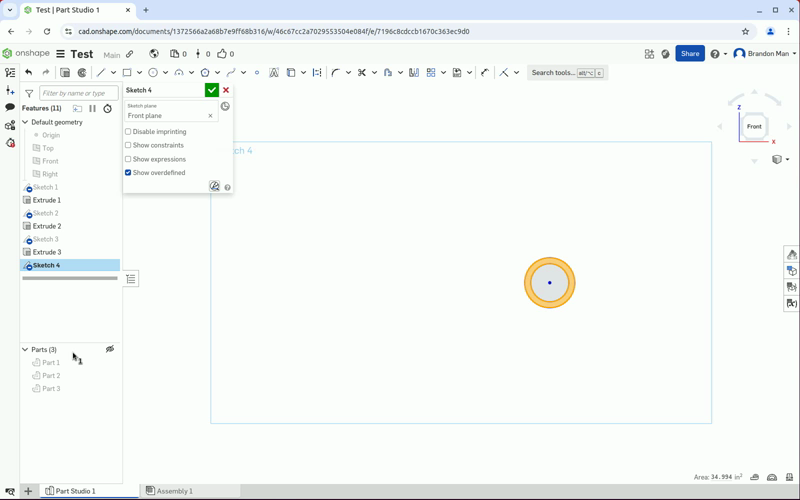
key(shift+y)
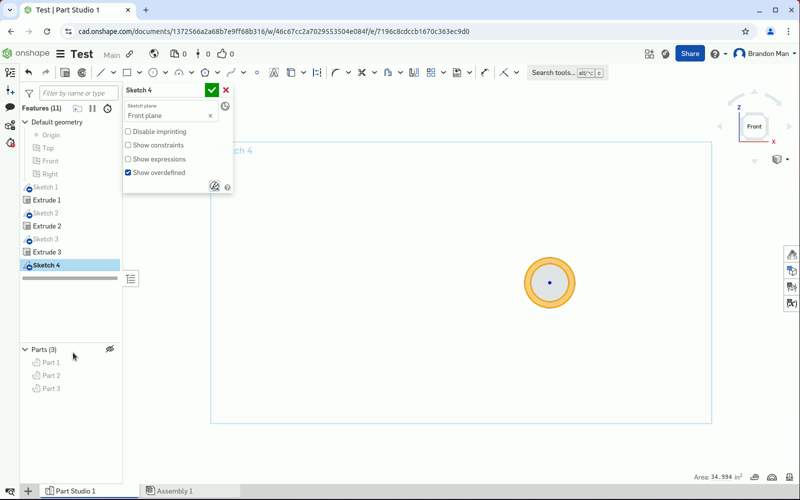
key(shift+e)
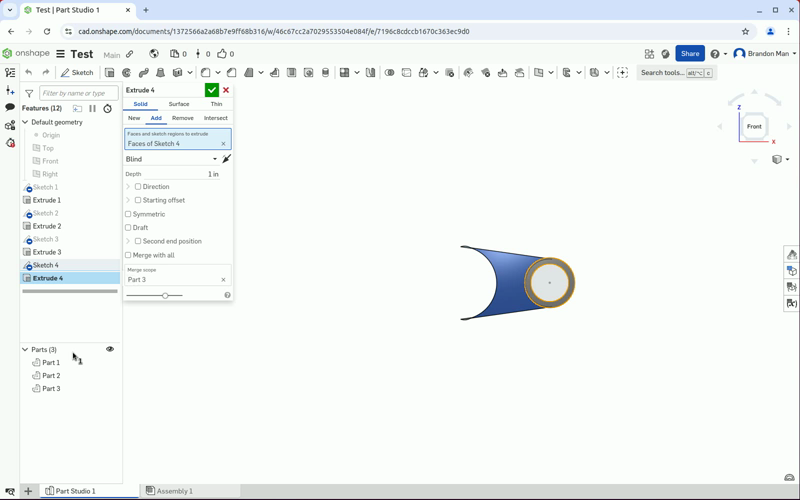
mouse_move(143, 106)
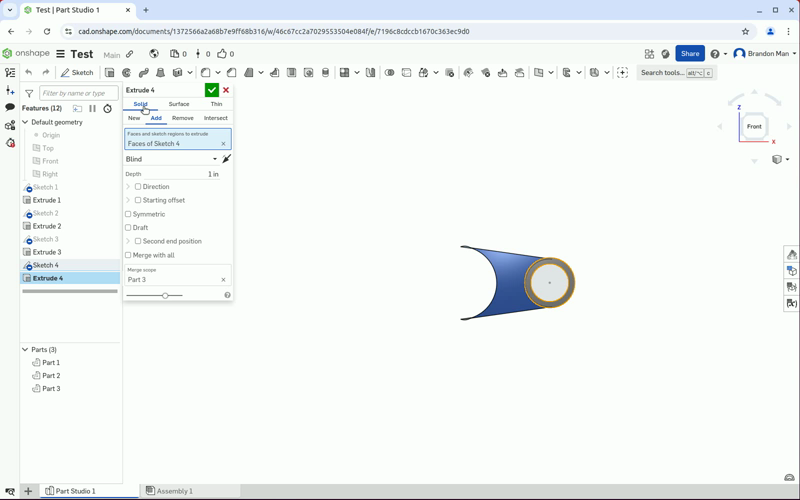
click(143, 106)
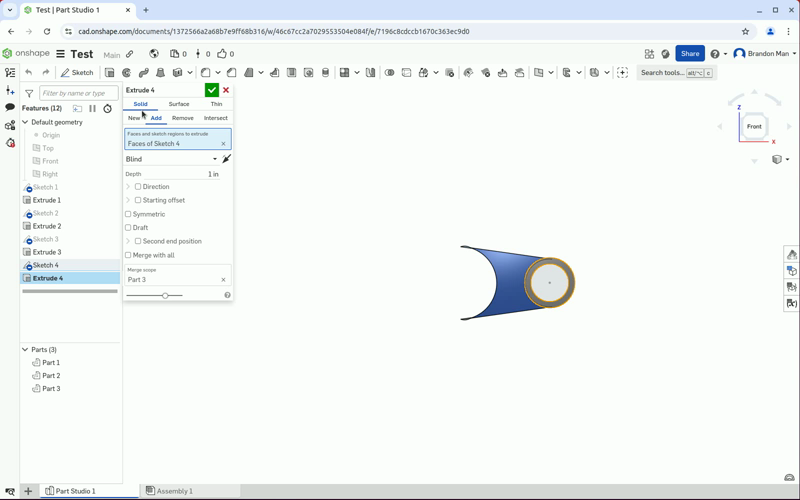
mouse_move(137, 120)
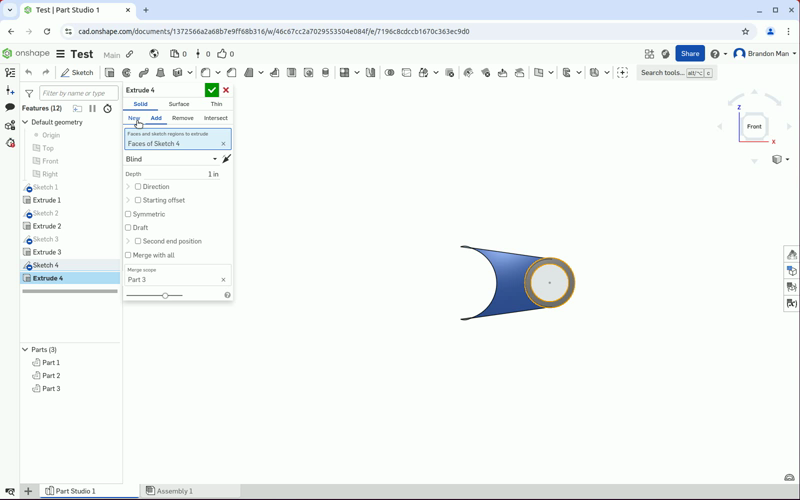
click(137, 120)
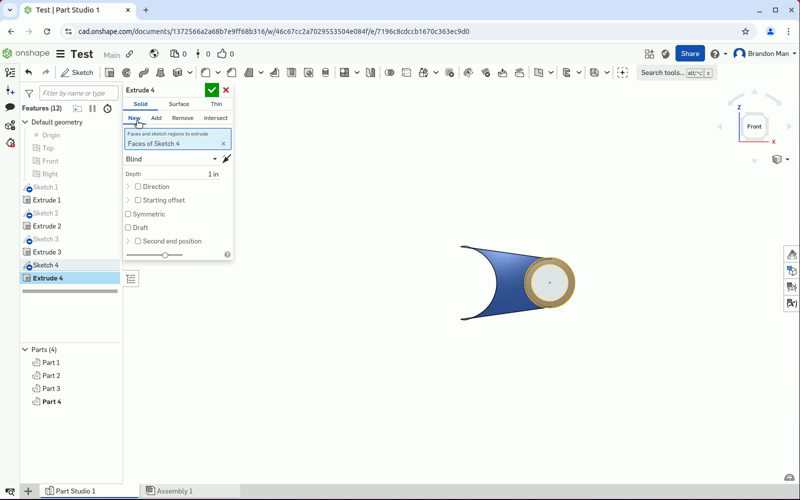
key(tab, 4)
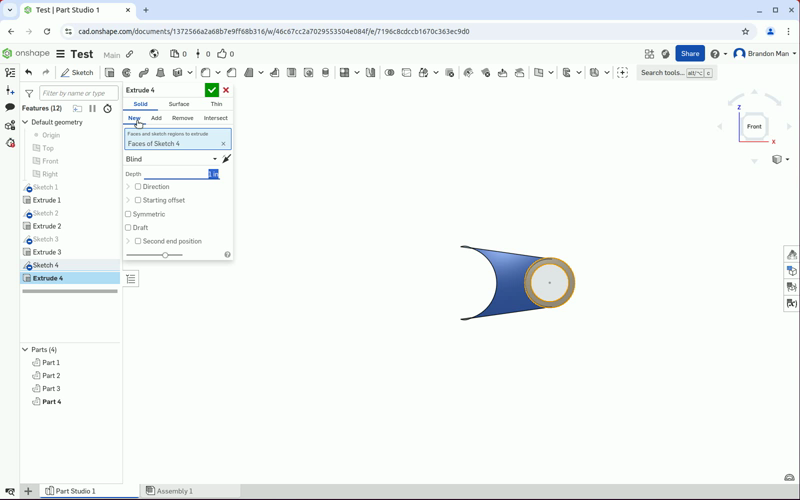
text(6.499)
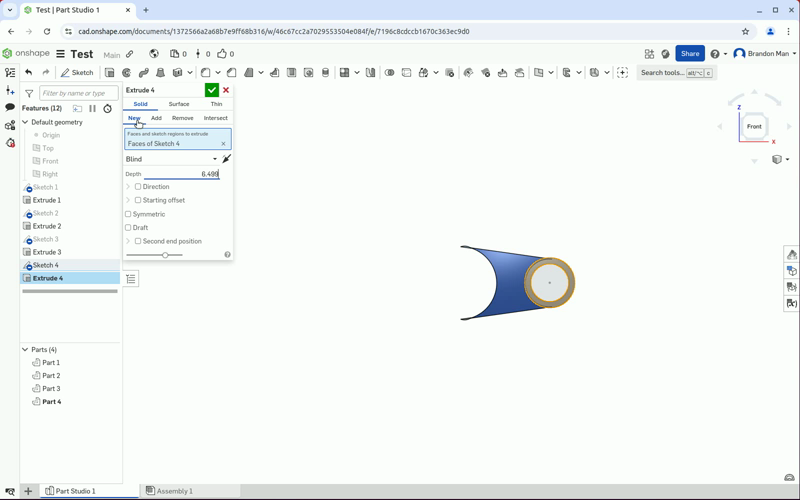
key(enter)
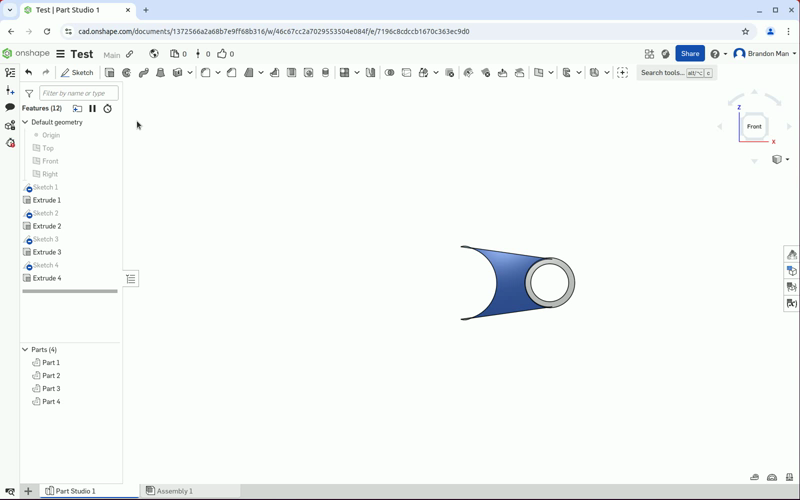
key(shift+h)
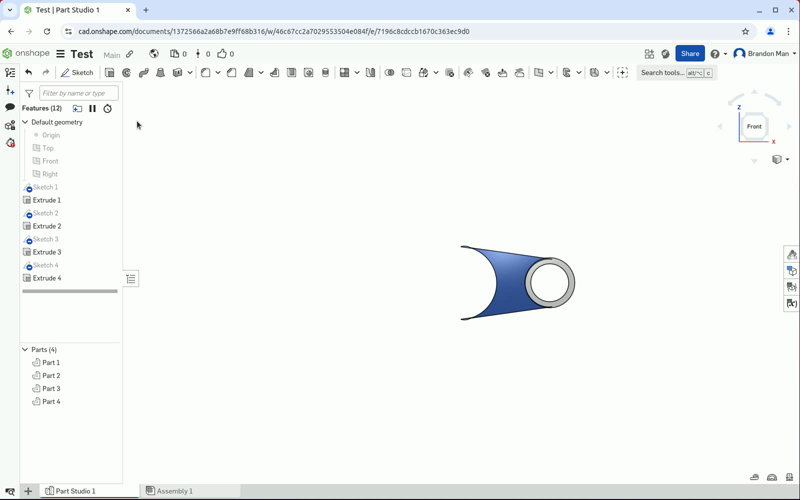
key(shift+h)
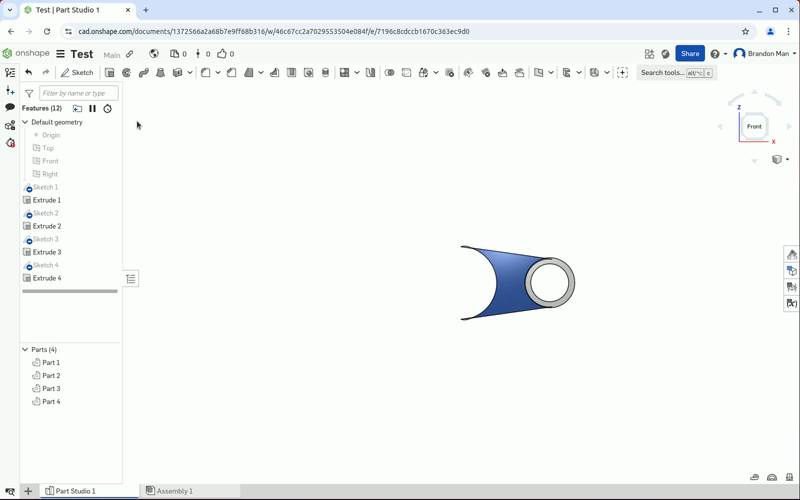
mouse_move(73, 189)
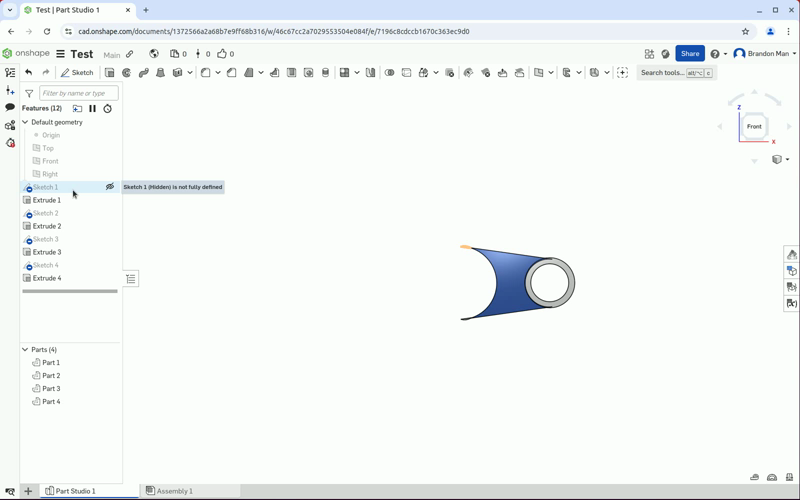
click(73, 189)
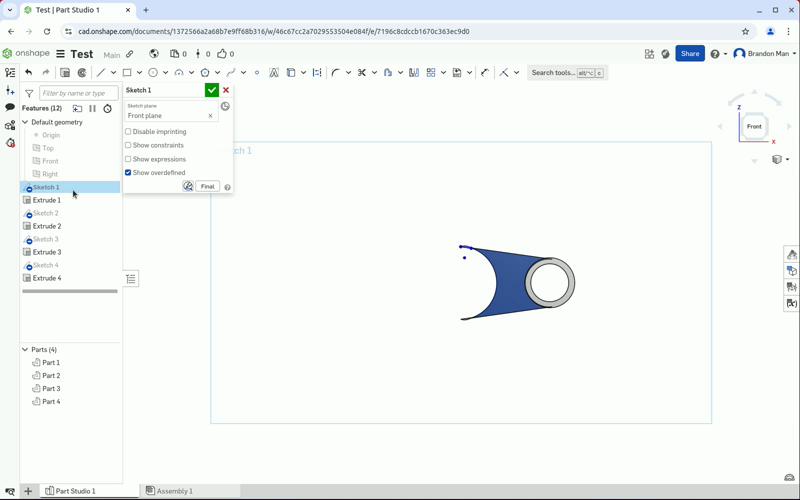
mouse_move(229, 92)
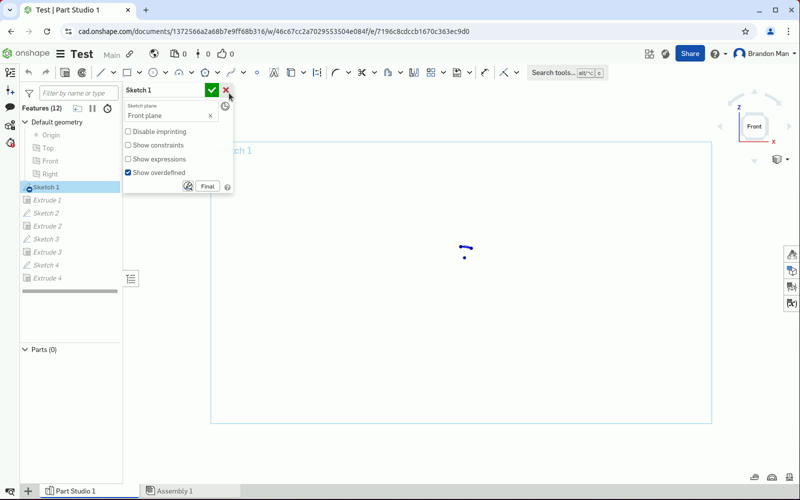
click(229, 92)
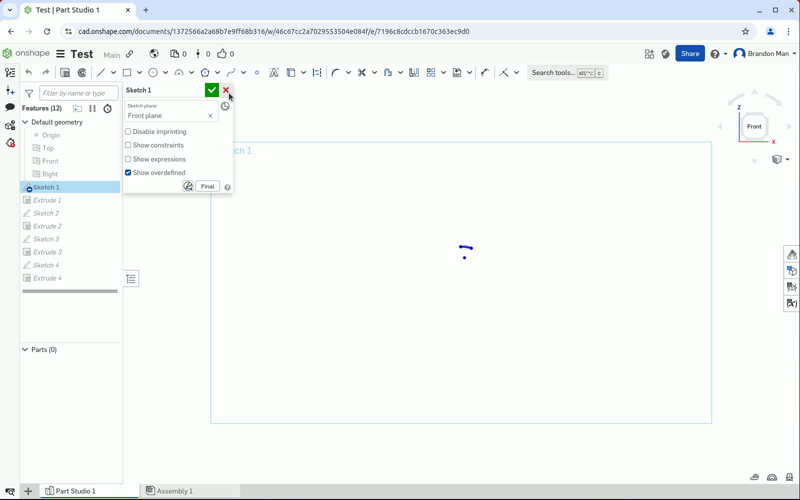
key(shift+s)
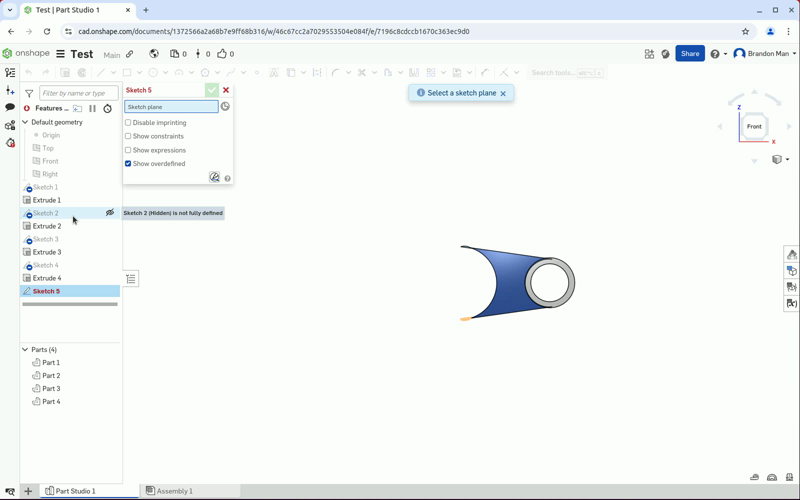
scroll(3)
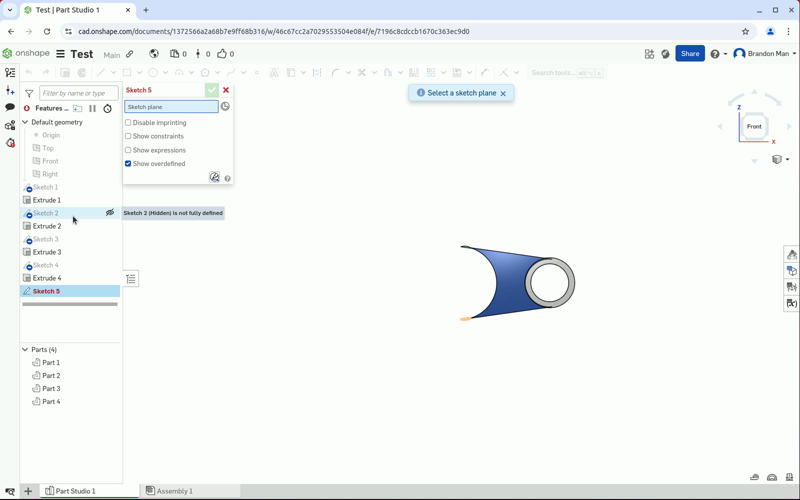
mouse_move(73, 163)
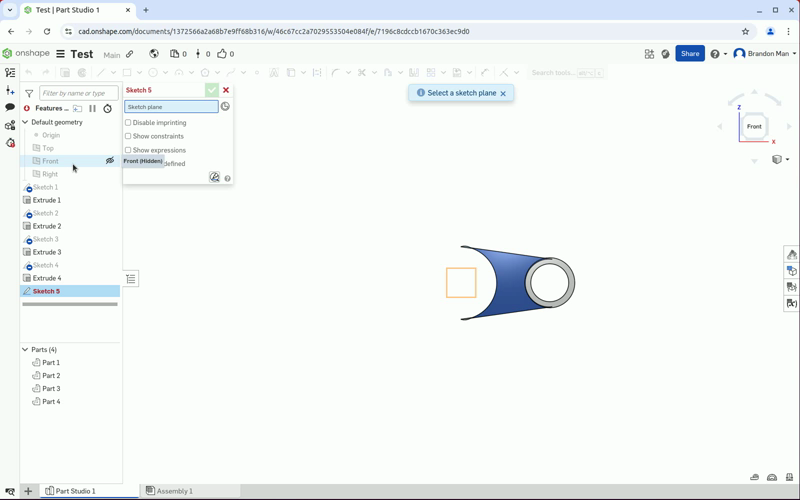
click(73, 163)
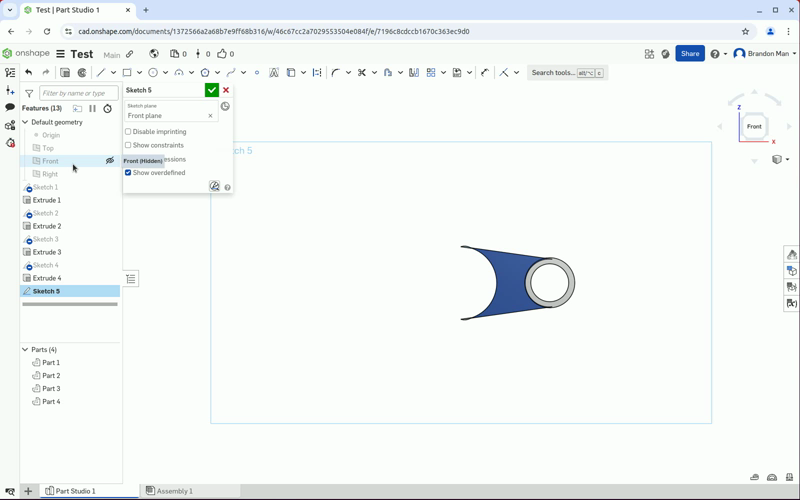
mouse_move(73, 352)
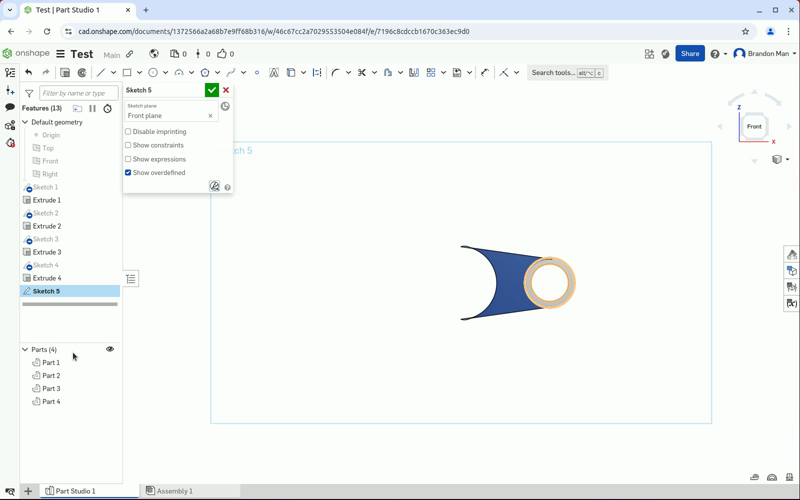
key(y)
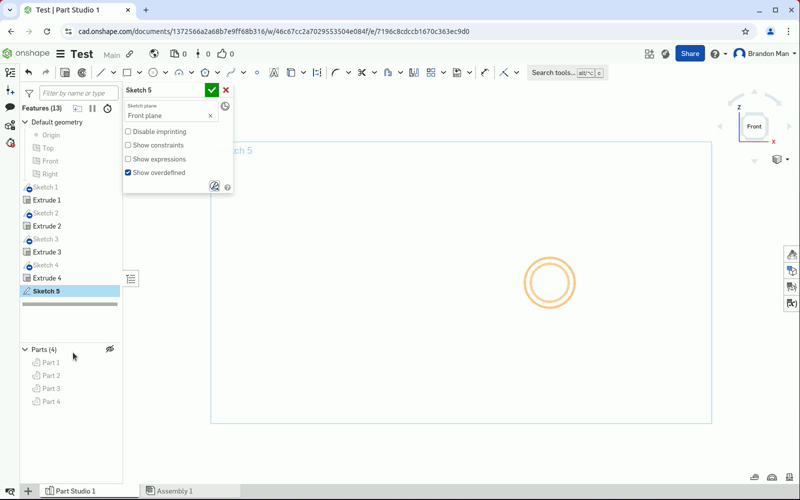
key(l)
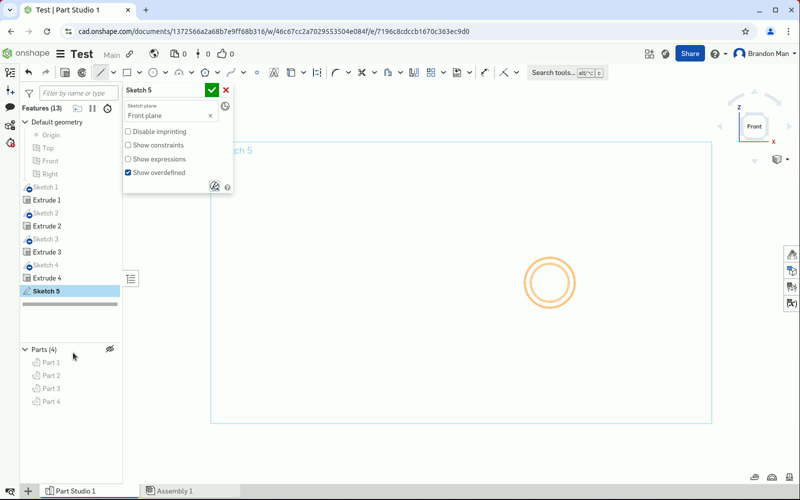
key_down(shift)
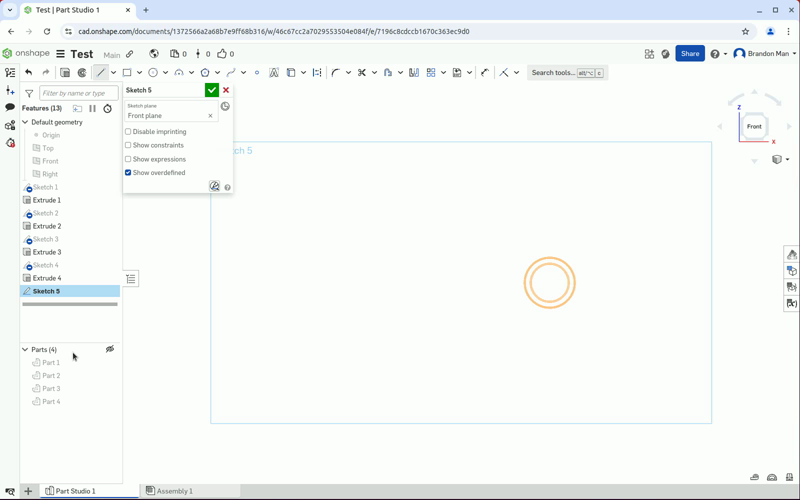
mouse_move(460, 319)
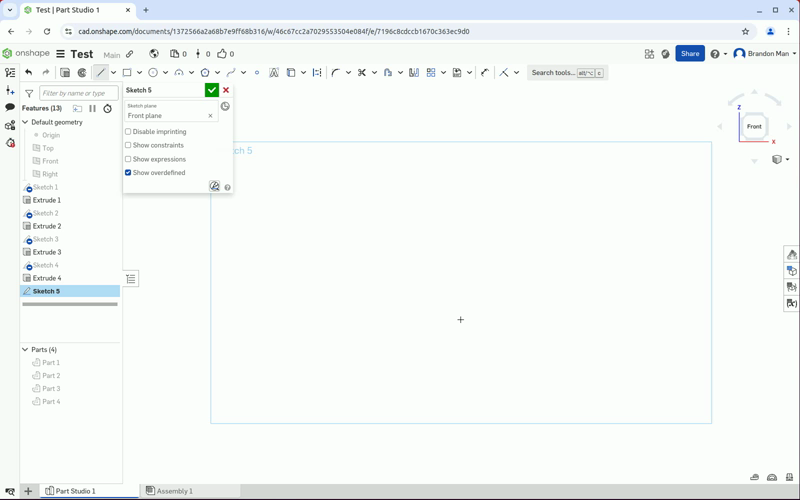
click(460, 319)
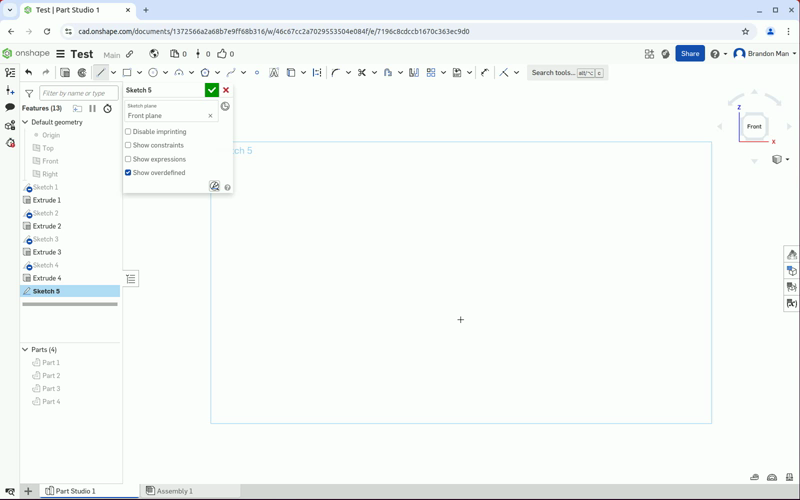
key_up(shift)
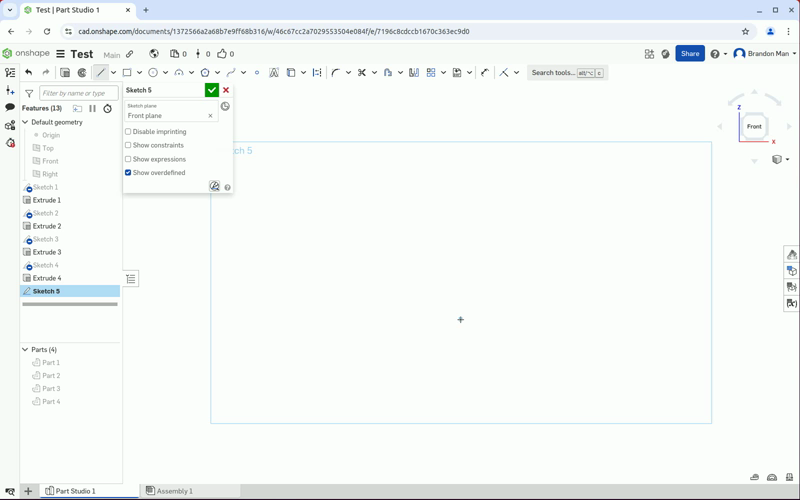
key_down(shift)
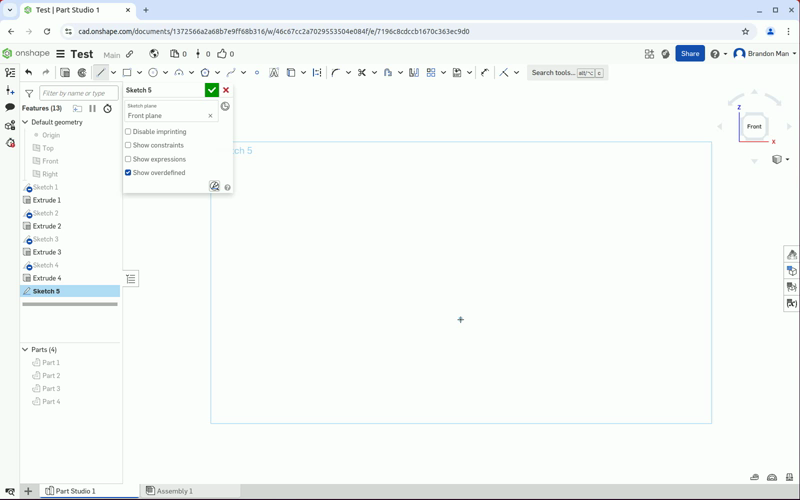
mouse_move(490, 319)
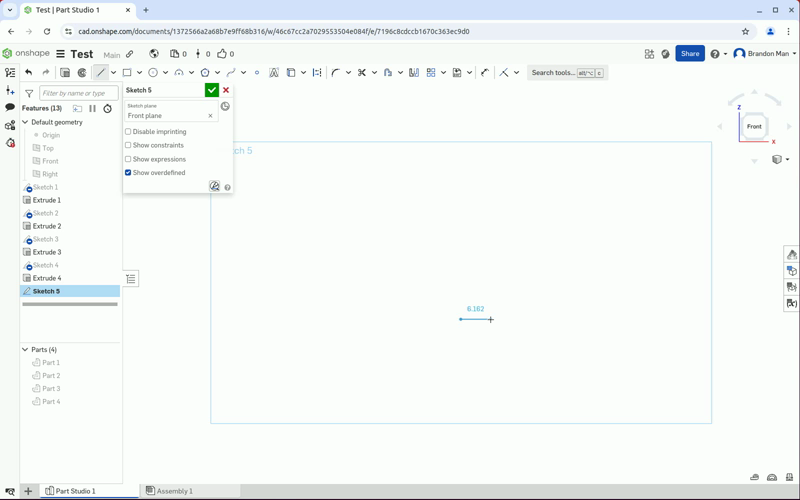
mouse_move(470, 317)
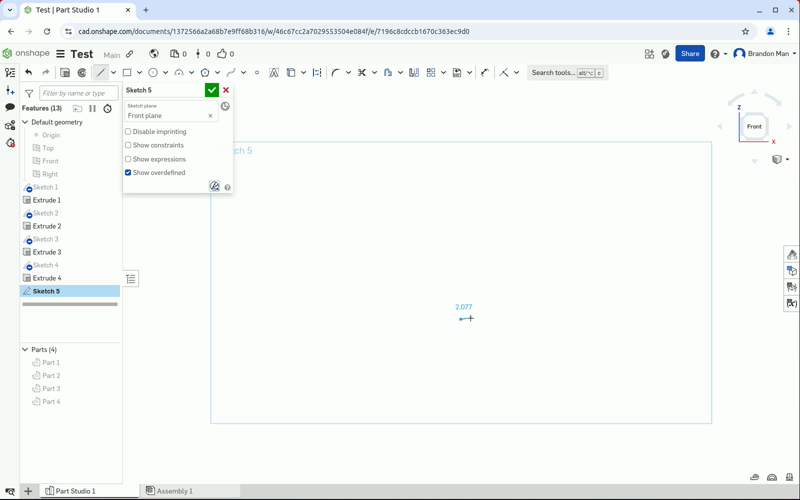
click(470, 317)
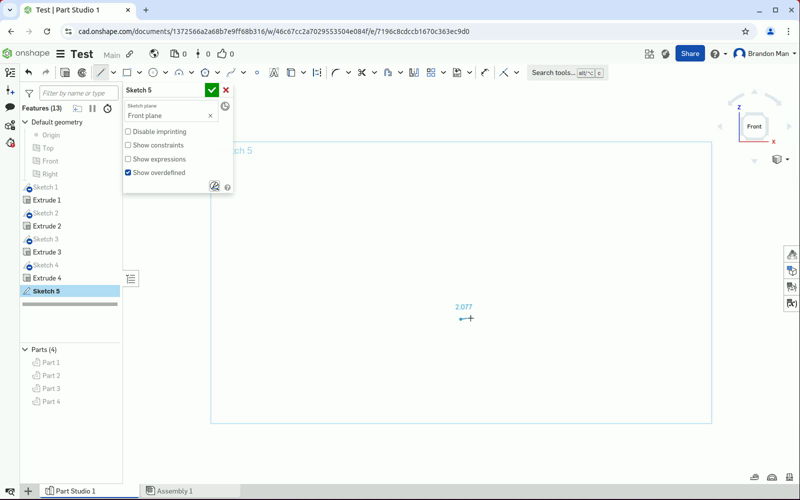
key_up(shift)
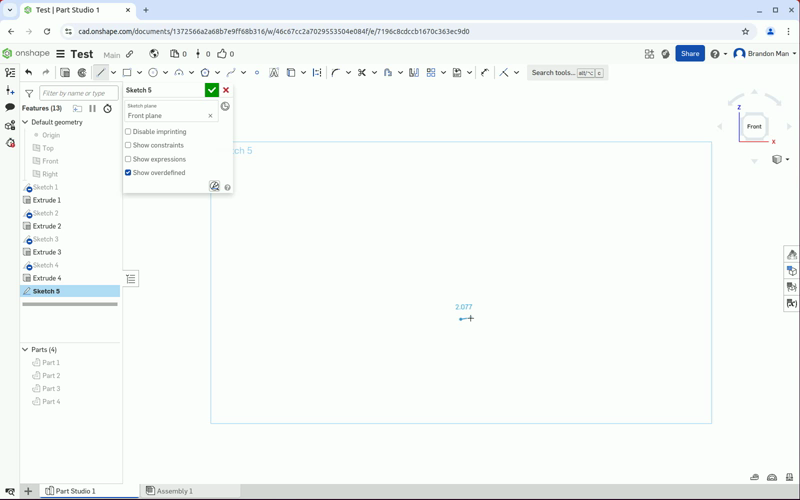
key(esc)
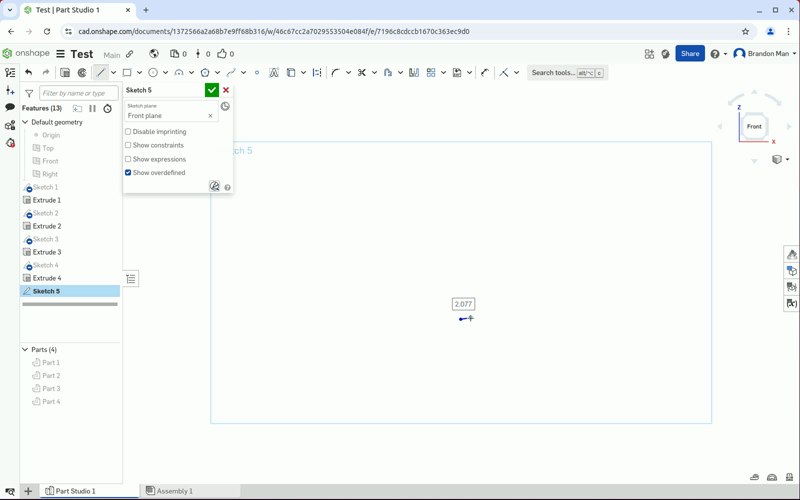
key(a)
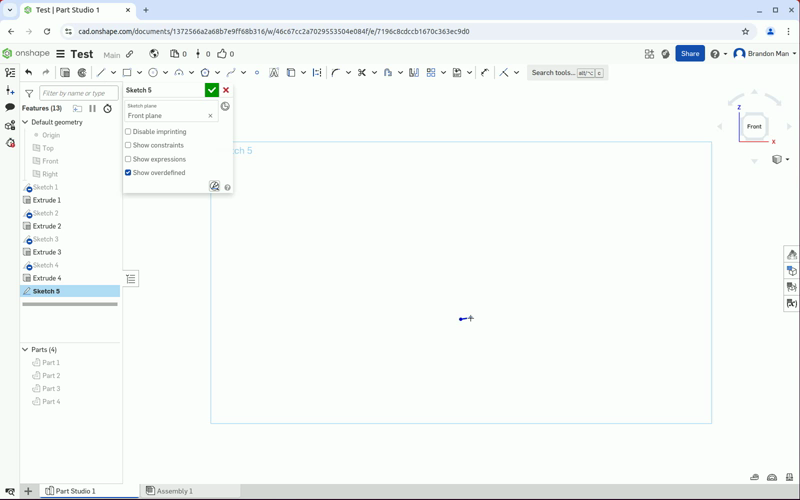
mouse_move(470, 317)
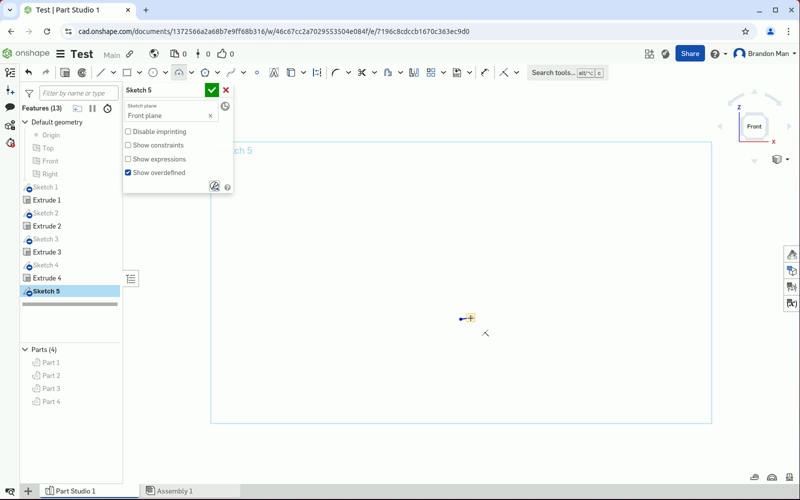
click(470, 317)
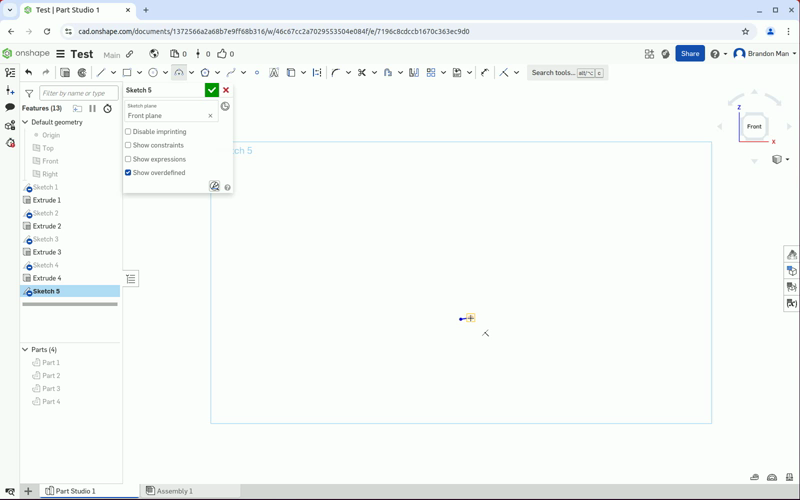
key_down(shift)
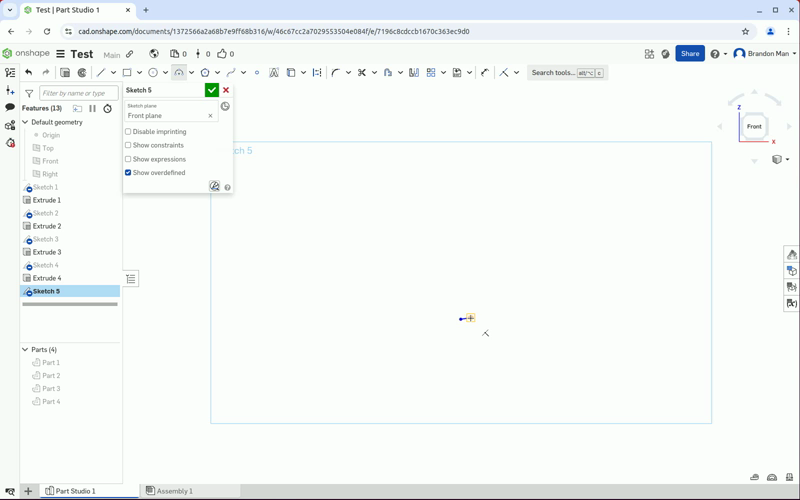
mouse_move(470, 247)
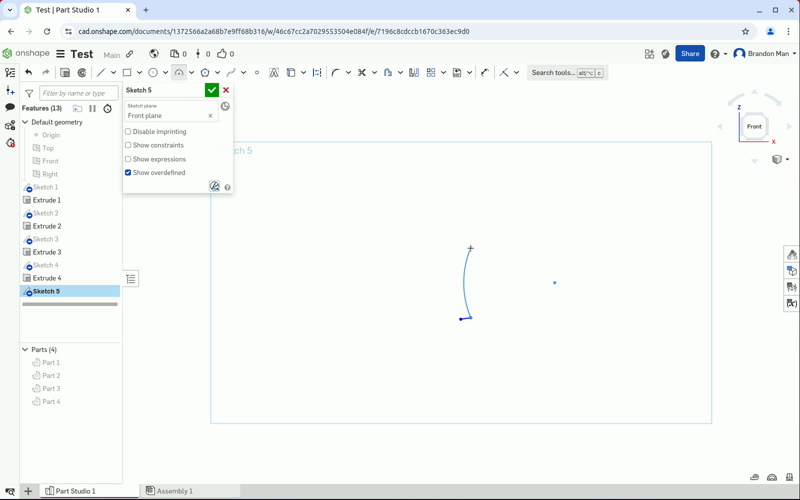
click(470, 247)
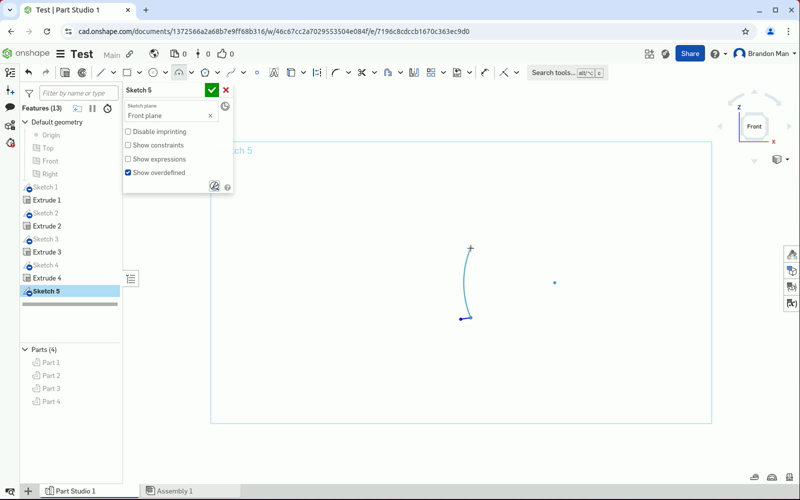
mouse_move(497, 282)
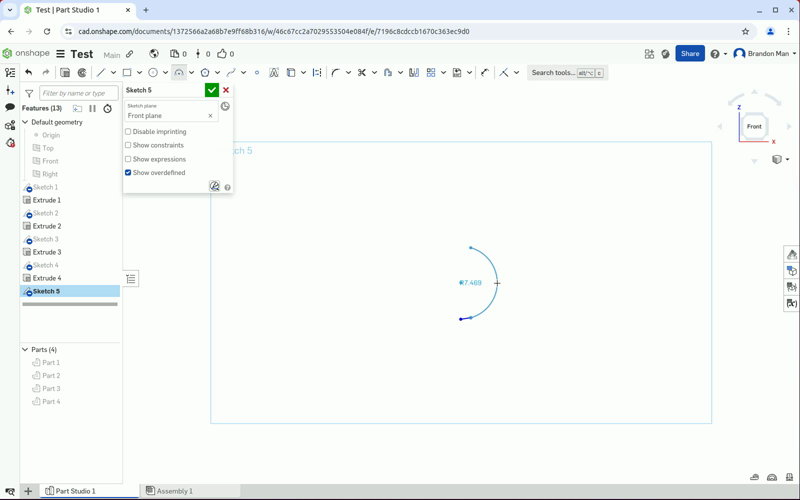
click(497, 282)
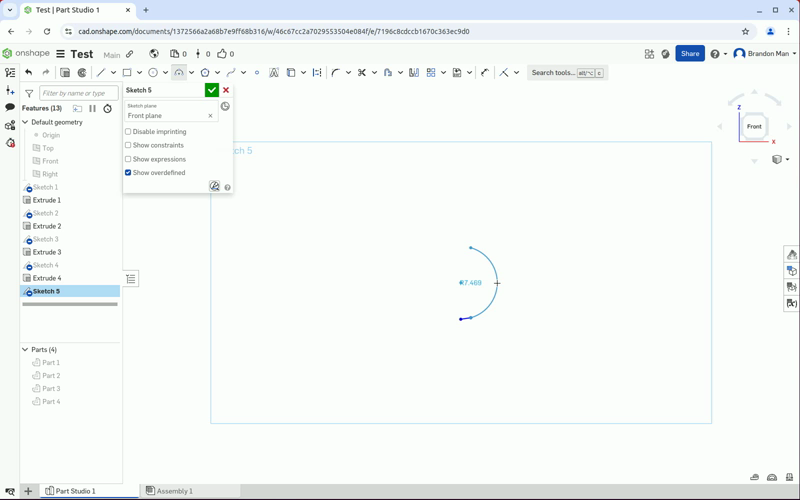
key_up(shift)
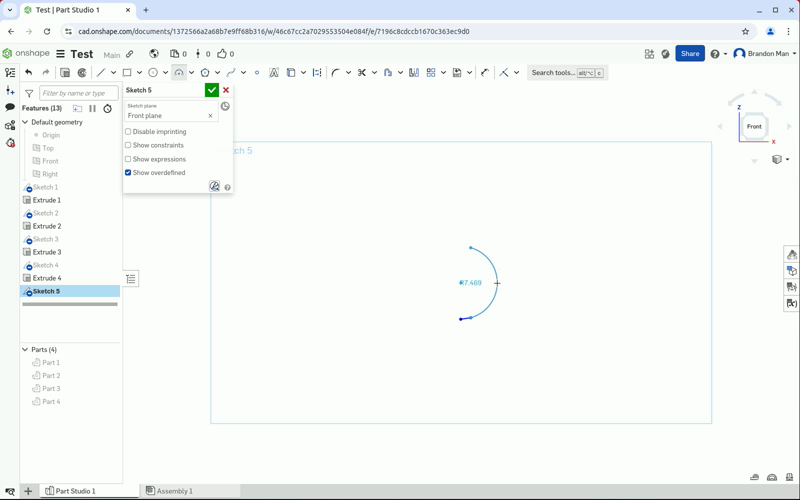
key(esc)
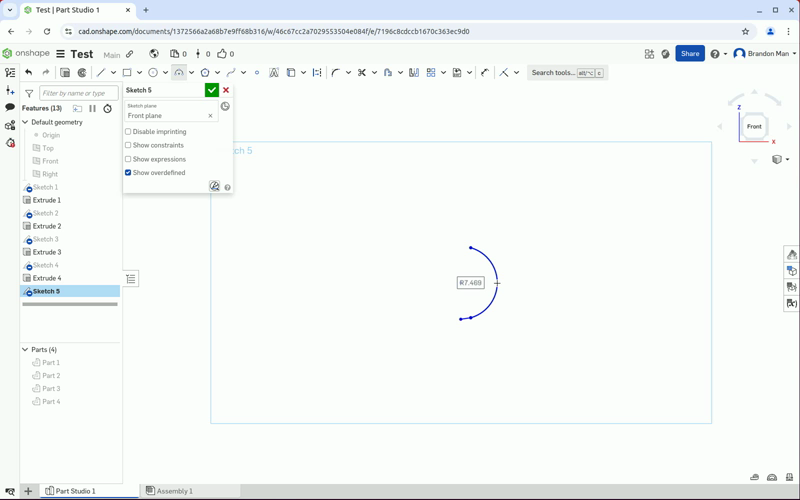
key(l)
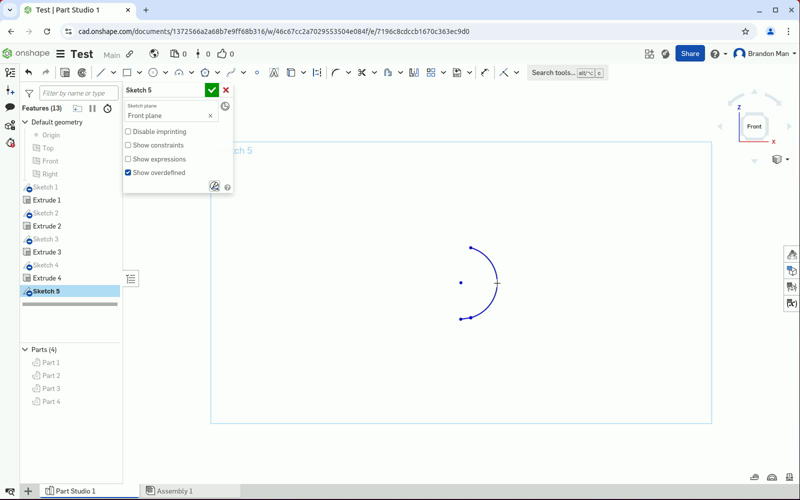
mouse_move(470, 247)
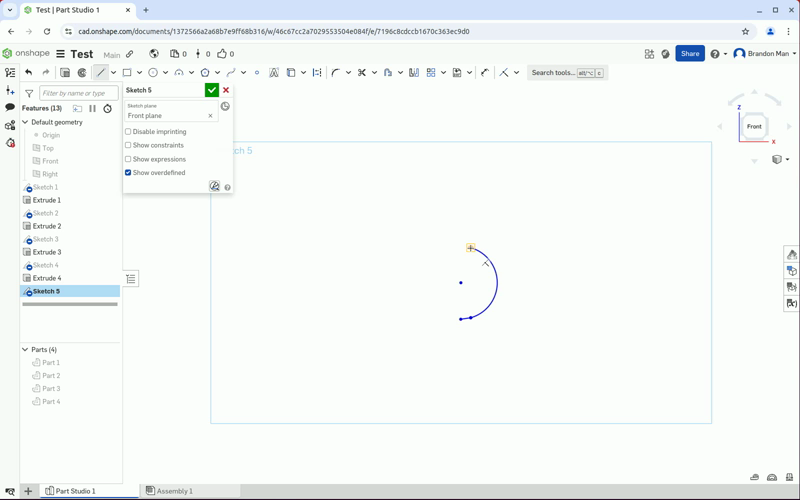
click(470, 247)
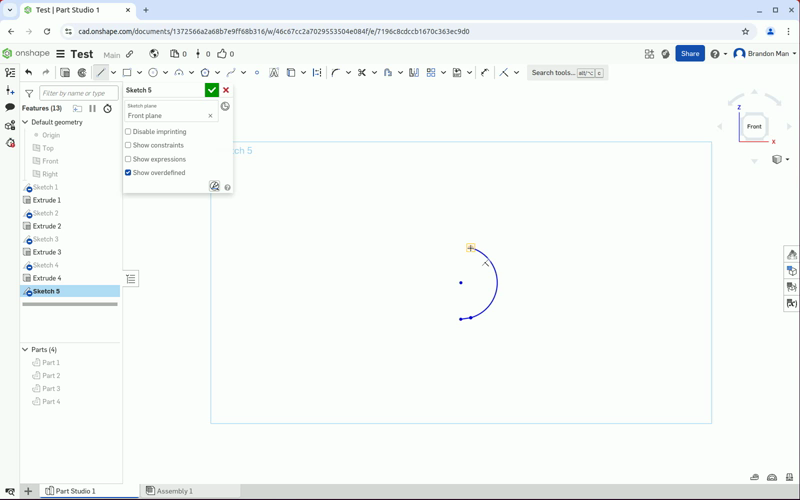
key_down(shift)
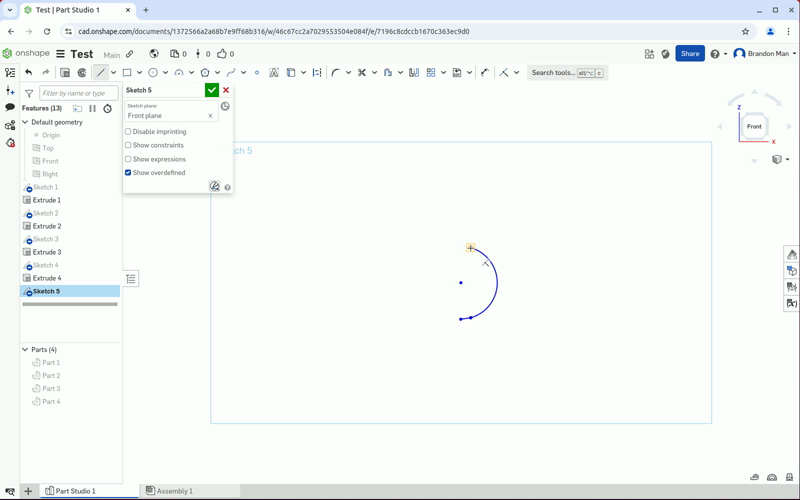
mouse_move(500, 247)
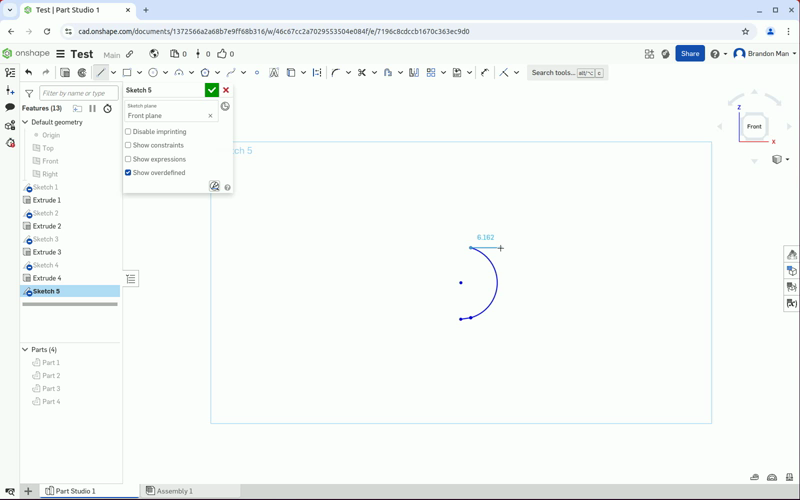
mouse_move(460, 246)
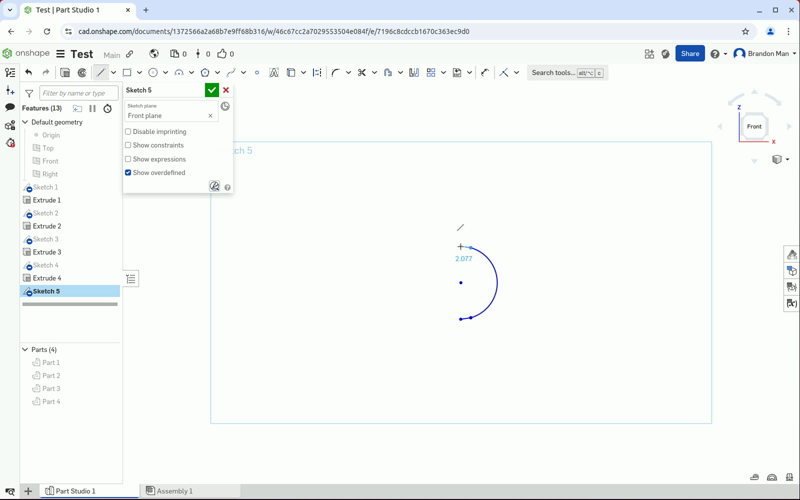
click(460, 246)
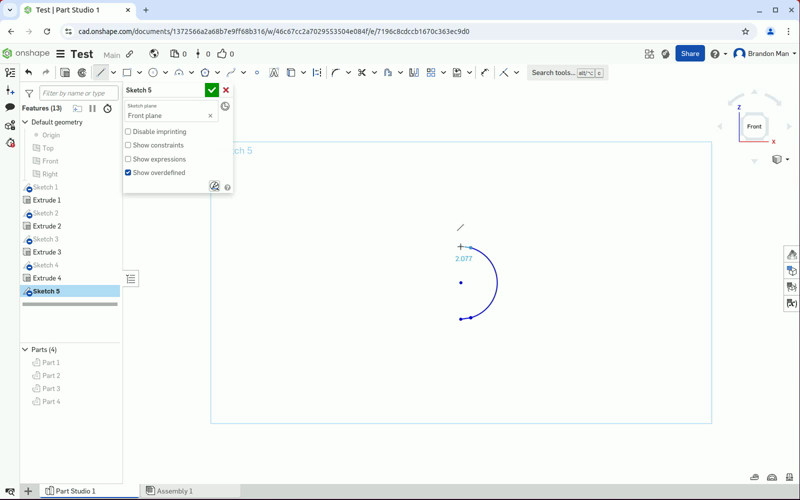
key_up(shift)
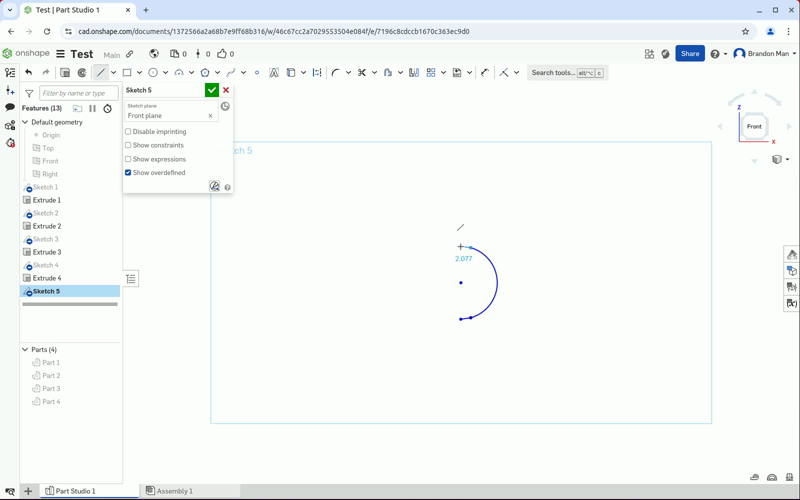
key(esc)
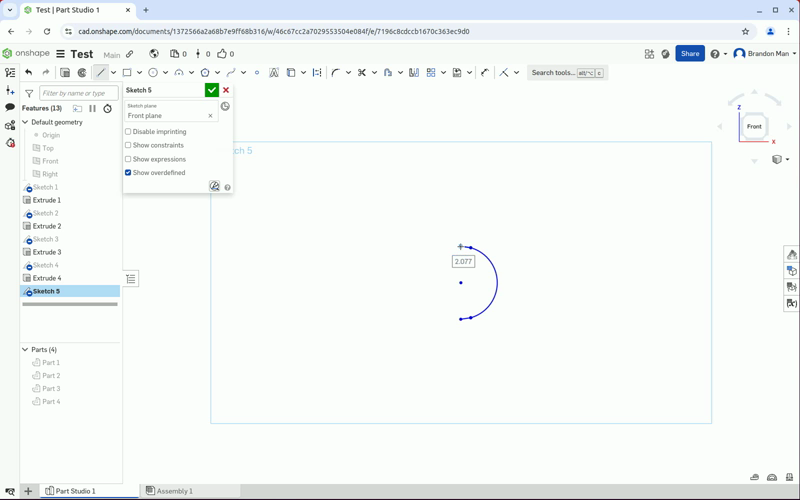
key(a)
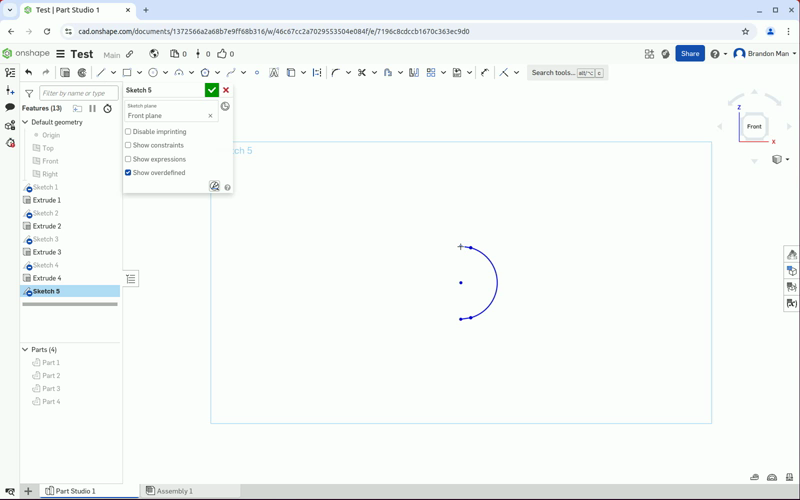
mouse_move(460, 246)
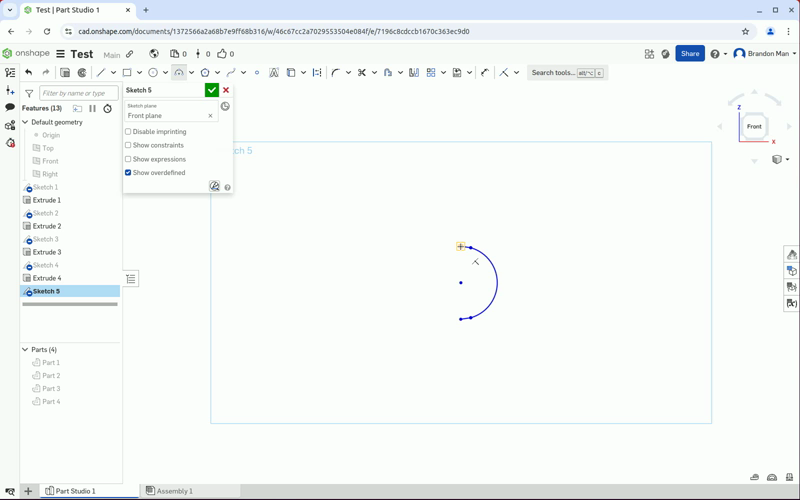
click(460, 246)
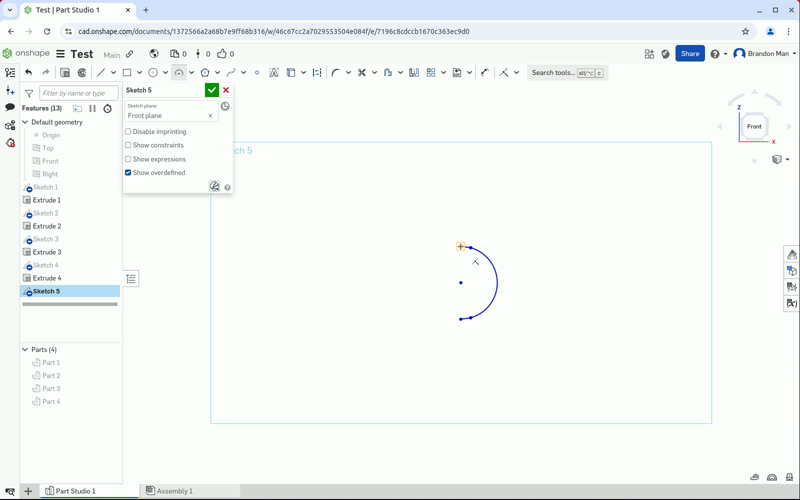
mouse_move(460, 319)
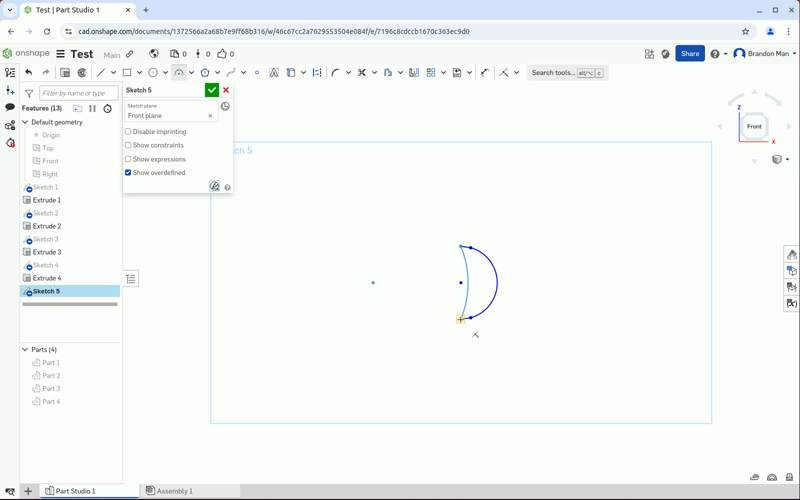
click(460, 319)
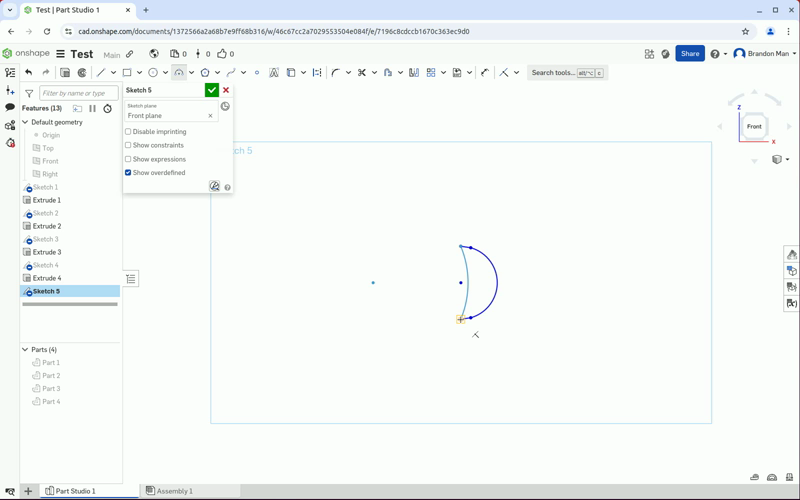
key_down(shift)
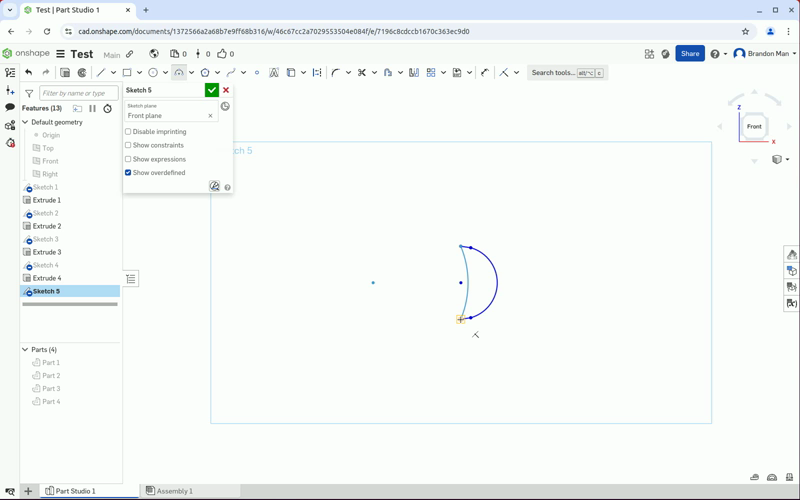
mouse_move(424, 282)
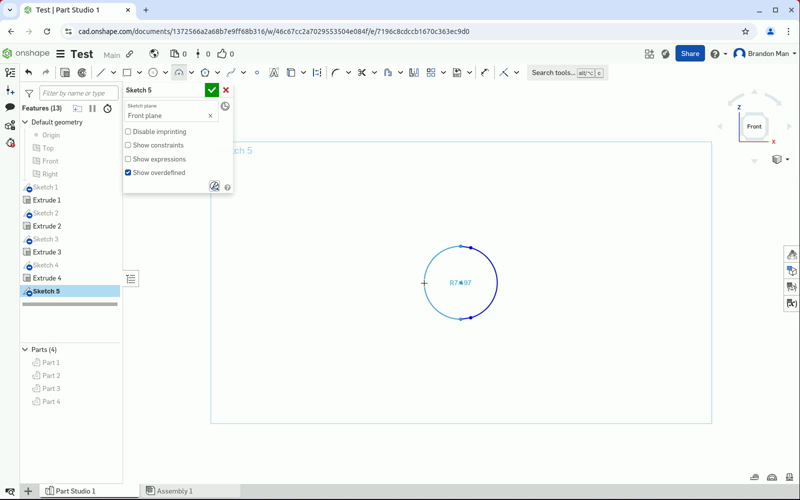
click(424, 282)
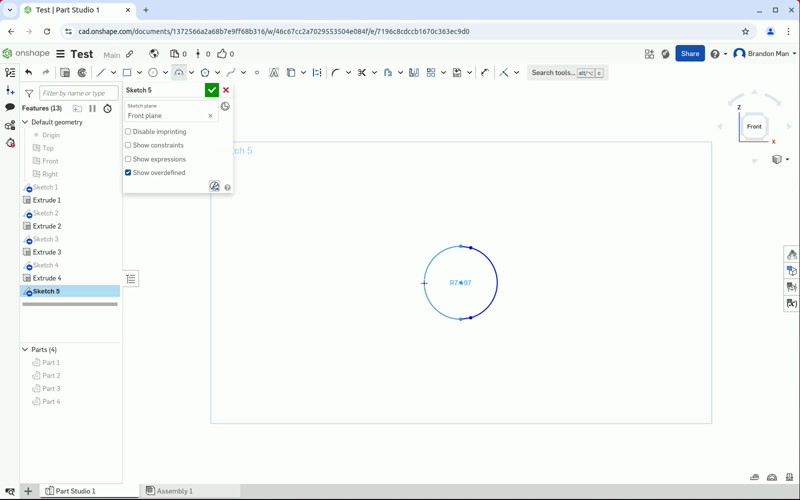
key_up(shift)
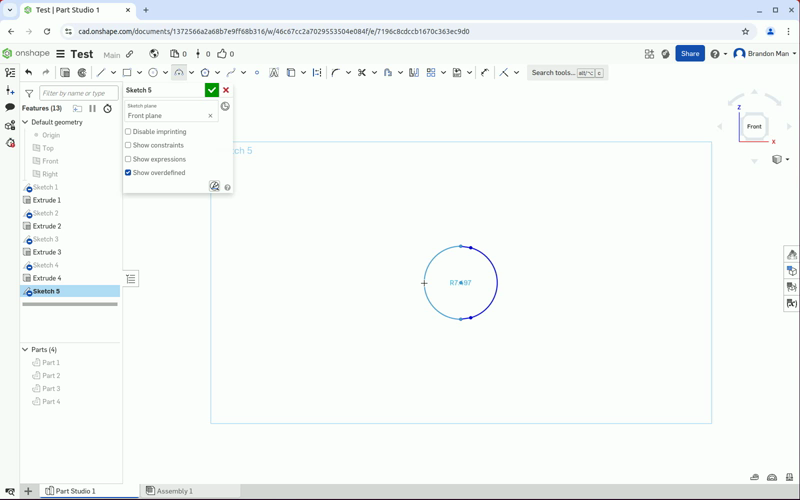
key(esc)
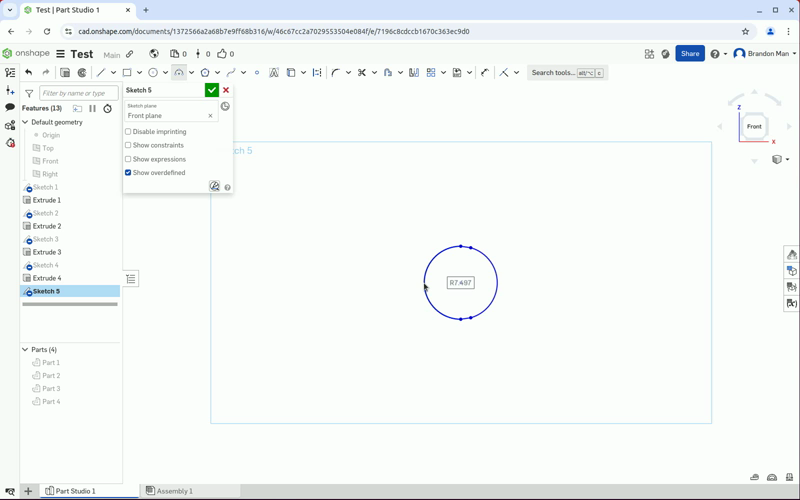
key(l)
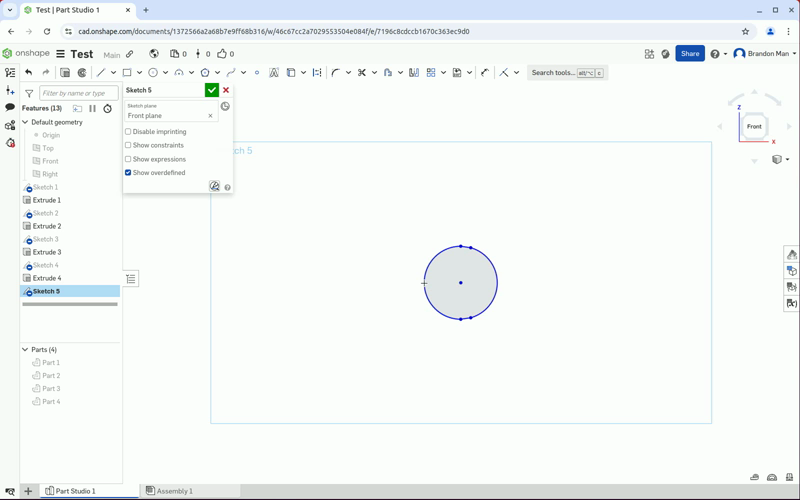
key_down(shift)
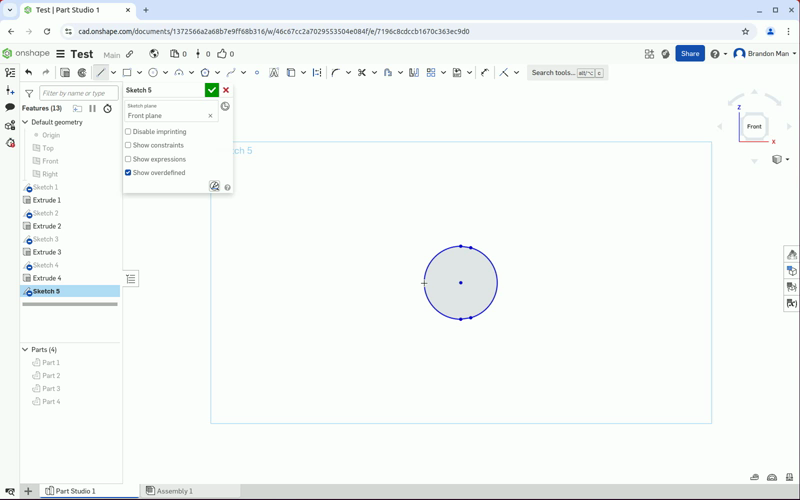
mouse_move(433, 288)
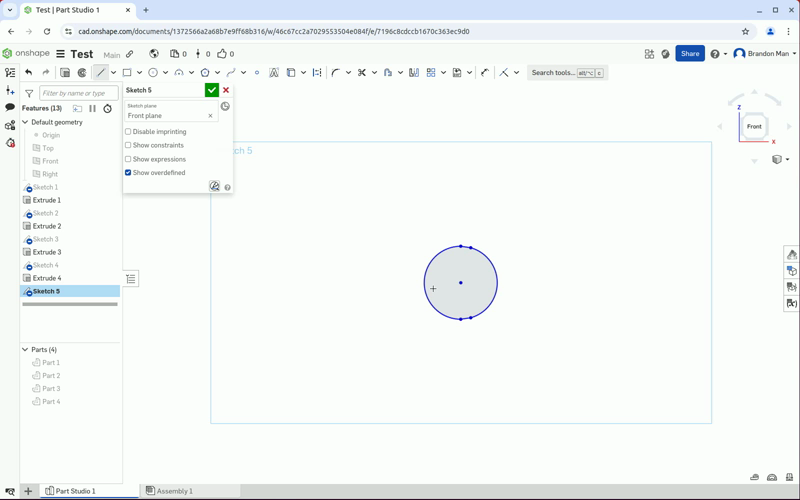
click(433, 288)
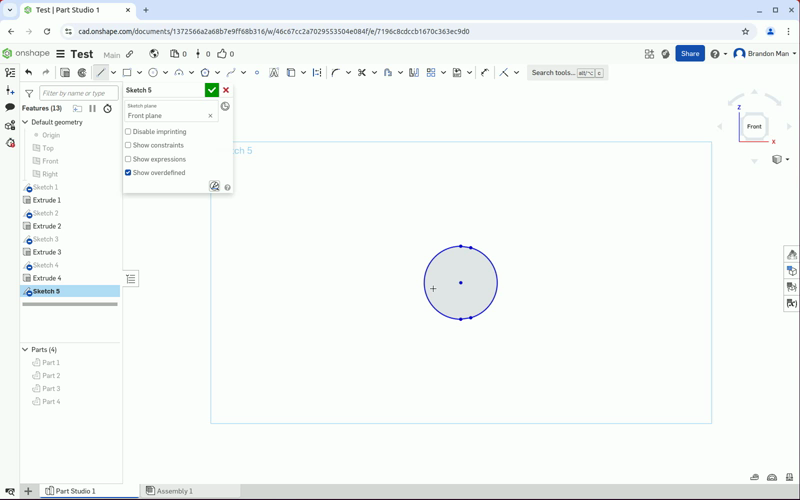
key_up(shift)
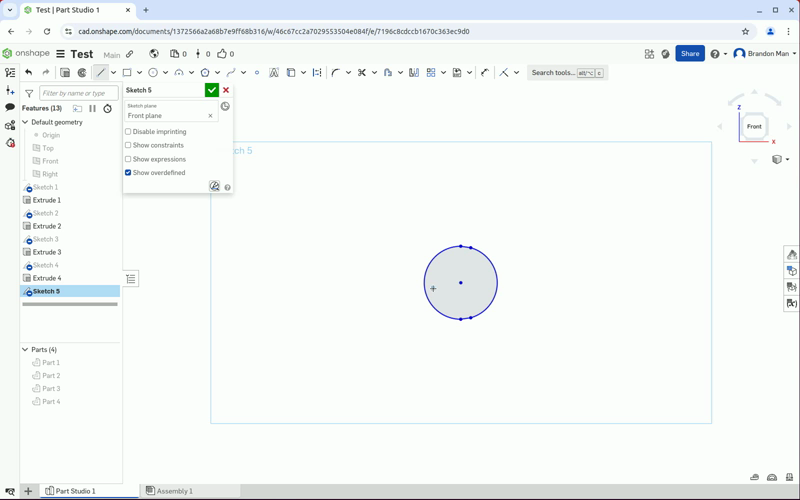
key_down(shift)
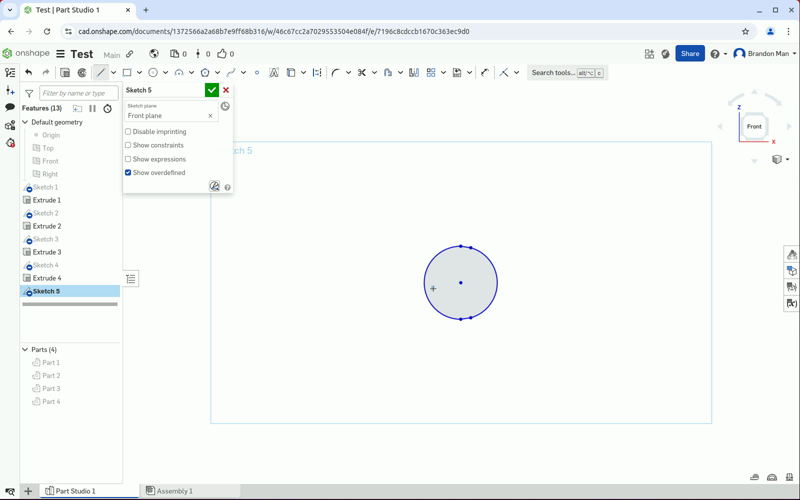
mouse_move(463, 288)
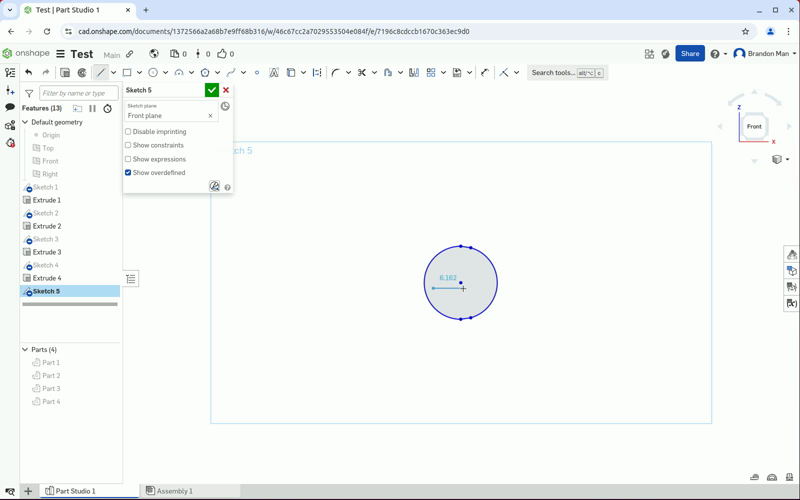
mouse_move(444, 288)
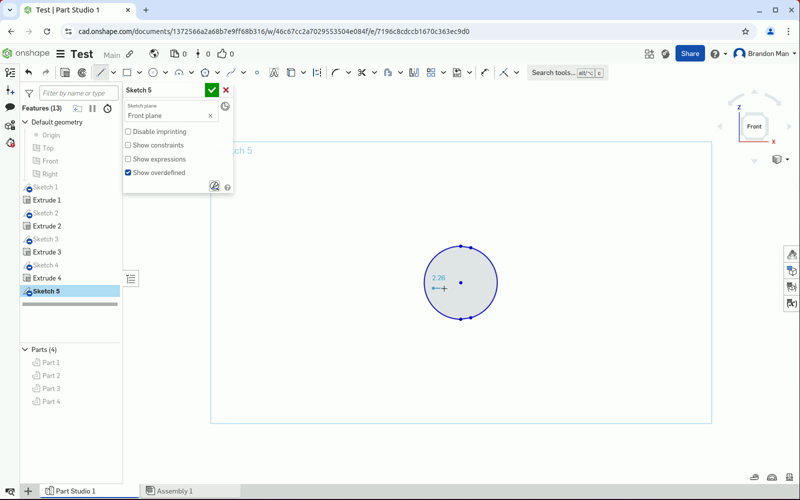
click(444, 288)
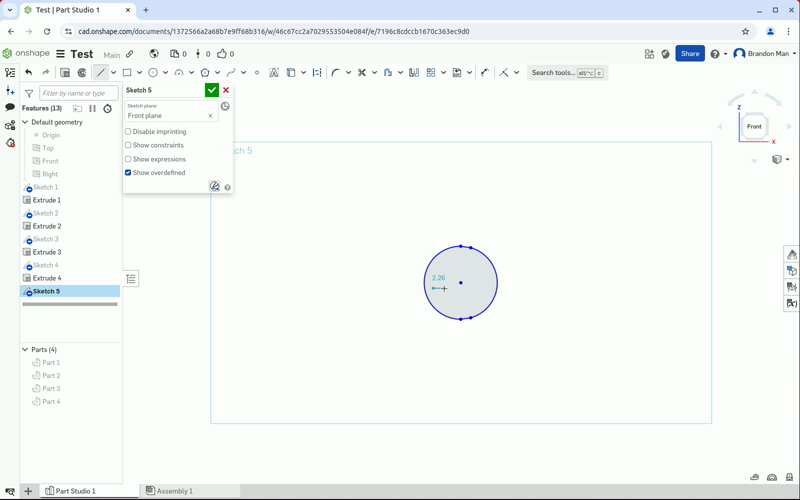
key_up(shift)
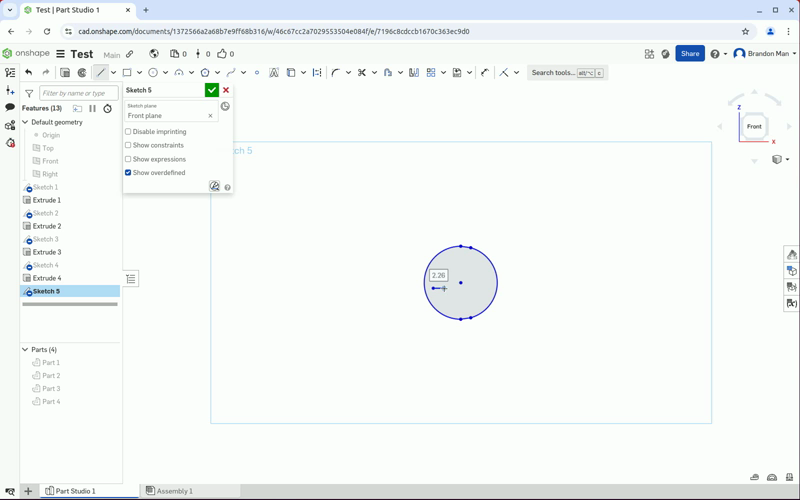
key(esc)
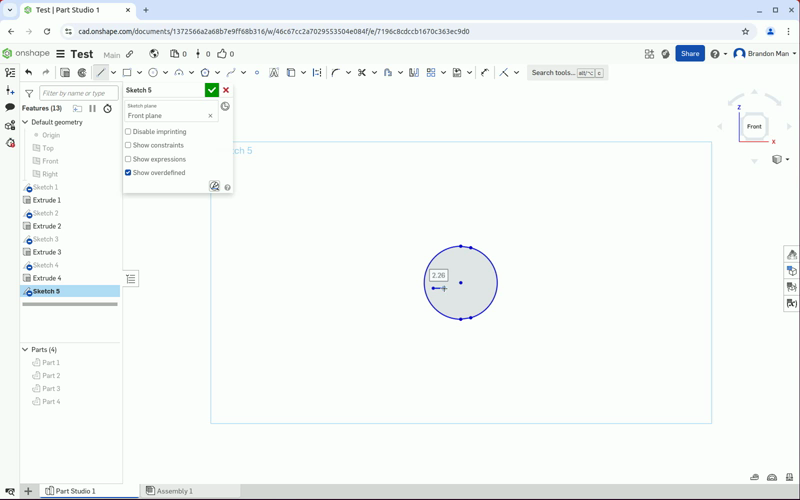
key(a)
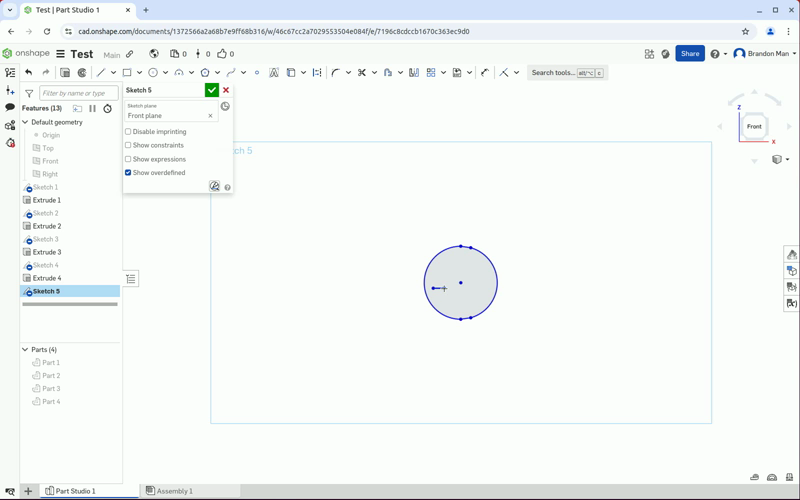
mouse_move(444, 288)
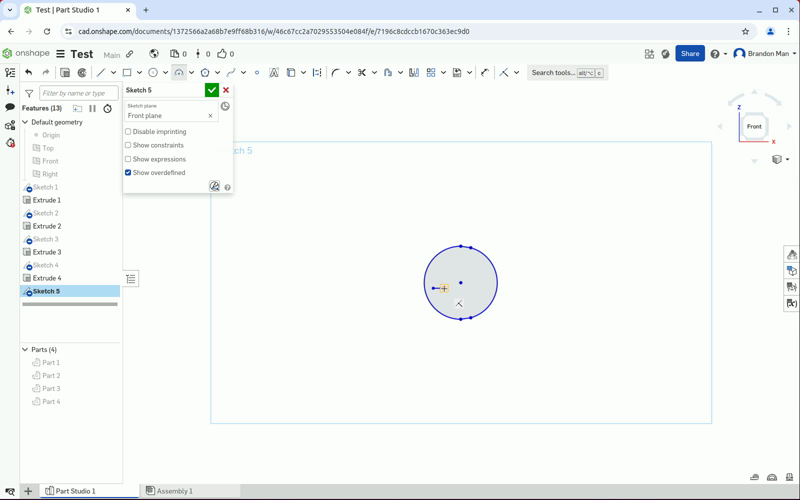
click(444, 288)
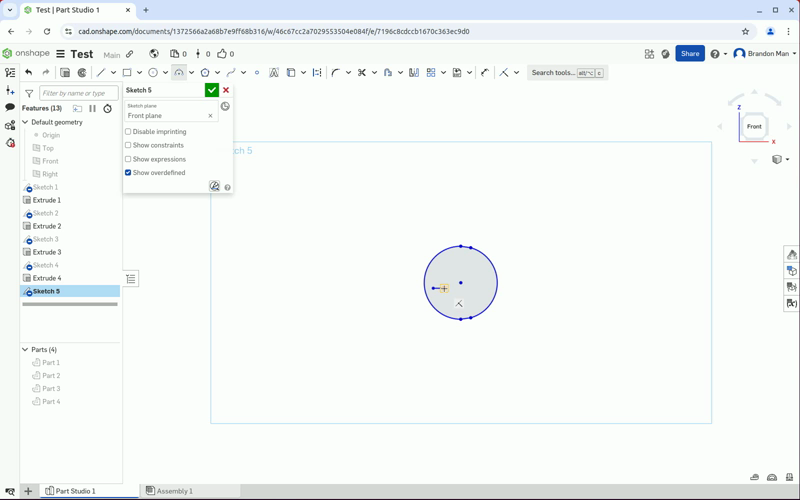
key_down(shift)
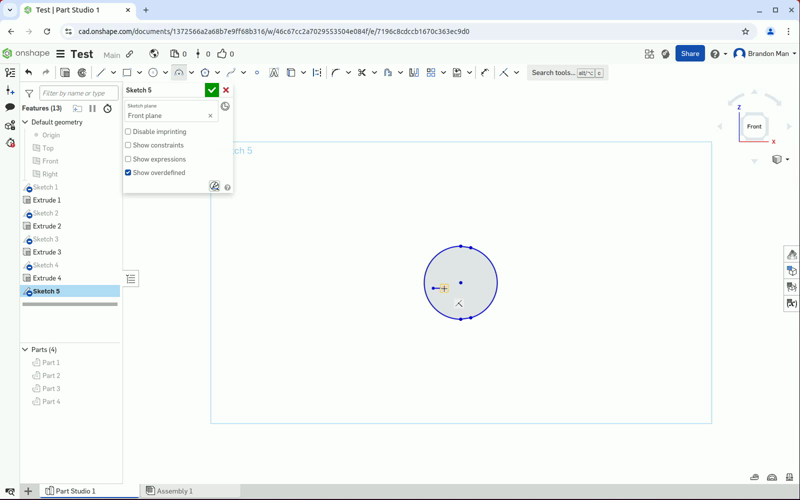
mouse_move(477, 288)
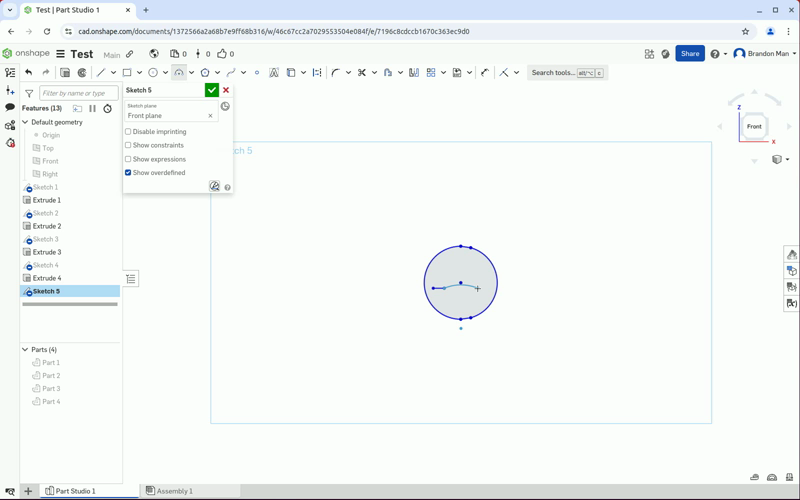
click(477, 288)
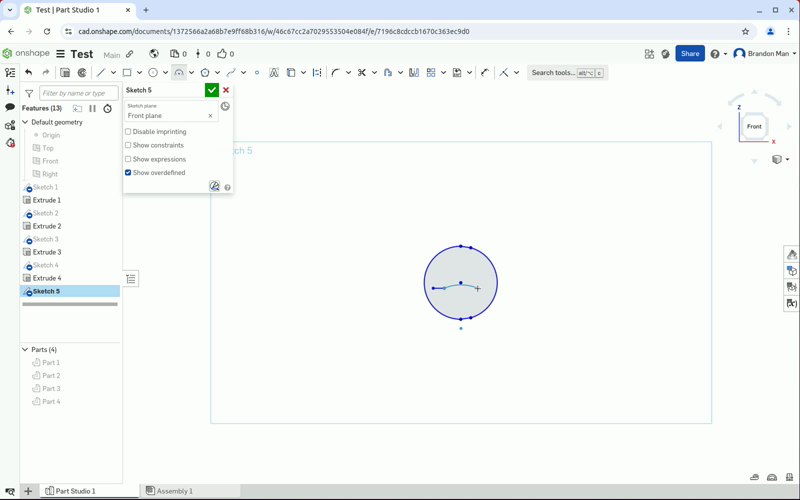
mouse_move(460, 300)
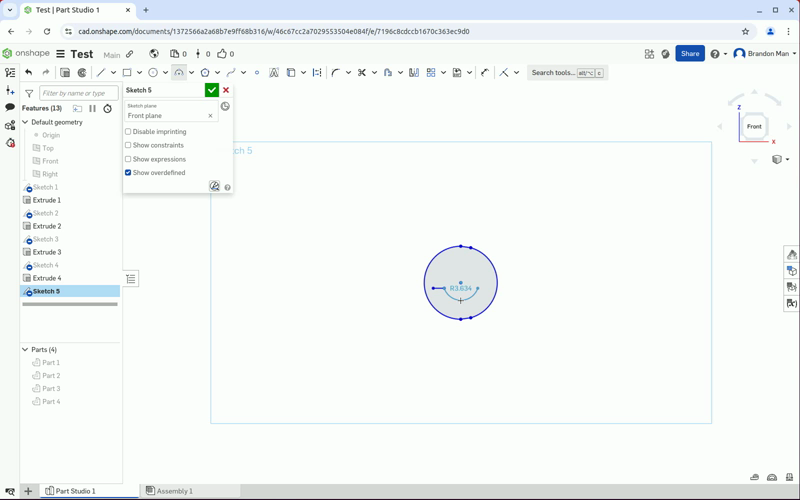
click(460, 300)
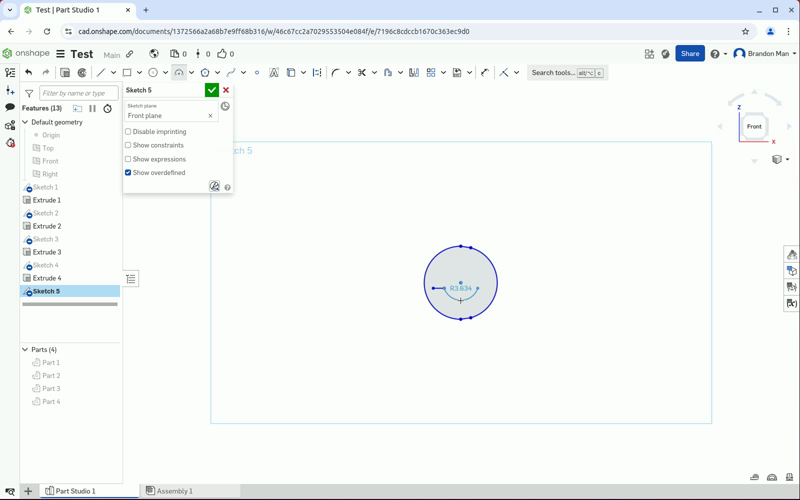
key_up(shift)
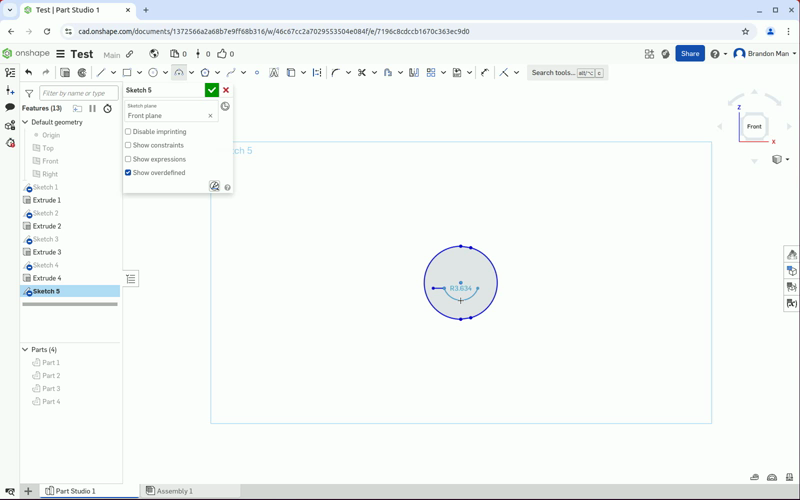
key(esc)
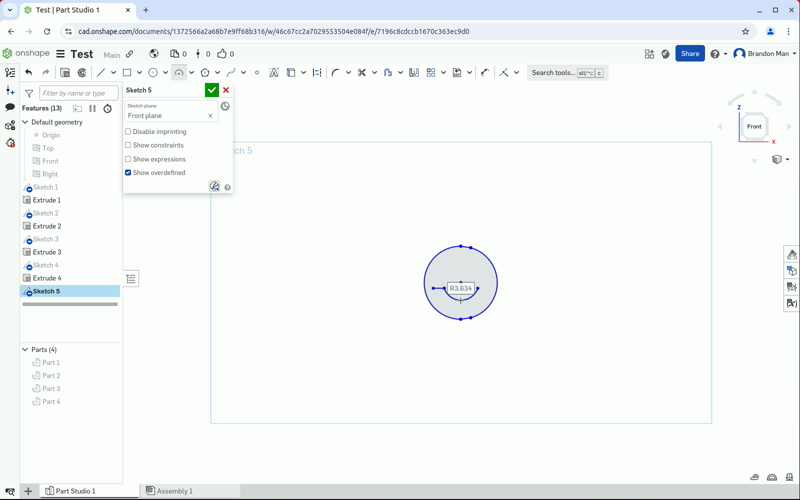
key(l)
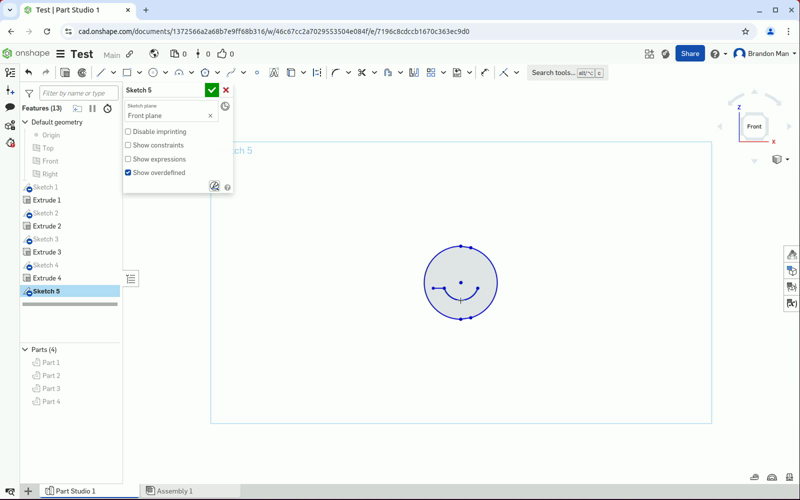
mouse_move(477, 288)
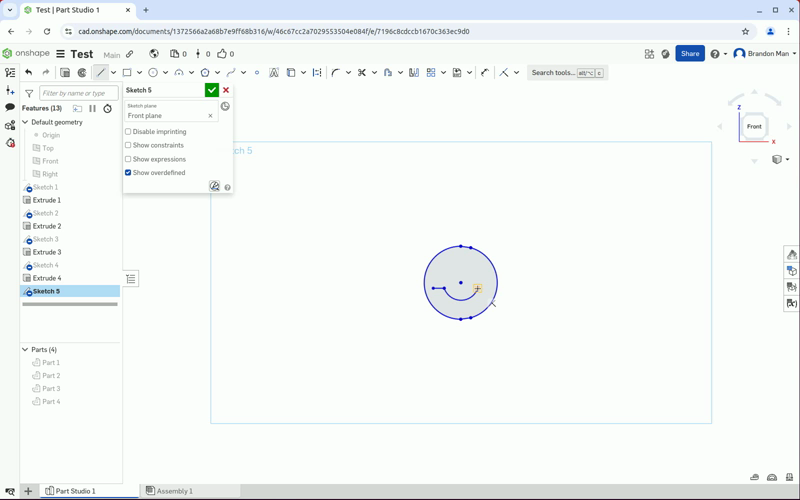
click(477, 288)
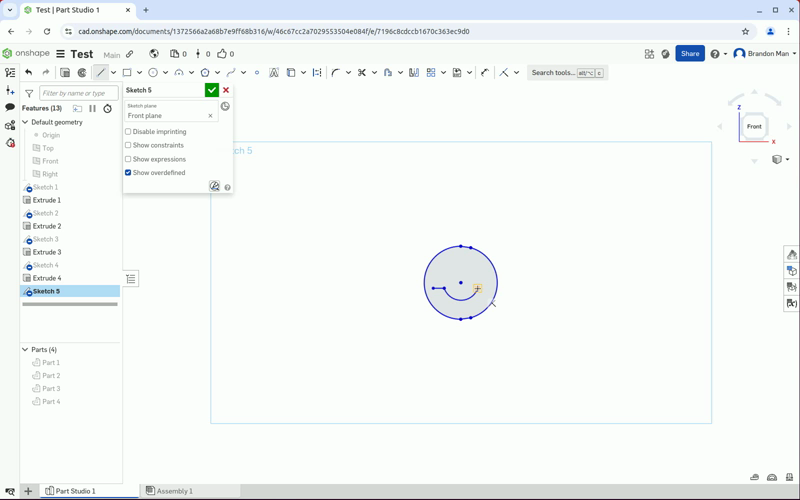
key_down(shift)
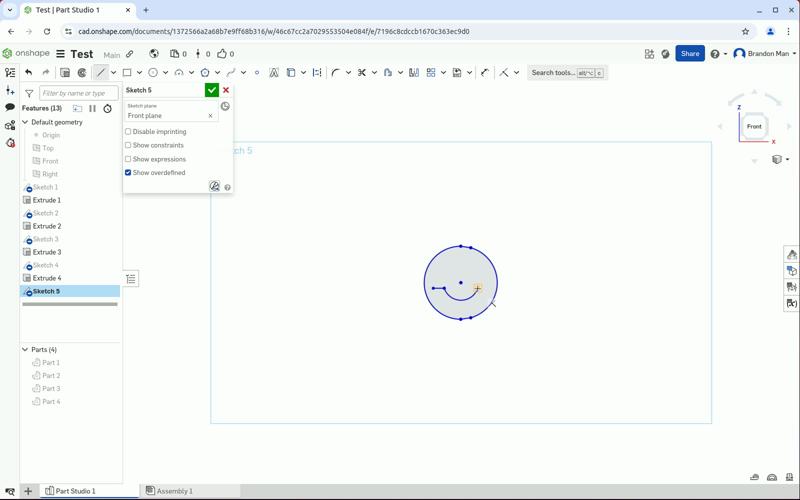
mouse_move(507, 288)
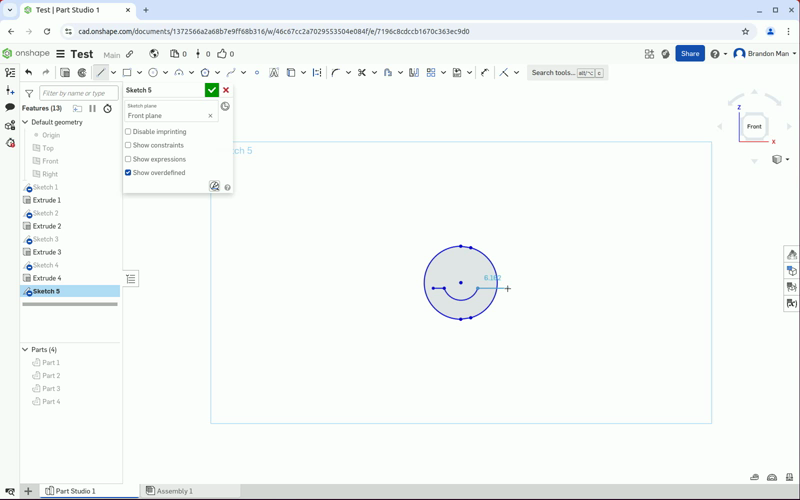
mouse_move(488, 288)
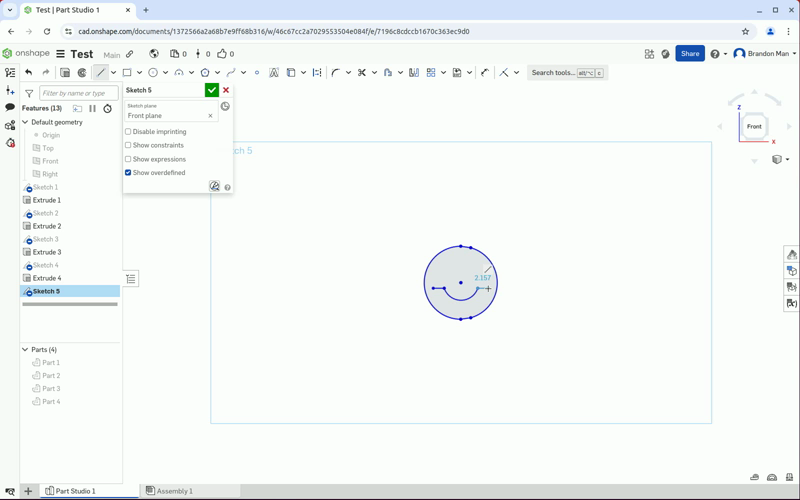
click(488, 288)
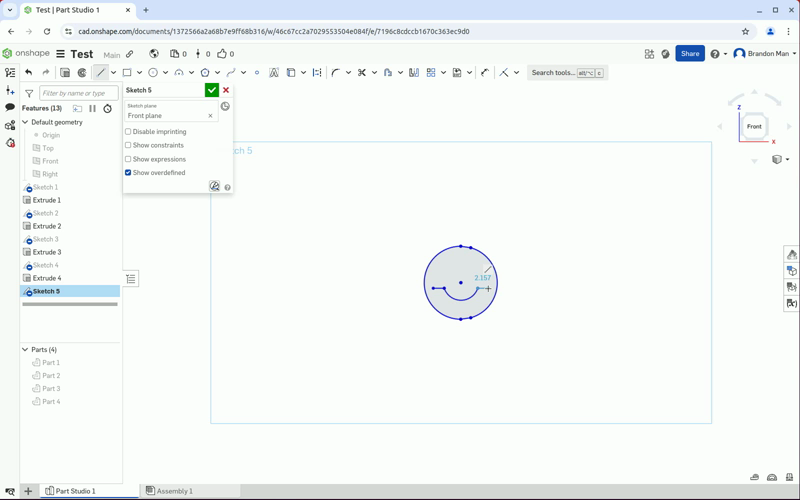
key_up(shift)
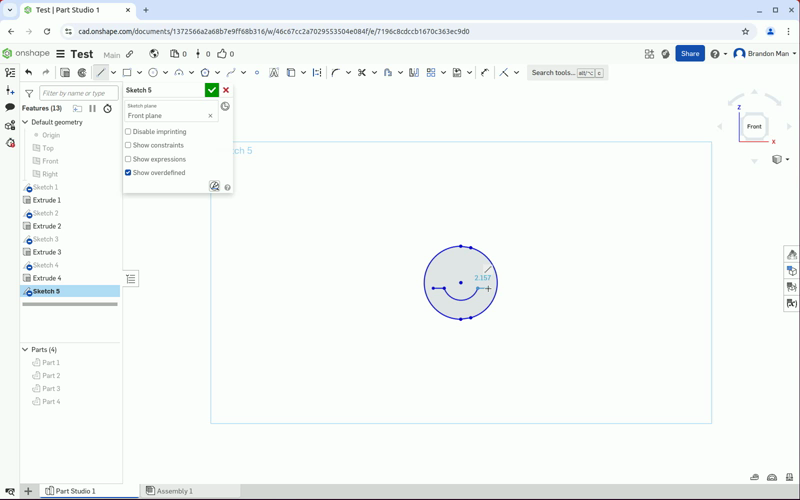
key_down(shift)
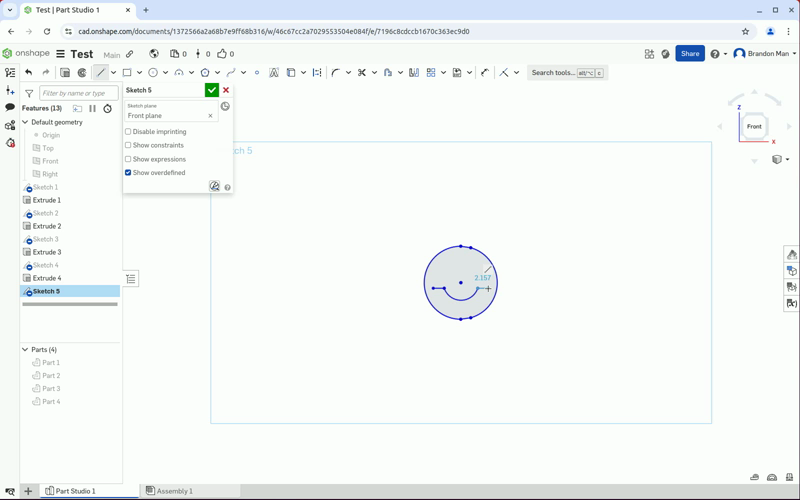
mouse_move(518, 288)
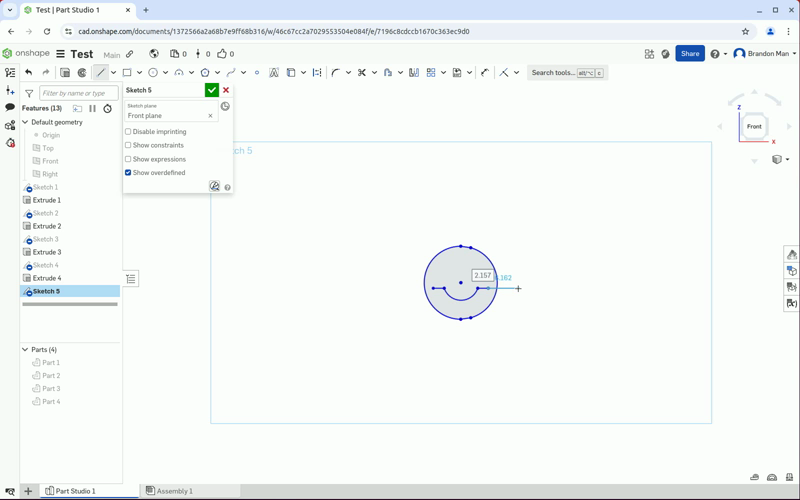
mouse_move(488, 276)
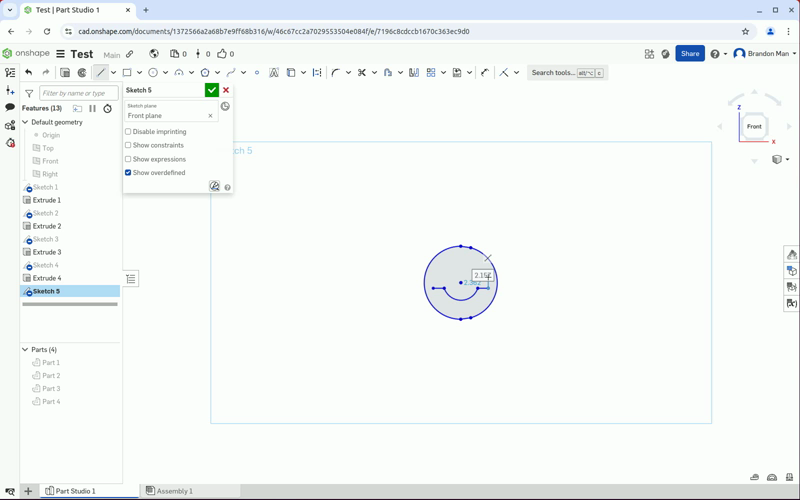
click(488, 276)
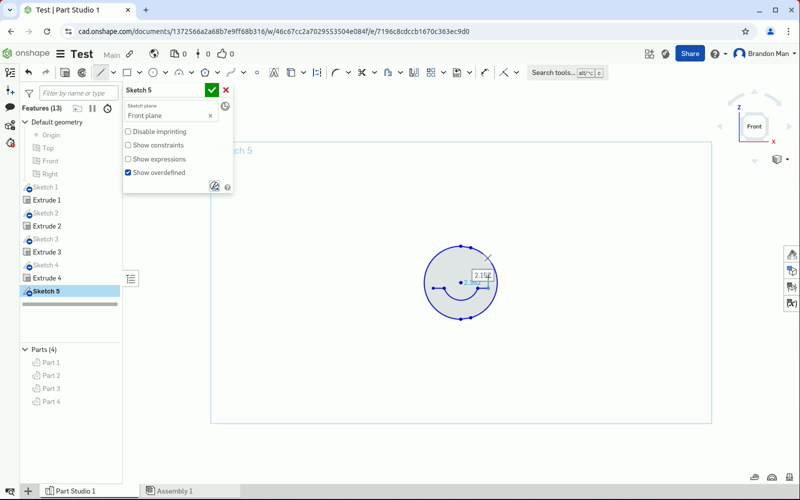
key_up(shift)
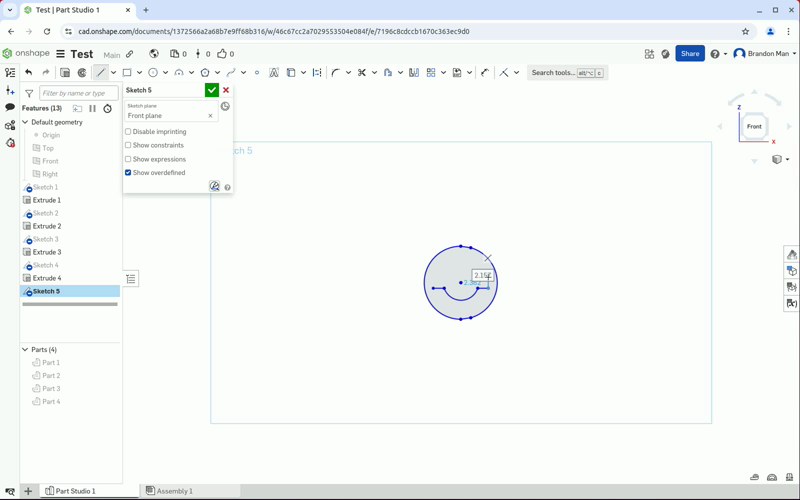
key_down(shift)
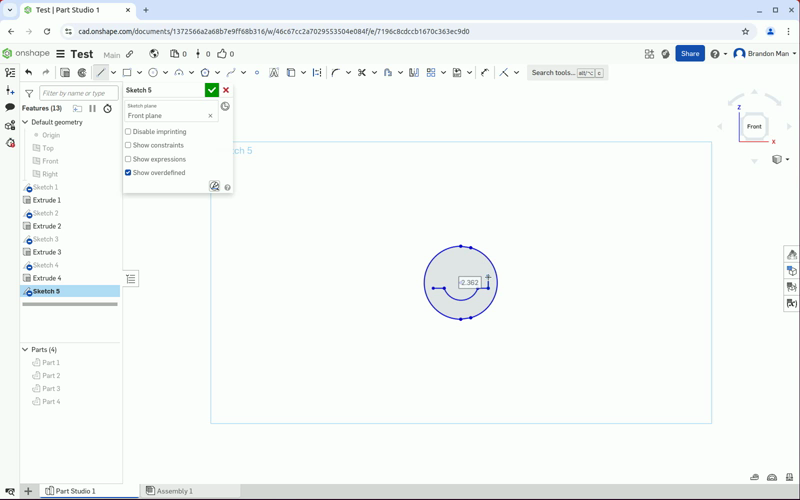
mouse_move(518, 276)
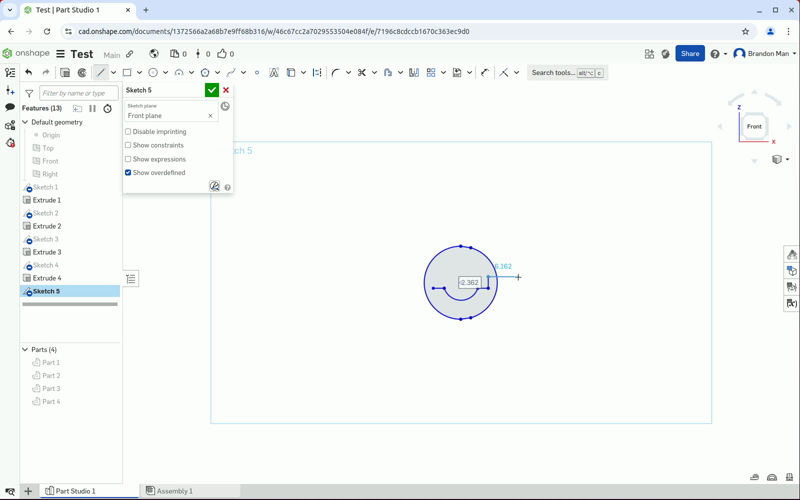
mouse_move(477, 276)
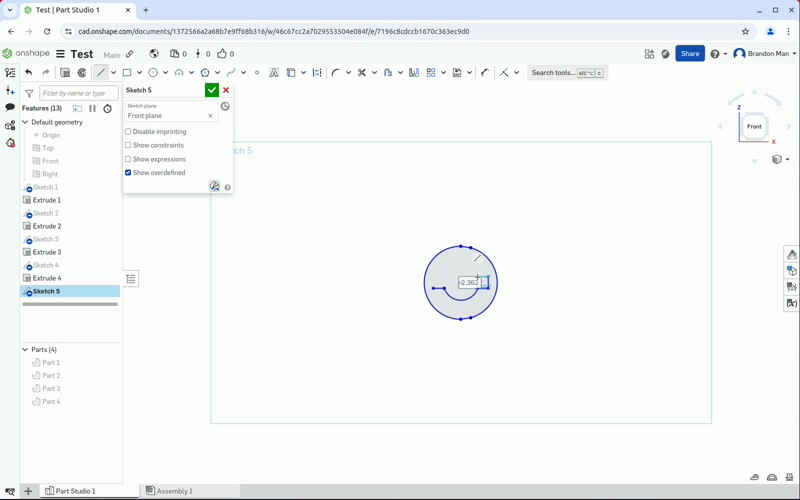
click(477, 276)
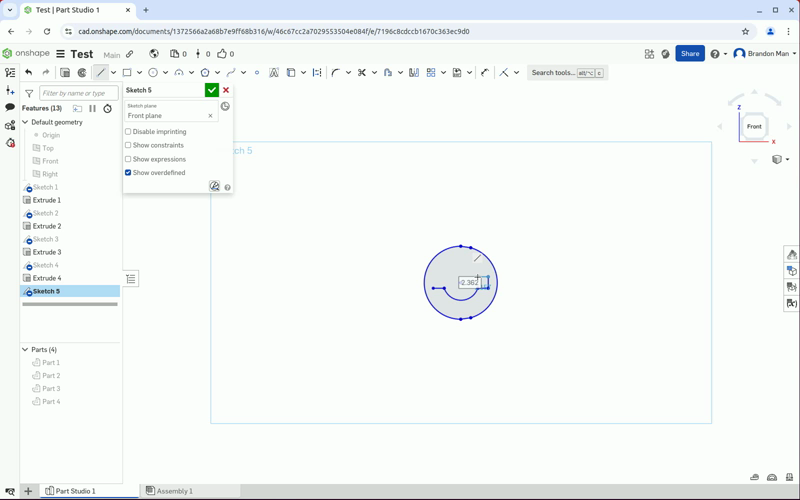
key_up(shift)
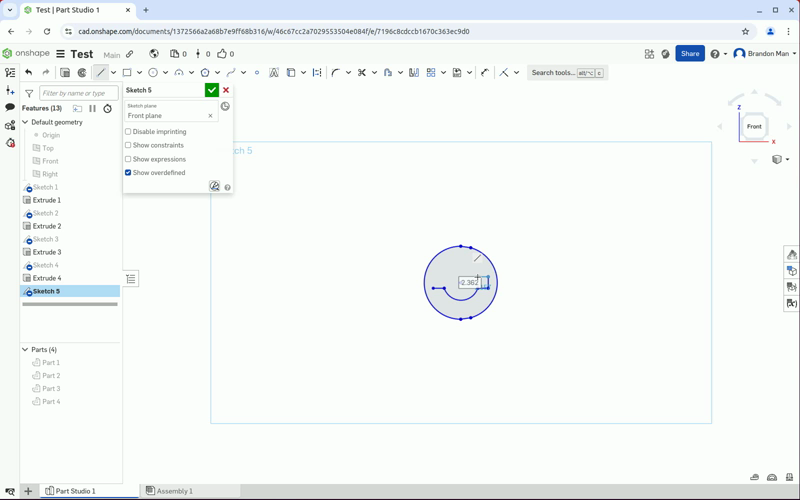
key(esc)
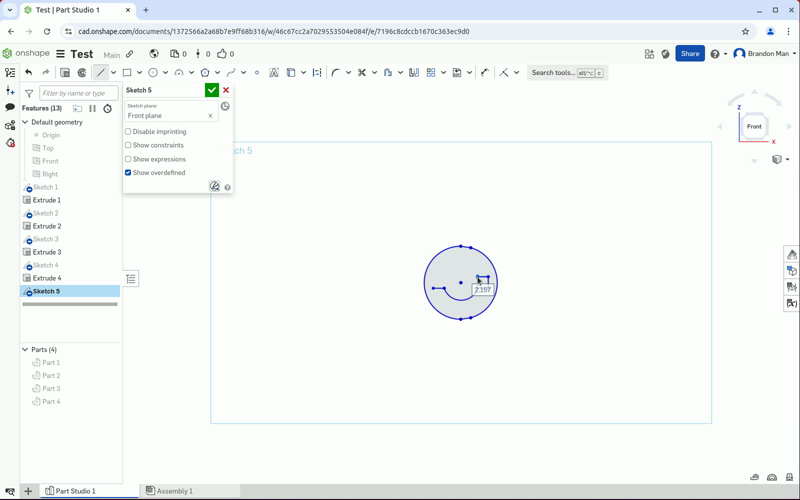
key(a)
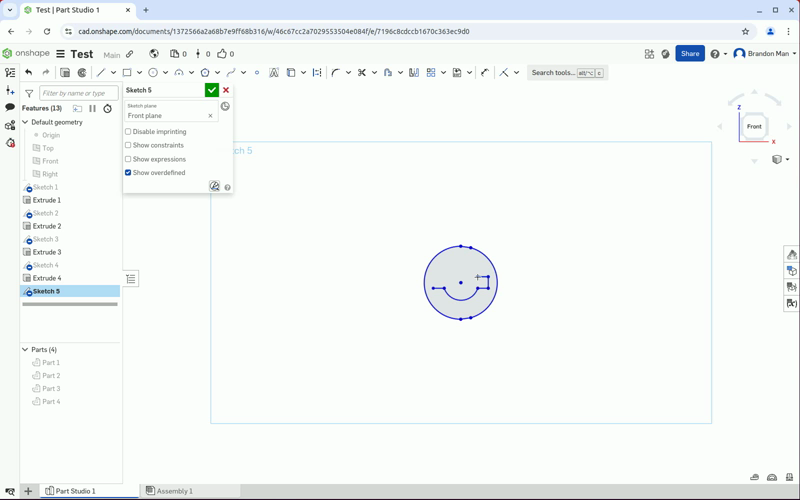
mouse_move(477, 276)
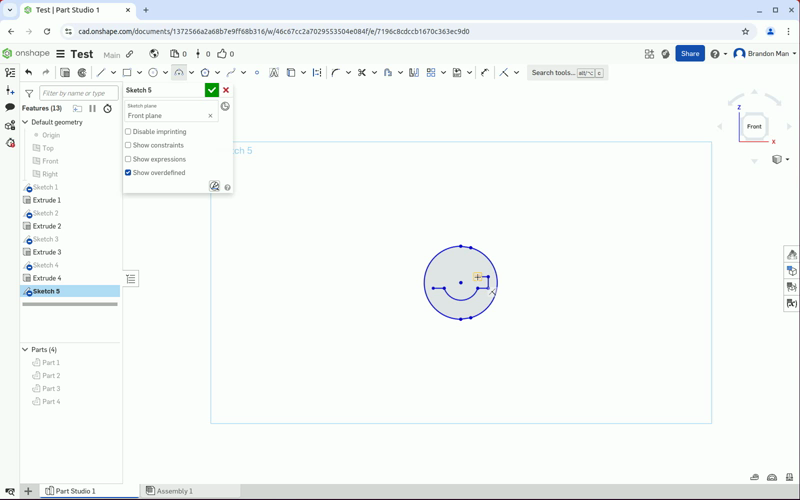
click(477, 276)
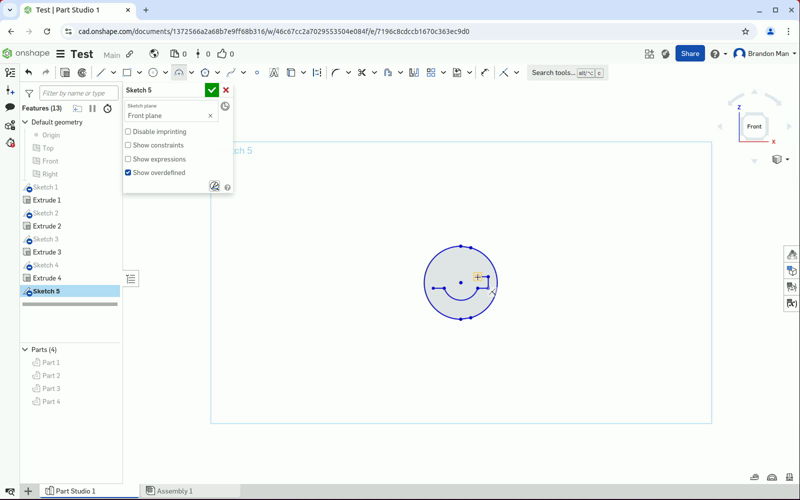
key_down(shift)
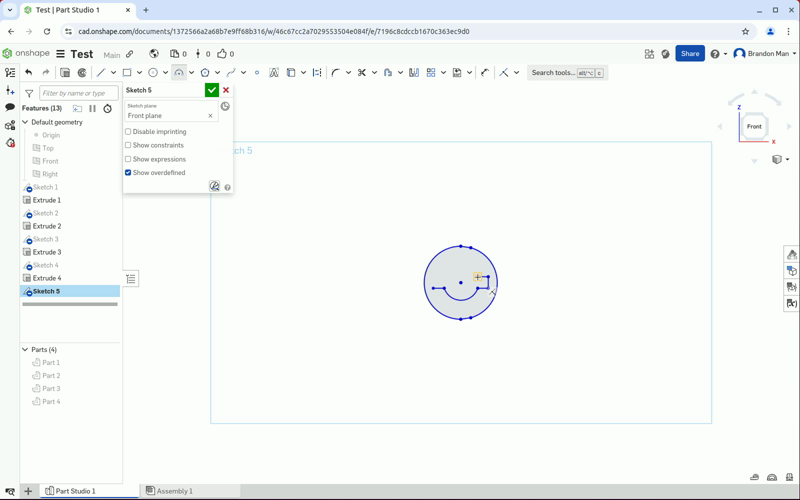
mouse_move(444, 276)
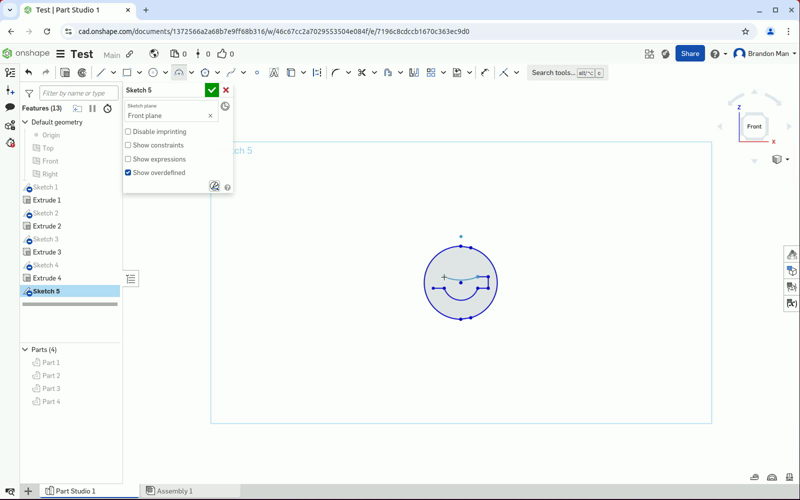
click(444, 276)
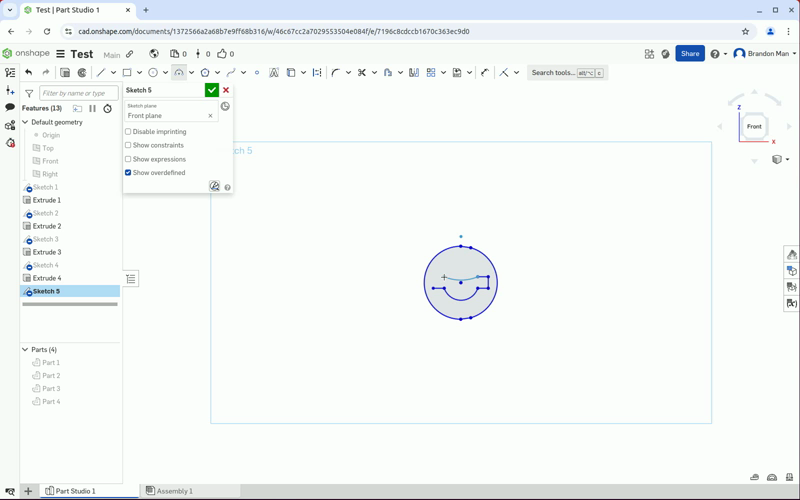
mouse_move(460, 264)
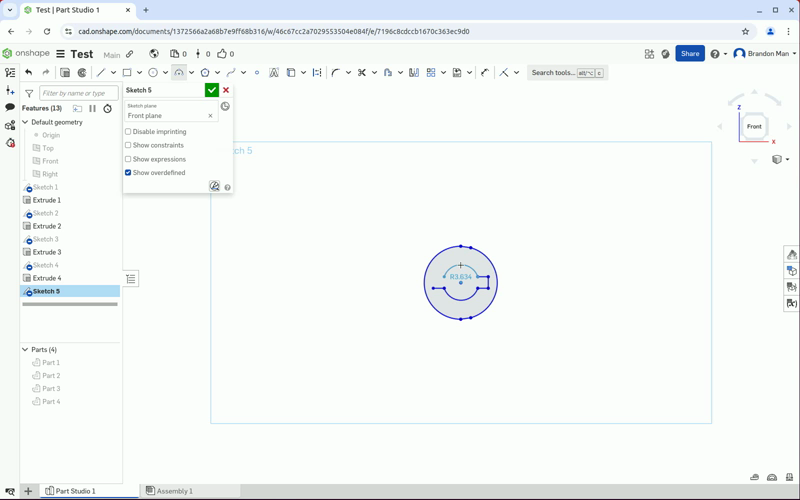
click(460, 264)
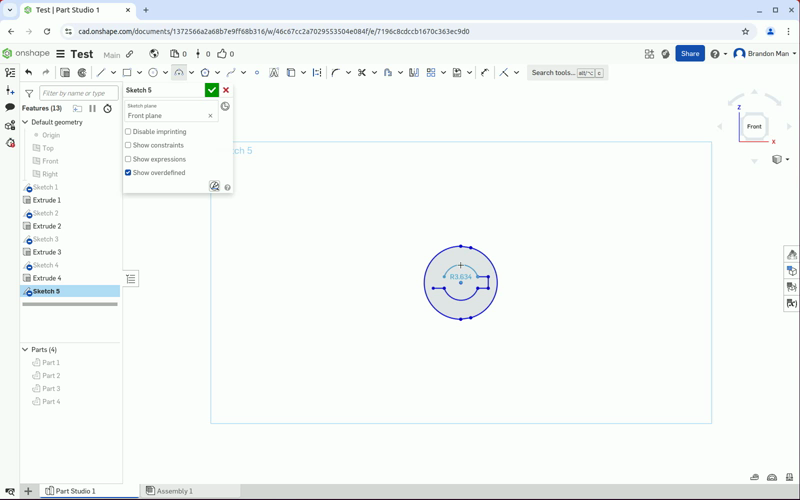
key_up(shift)
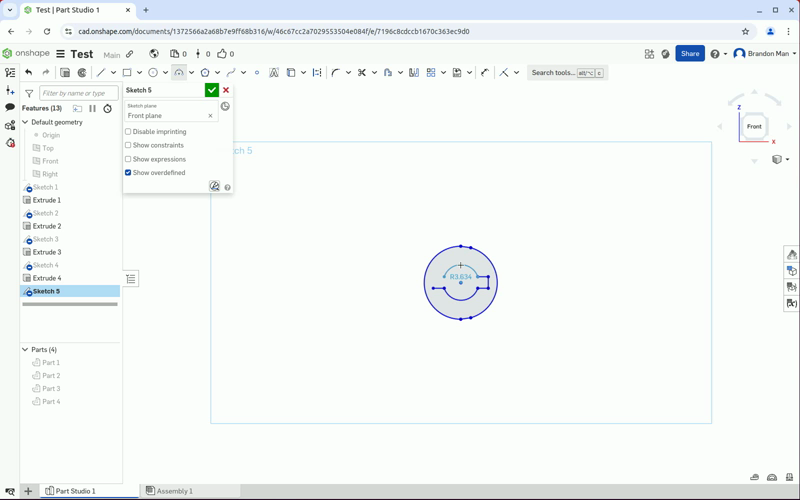
key(esc)
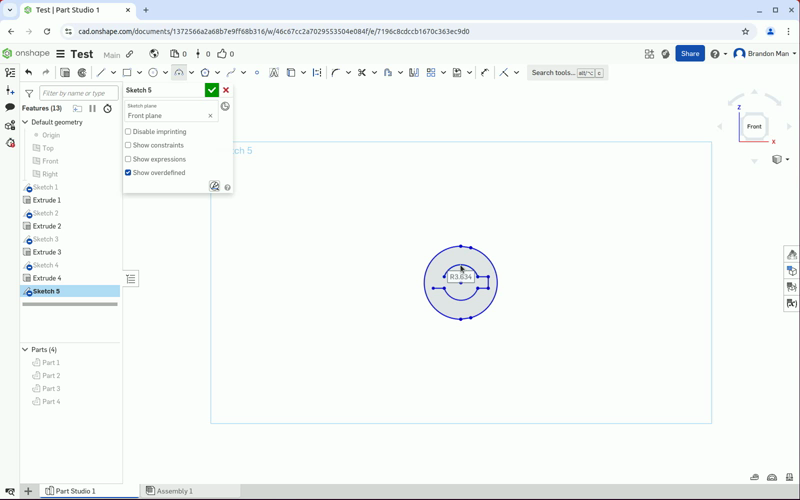
key(l)
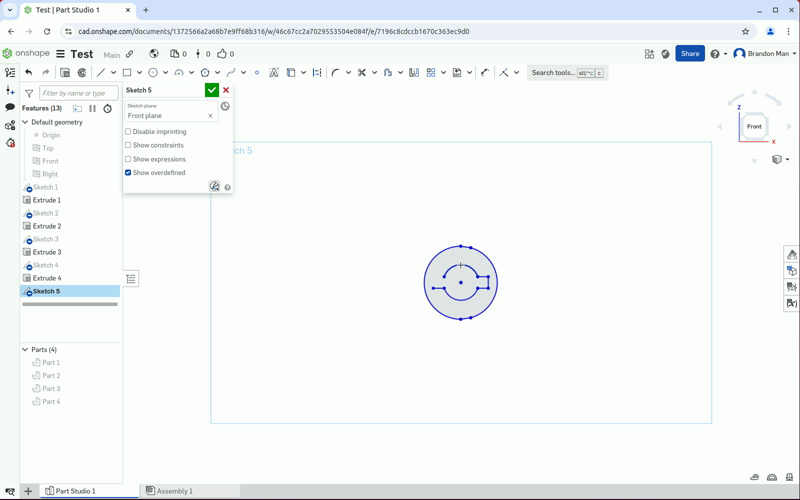
mouse_move(444, 276)
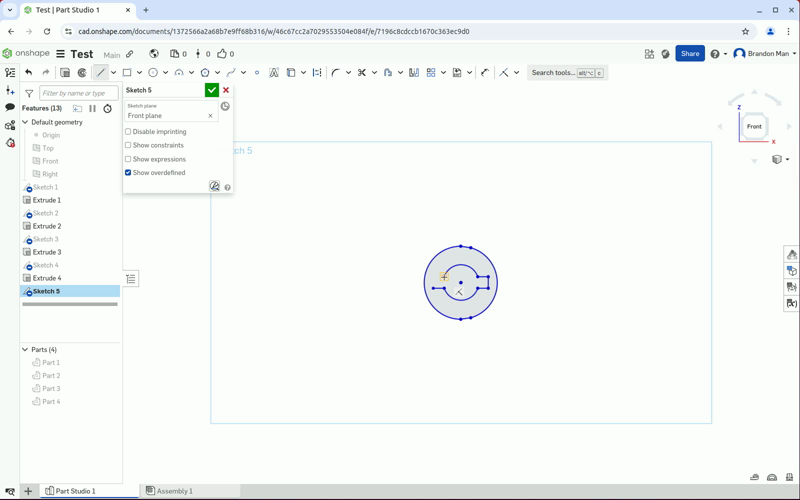
click(444, 276)
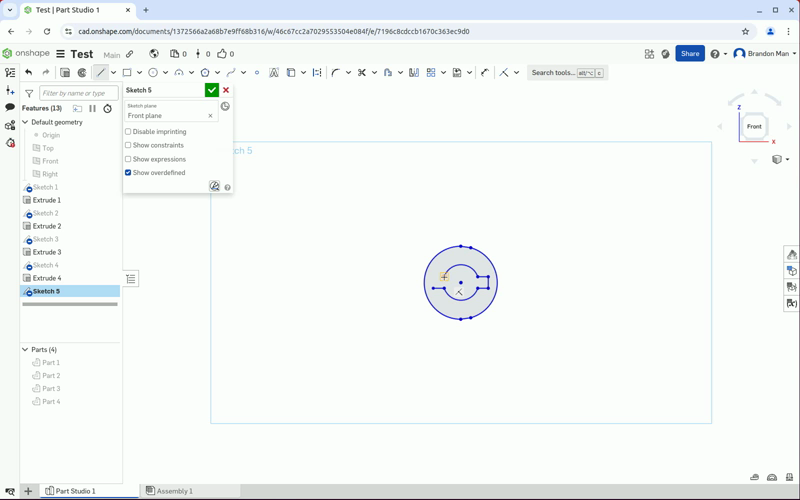
key_down(shift)
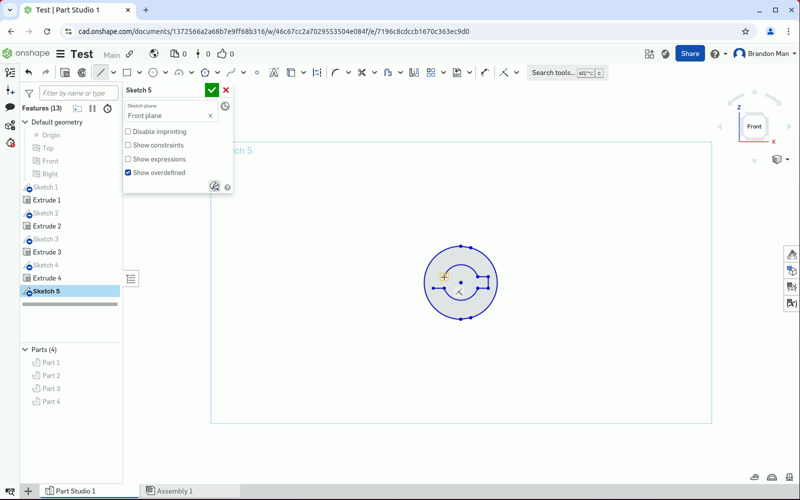
mouse_move(474, 276)
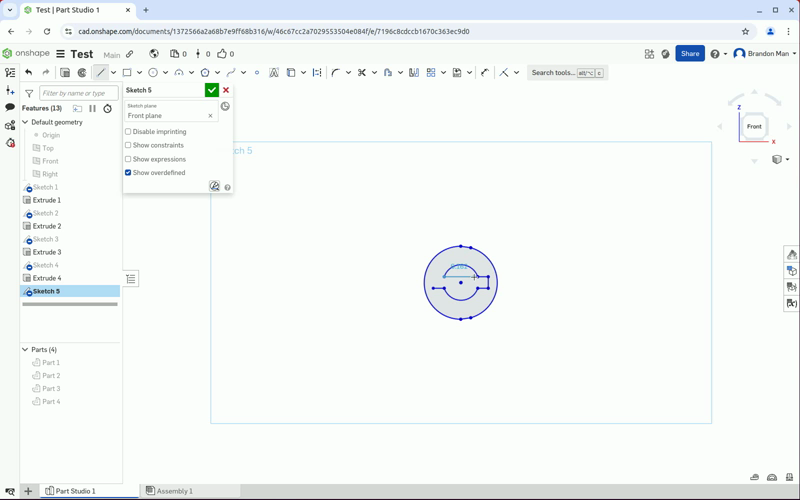
mouse_move(433, 276)
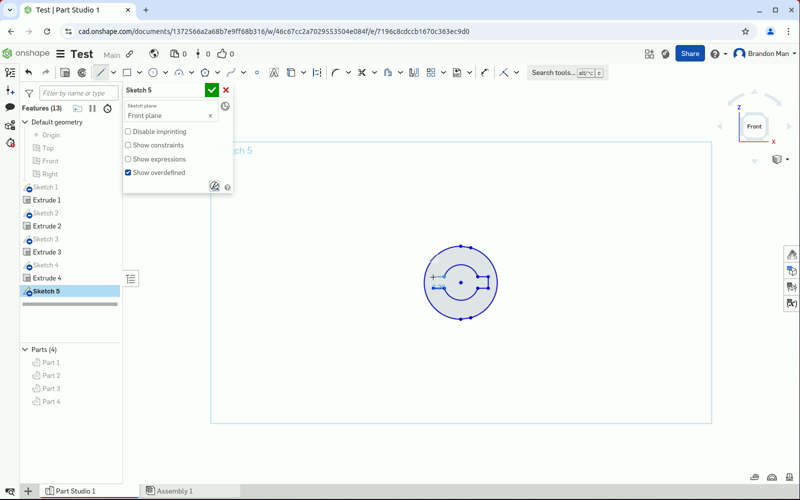
click(433, 276)
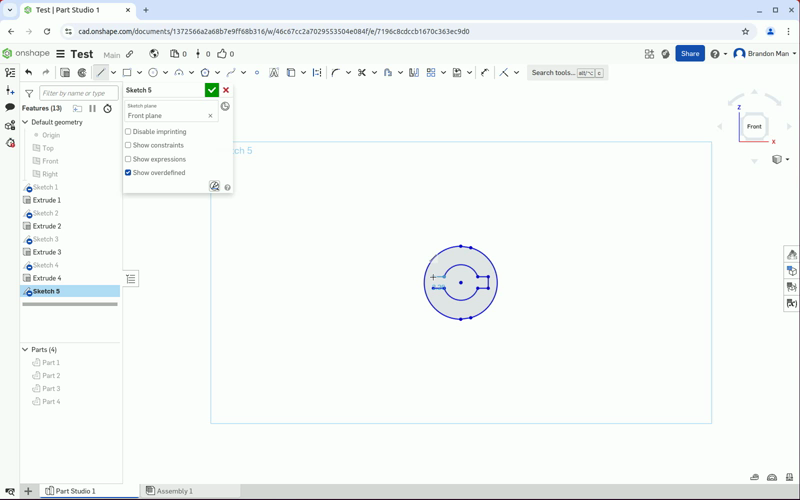
key_up(shift)
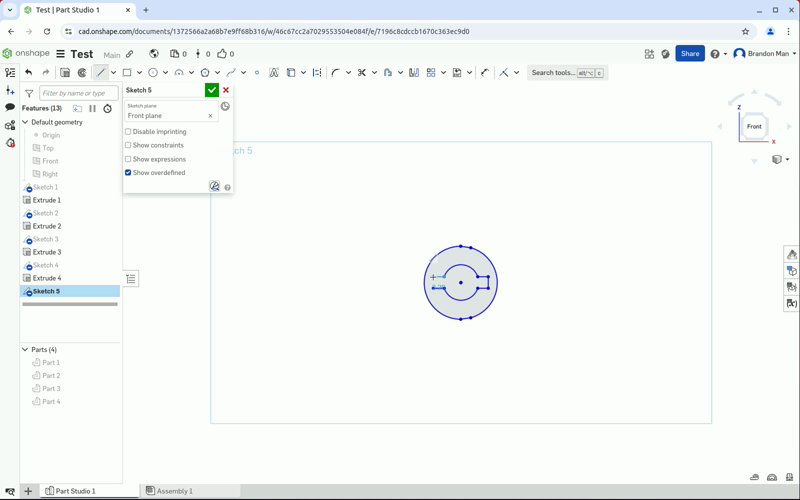
mouse_move(463, 276)
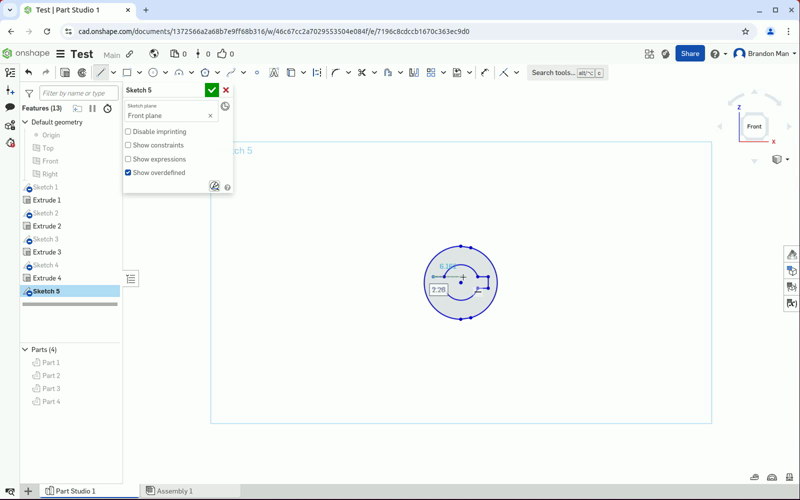
key_down(shift)
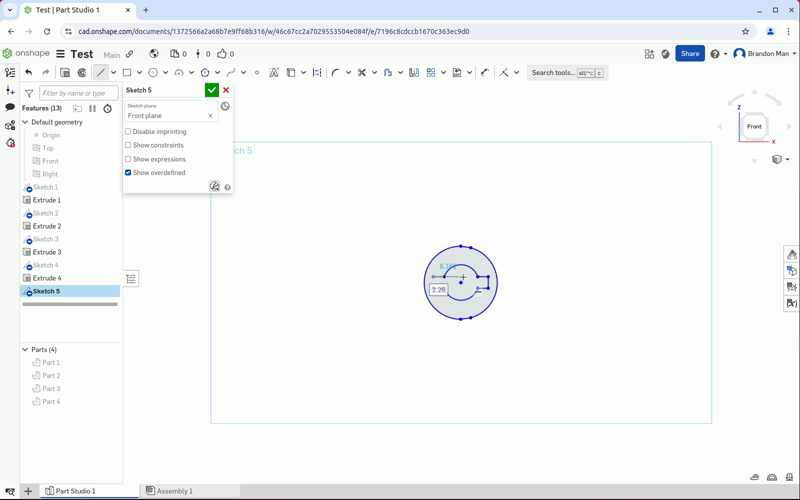
mouse_move(433, 288)
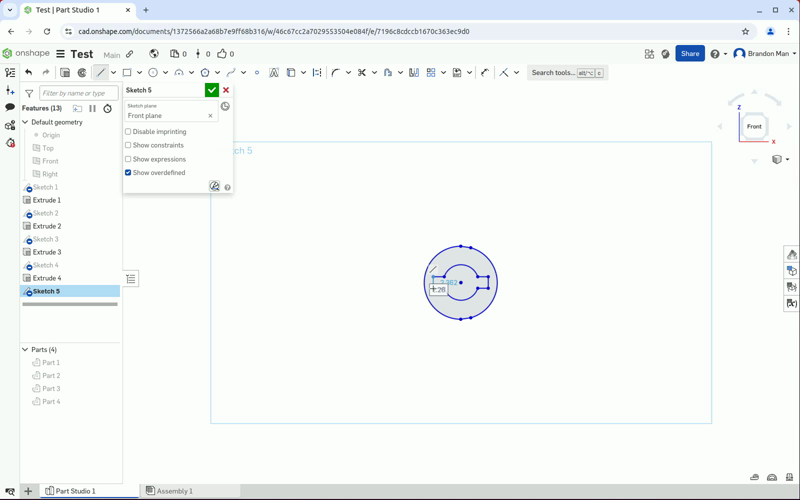
key_up(shift)
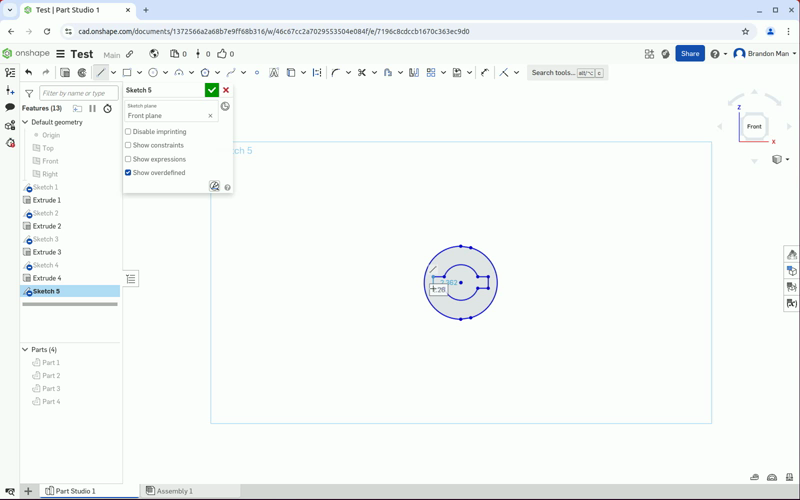
click(433, 288)
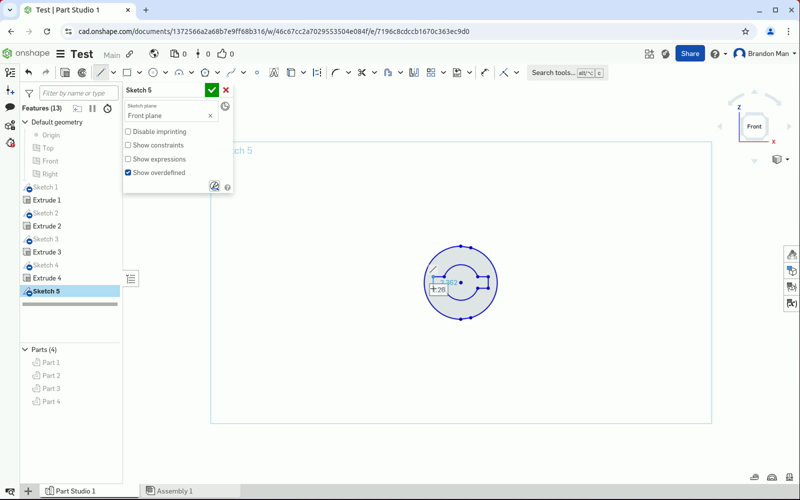
key(esc)
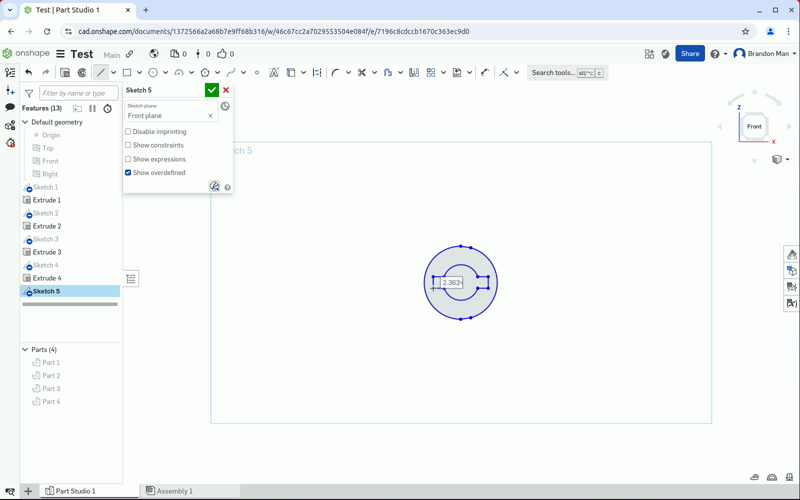
mouse_move(491, 274)
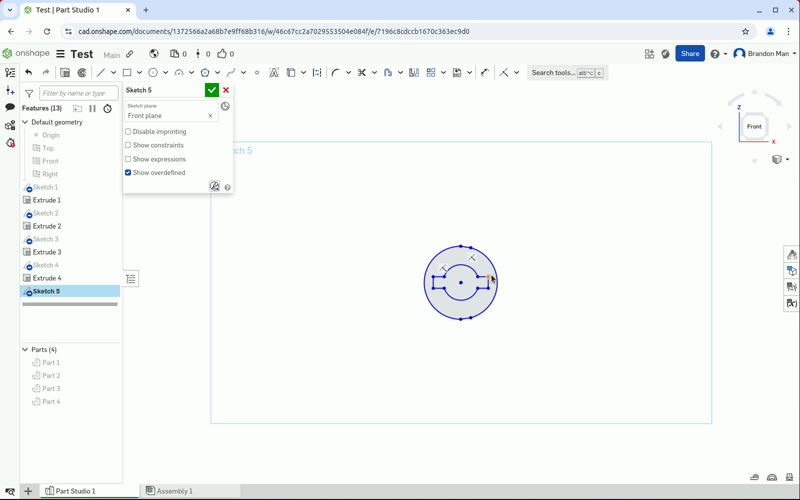
click(491, 274)
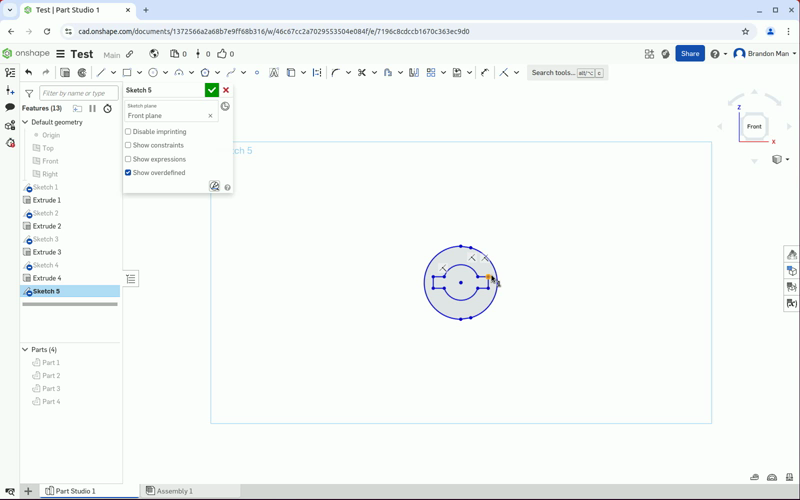
mouse_move(73, 352)
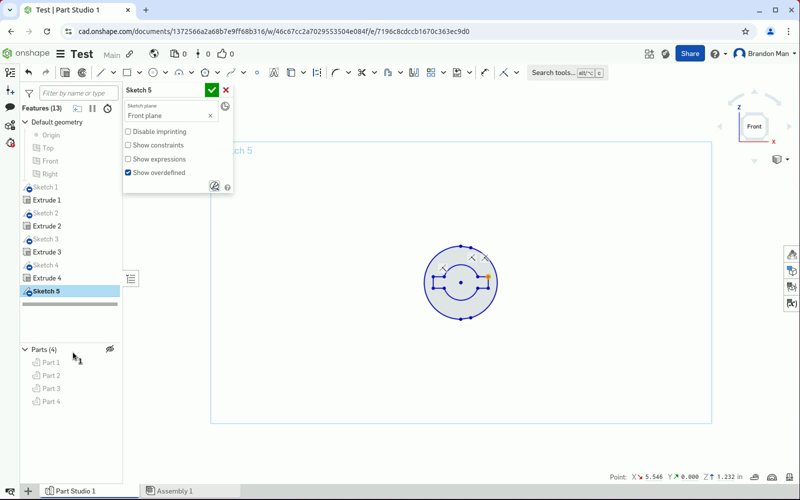
key(shift+y)
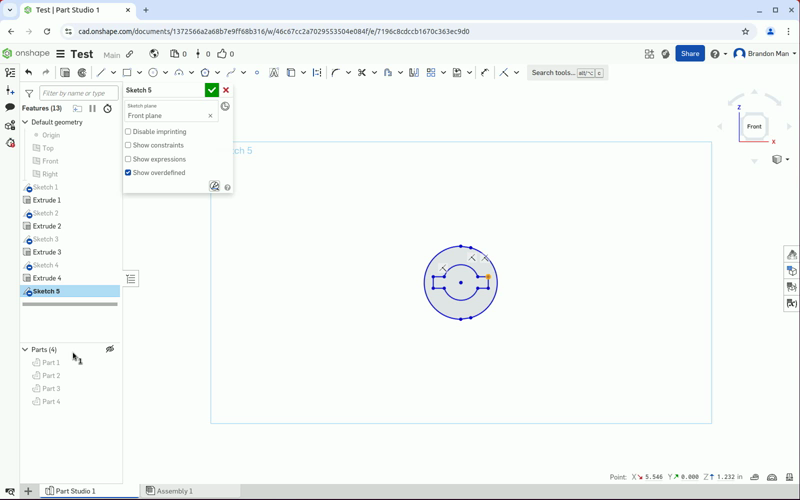
key(shift+e)
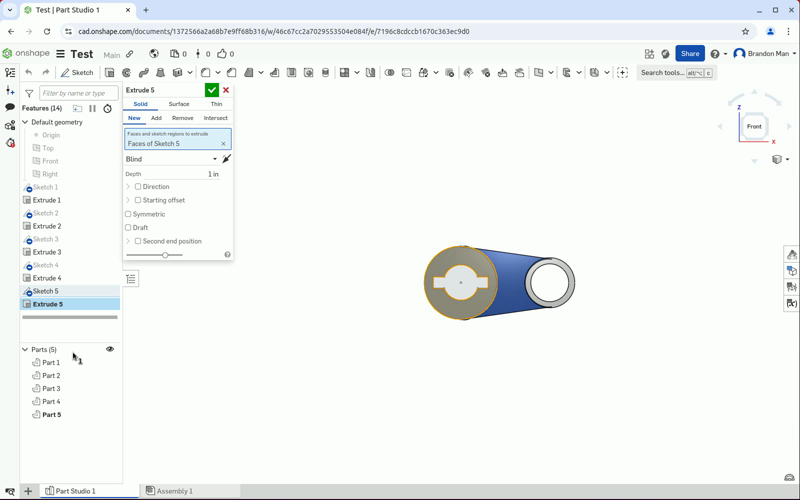
mouse_move(143, 106)
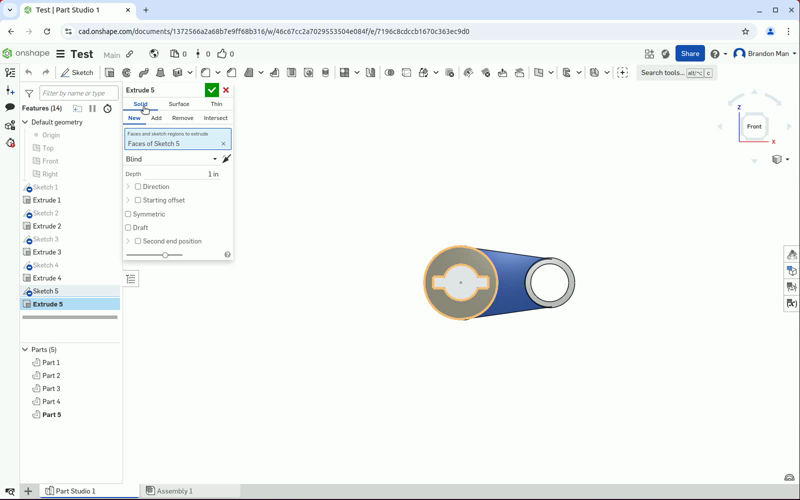
click(143, 106)
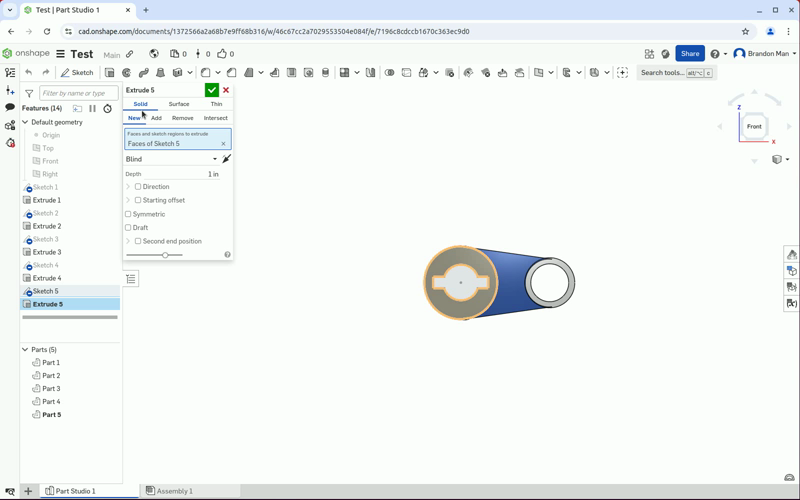
mouse_move(137, 120)
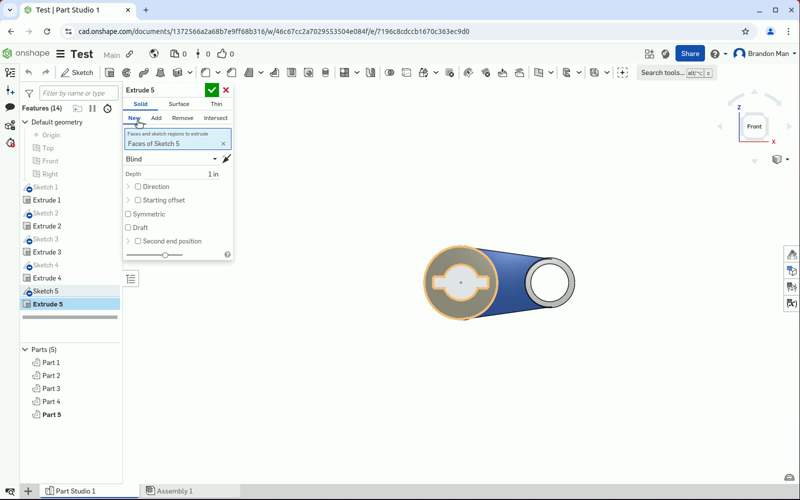
click(137, 120)
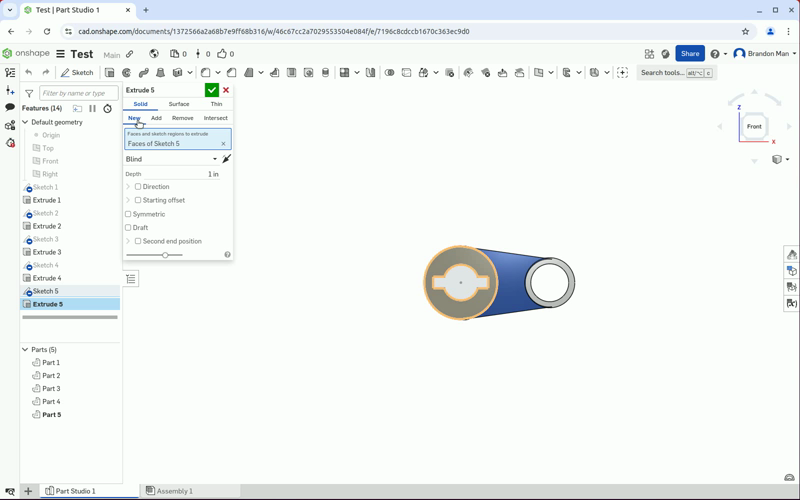
key(tab, 4)
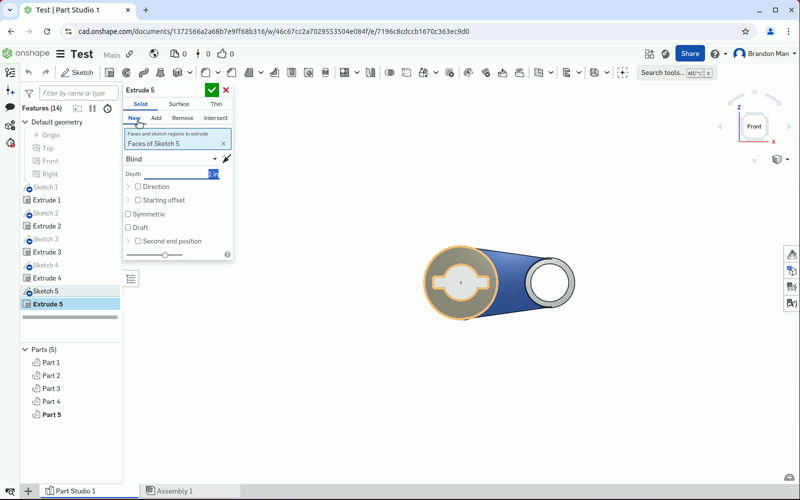
text(6.499)
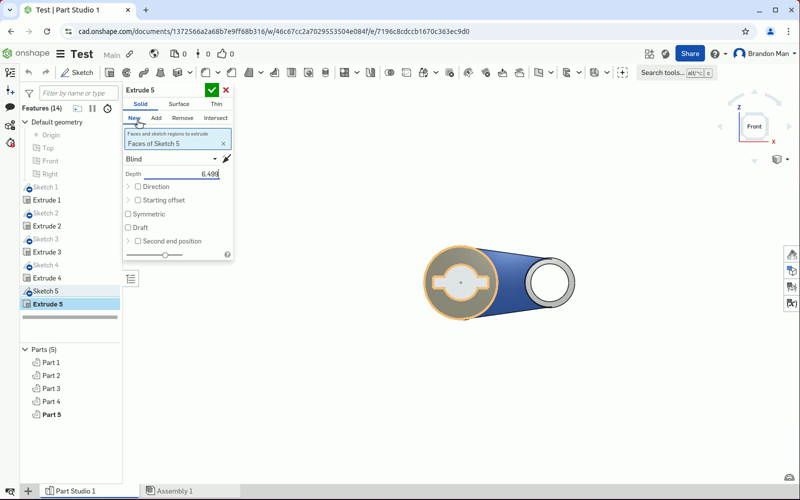
key(enter)
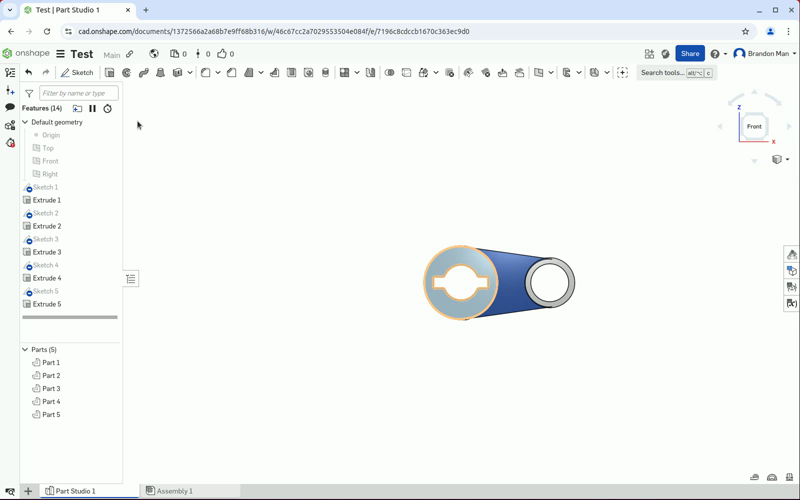
key(shift+h)
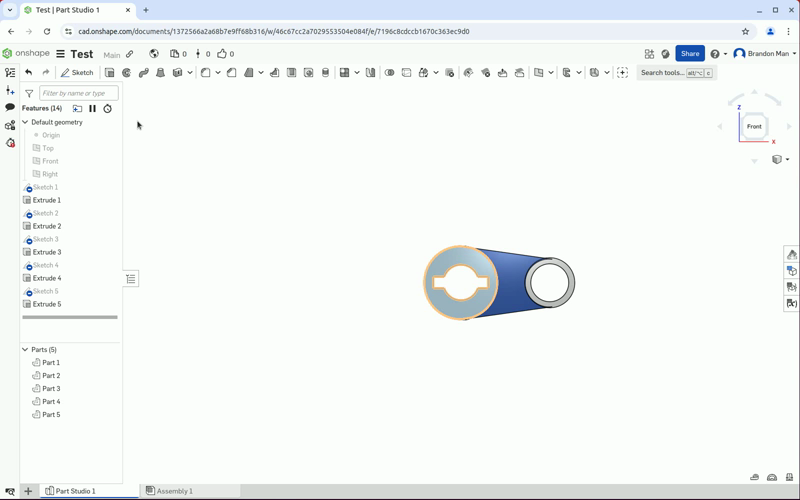
key(shift+h)
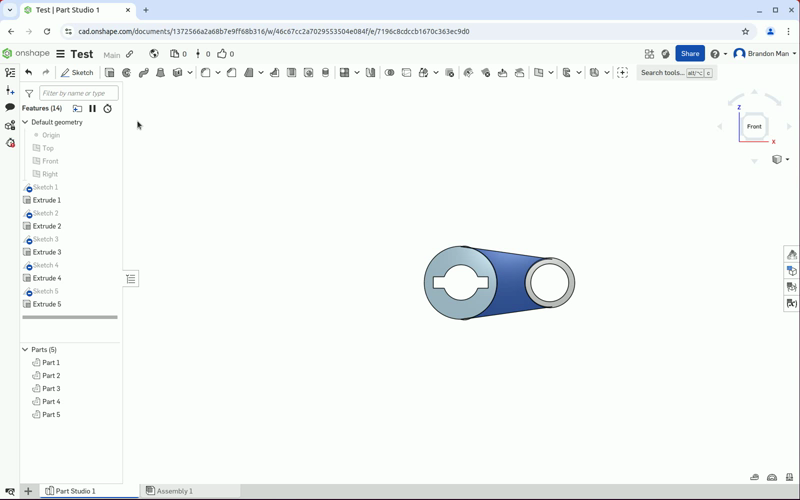
mouse_move(73, 189)
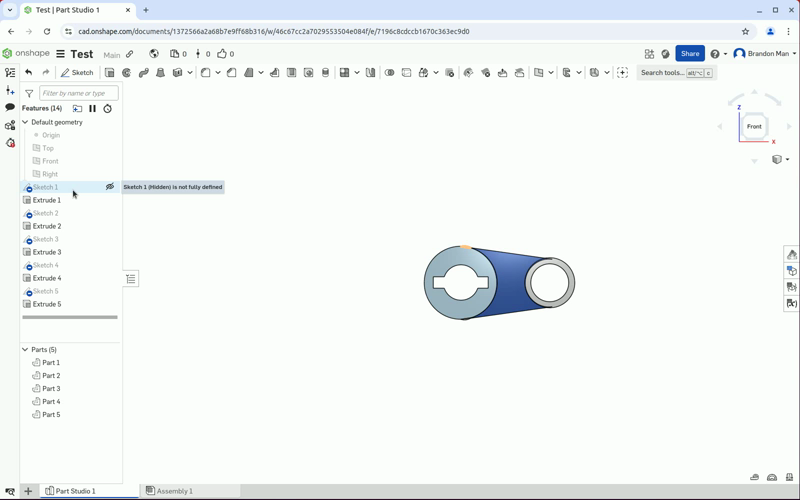
click(73, 189)
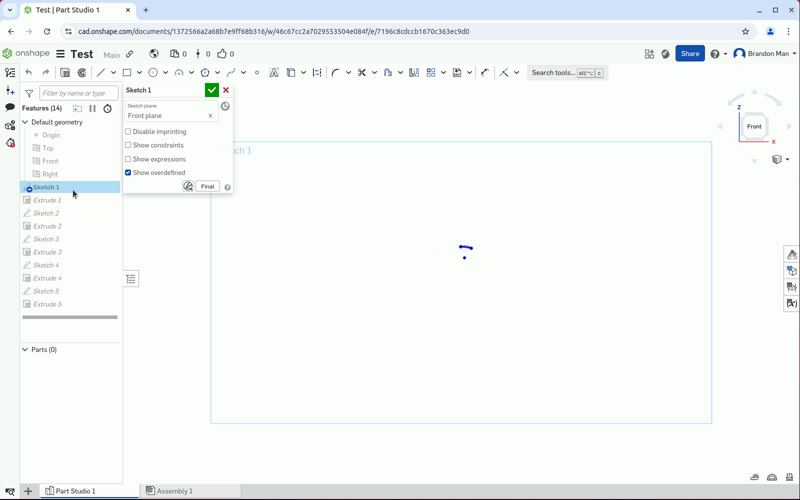
mouse_move(229, 92)
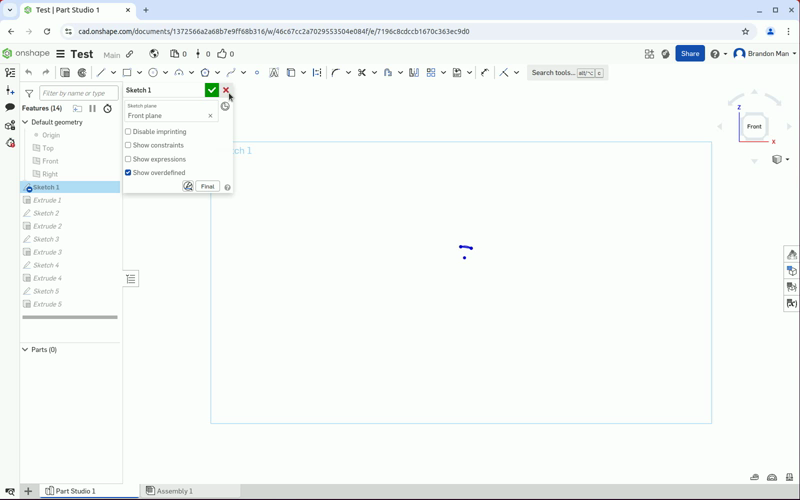
click(229, 92)
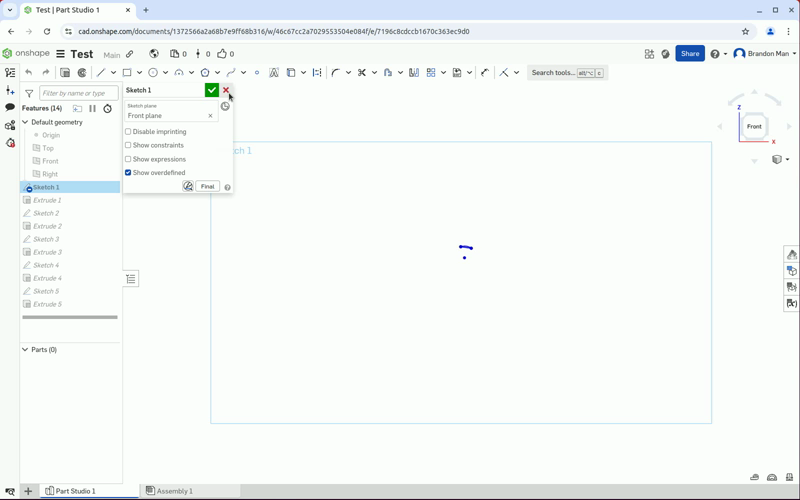
key(shift+s)
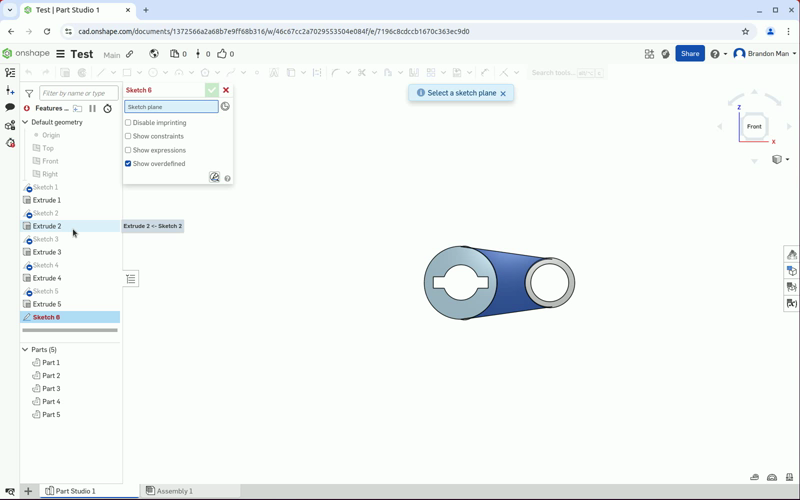
scroll(3)
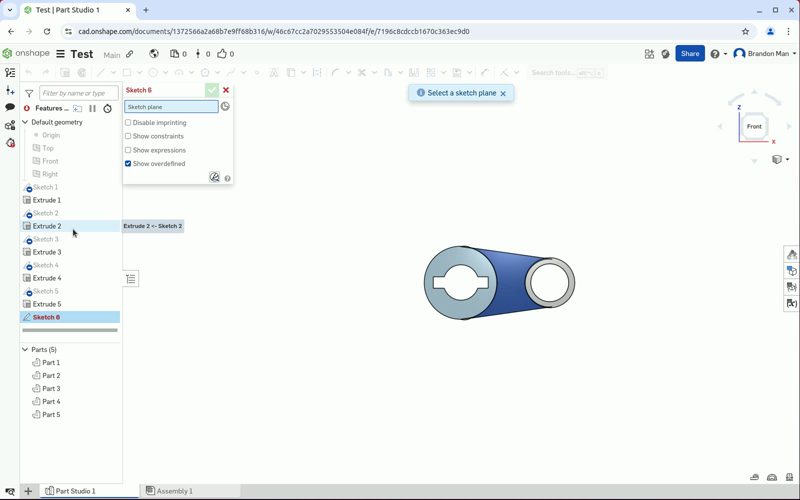
mouse_move(73, 163)
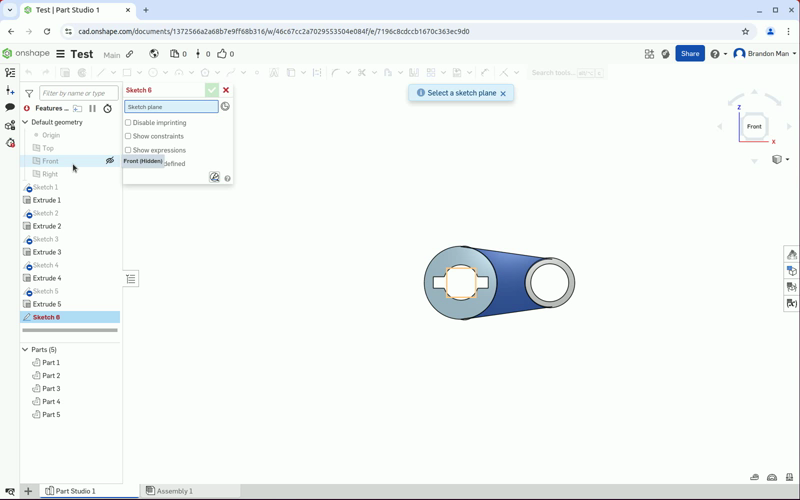
click(73, 163)
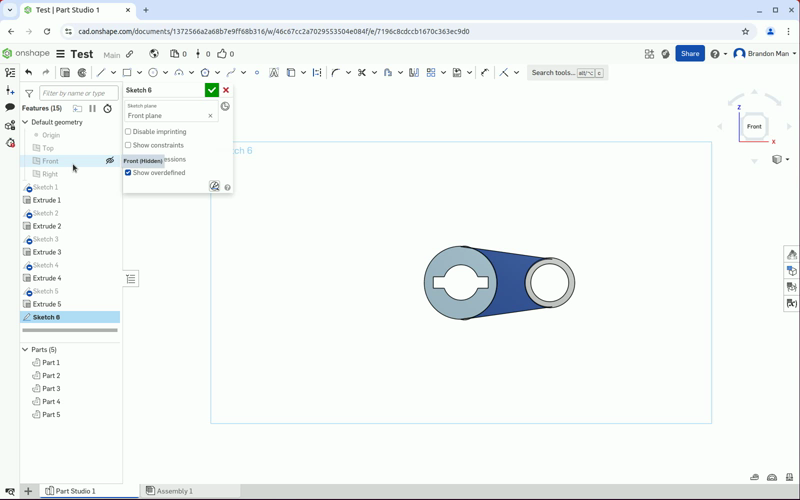
mouse_move(73, 352)
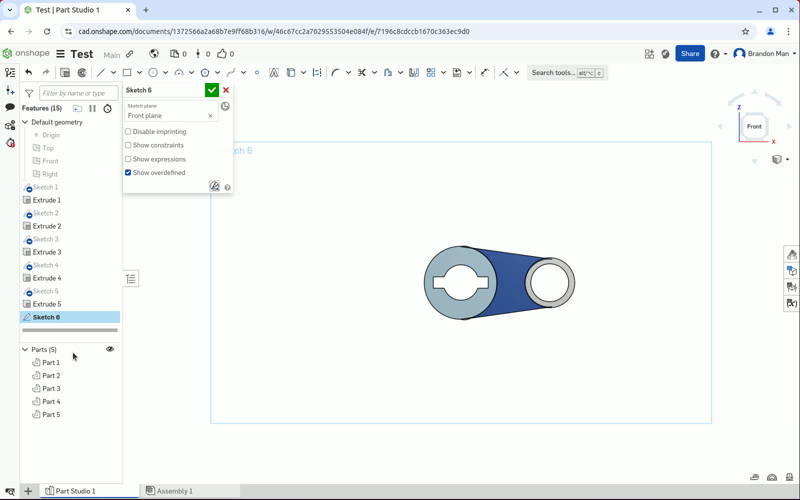
key(y)
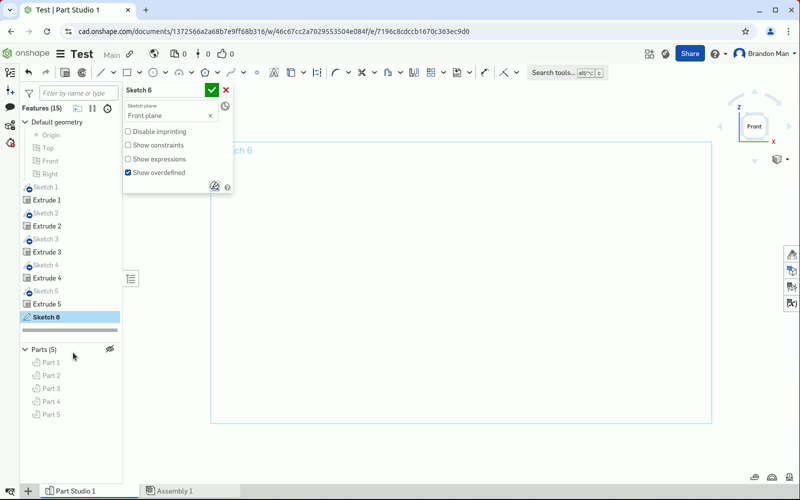
key(l)
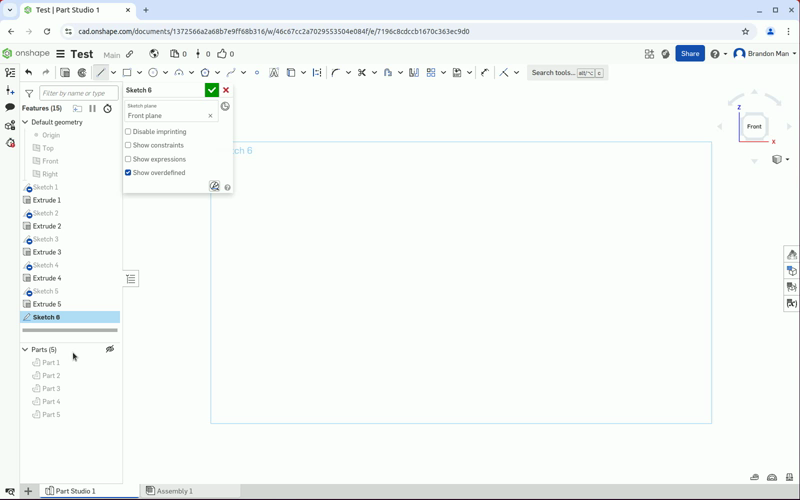
key_down(shift)
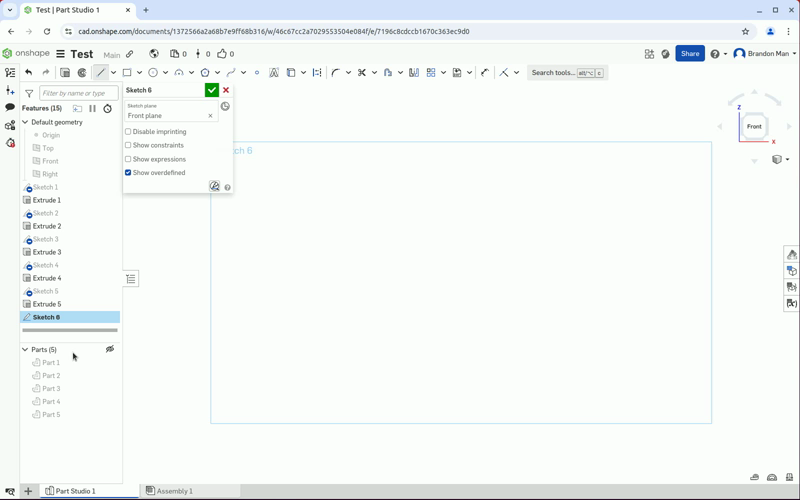
mouse_move(433, 288)
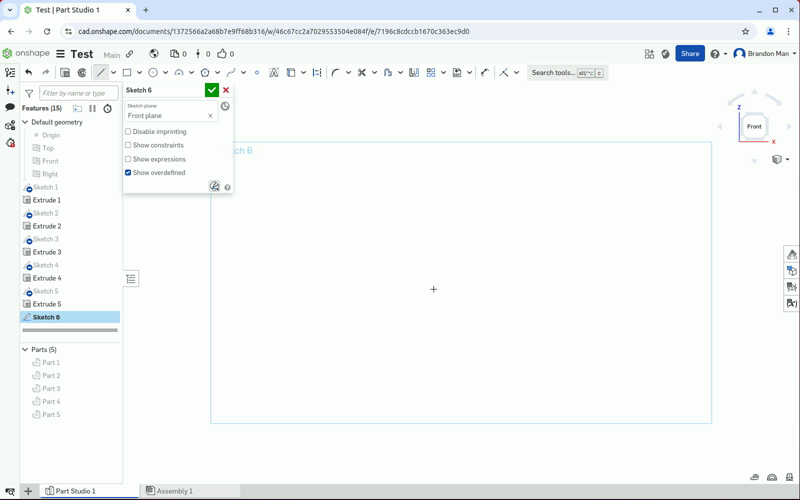
click(433, 288)
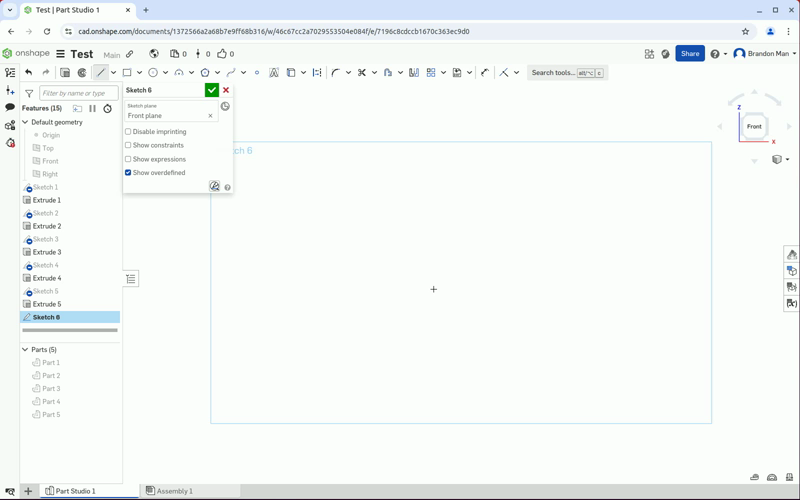
key_up(shift)
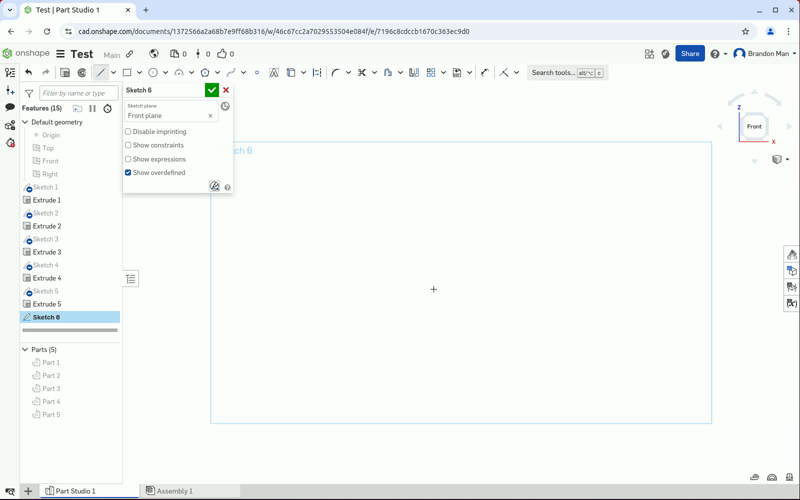
key_down(shift)
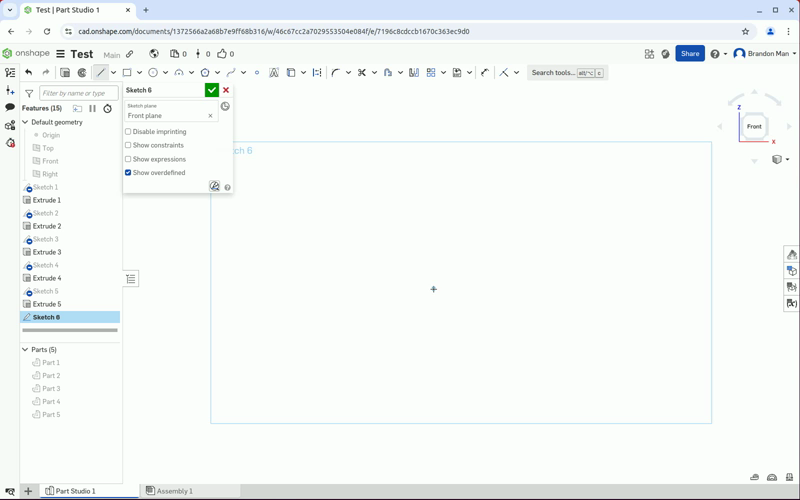
mouse_move(463, 288)
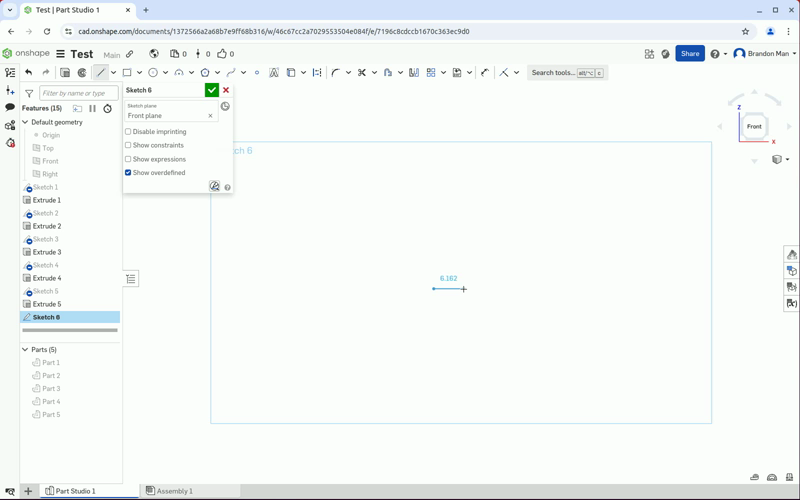
mouse_move(444, 288)
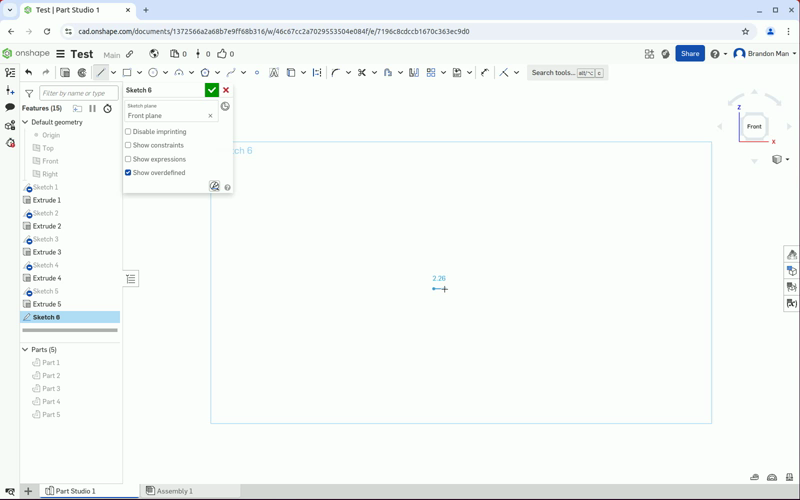
click(444, 288)
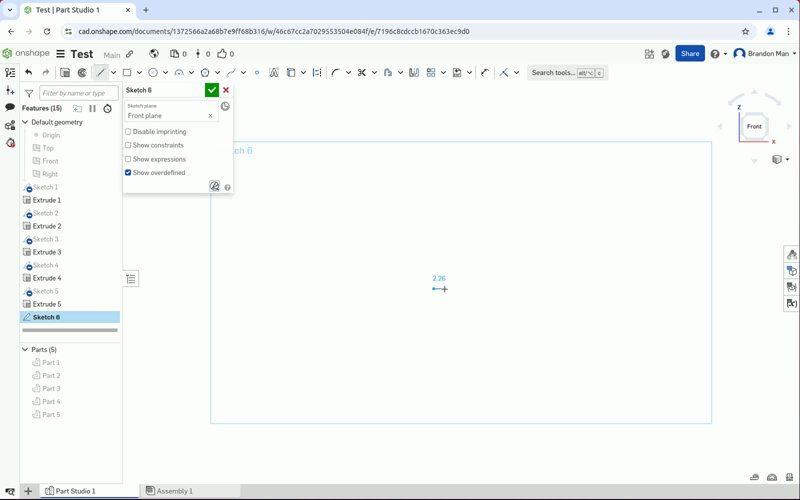
key_up(shift)
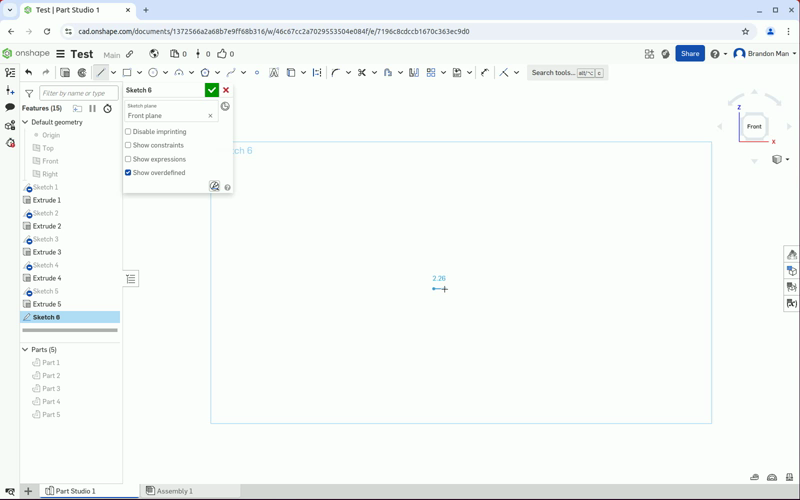
key(esc)
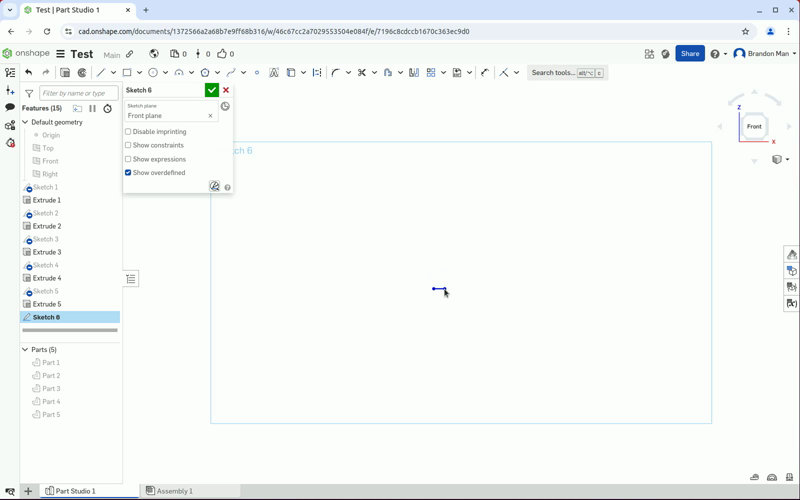
key(a)
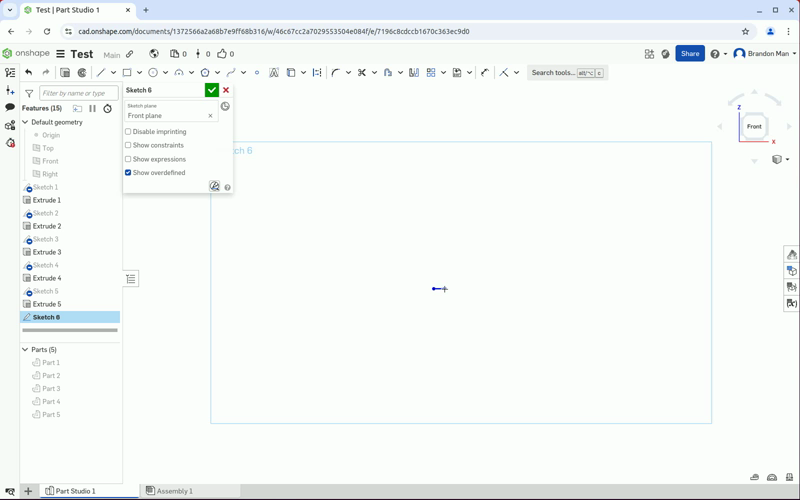
mouse_move(444, 288)
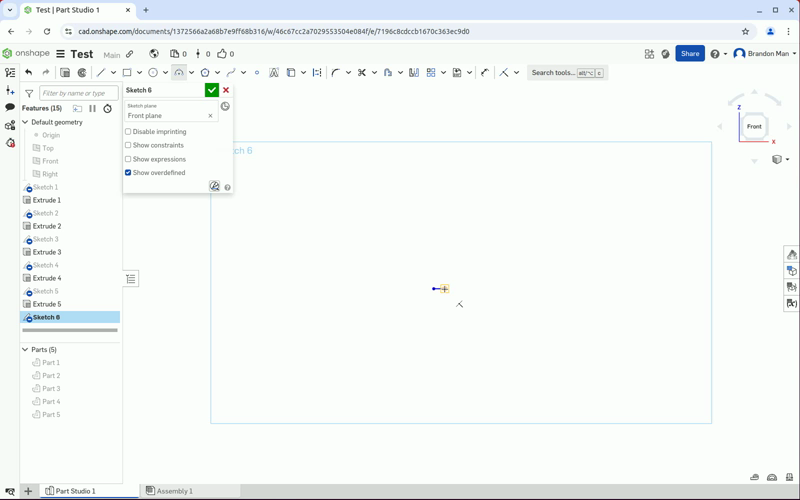
click(444, 288)
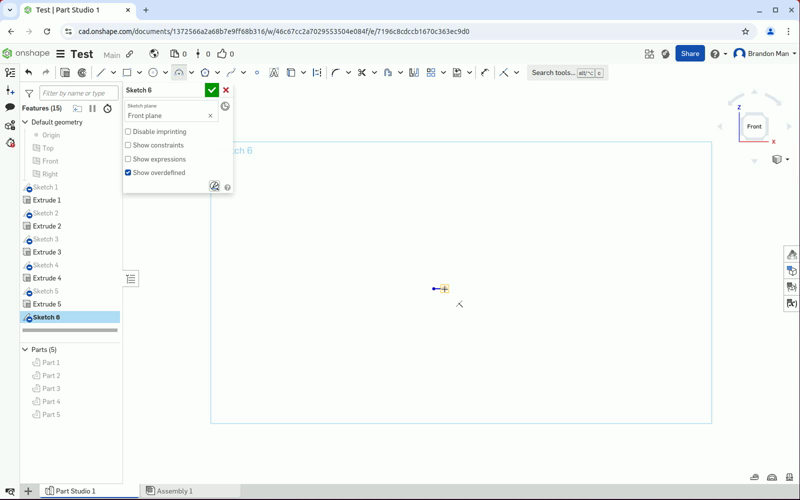
key_down(shift)
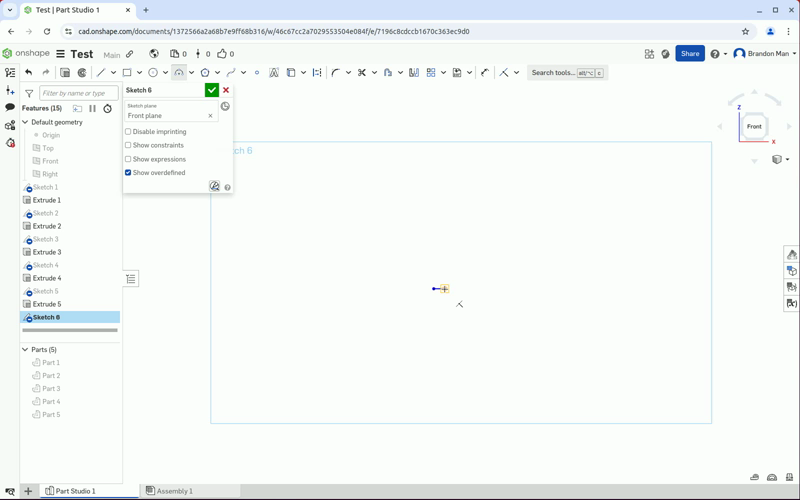
mouse_move(444, 276)
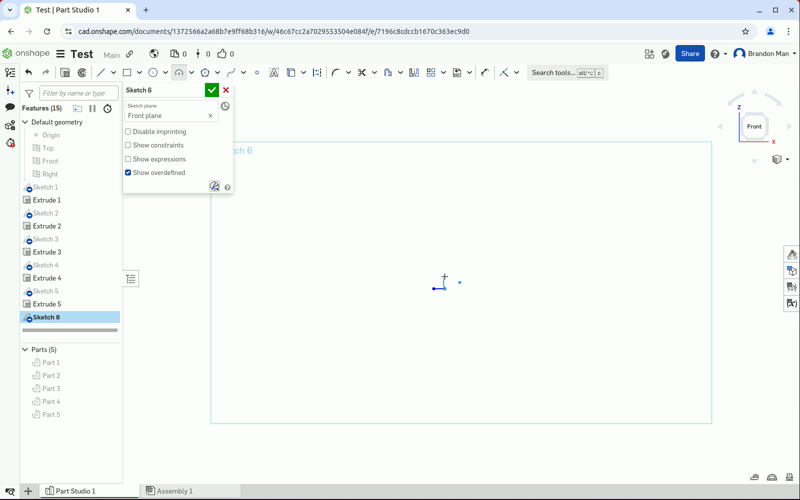
click(444, 276)
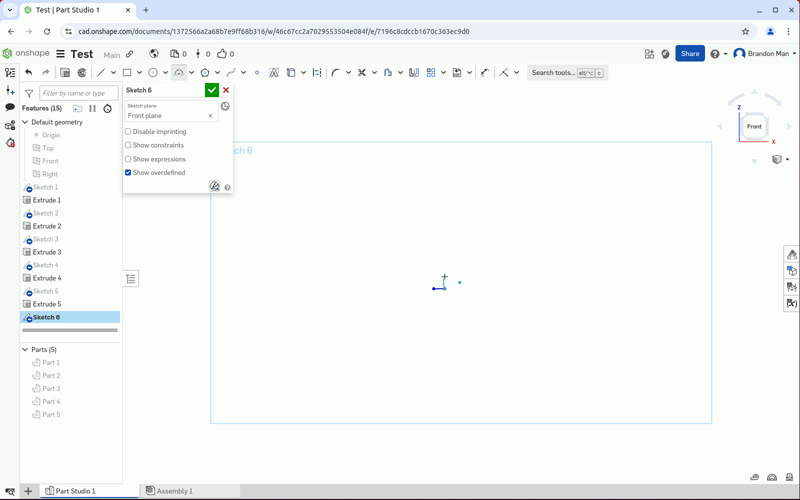
mouse_move(443, 282)
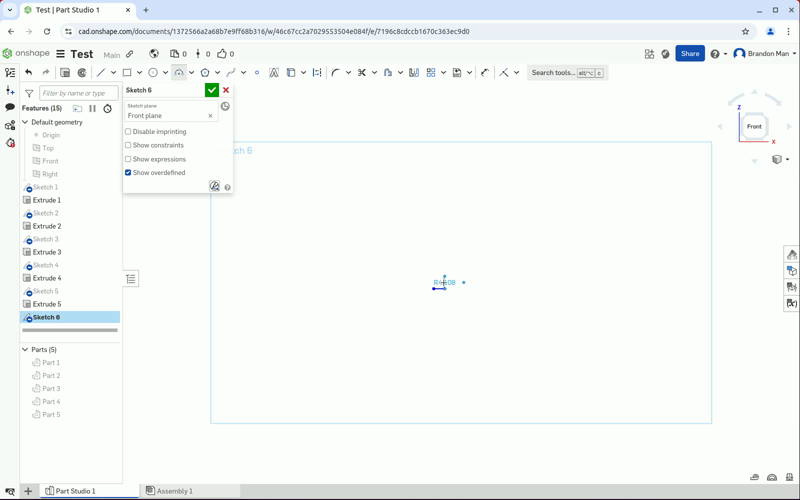
click(443, 282)
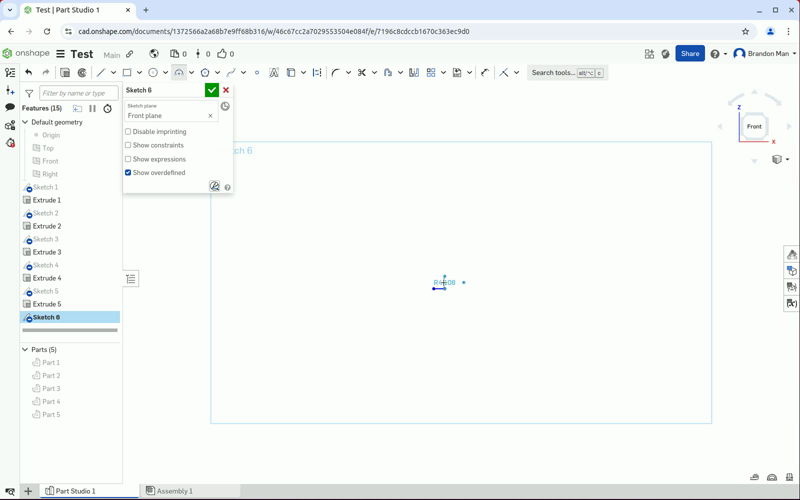
key_up(shift)
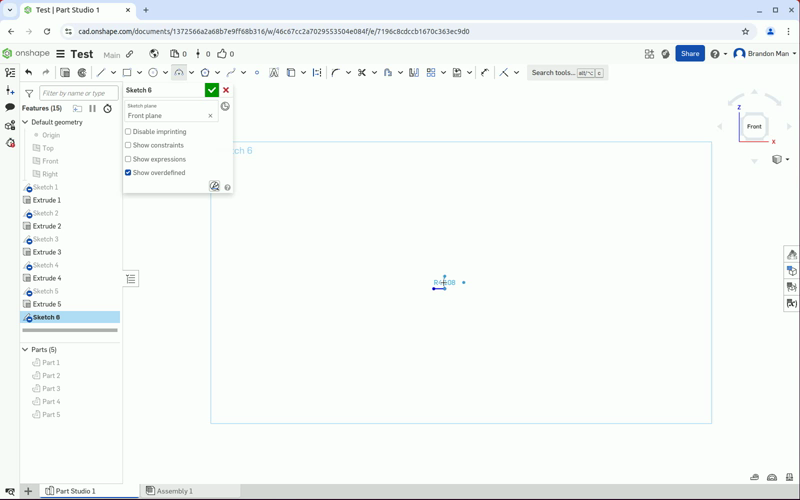
key(esc)
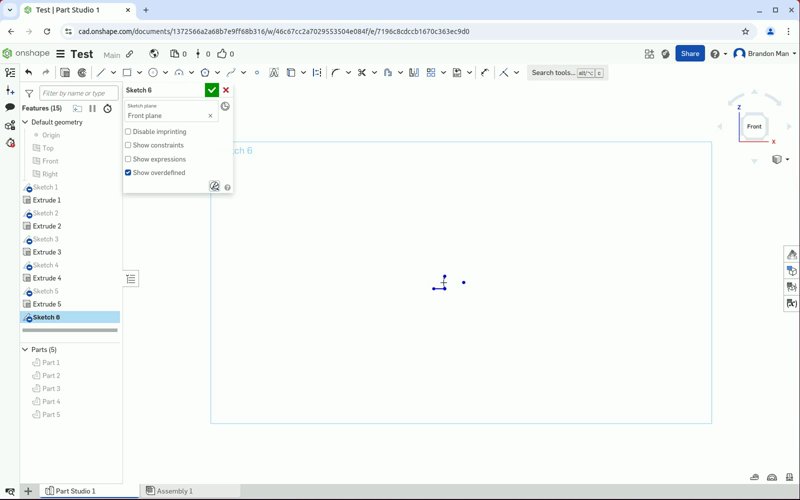
key(l)
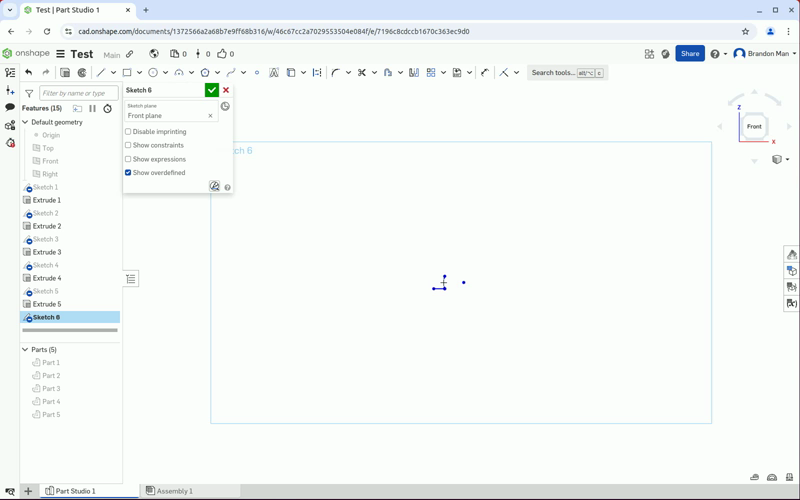
mouse_move(444, 276)
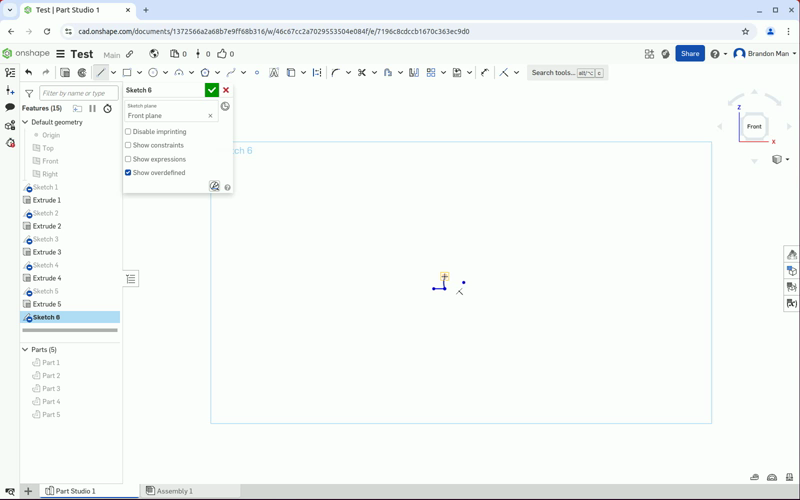
click(444, 276)
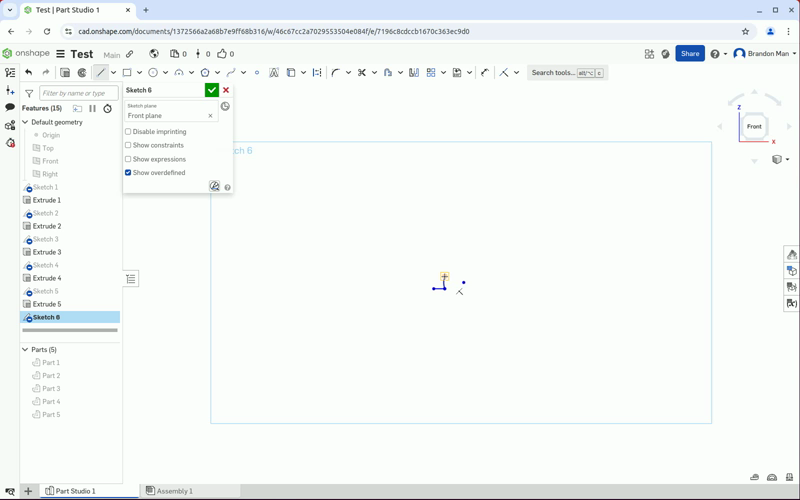
key_down(shift)
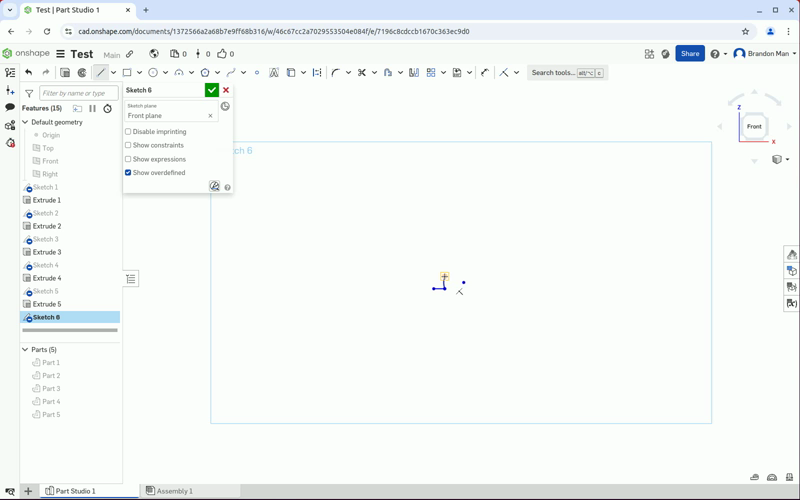
mouse_move(474, 276)
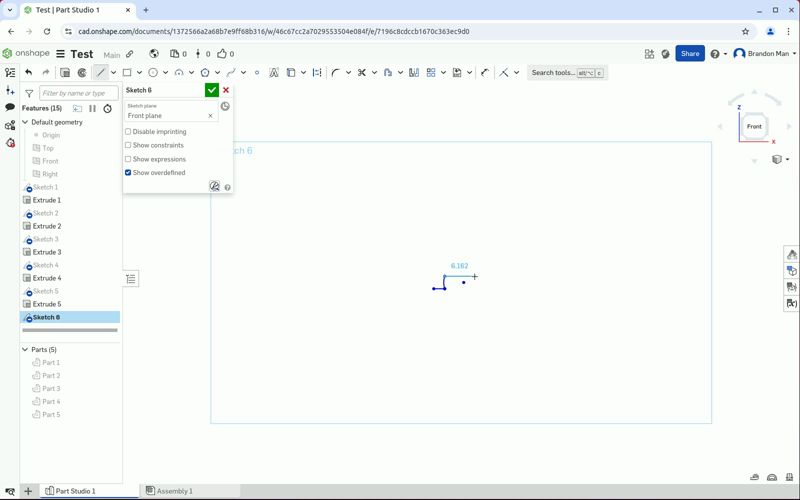
mouse_move(433, 276)
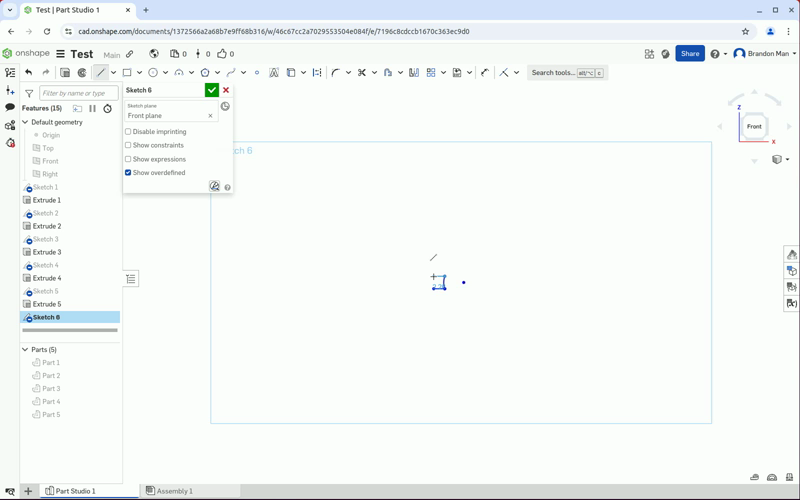
click(433, 276)
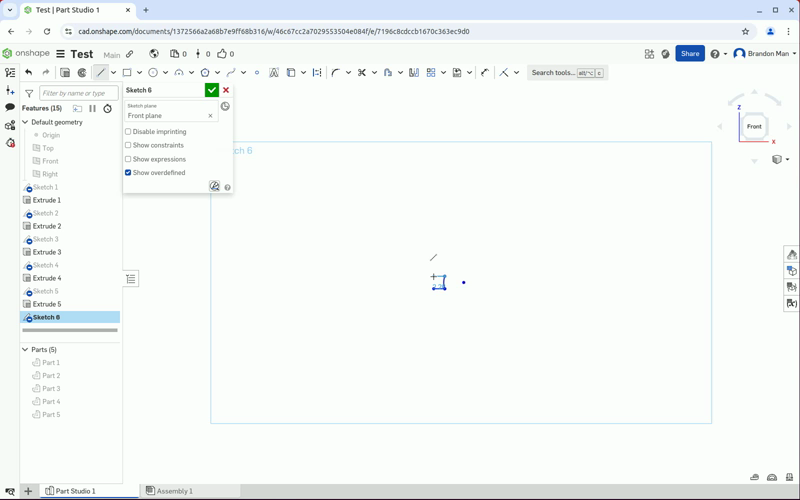
key_up(shift)
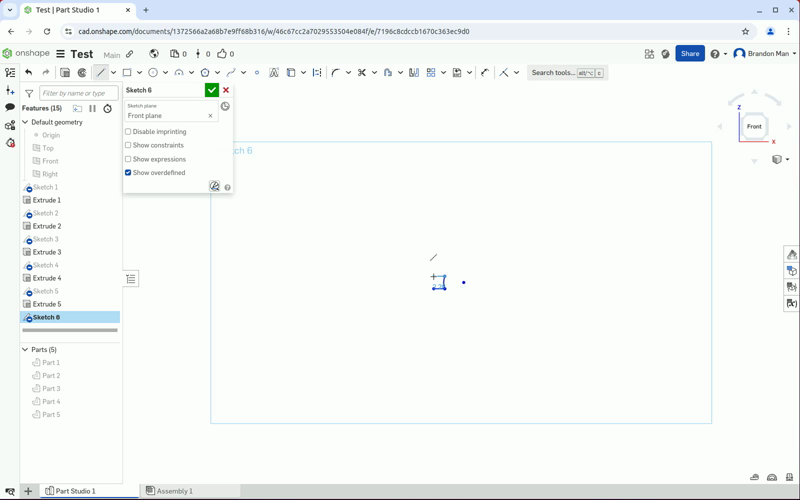
mouse_move(463, 276)
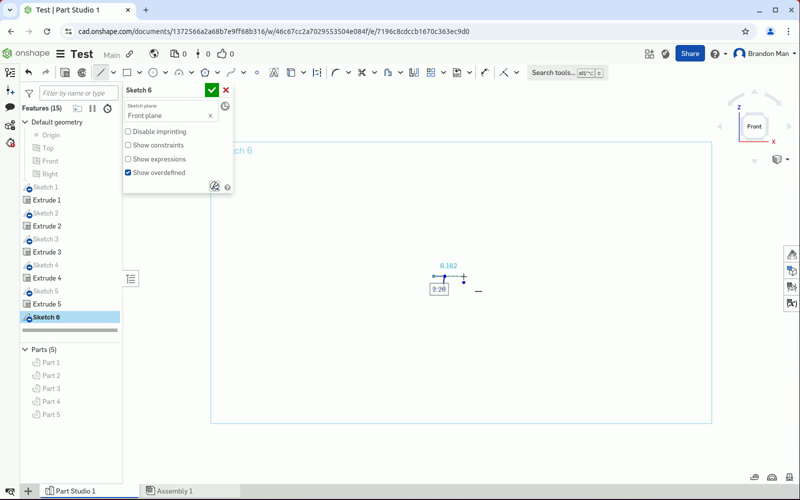
key_down(shift)
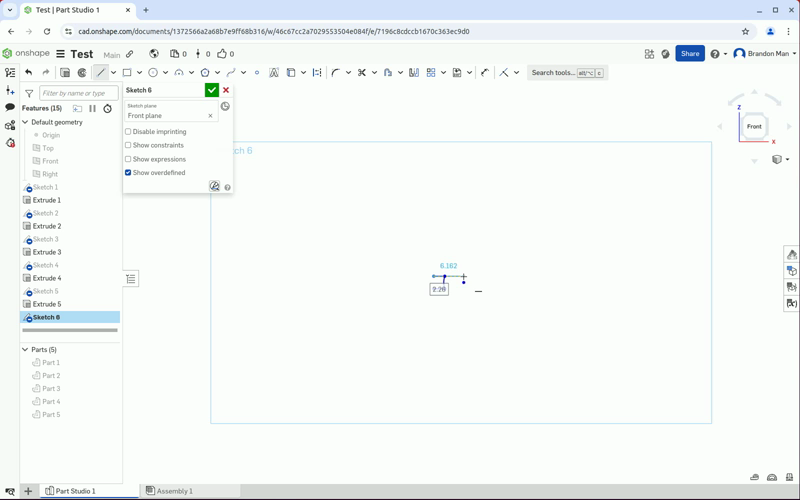
mouse_move(433, 288)
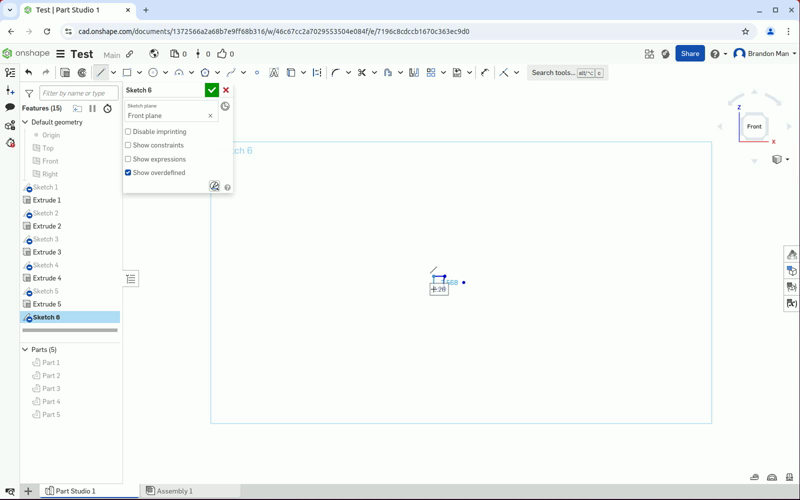
key_up(shift)
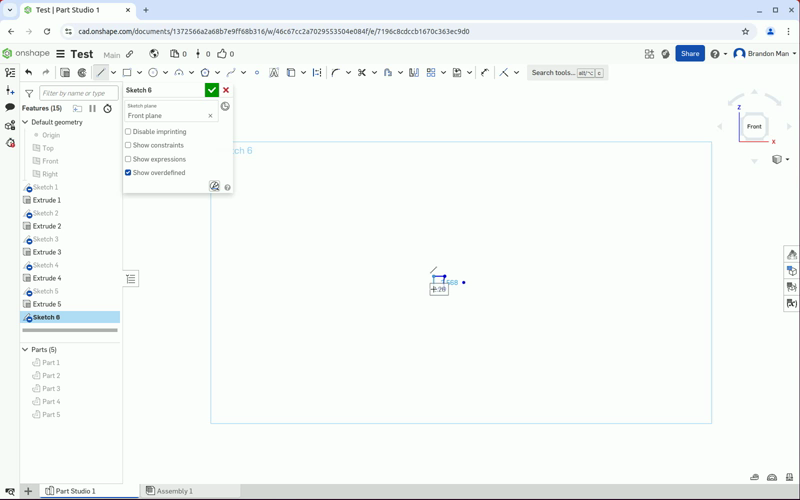
click(433, 288)
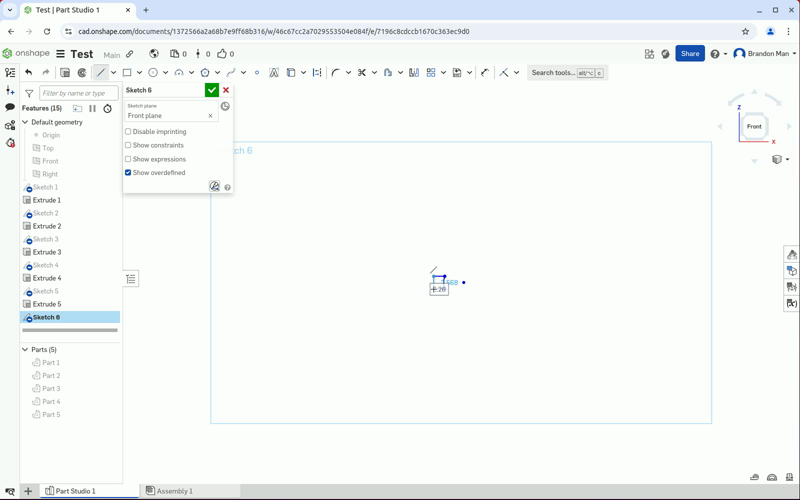
key(esc)
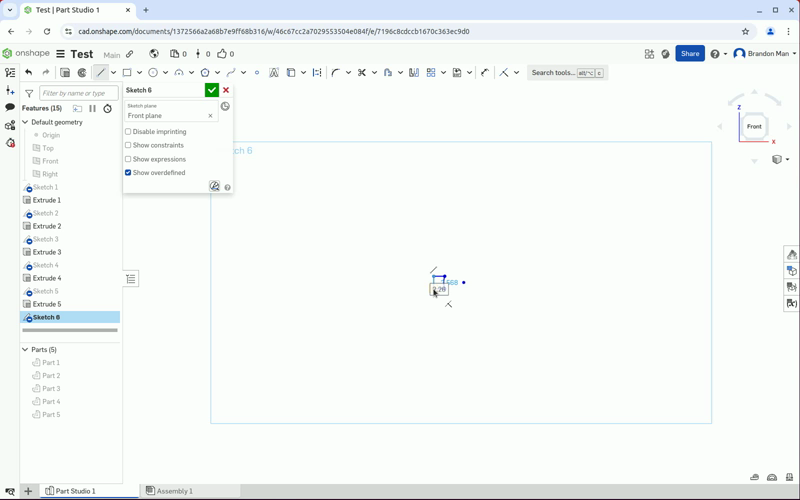
mouse_move(443, 287)
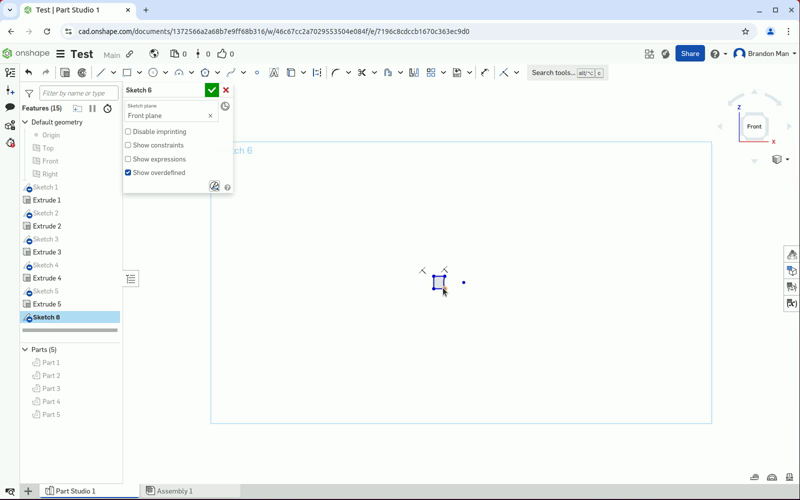
scroll(6)
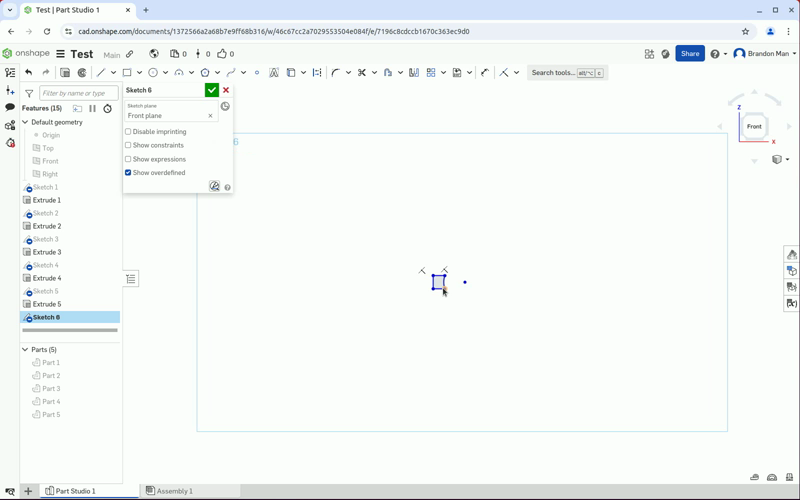
scroll(6)
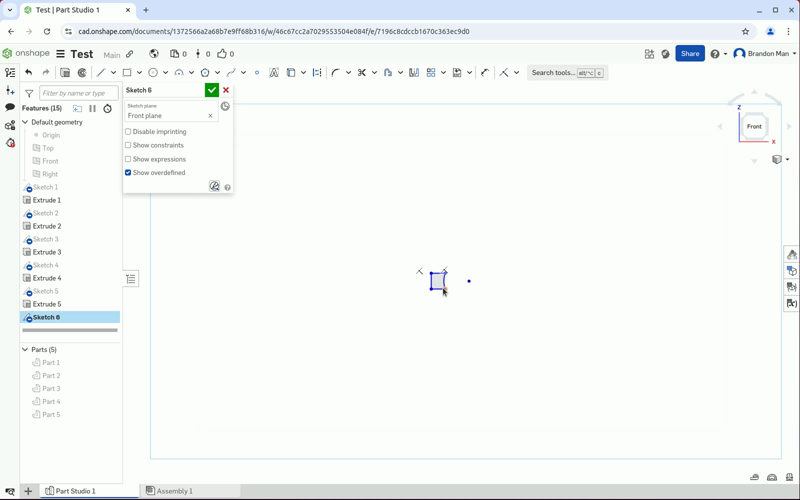
scroll(6)
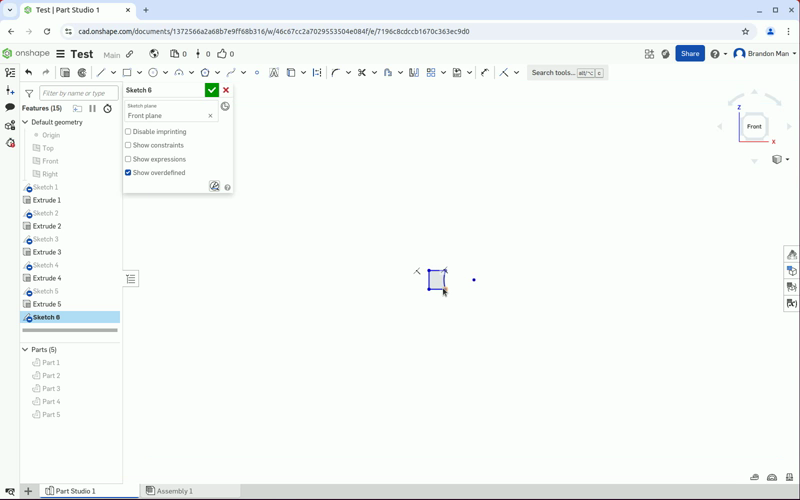
scroll(6)
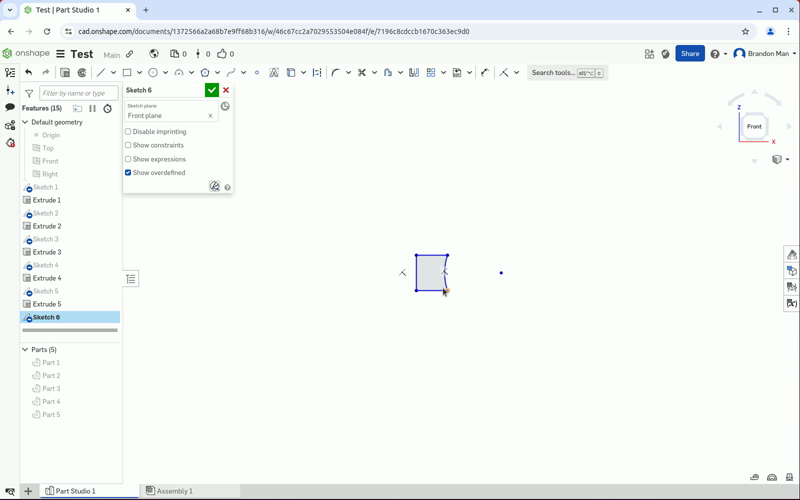
scroll(6)
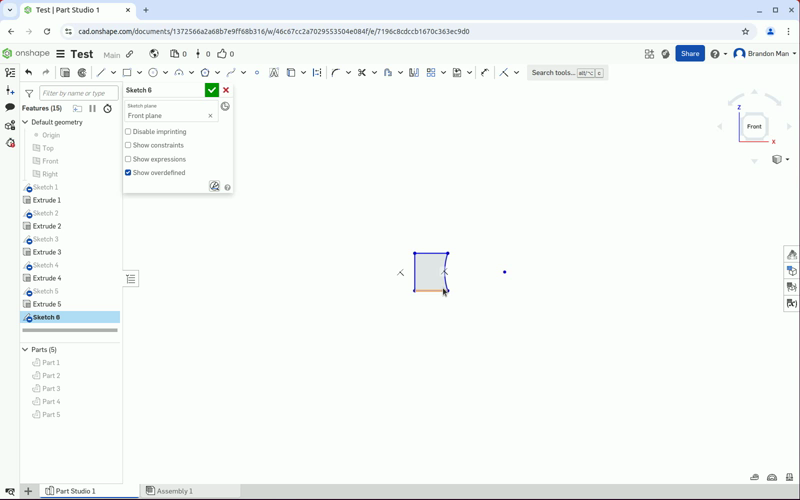
scroll(6)
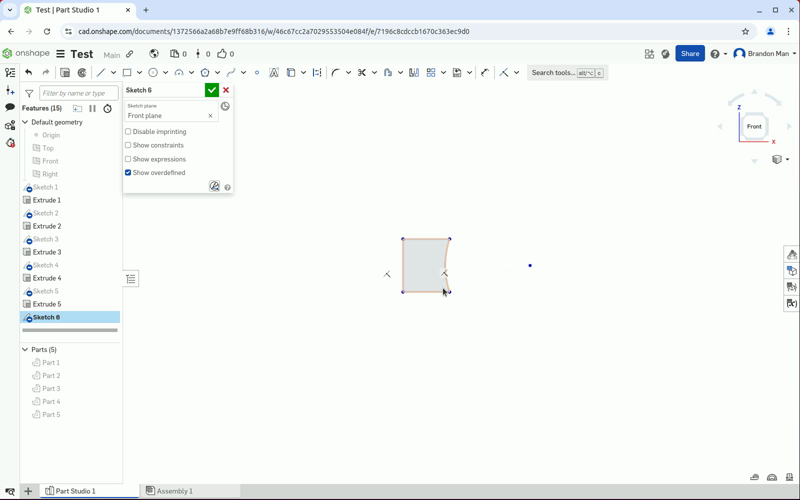
scroll(6)
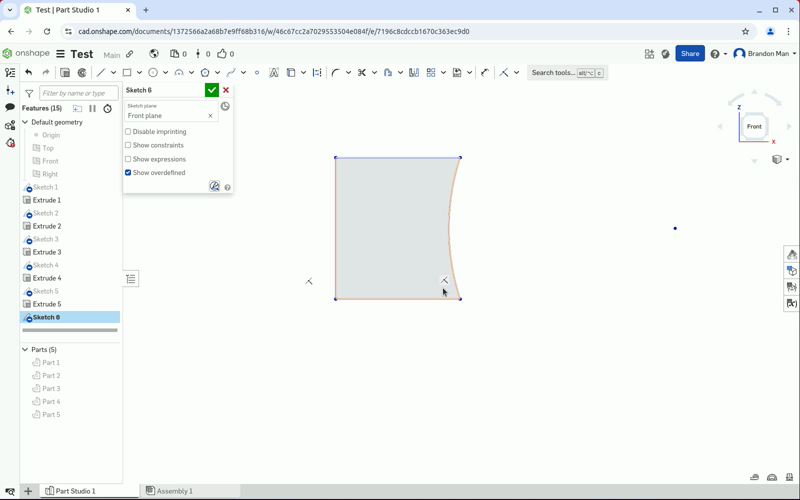
click(443, 287)
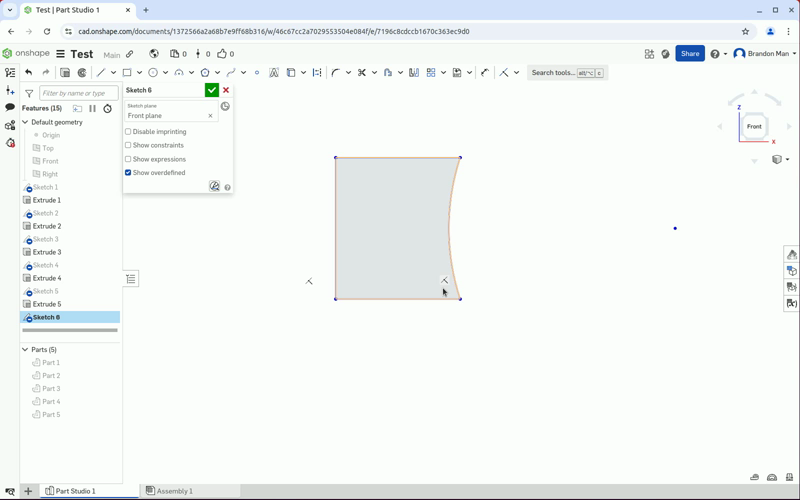
scroll(-6)
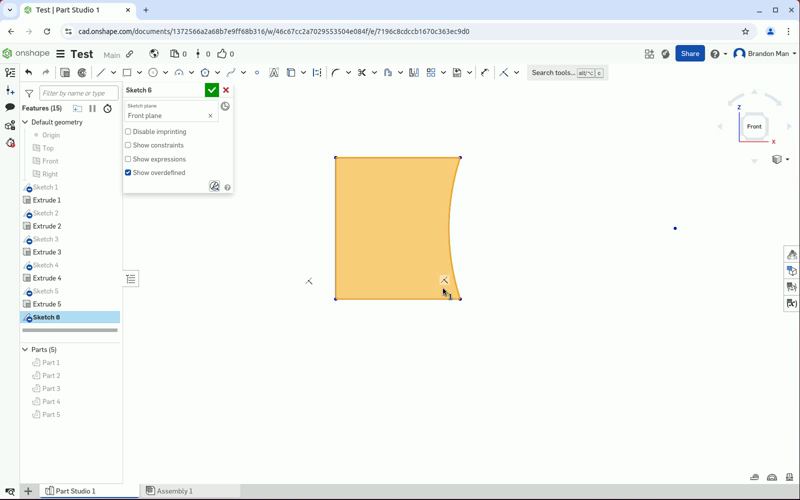
scroll(-6)
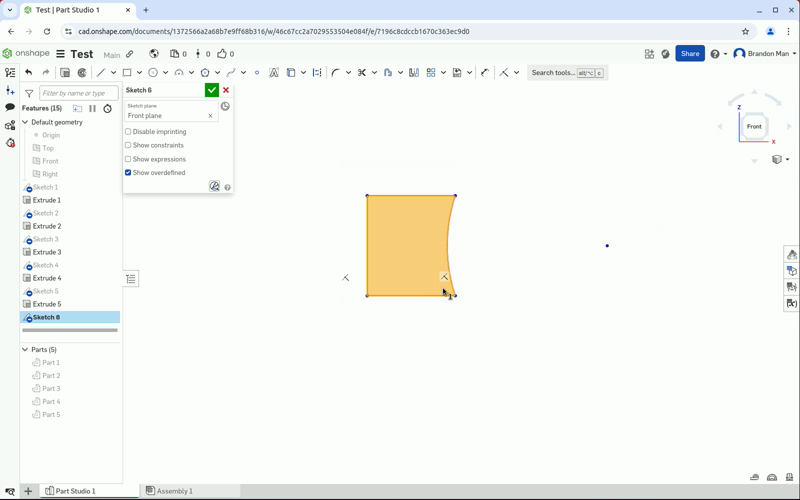
scroll(-6)
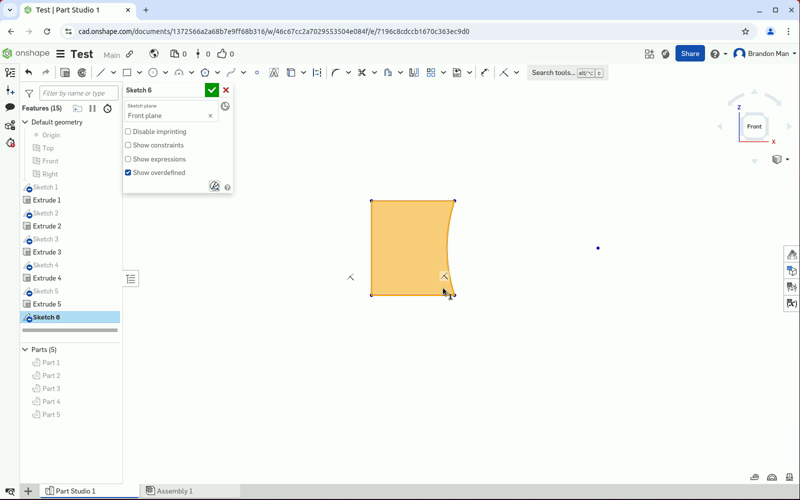
scroll(-6)
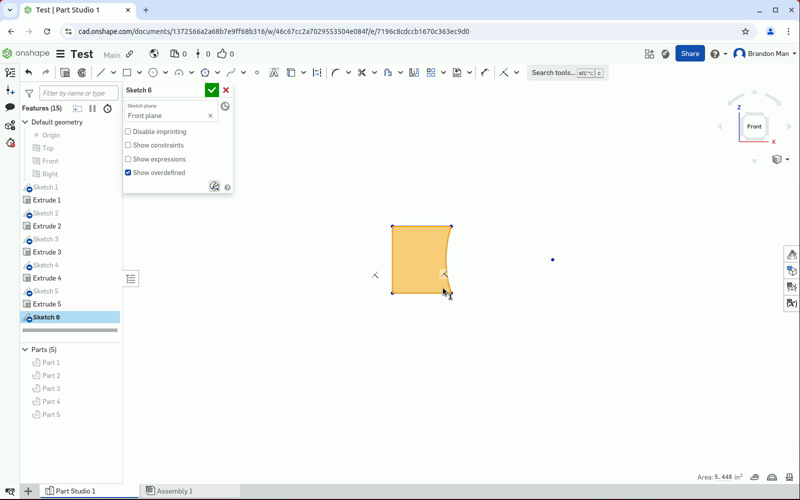
scroll(-6)
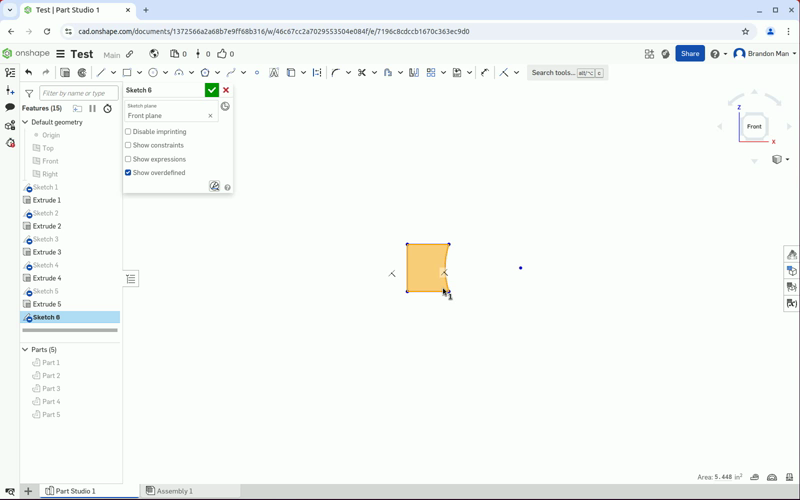
scroll(-6)
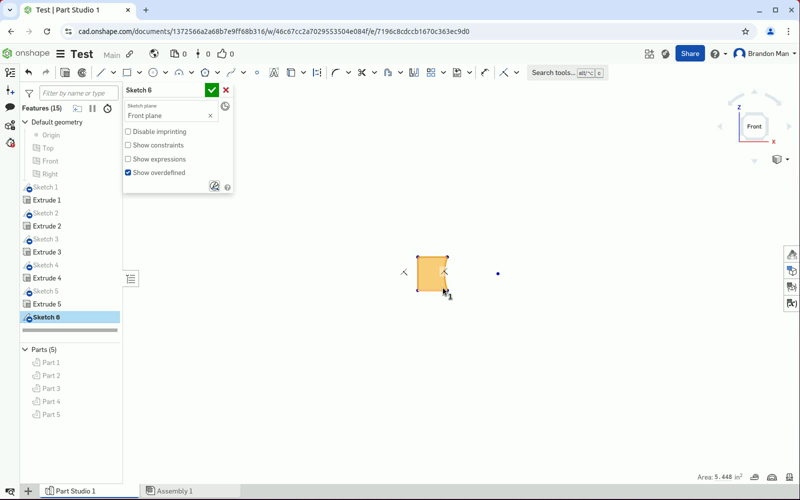
scroll(-6)
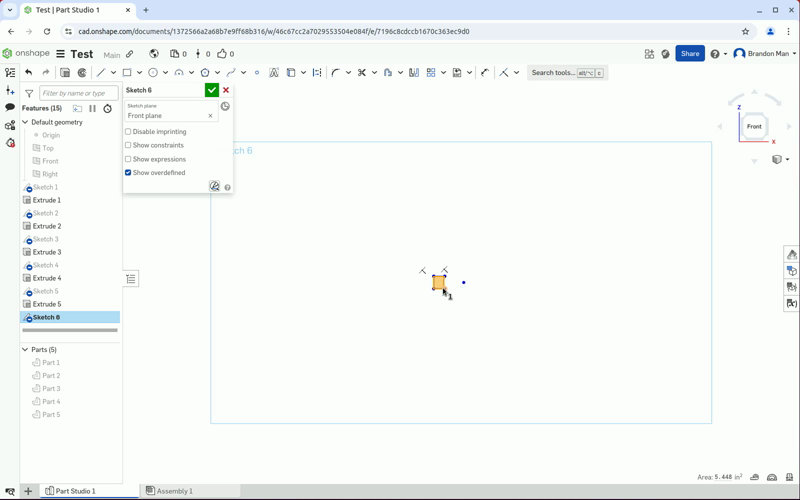
mouse_move(73, 352)
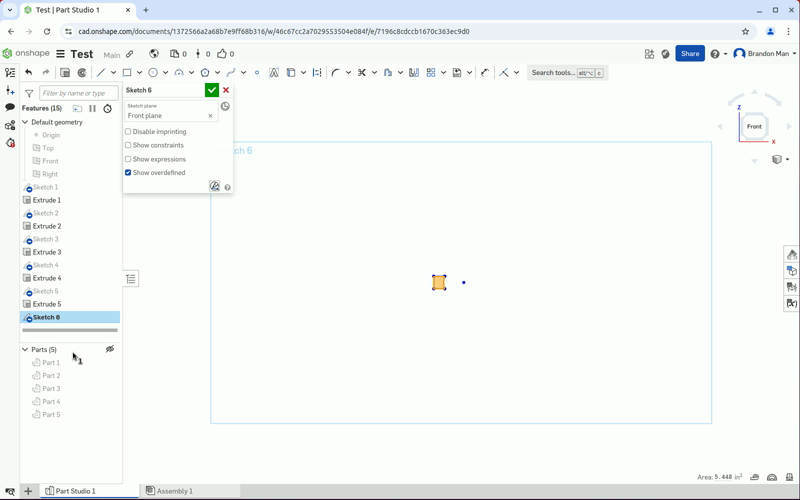
key(shift+y)
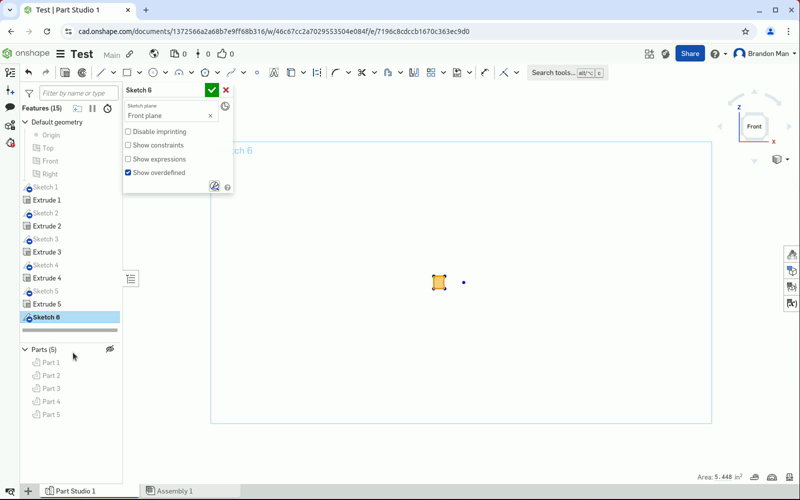
key(shift+e)
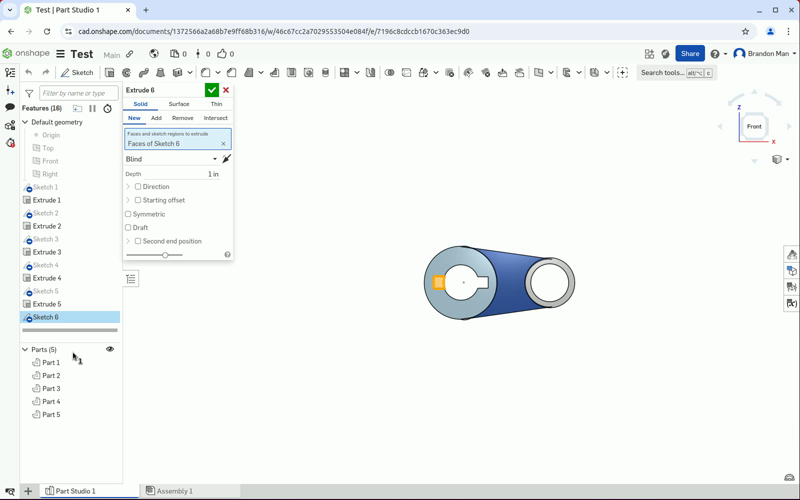
mouse_move(143, 106)
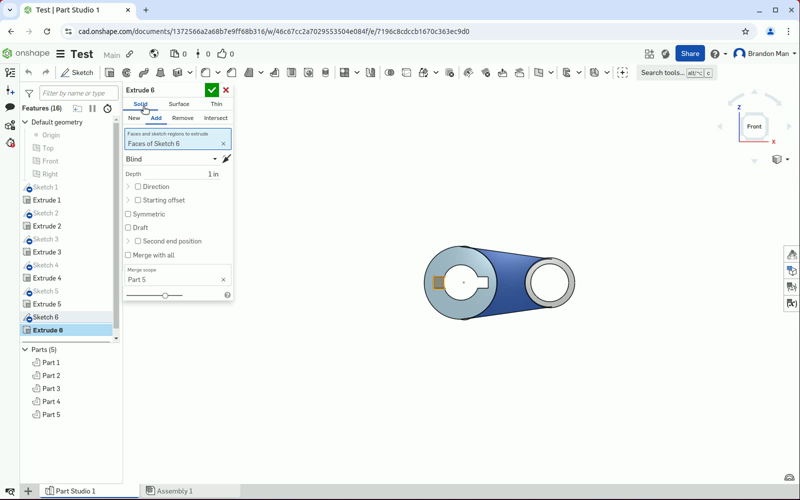
click(143, 106)
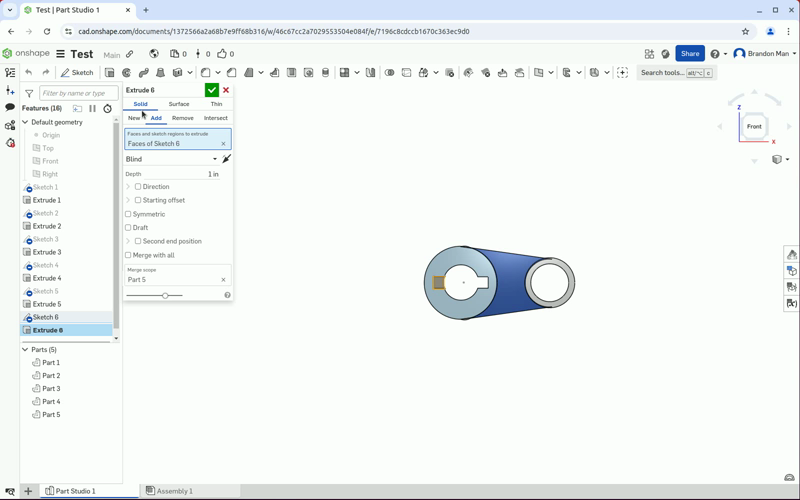
mouse_move(137, 120)
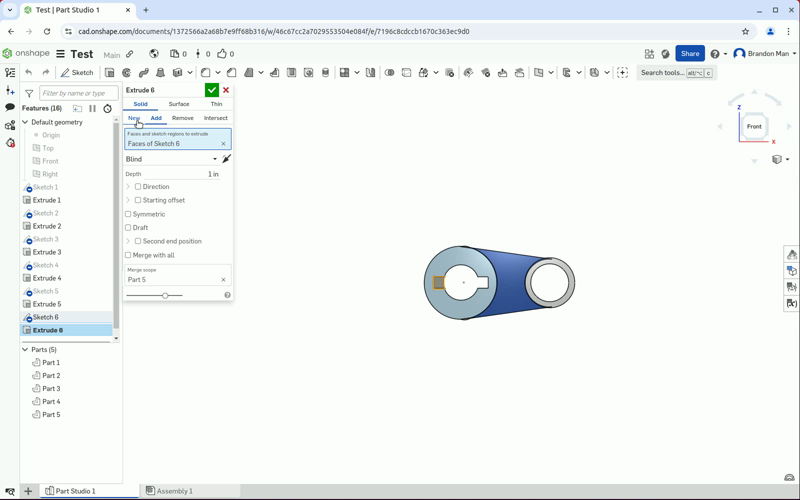
click(137, 120)
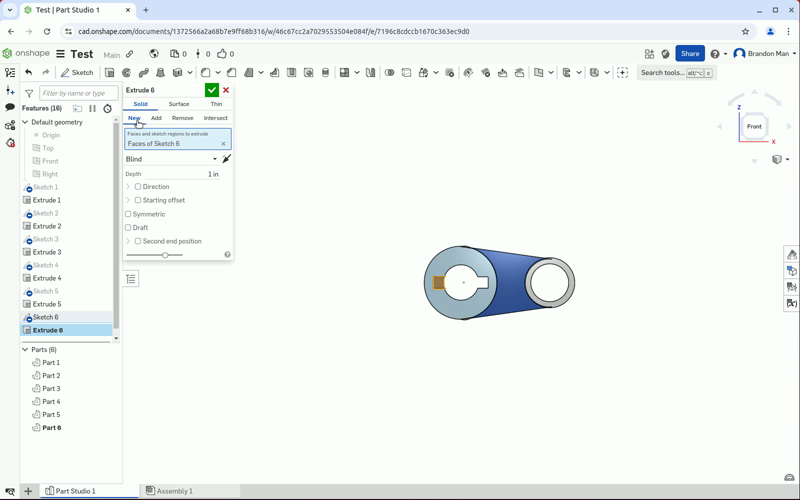
key(tab, 4)
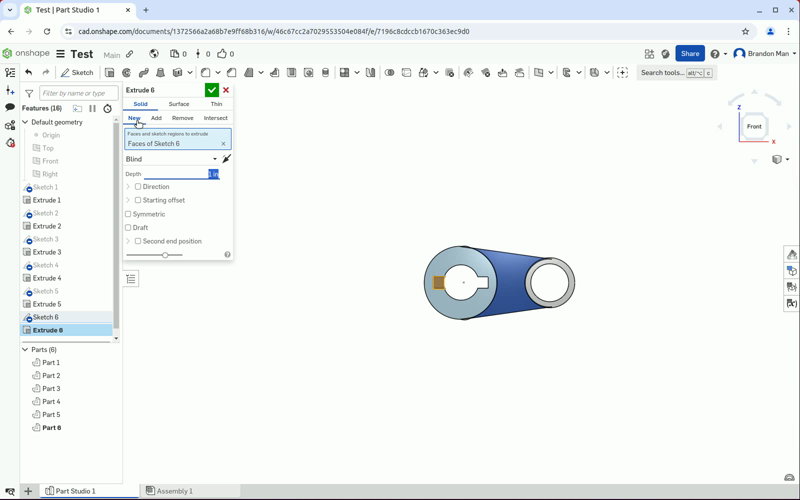
text(-6.499)
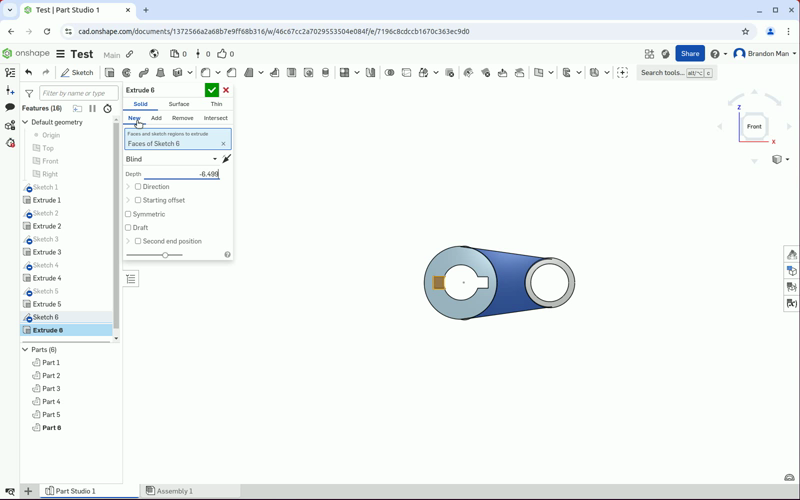
key(enter)
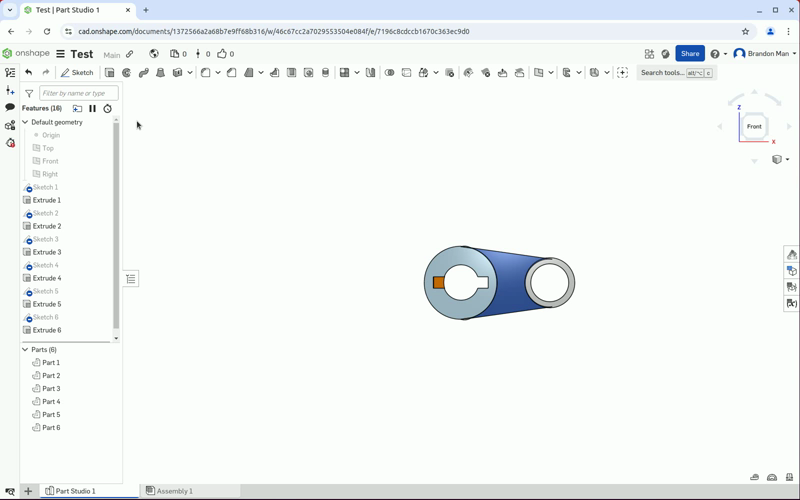
key(shift+h)
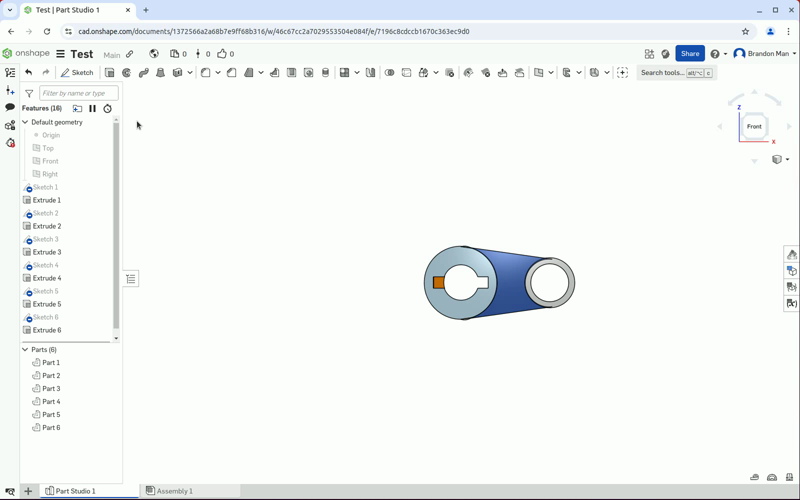
key(shift+h)
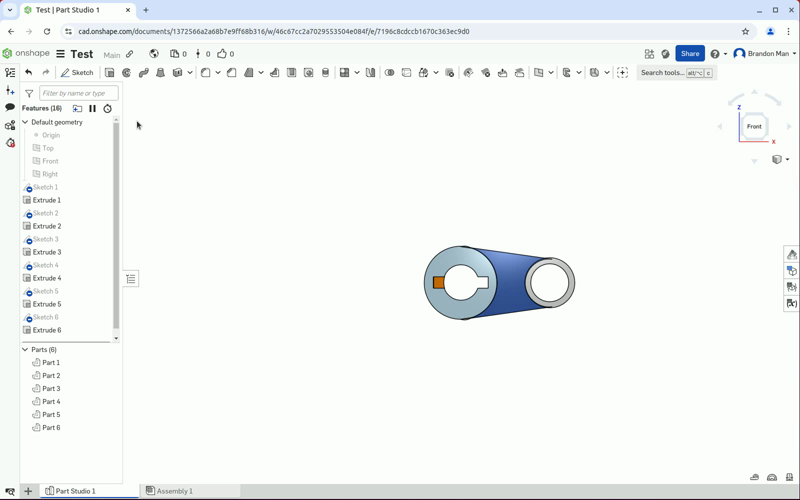
mouse_move(69, 189)
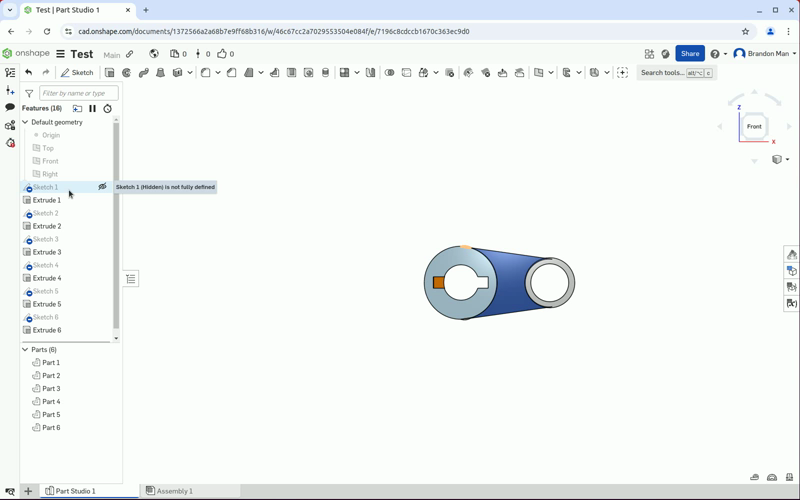
click(69, 189)
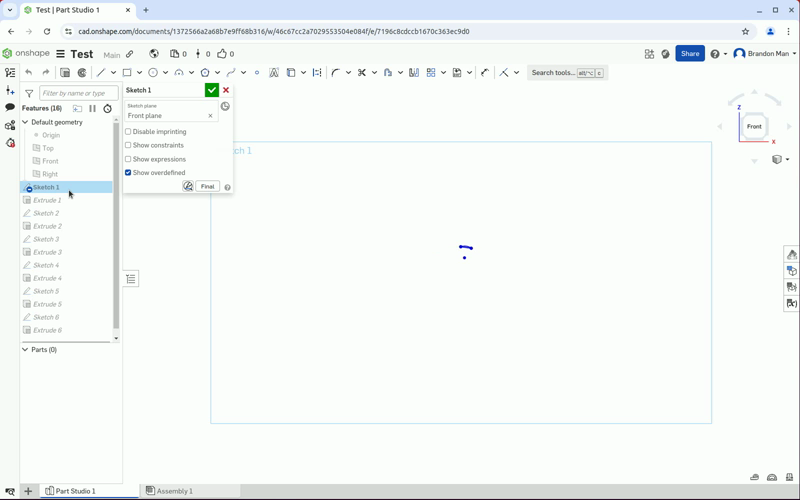
mouse_move(229, 92)
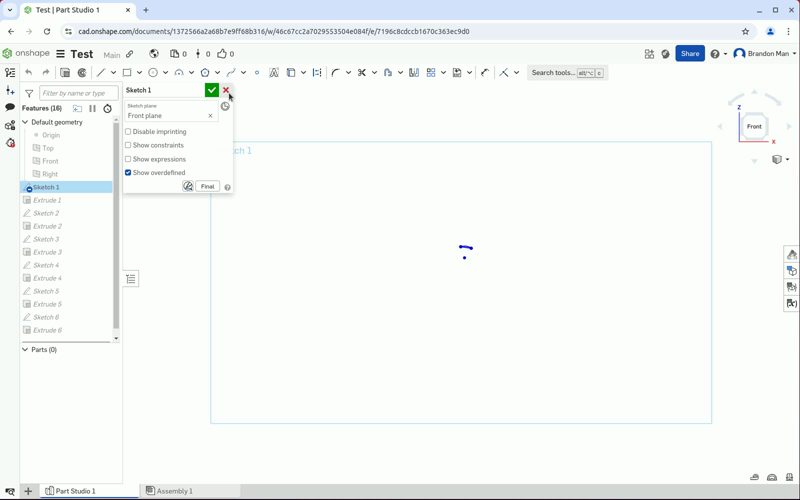
click(229, 92)
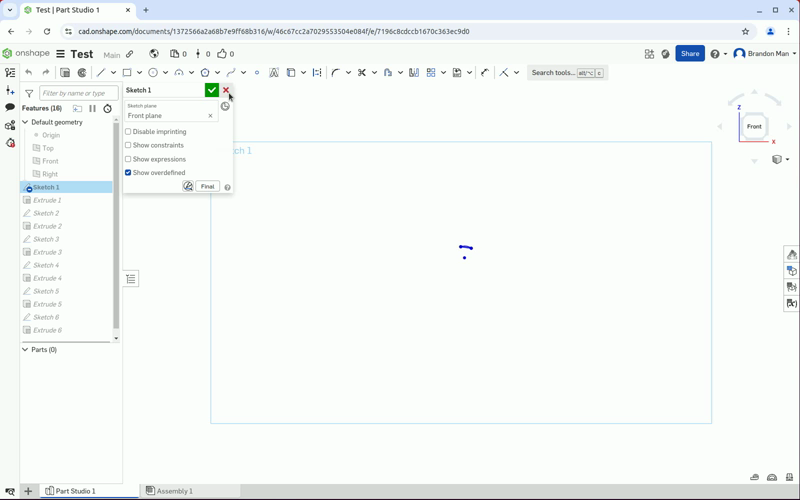
key(shift+s)
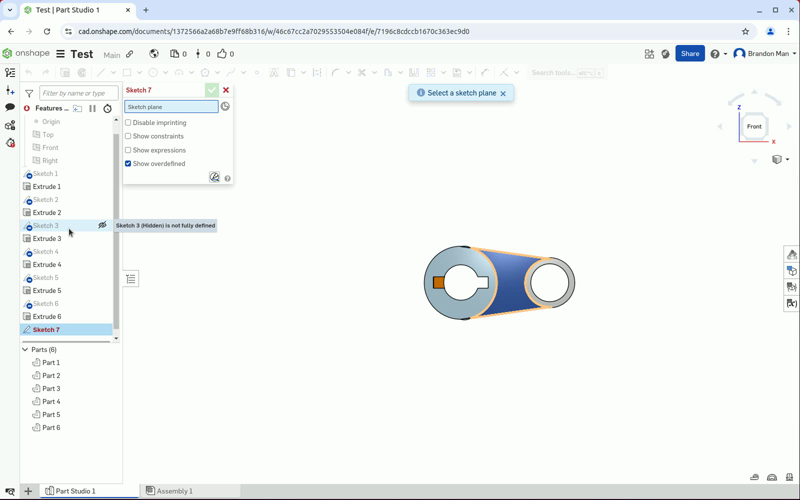
scroll(3)
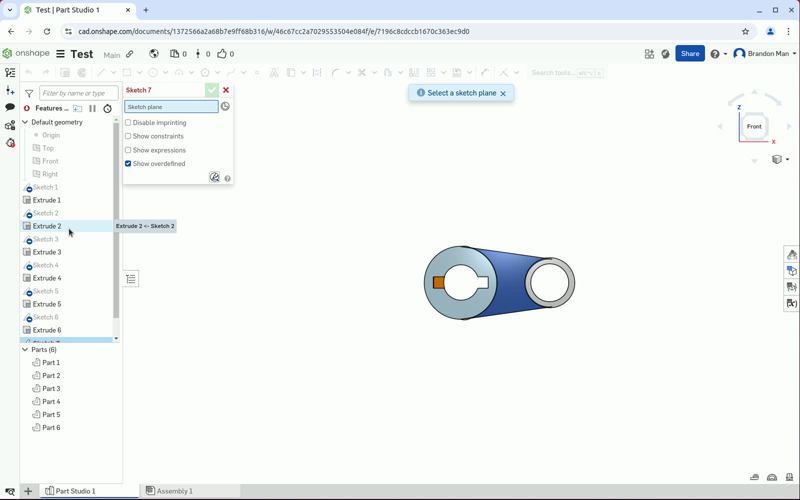
mouse_move(69, 163)
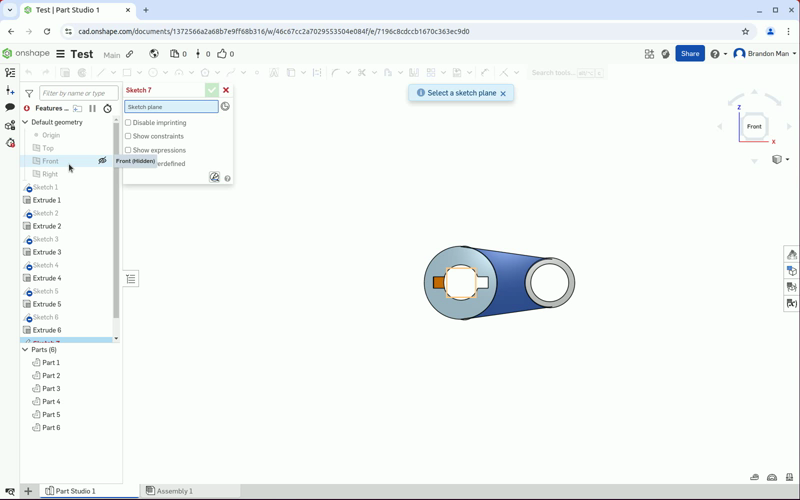
click(69, 163)
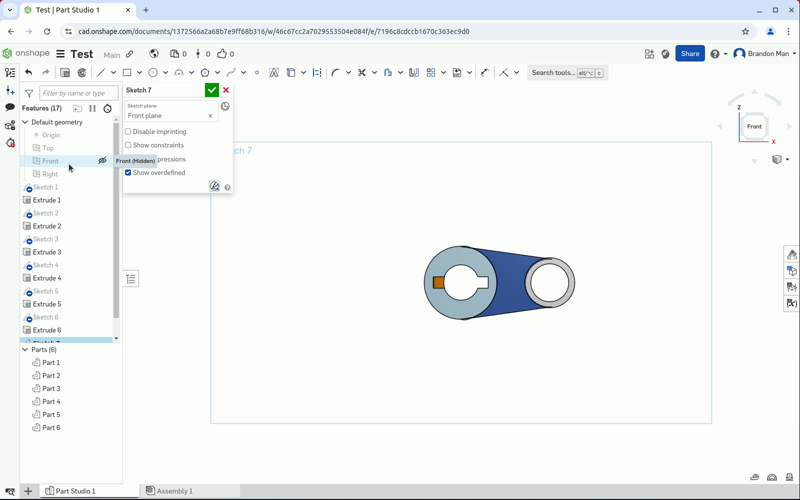
mouse_move(73, 352)
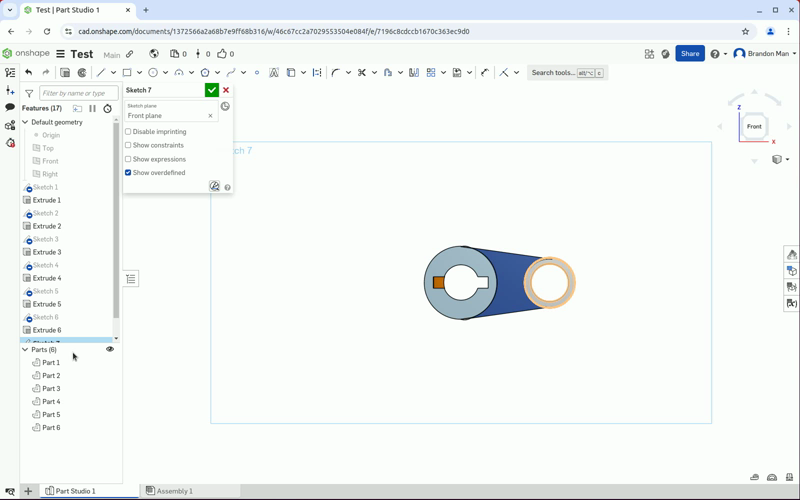
key(y)
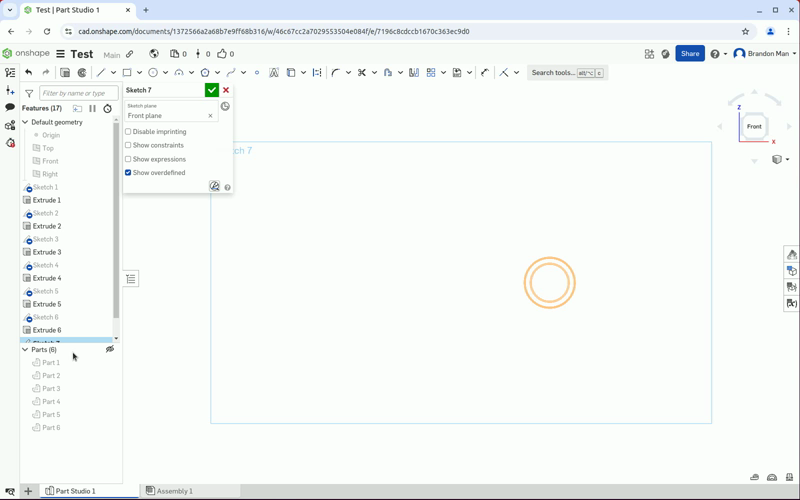
key(l)
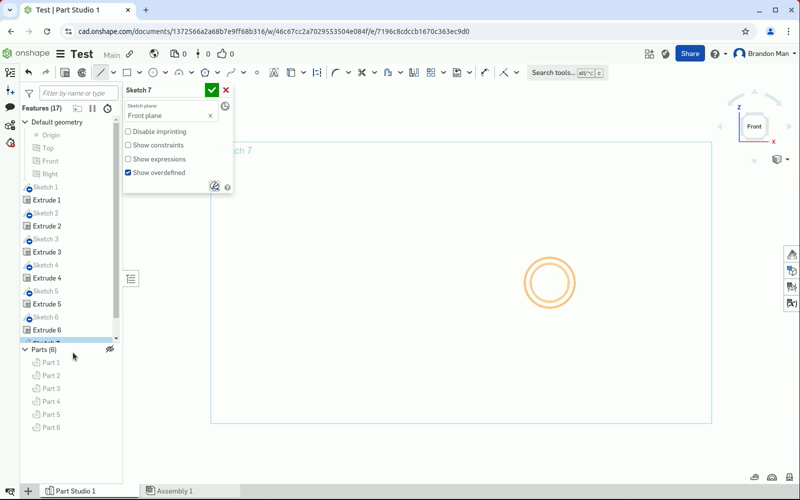
key_down(shift)
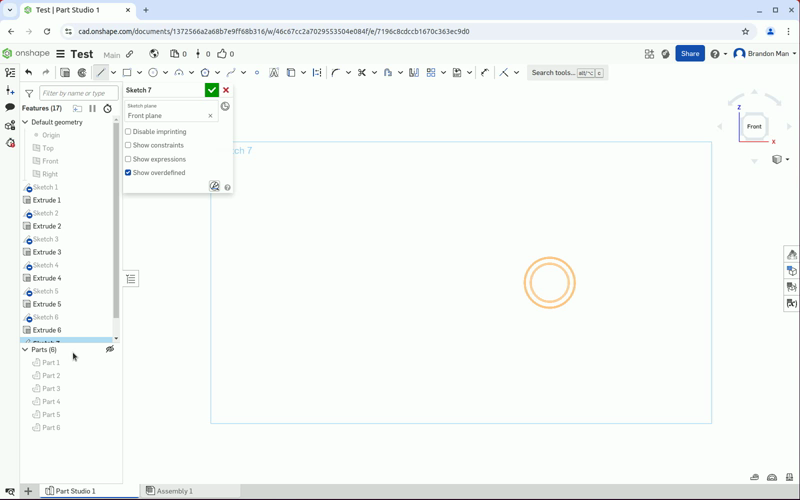
mouse_move(460, 319)
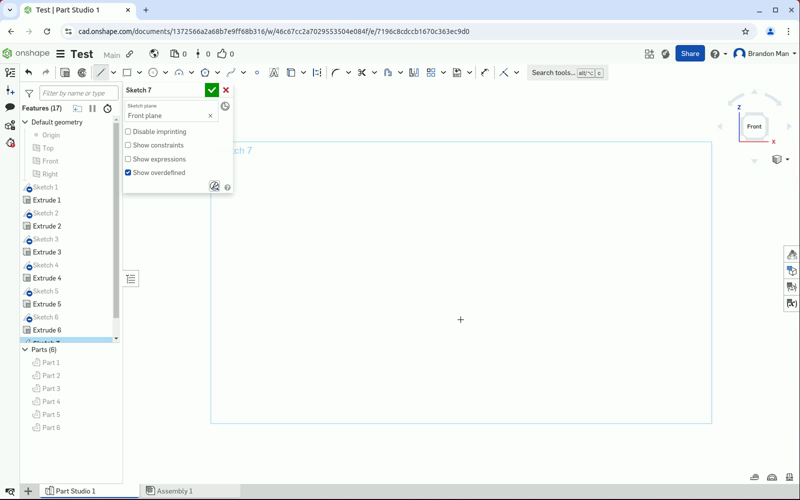
click(460, 319)
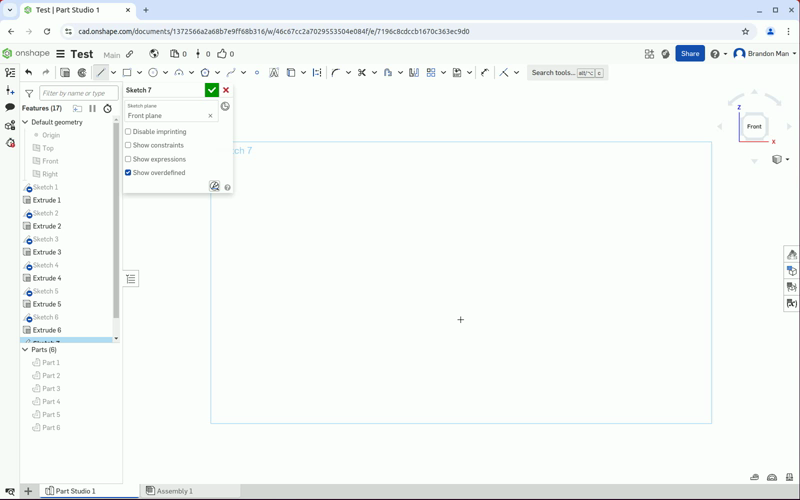
key_up(shift)
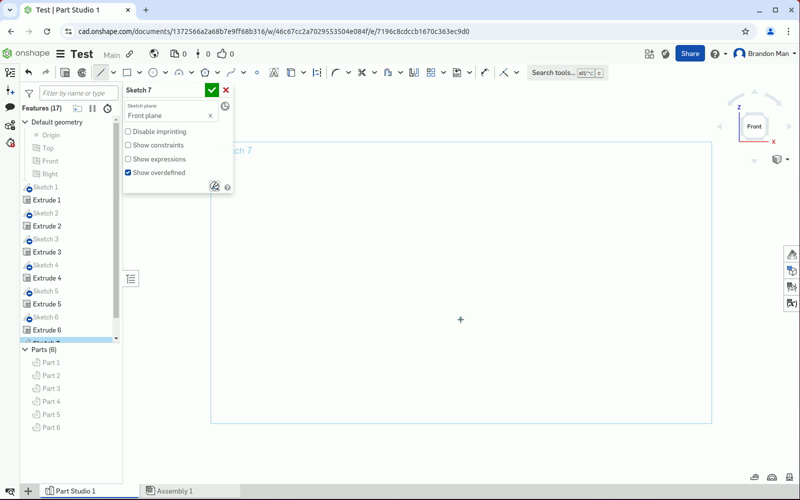
key_down(shift)
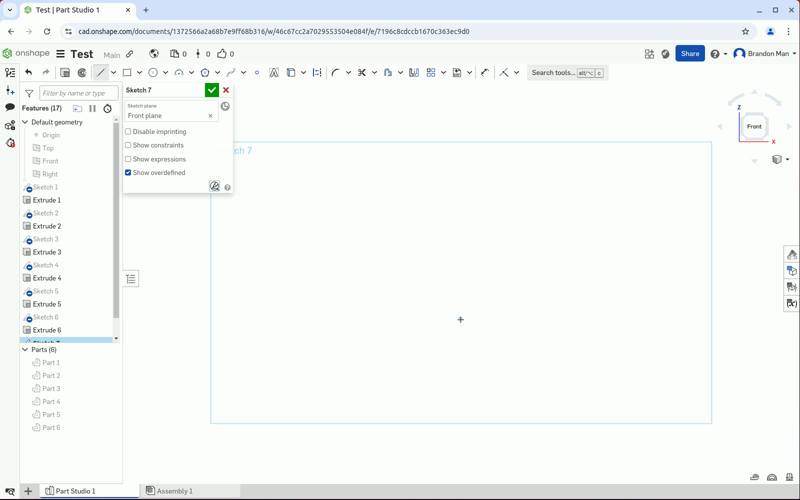
mouse_move(490, 319)
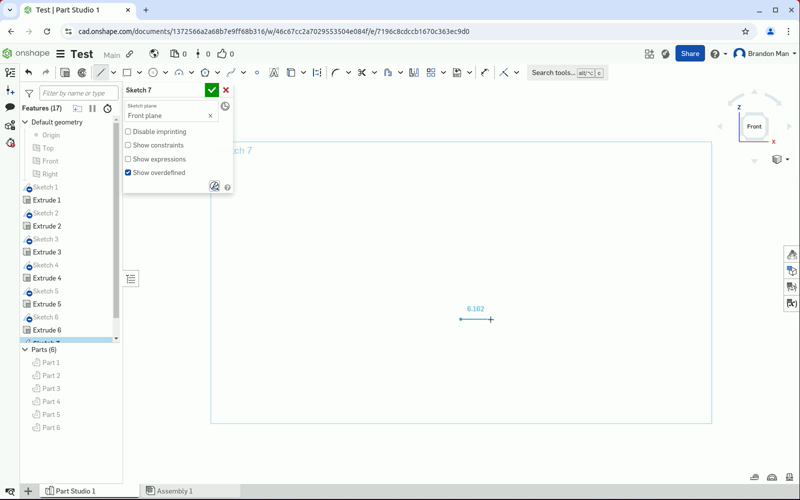
mouse_move(470, 317)
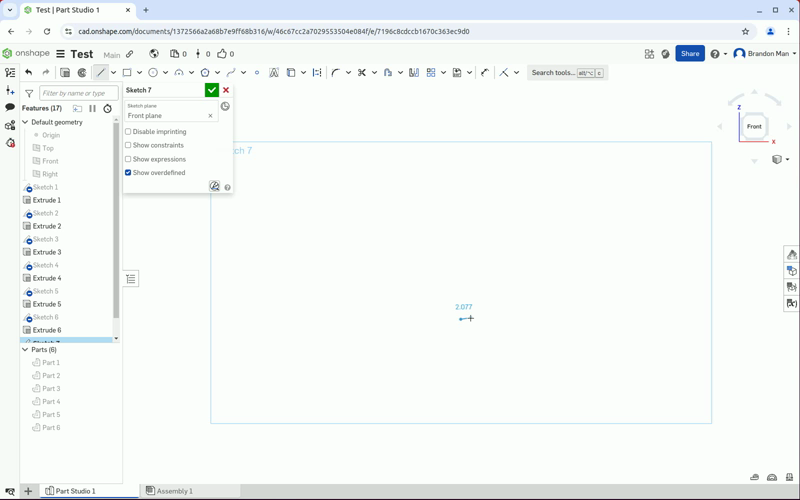
click(470, 317)
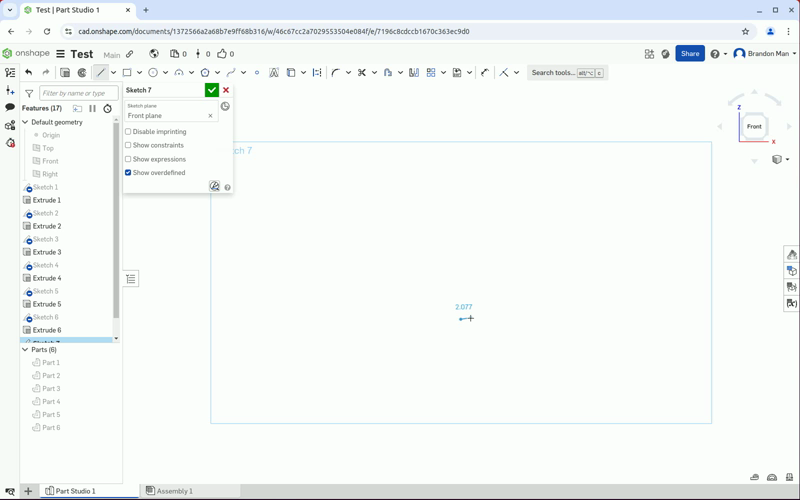
key_up(shift)
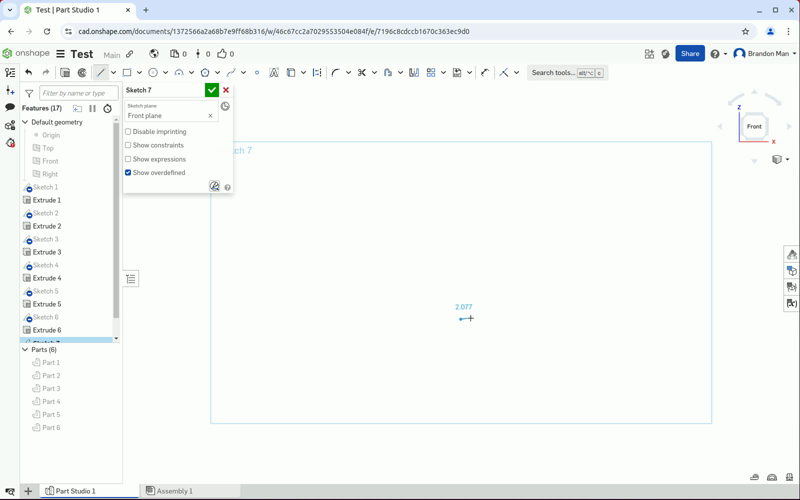
key(esc)
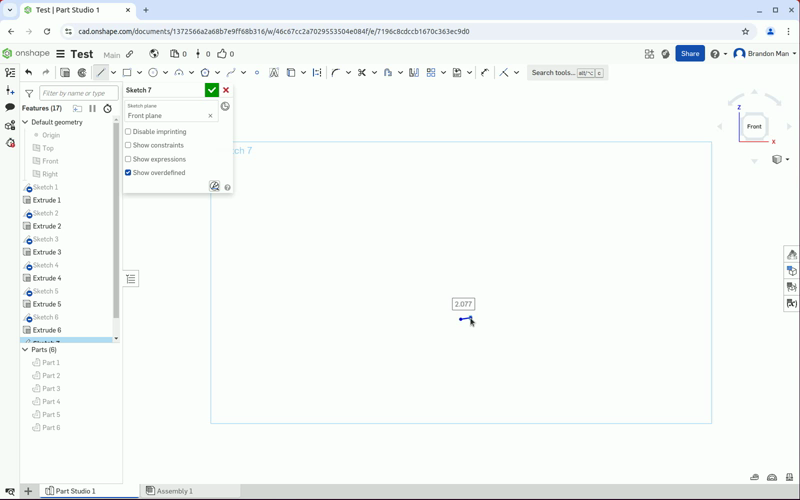
key(a)
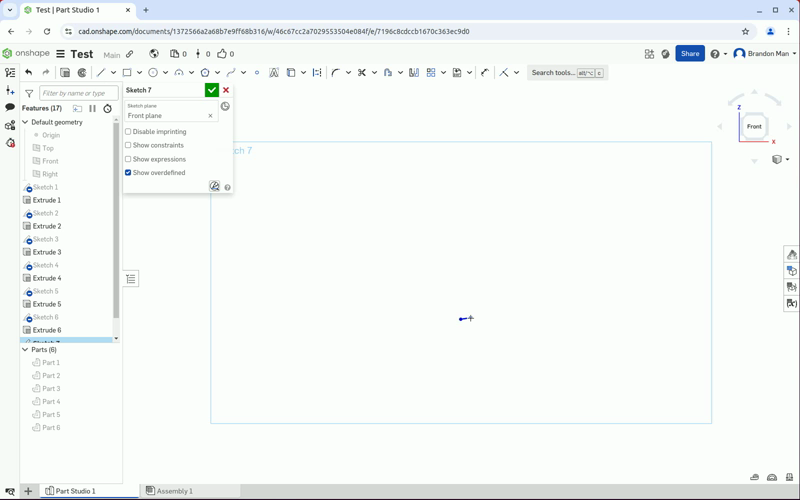
mouse_move(470, 317)
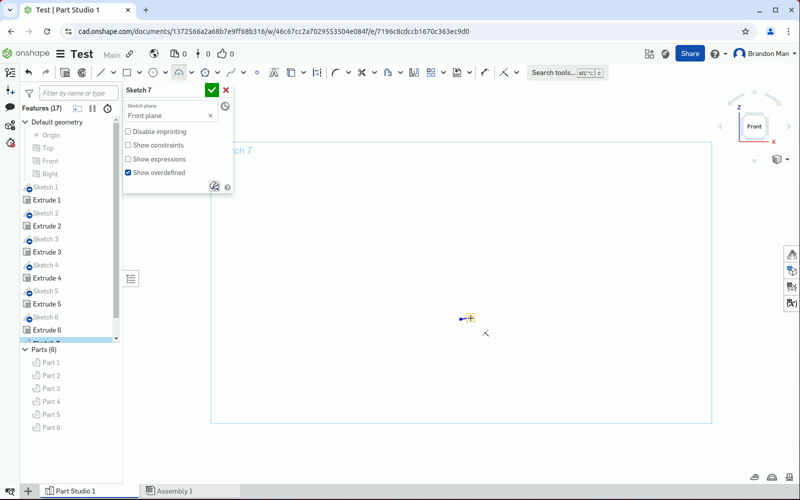
click(470, 317)
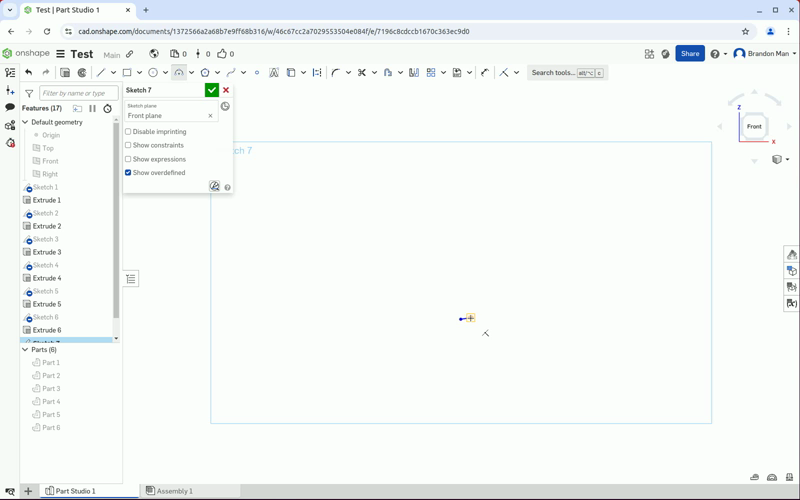
key_down(shift)
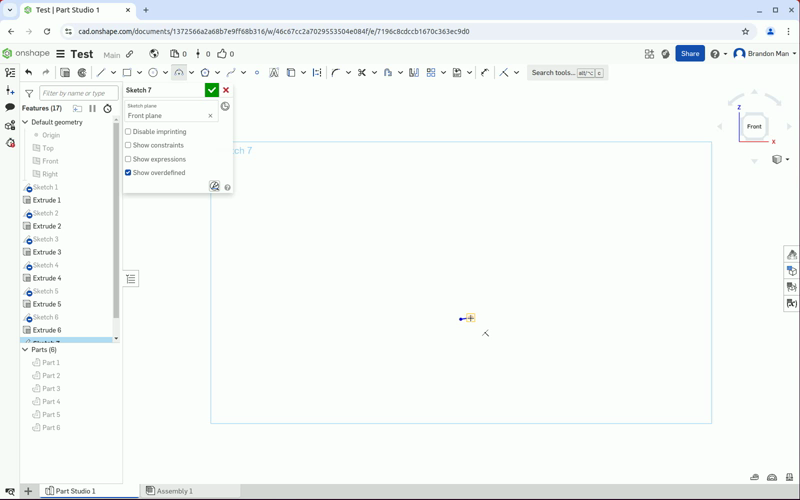
mouse_move(470, 247)
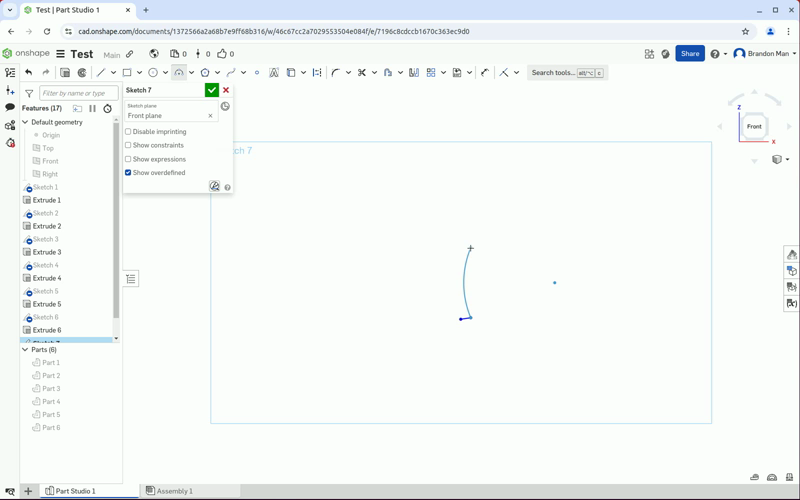
click(470, 247)
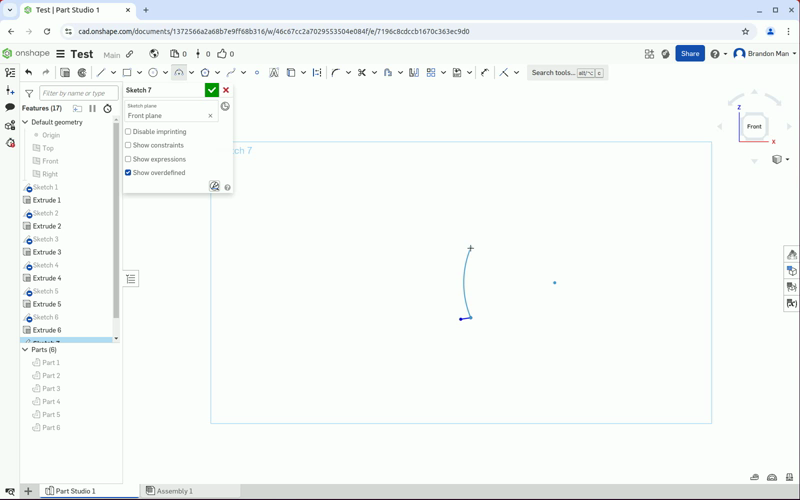
mouse_move(497, 282)
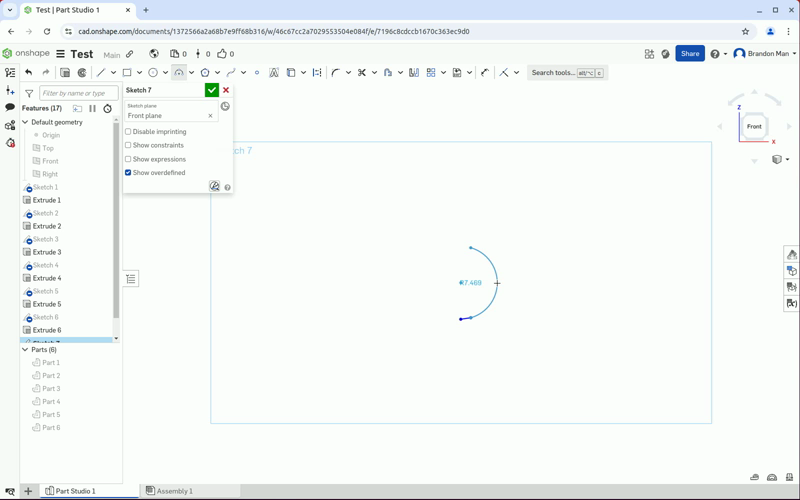
click(497, 282)
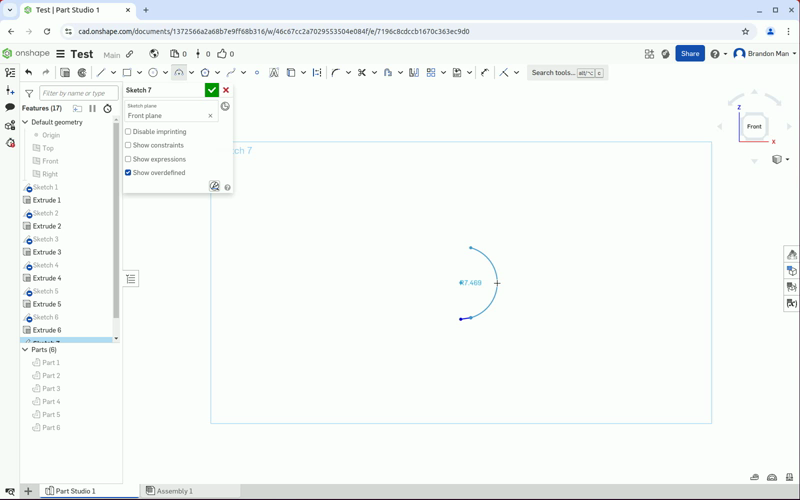
key_up(shift)
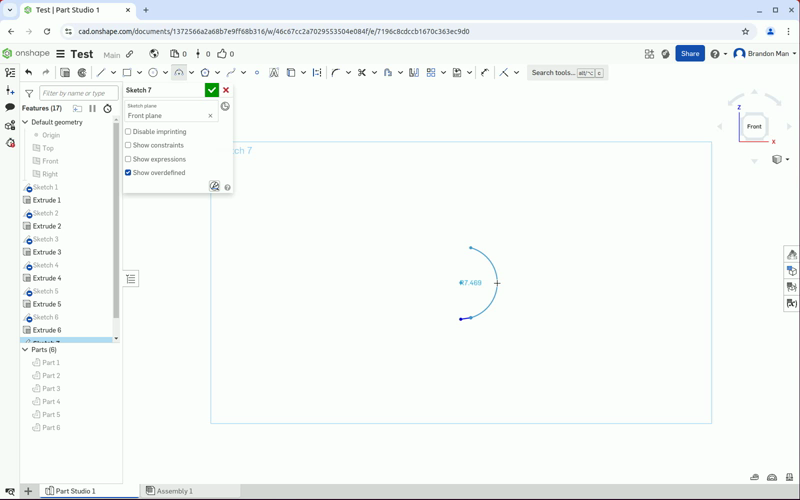
key(esc)
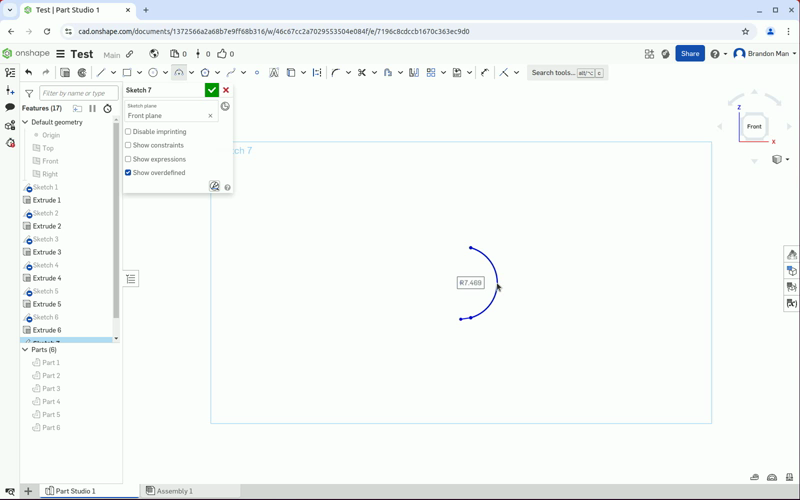
key(l)
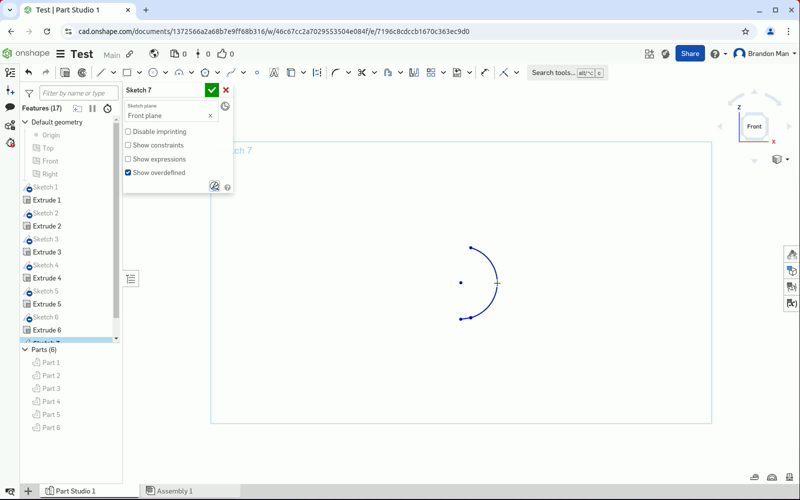
mouse_move(470, 247)
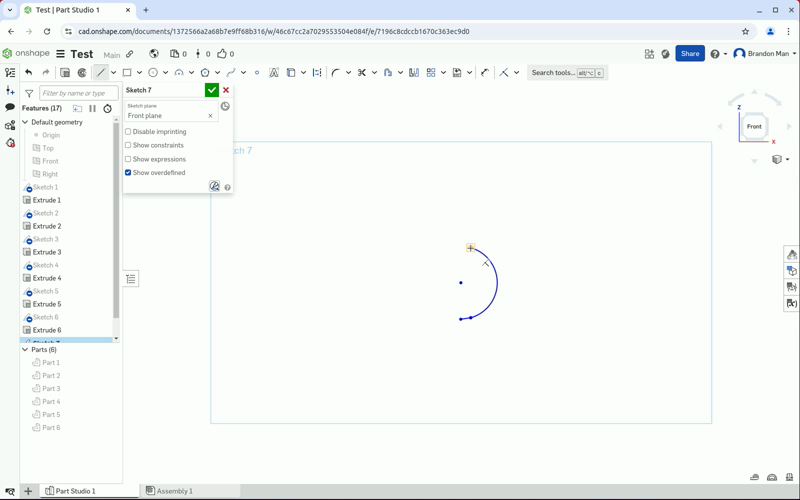
click(470, 247)
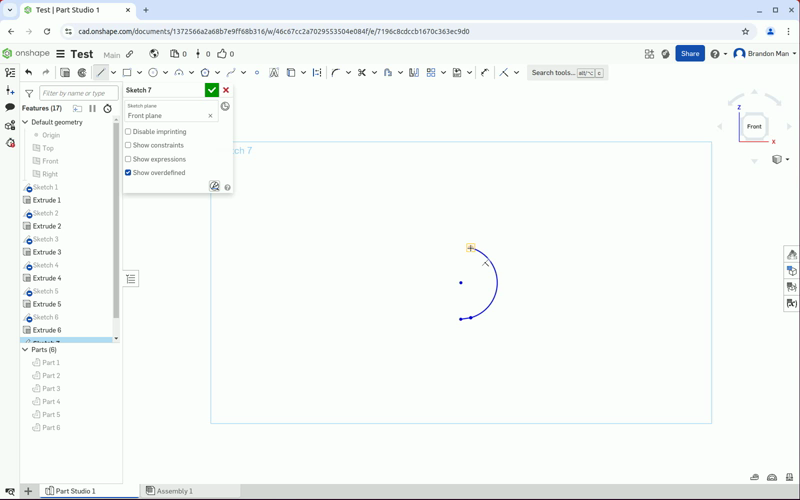
key_down(shift)
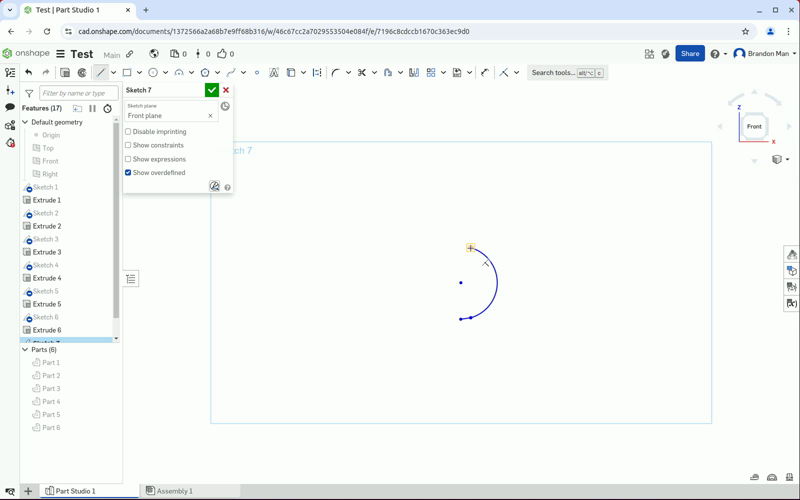
mouse_move(500, 247)
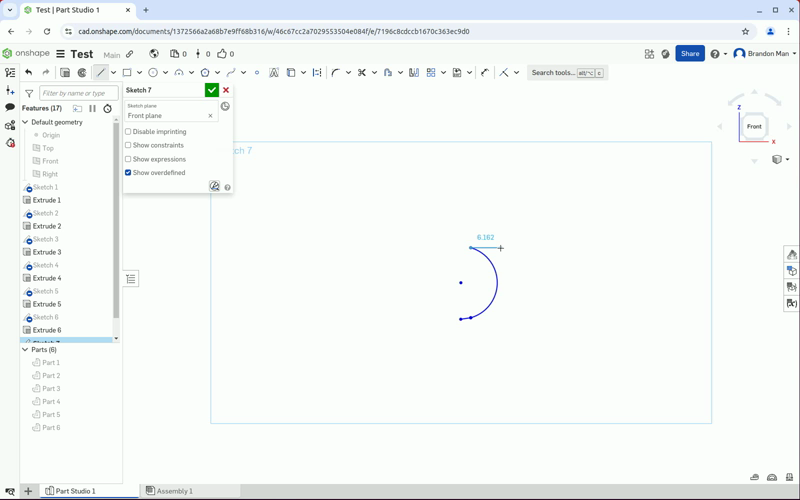
mouse_move(460, 246)
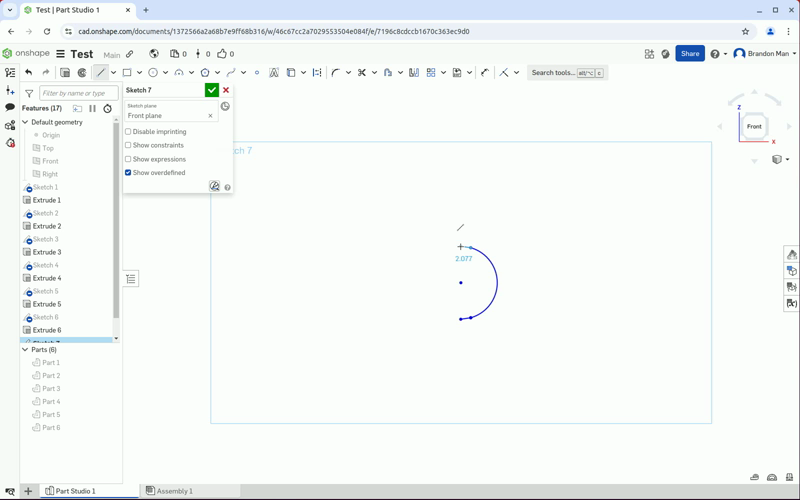
click(460, 246)
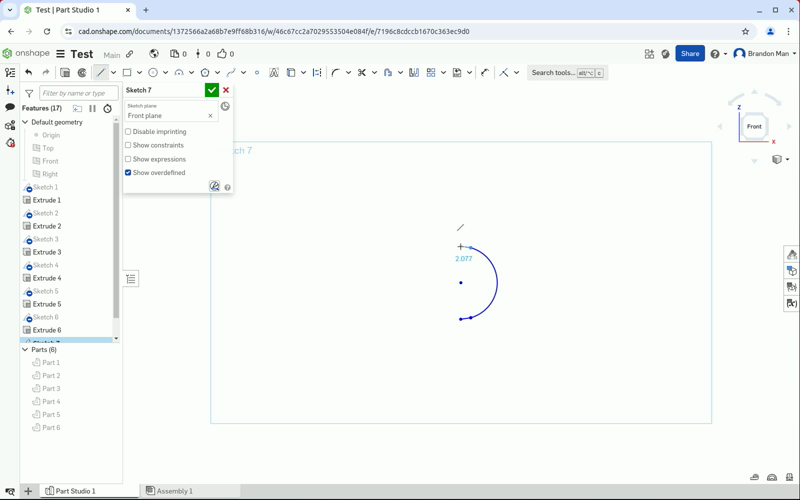
key_up(shift)
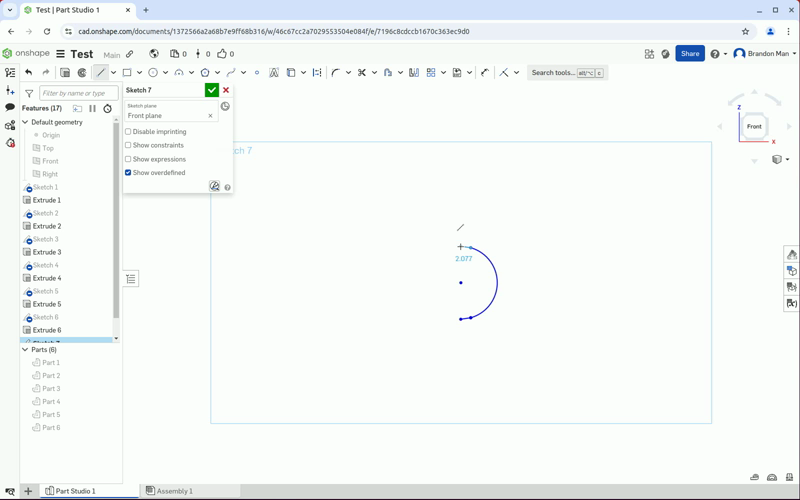
key(esc)
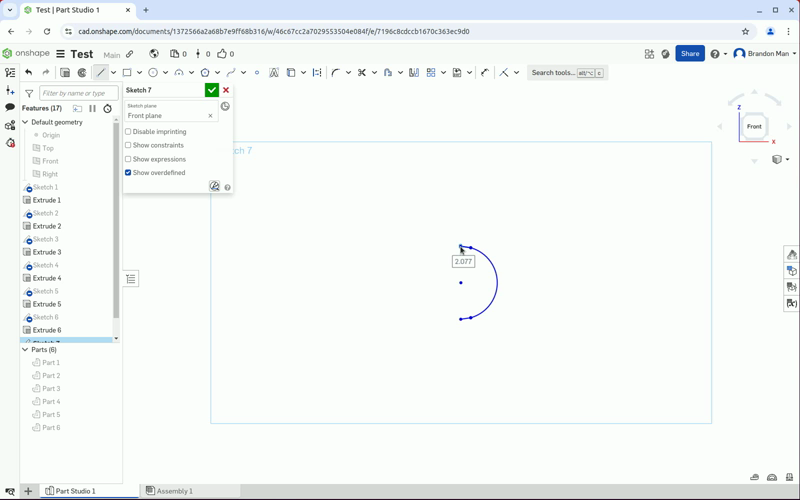
key(a)
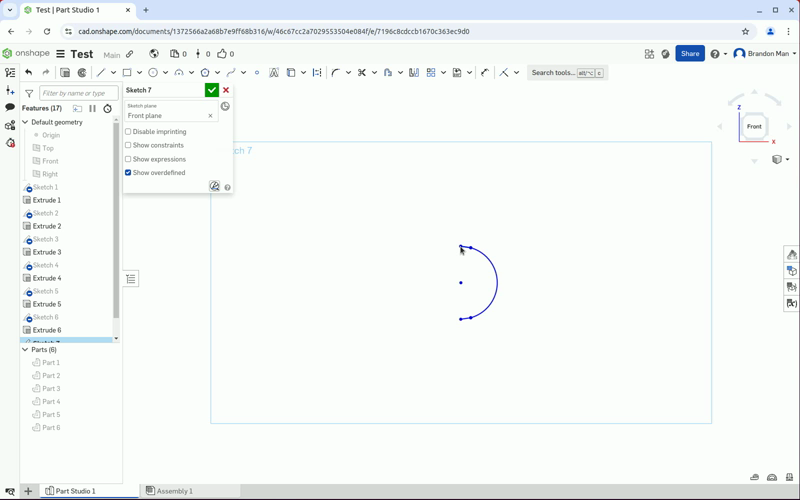
mouse_move(460, 246)
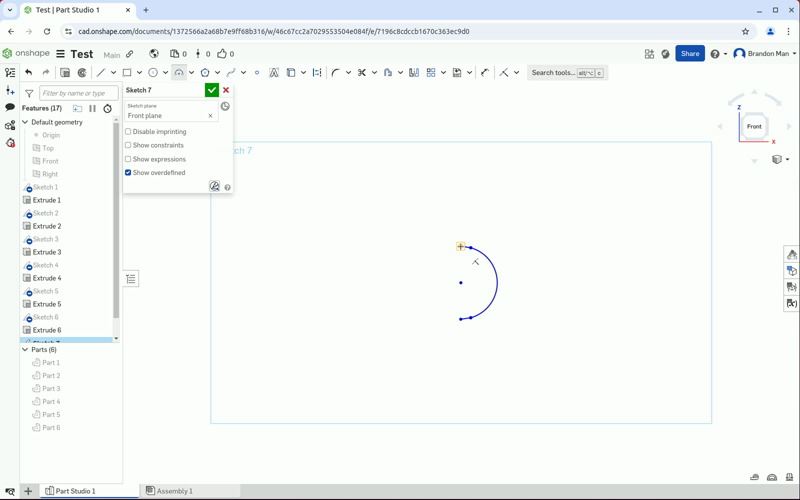
click(460, 246)
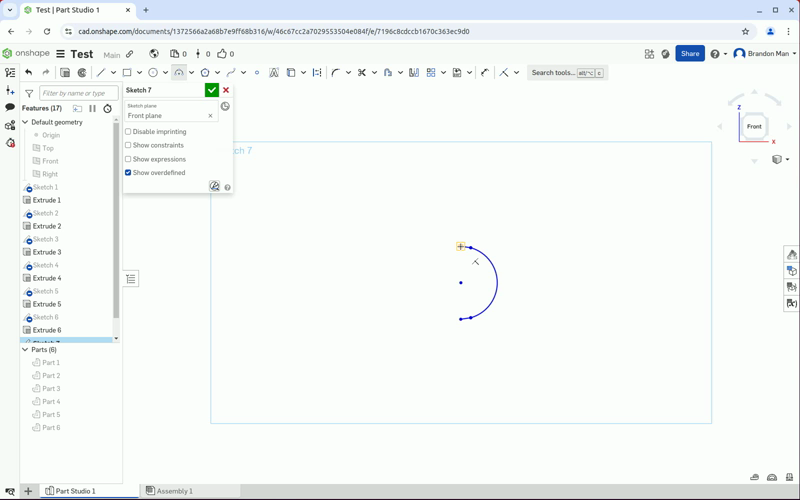
mouse_move(460, 319)
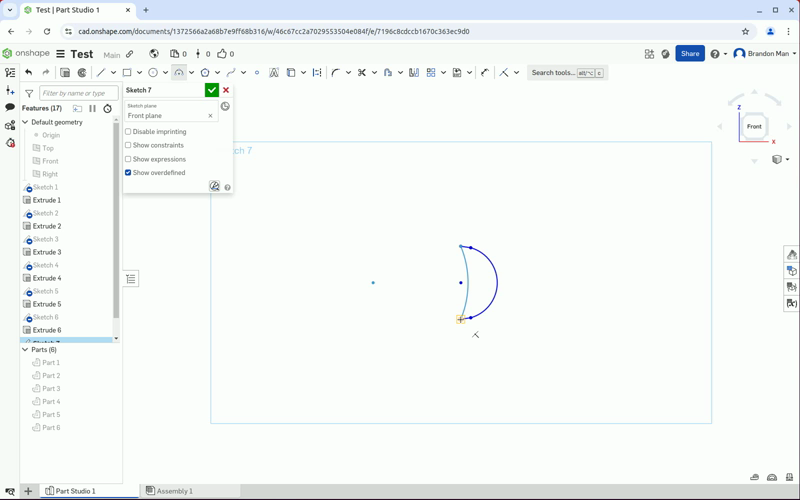
click(460, 319)
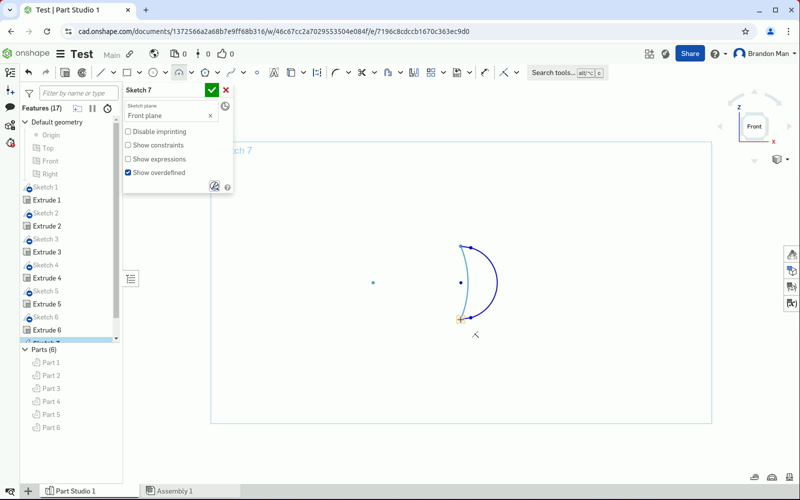
key_down(shift)
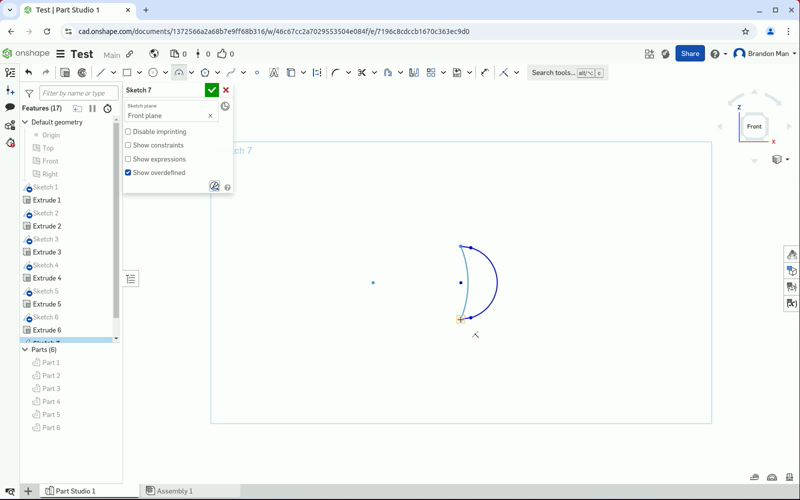
mouse_move(424, 282)
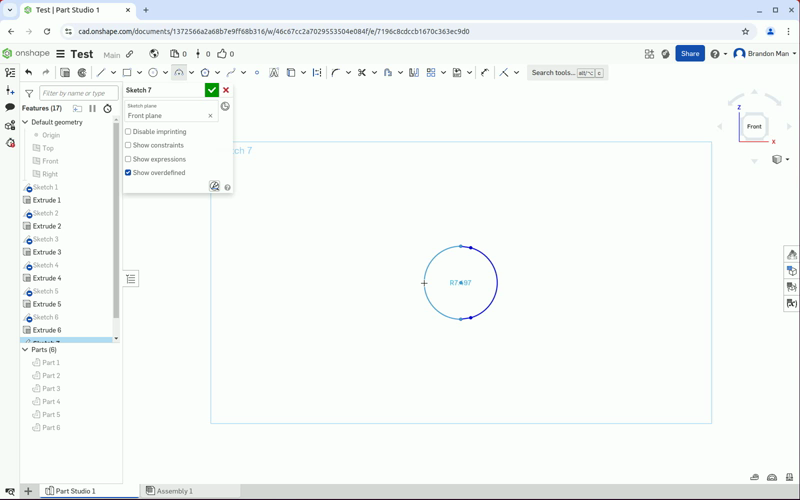
click(424, 282)
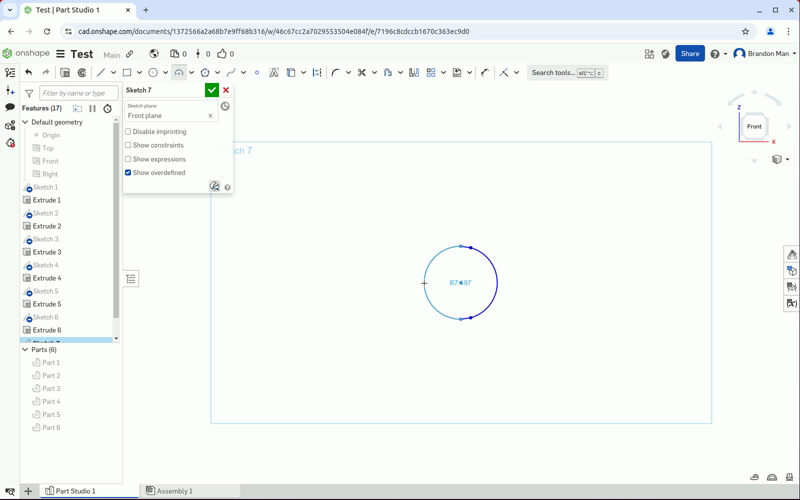
key_up(shift)
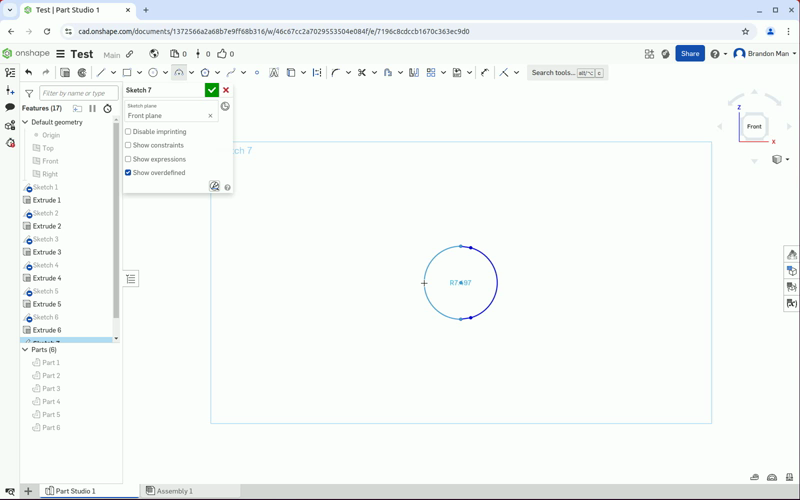
key(esc)
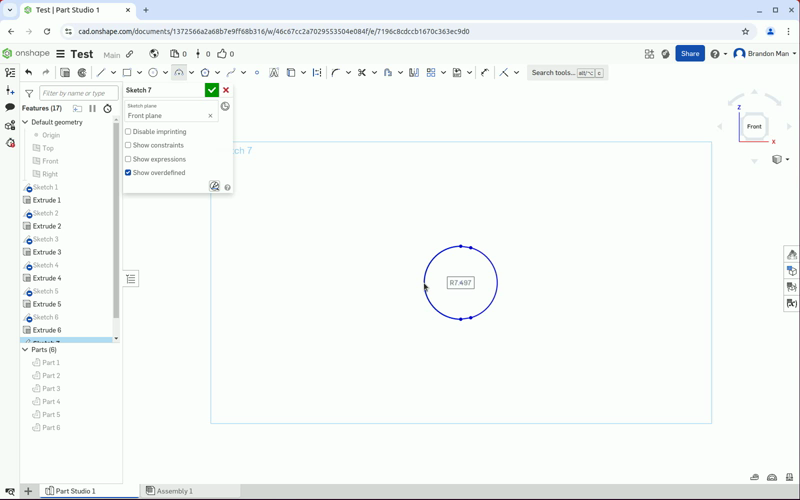
key(l)
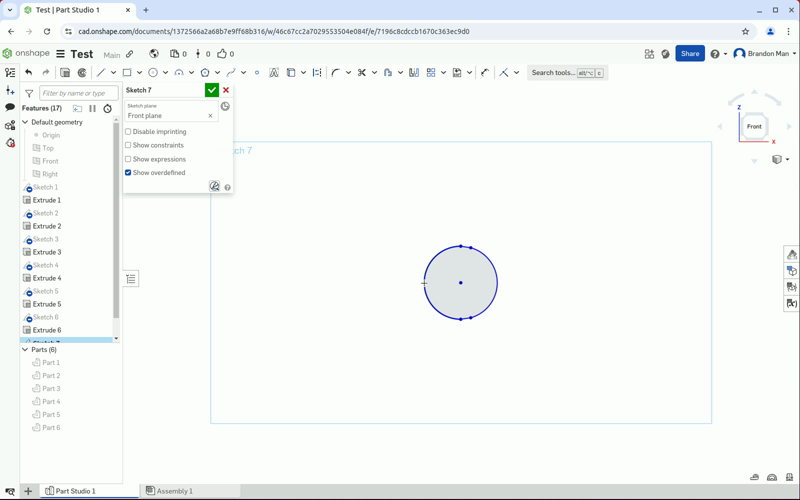
key_down(shift)
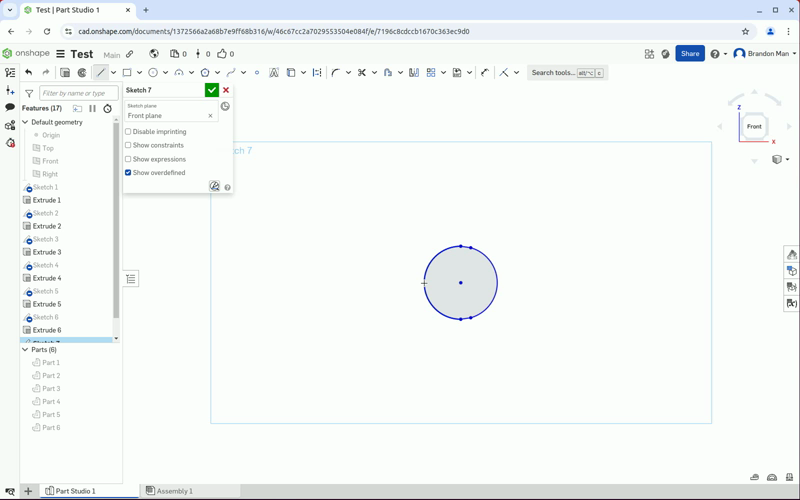
mouse_move(433, 288)
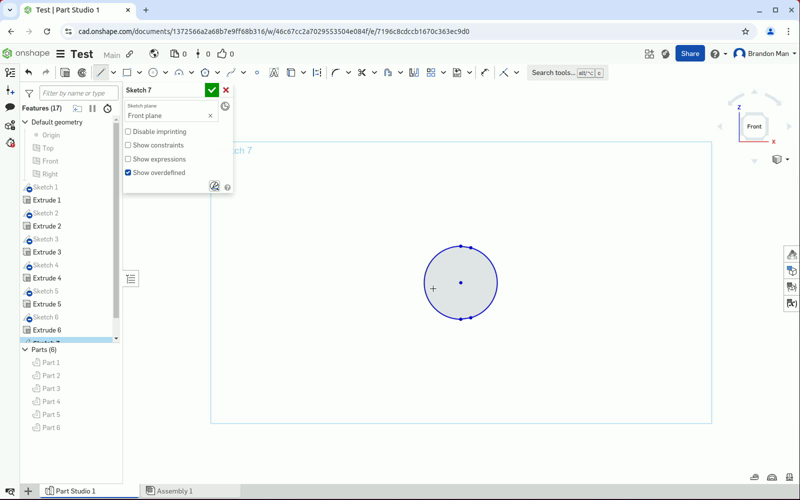
click(433, 288)
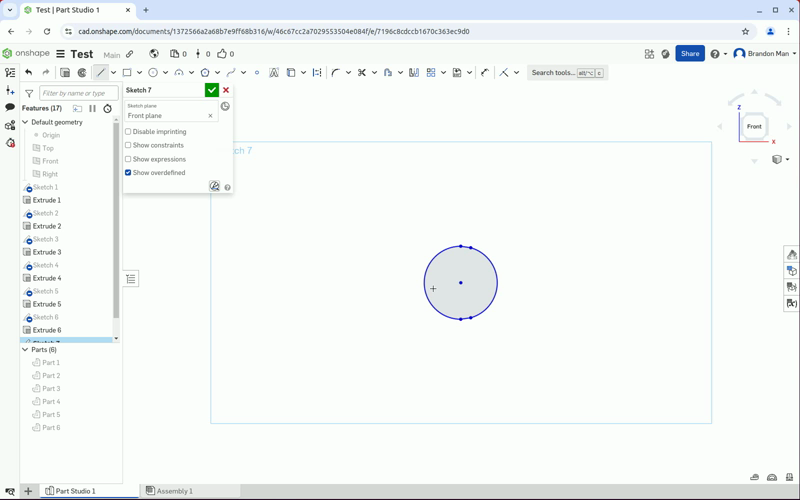
key_up(shift)
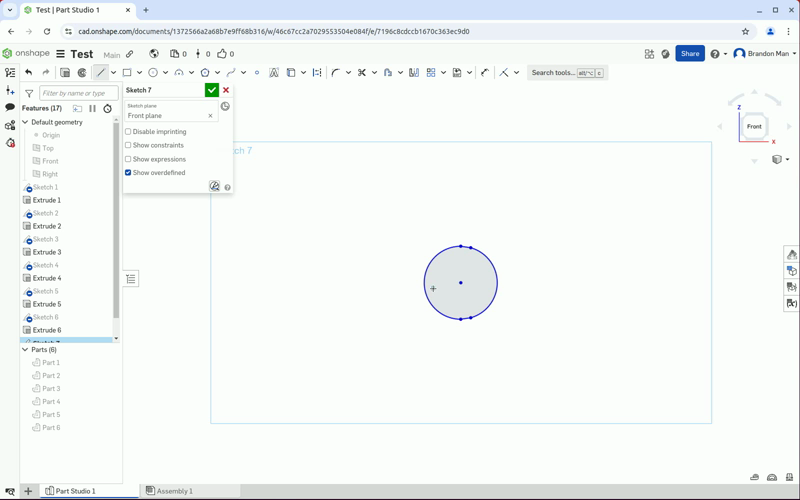
key_down(shift)
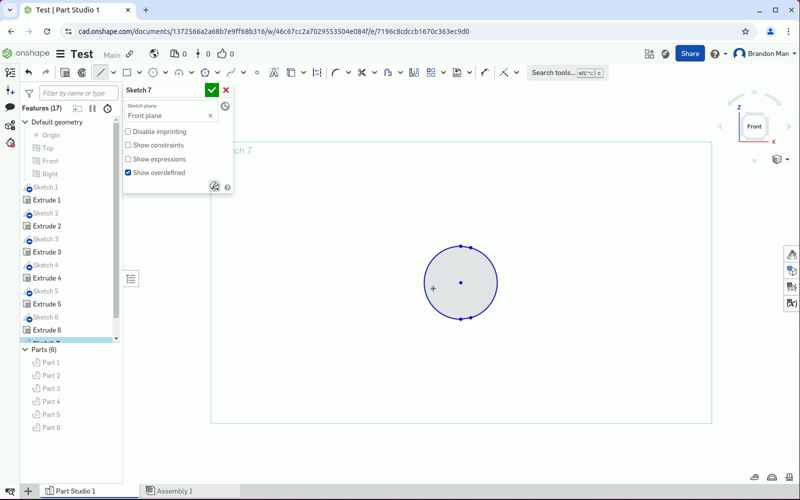
mouse_move(463, 288)
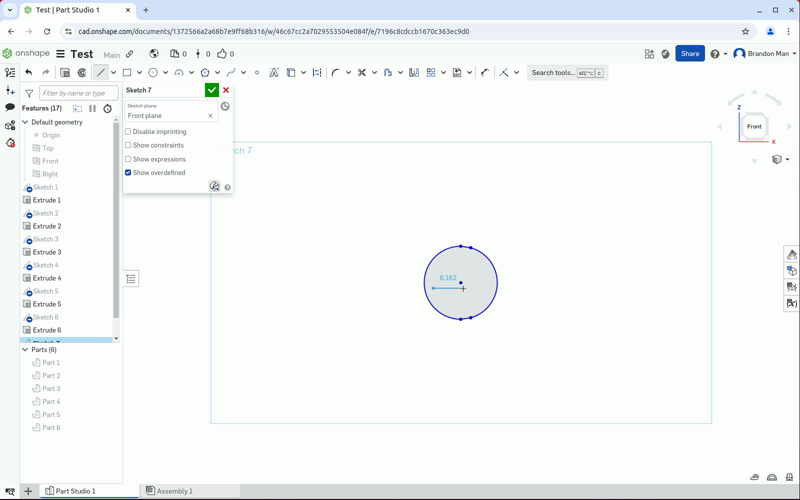
mouse_move(444, 288)
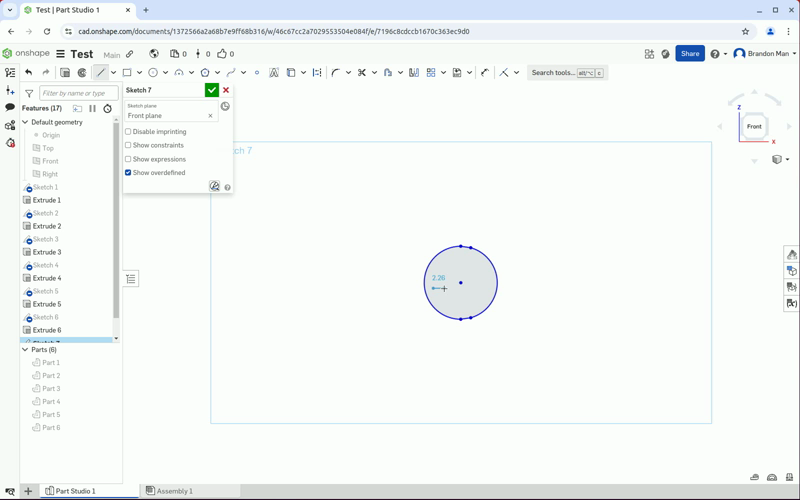
click(444, 288)
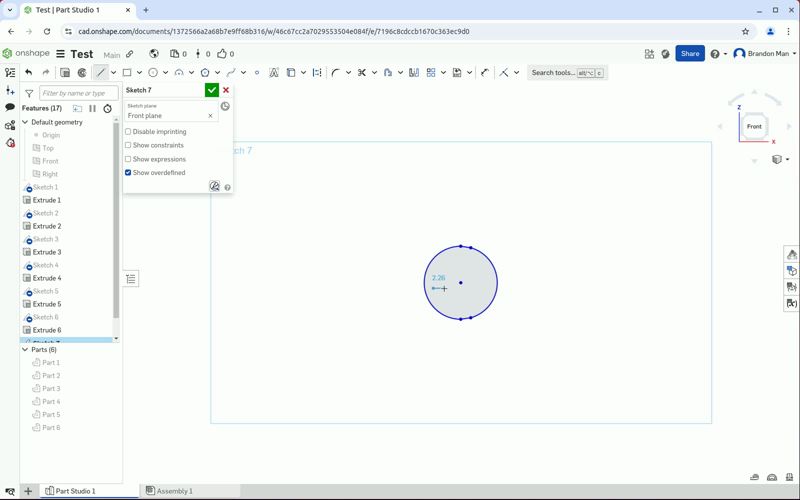
key_up(shift)
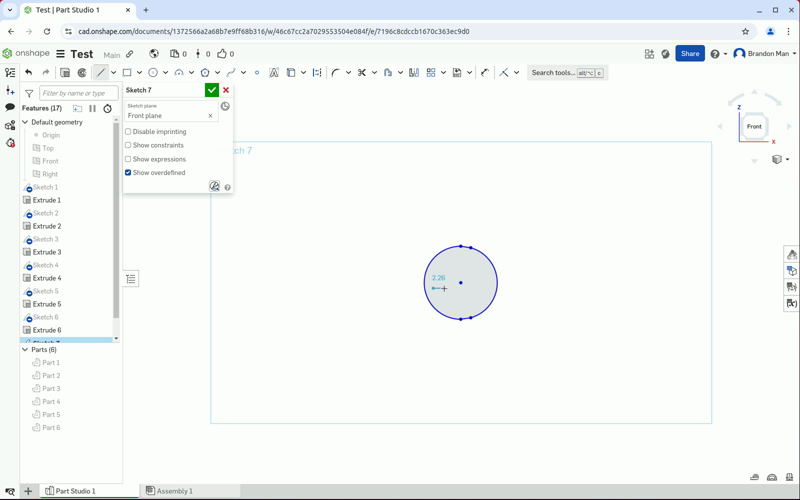
key(esc)
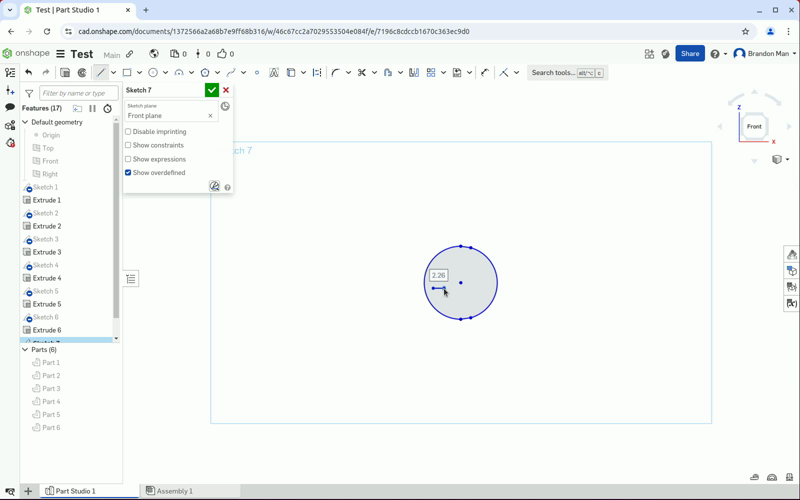
key(a)
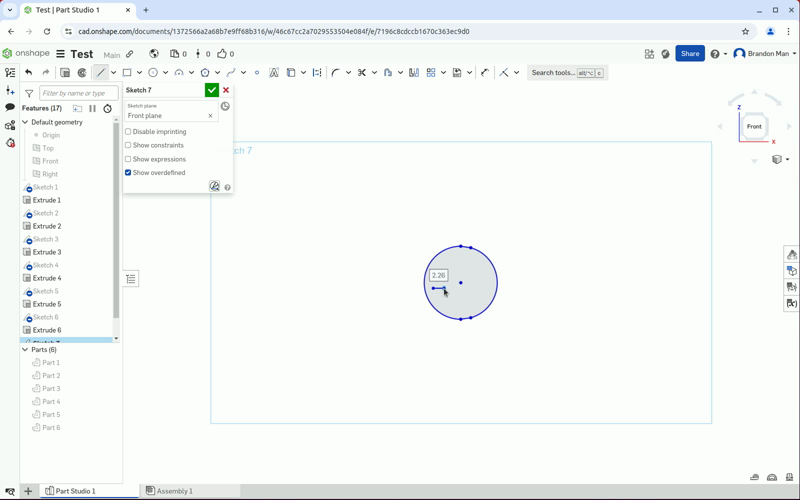
mouse_move(444, 288)
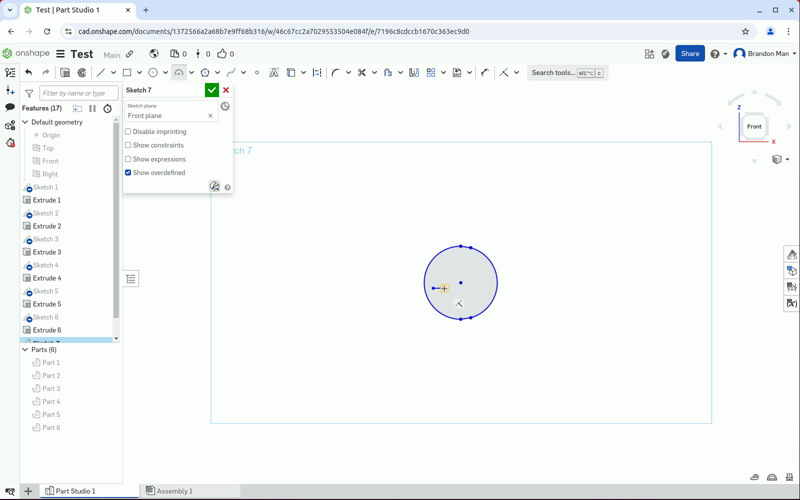
click(444, 288)
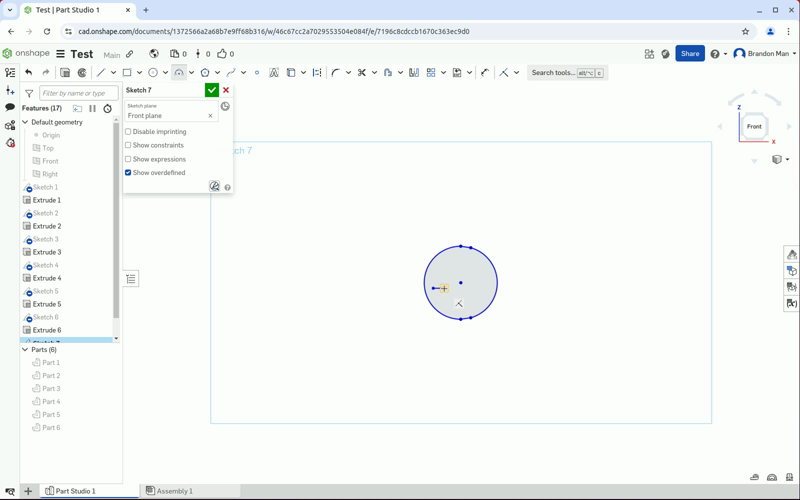
key_down(shift)
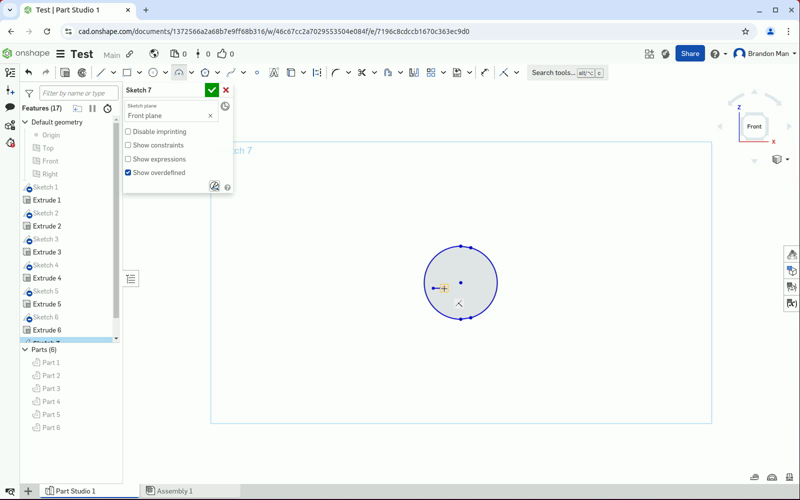
mouse_move(477, 288)
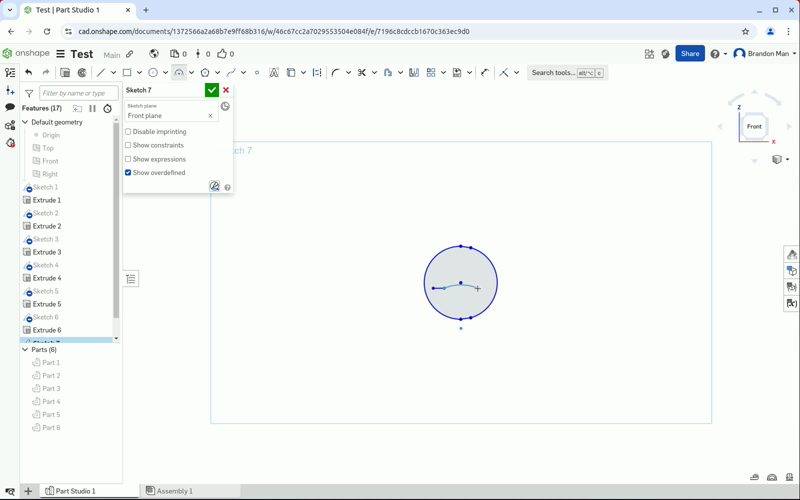
click(477, 288)
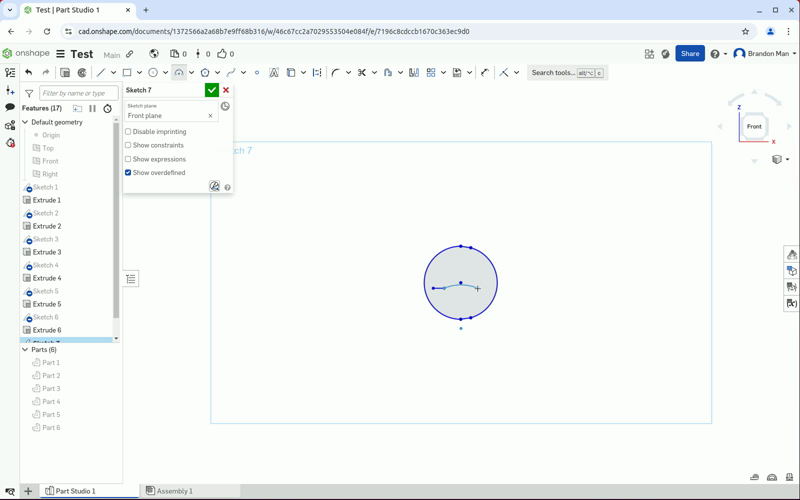
mouse_move(460, 300)
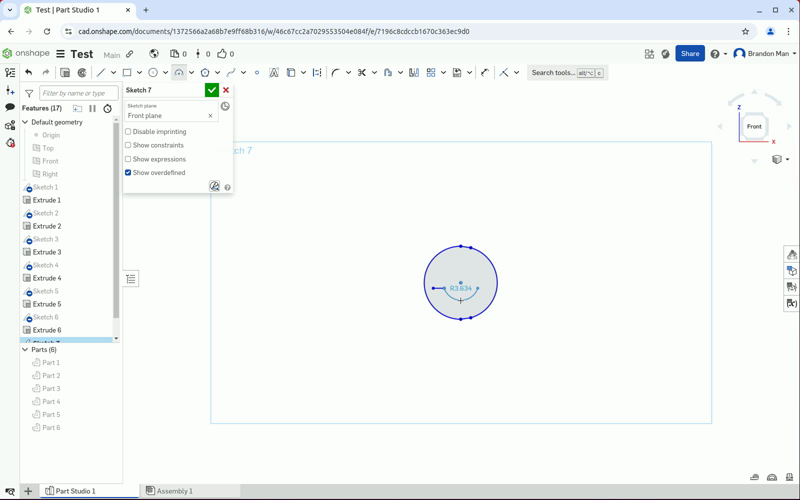
click(460, 300)
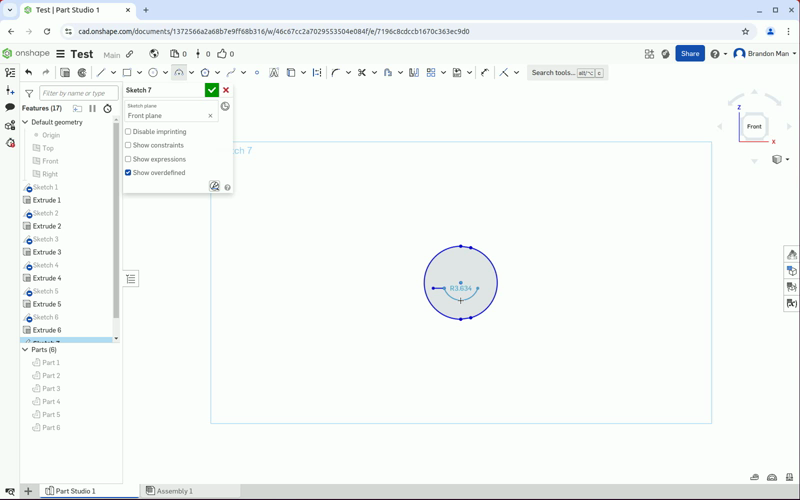
key_up(shift)
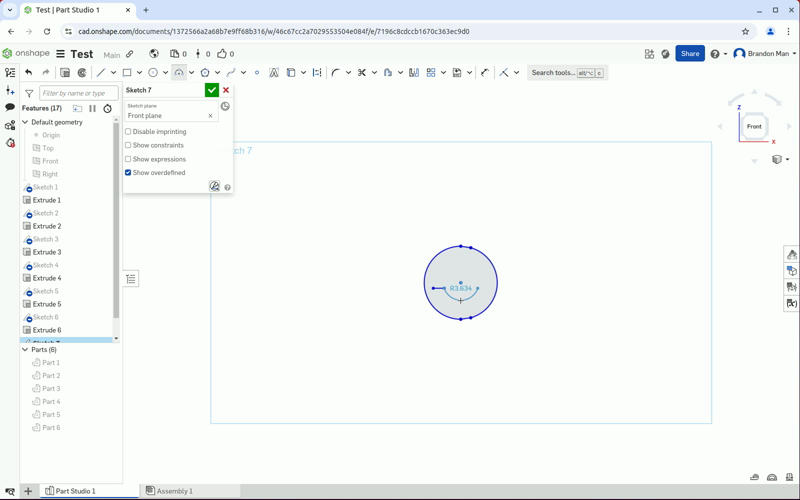
key(esc)
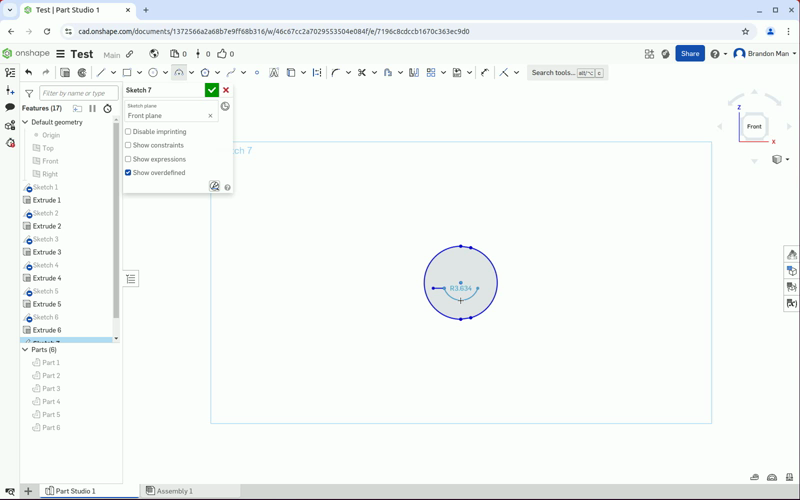
key(l)
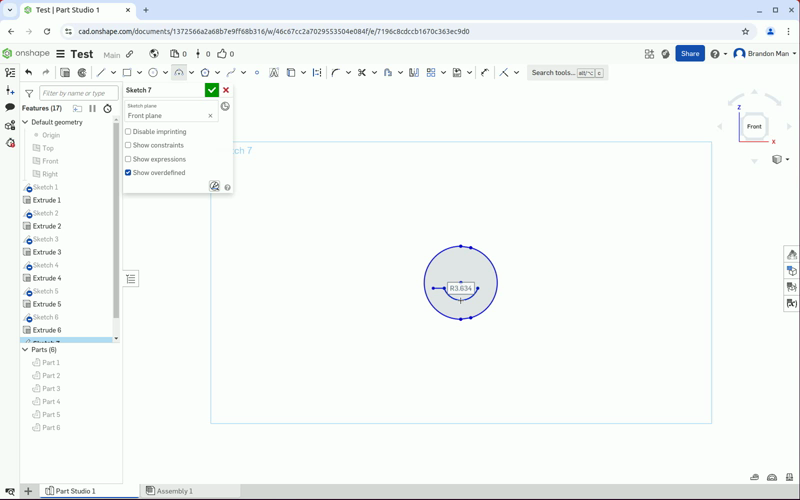
mouse_move(477, 288)
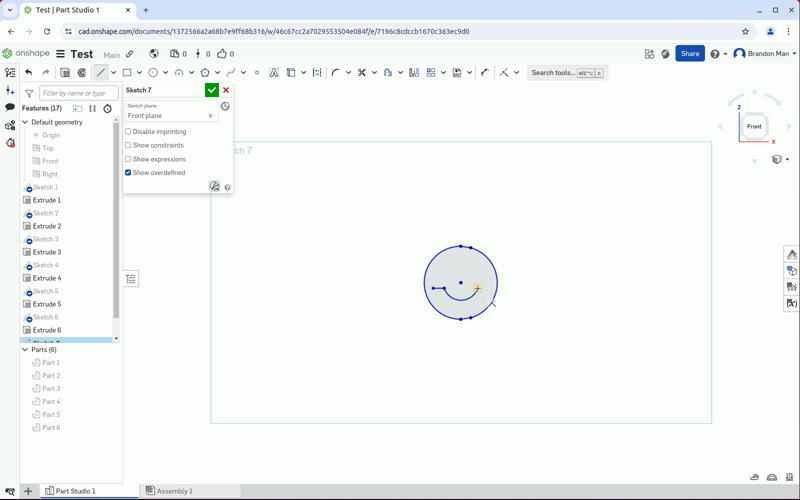
click(477, 288)
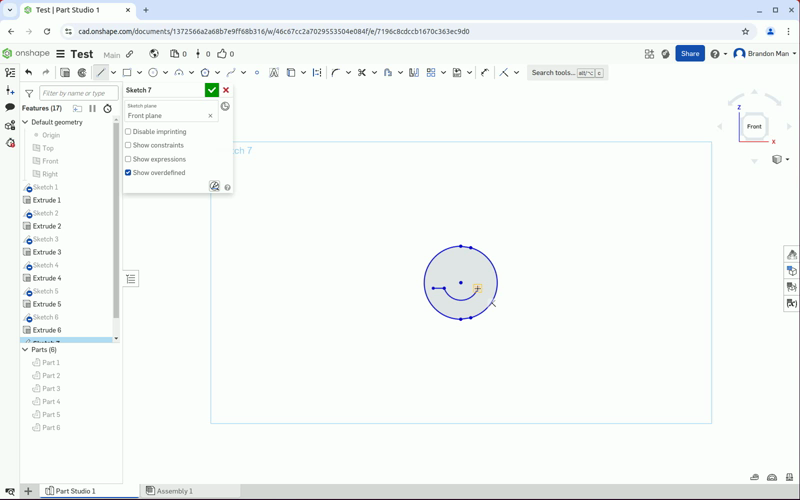
key_down(shift)
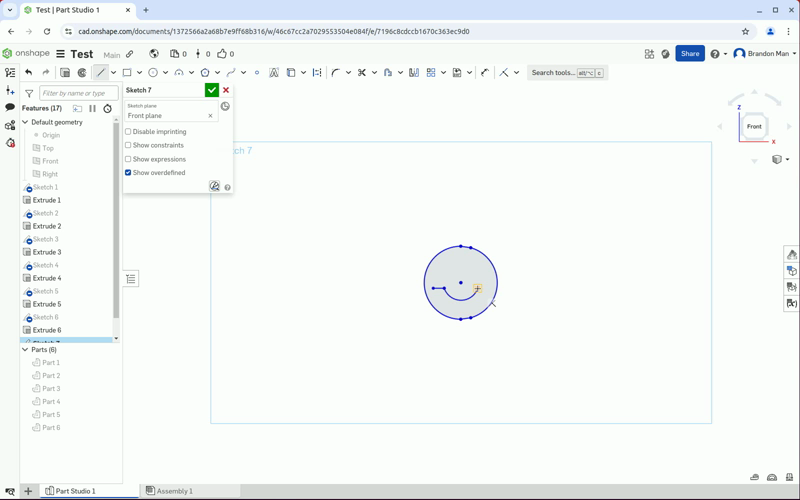
mouse_move(507, 288)
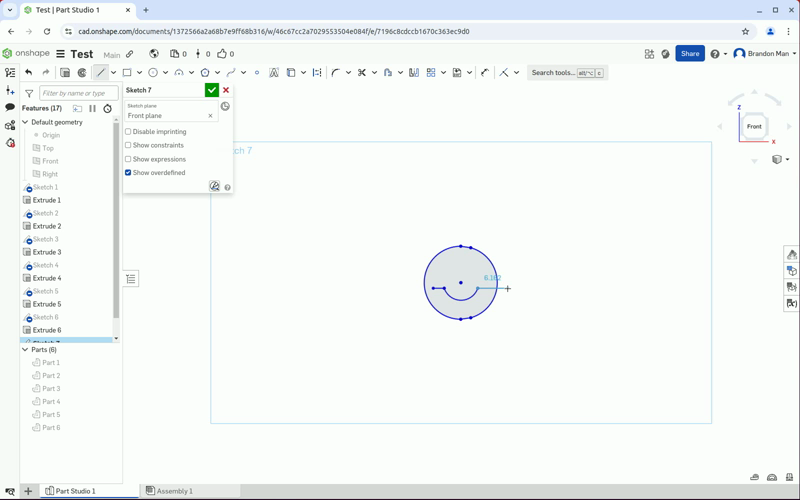
mouse_move(488, 288)
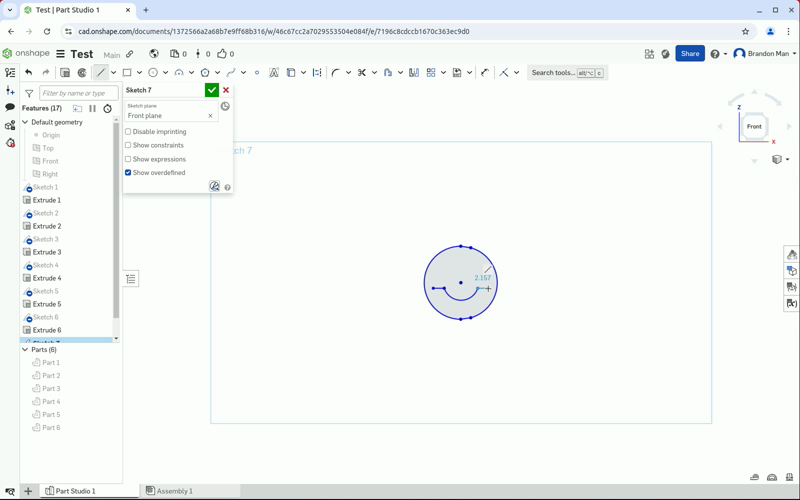
click(488, 288)
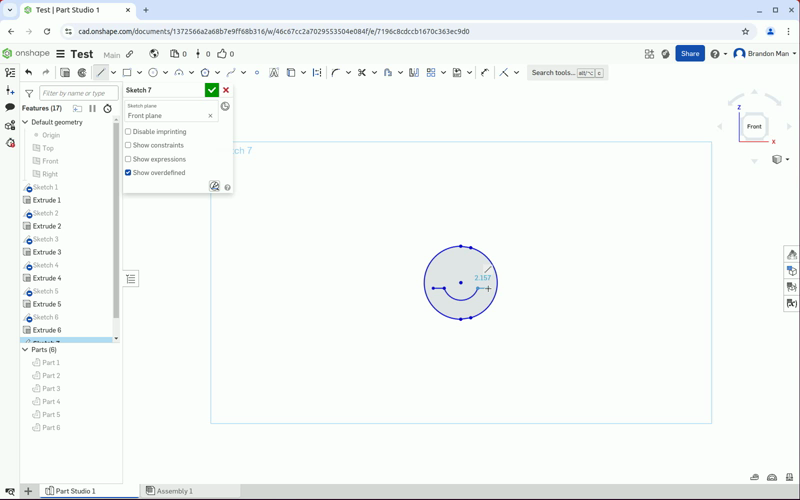
key_up(shift)
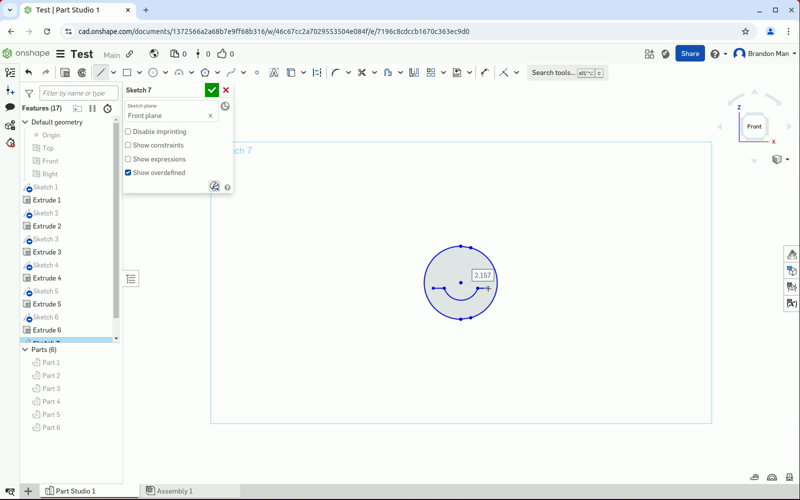
key_down(shift)
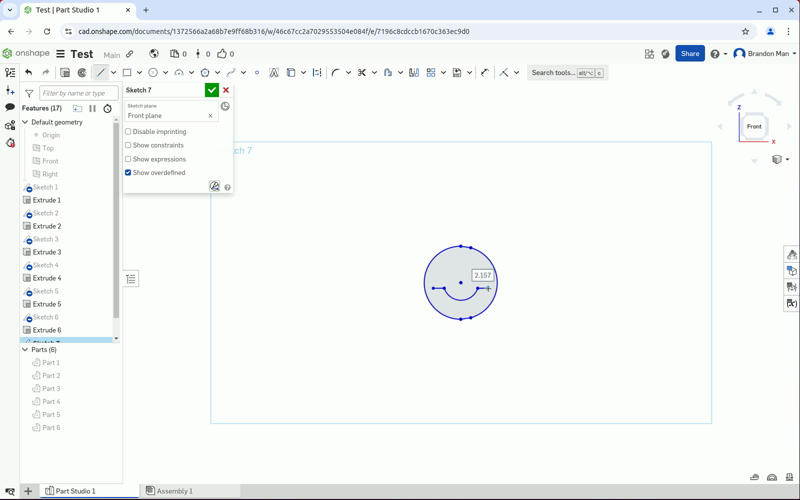
mouse_move(518, 288)
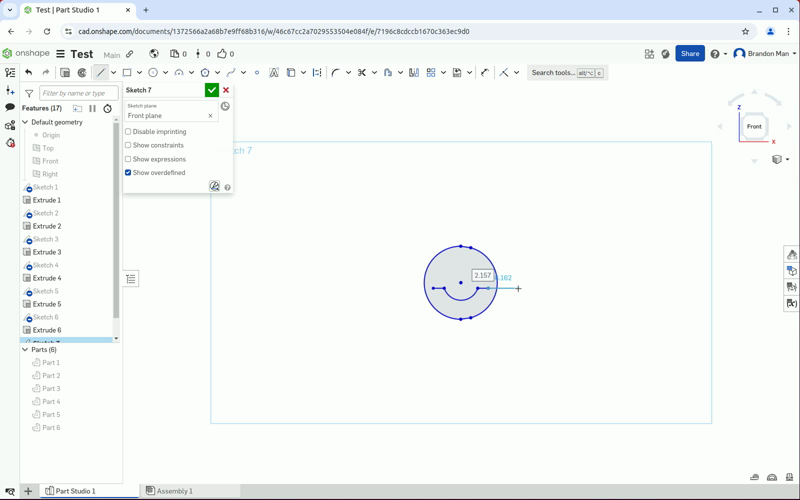
mouse_move(488, 276)
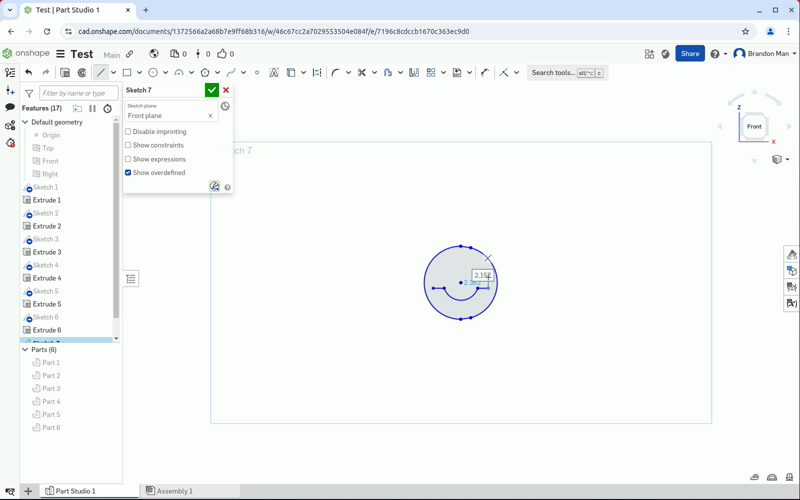
click(488, 276)
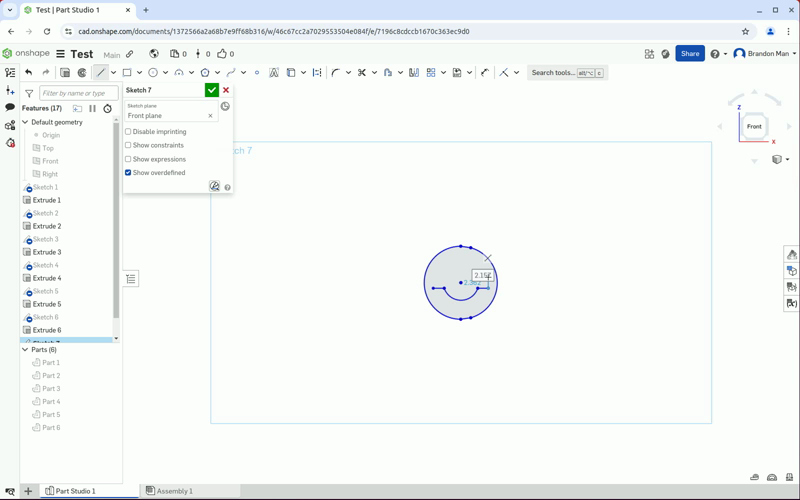
key_up(shift)
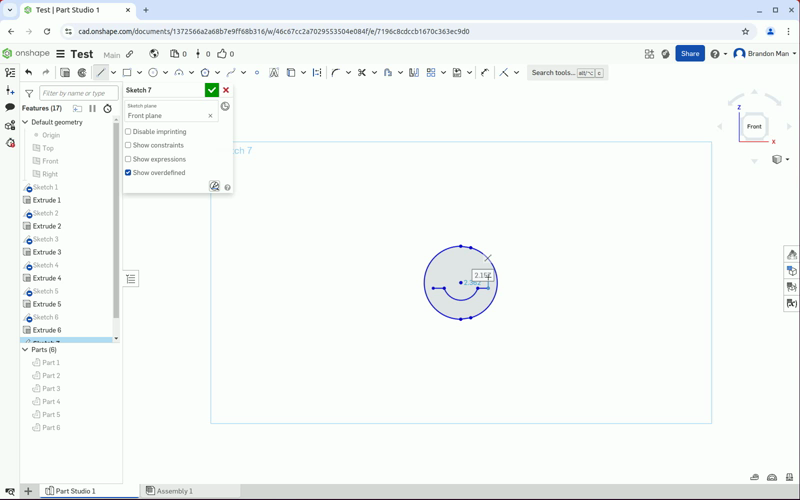
key_down(shift)
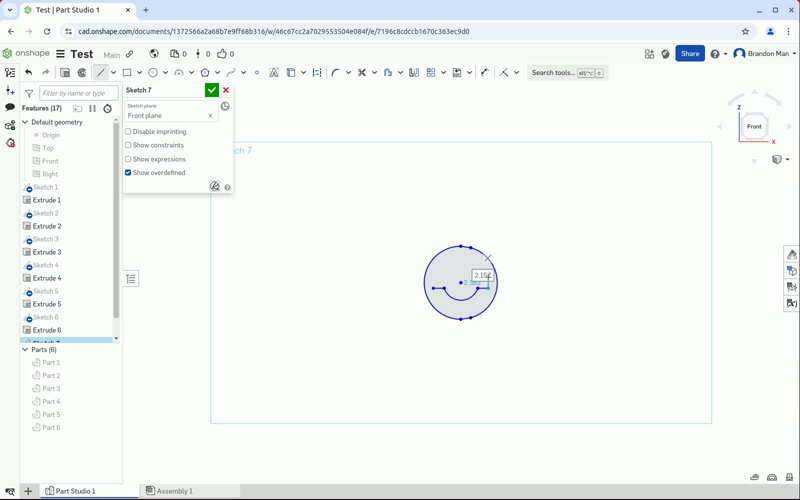
mouse_move(518, 276)
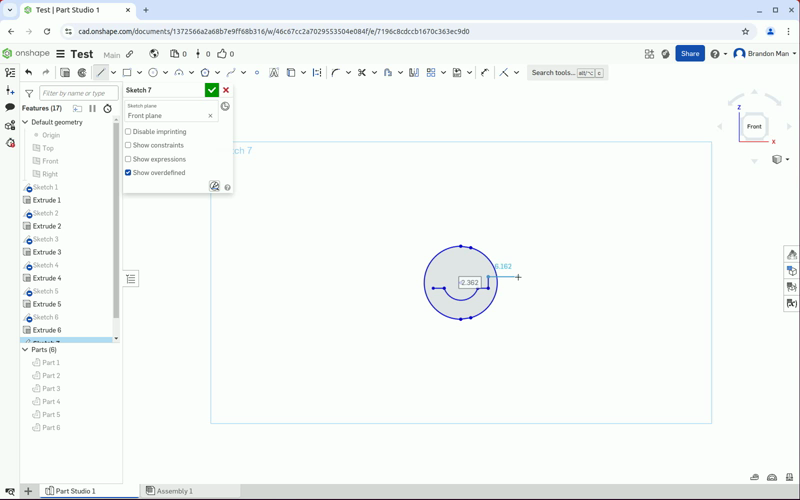
mouse_move(477, 276)
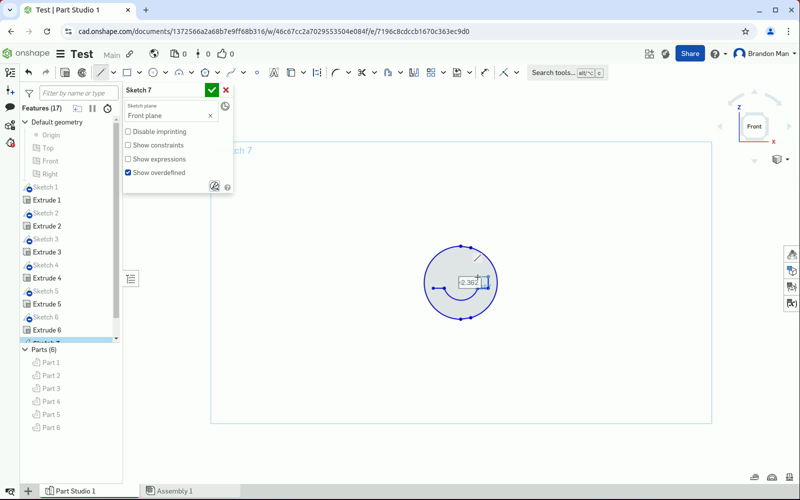
click(477, 276)
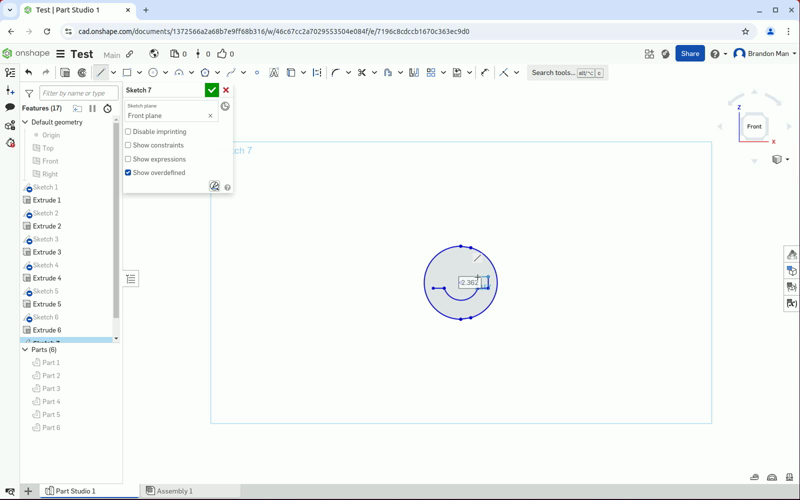
key_up(shift)
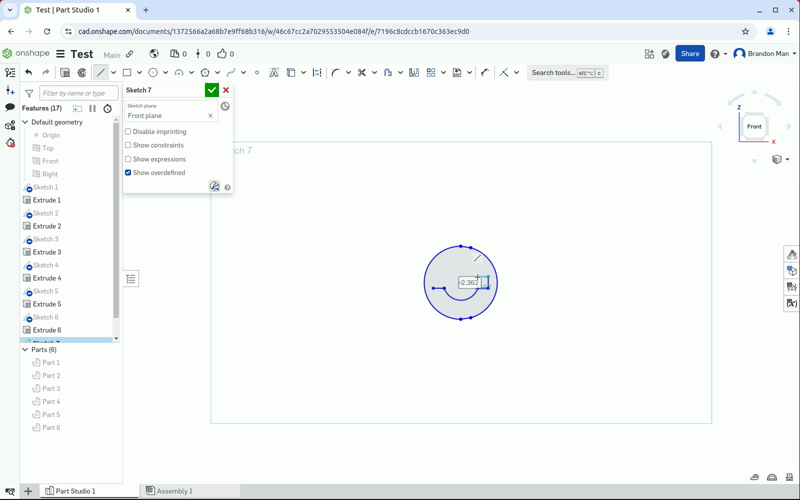
key(esc)
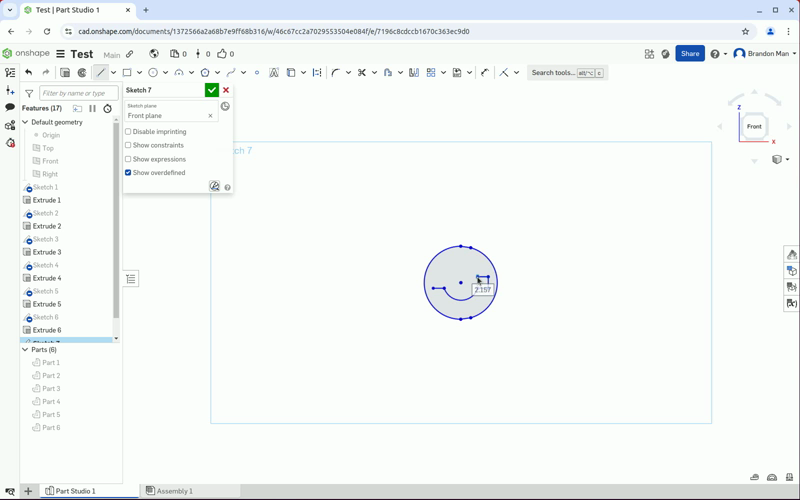
key(a)
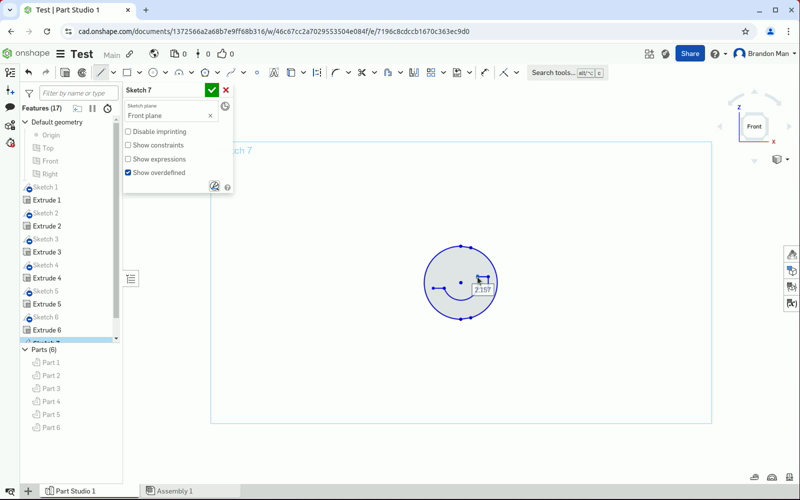
mouse_move(477, 276)
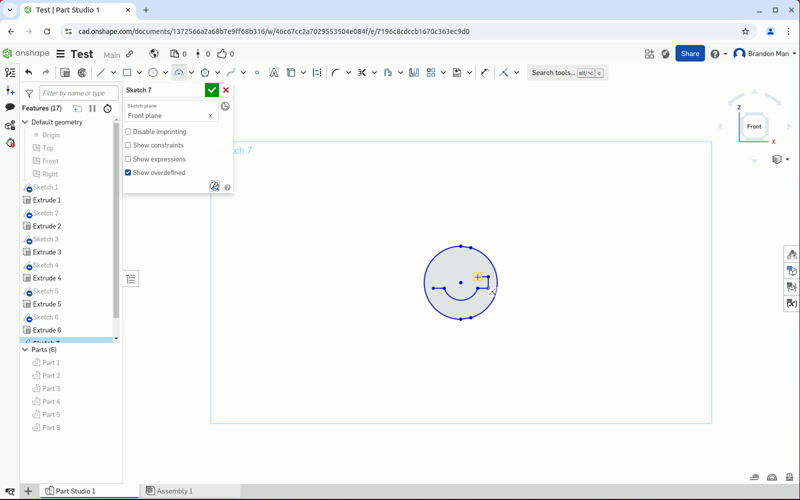
click(477, 276)
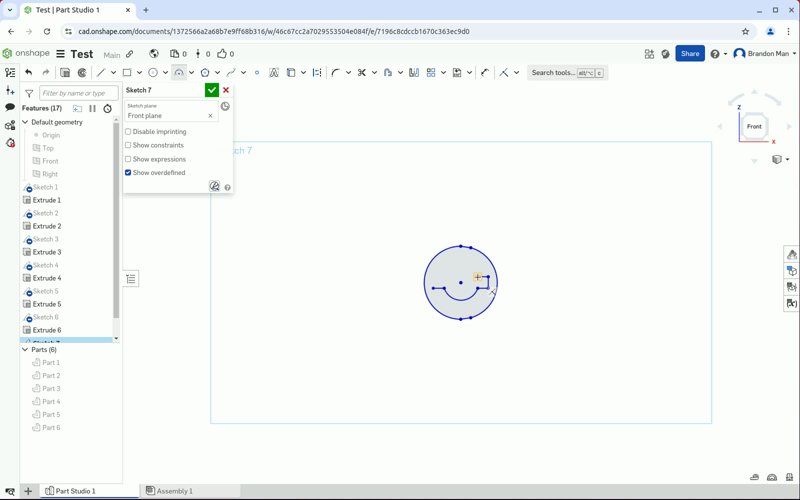
key_down(shift)
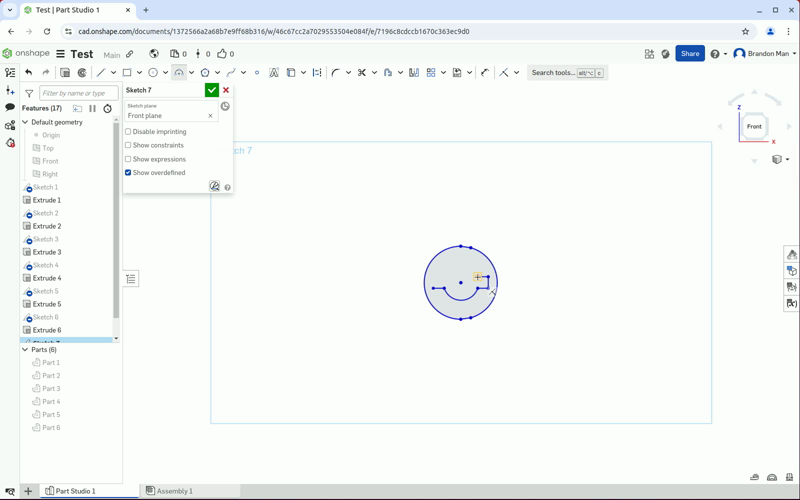
mouse_move(444, 276)
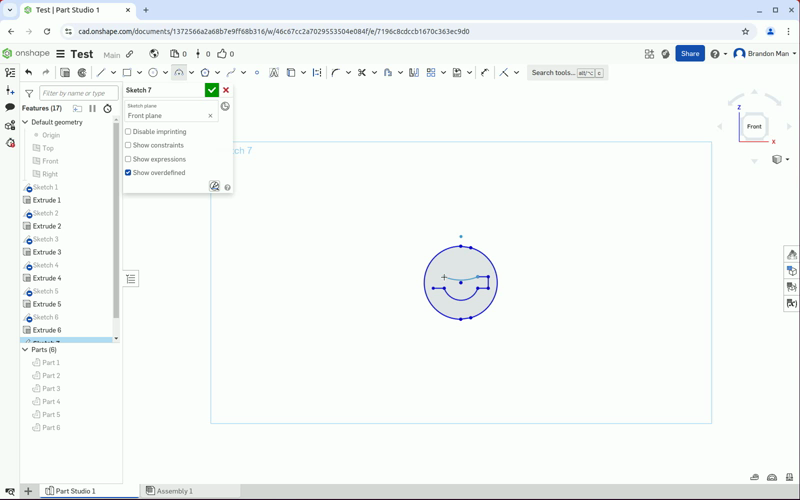
click(444, 276)
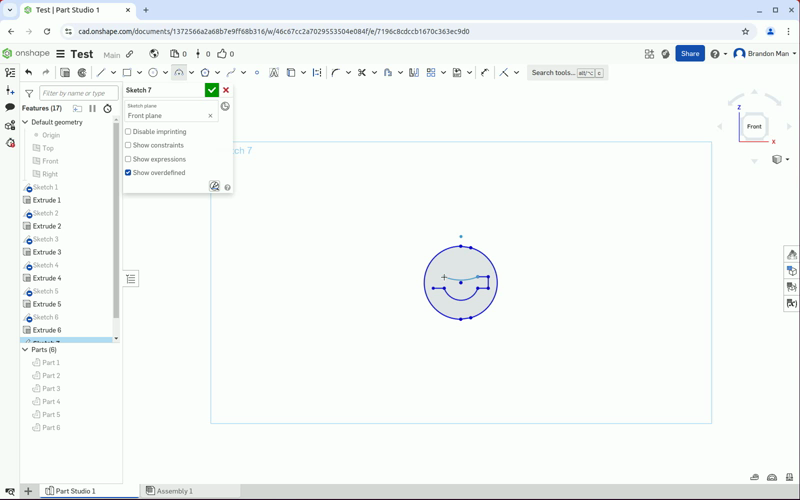
mouse_move(460, 264)
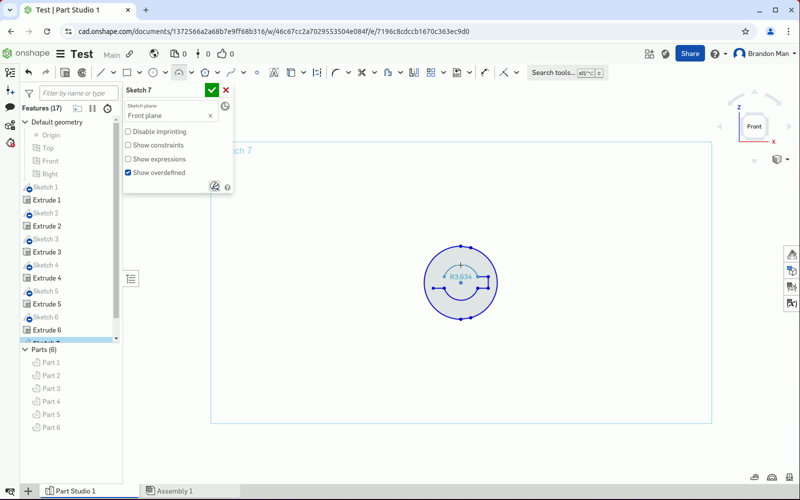
click(460, 264)
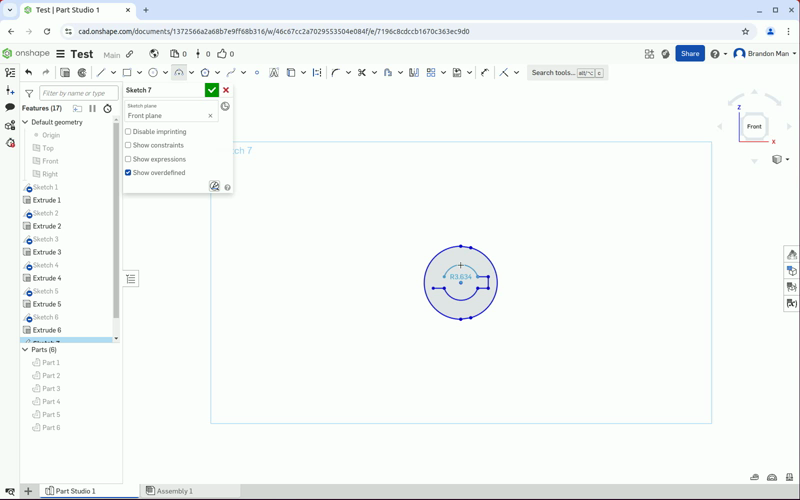
key_up(shift)
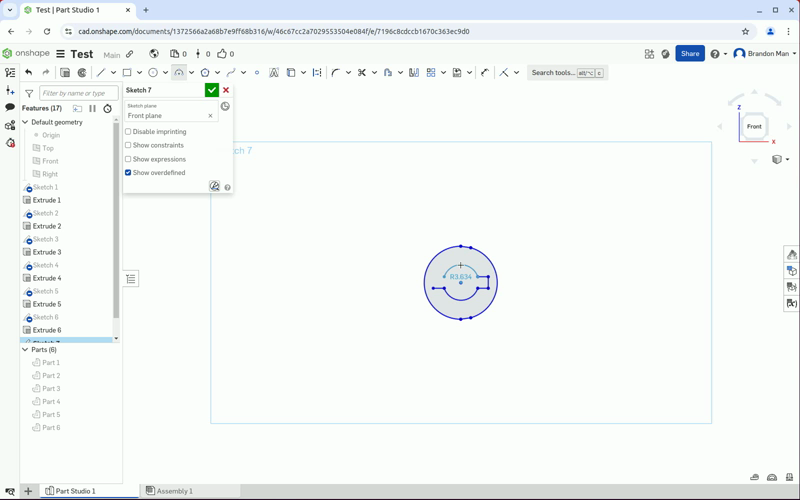
key(esc)
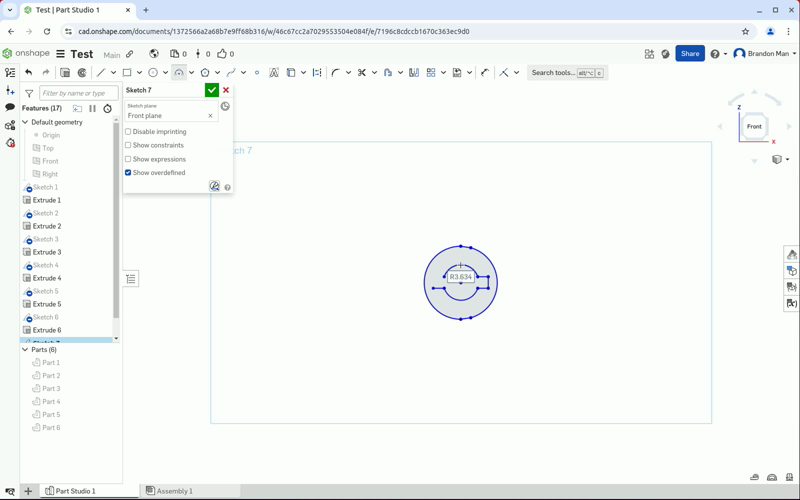
key(l)
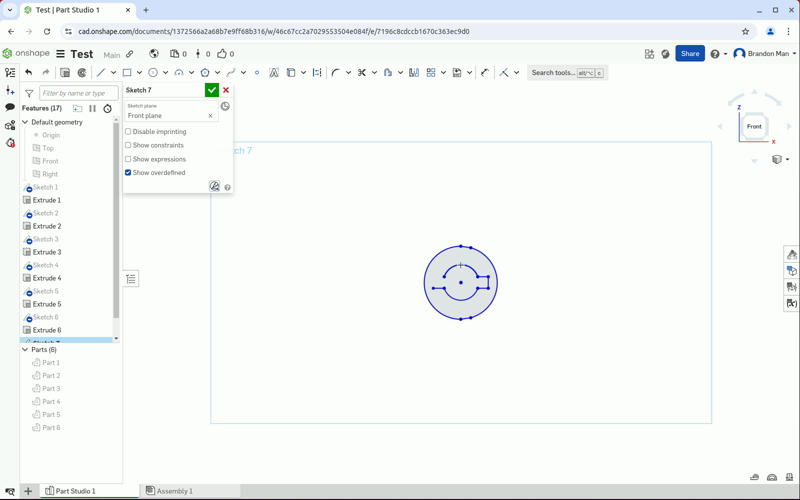
mouse_move(444, 276)
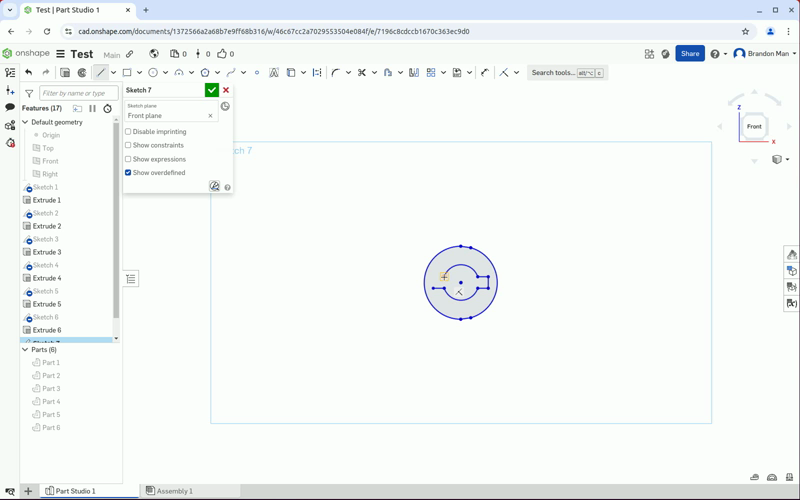
click(444, 276)
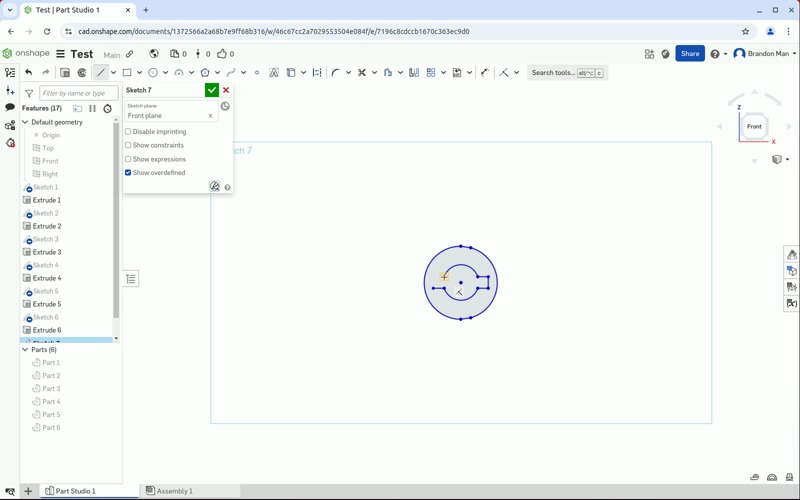
key_down(shift)
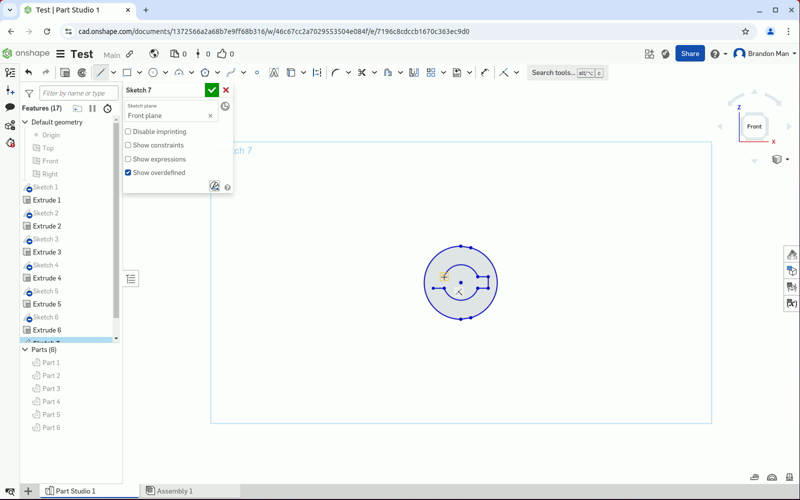
mouse_move(474, 276)
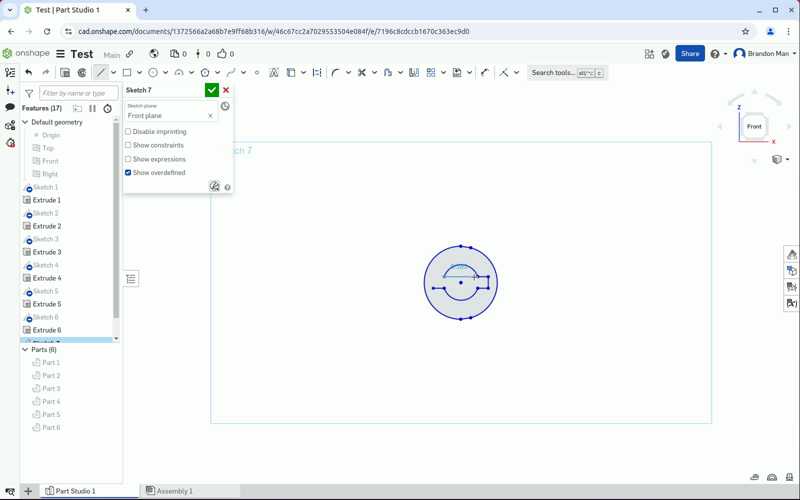
mouse_move(433, 276)
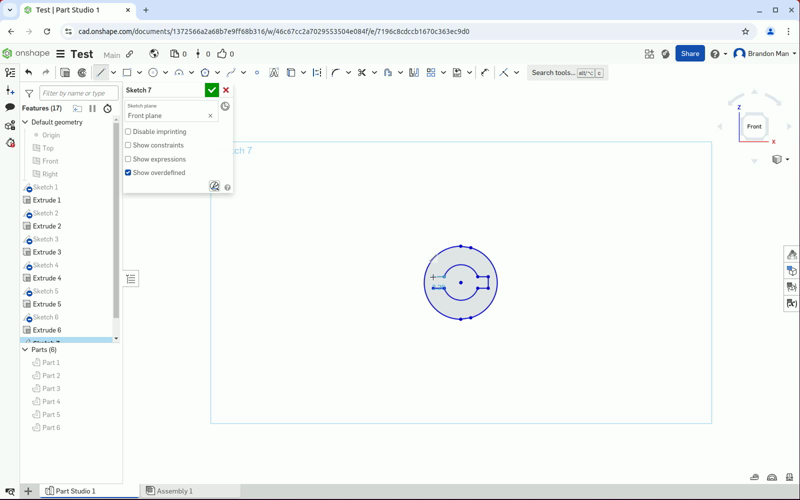
click(433, 276)
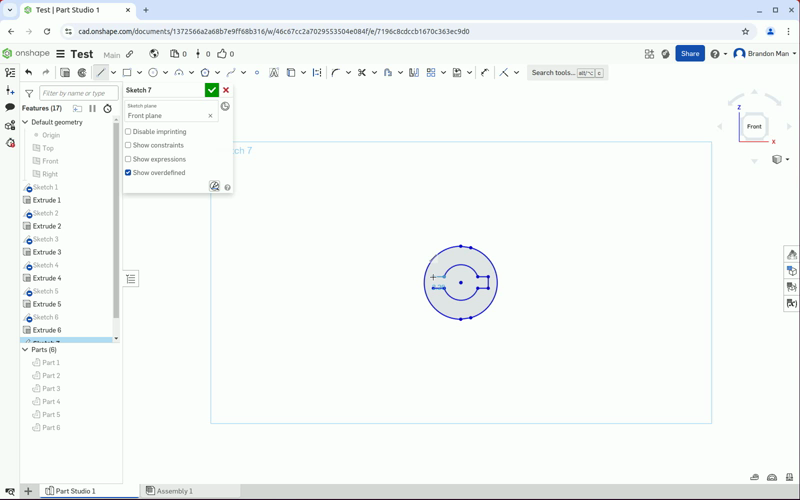
key_up(shift)
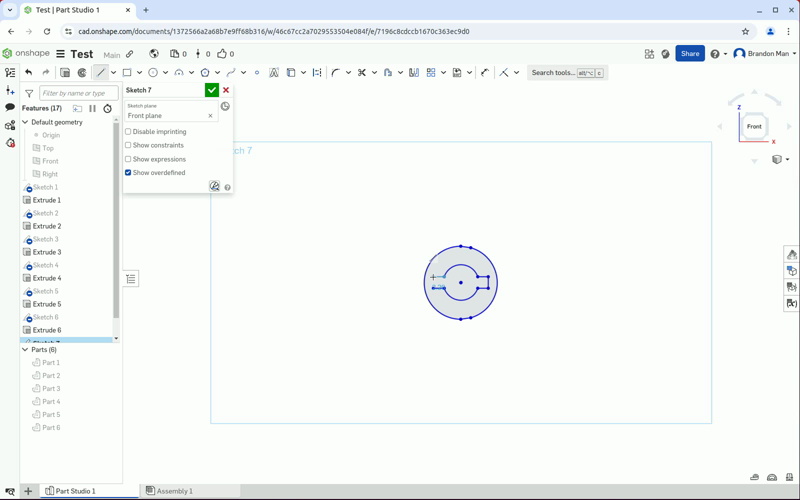
mouse_move(463, 276)
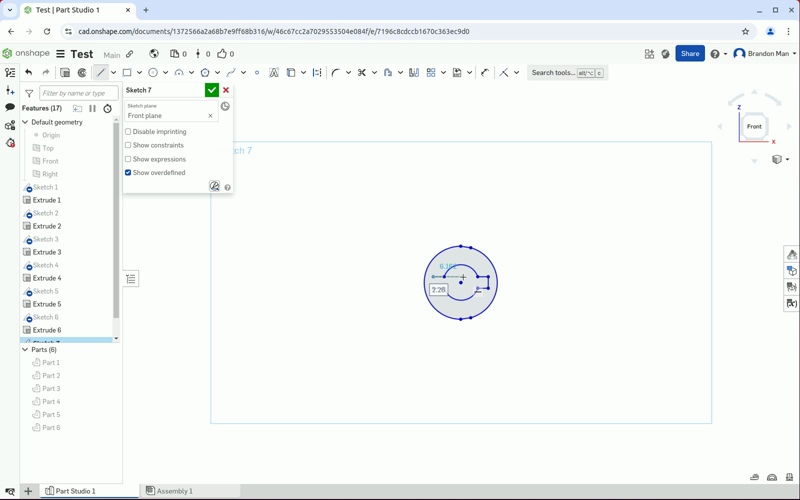
key_down(shift)
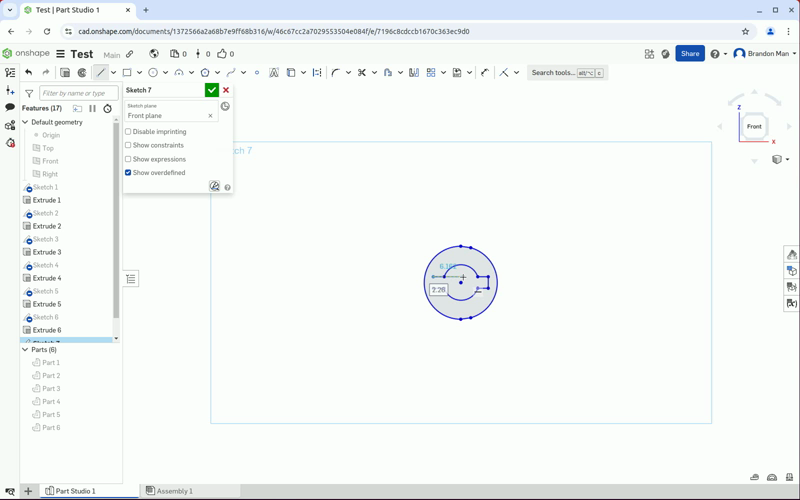
mouse_move(433, 288)
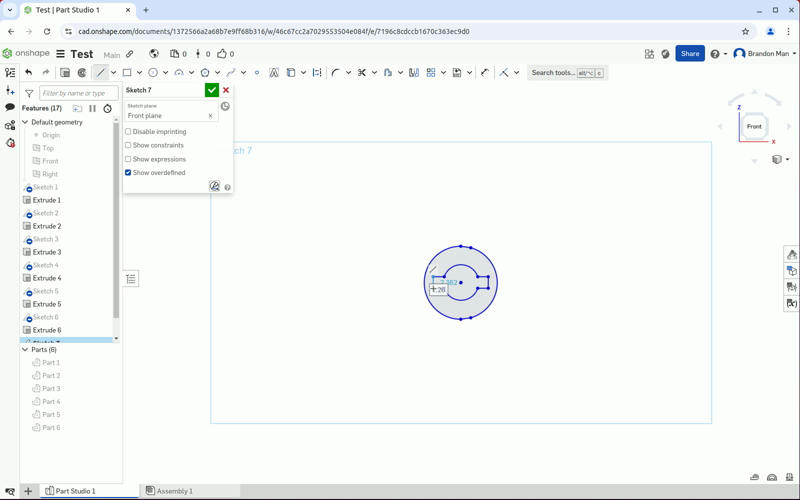
key_up(shift)
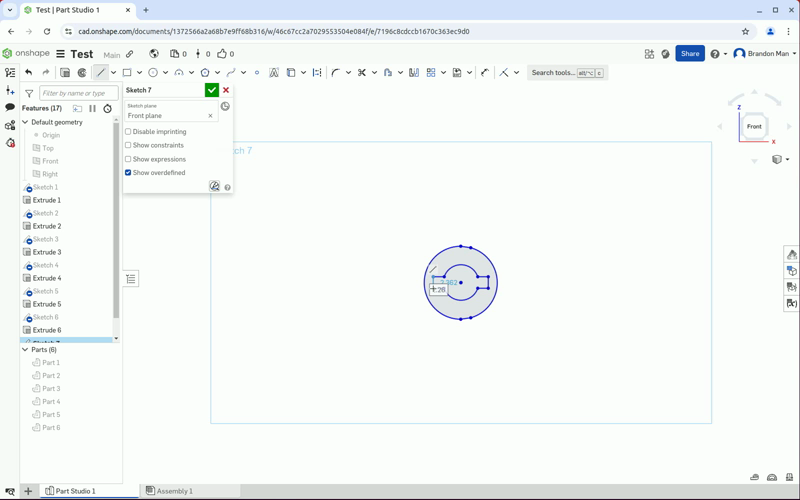
click(433, 288)
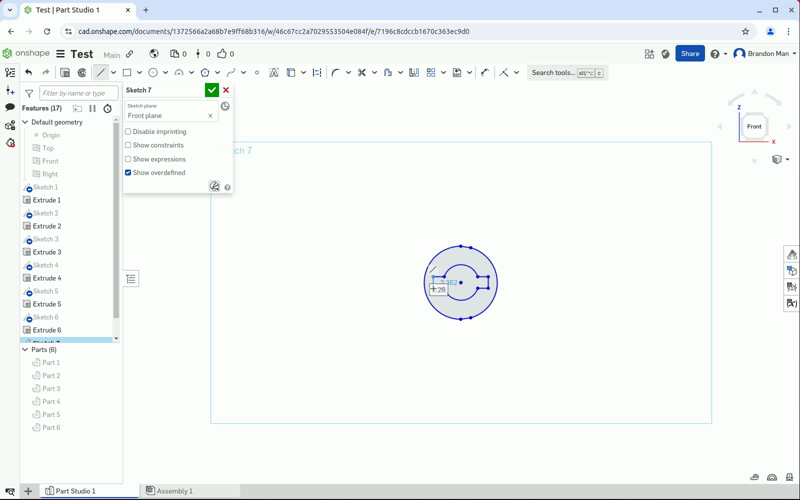
key(esc)
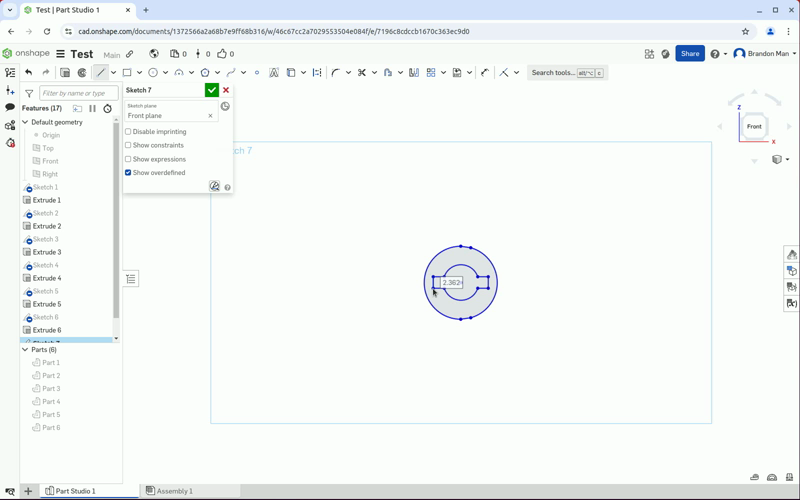
mouse_move(468, 312)
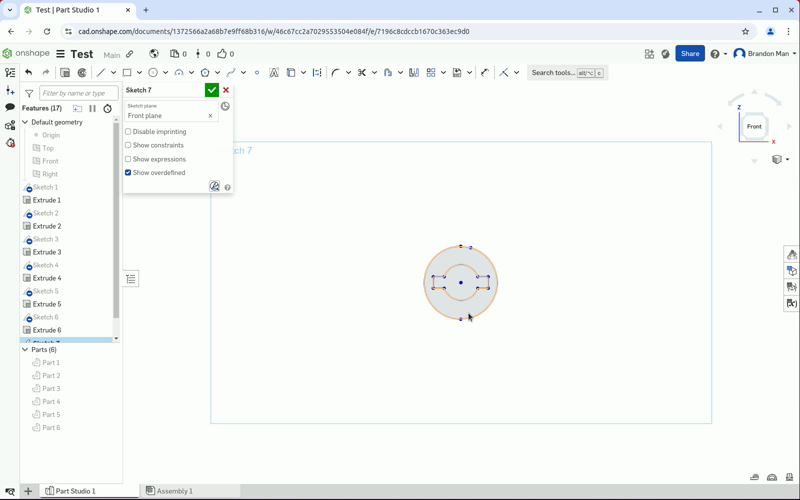
click(468, 312)
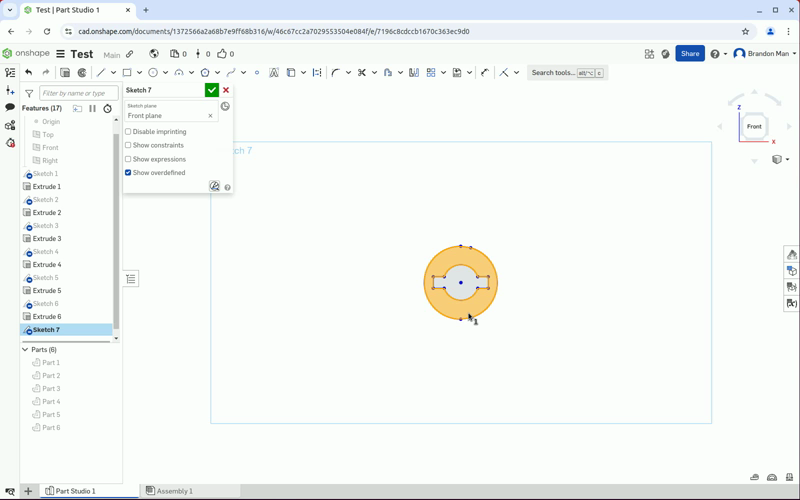
mouse_move(73, 352)
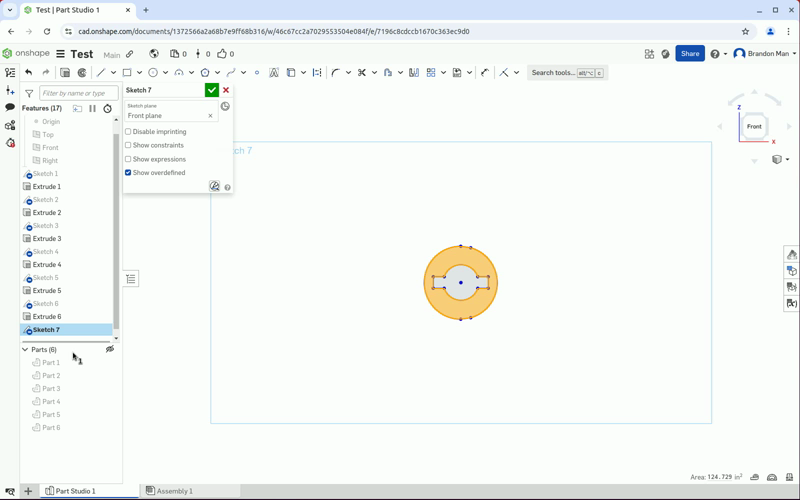
key(shift+y)
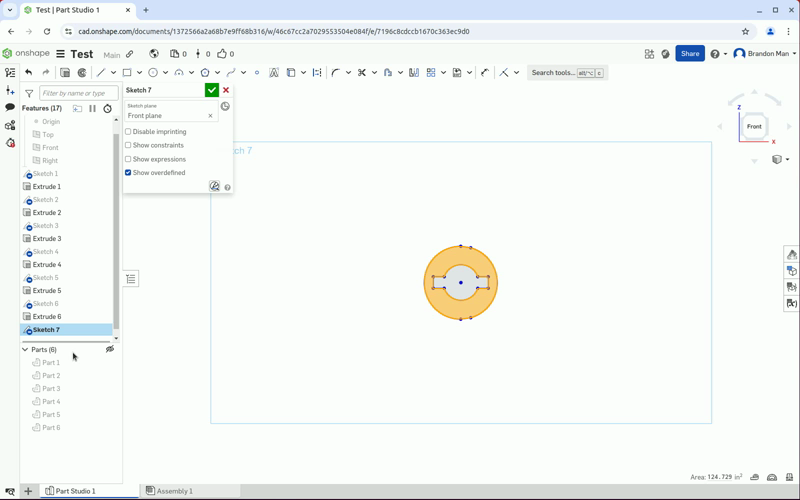
key(shift+e)
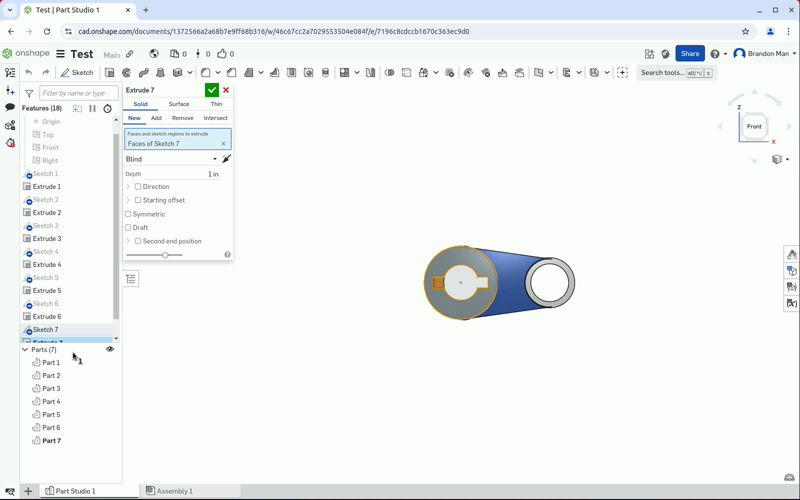
mouse_move(143, 106)
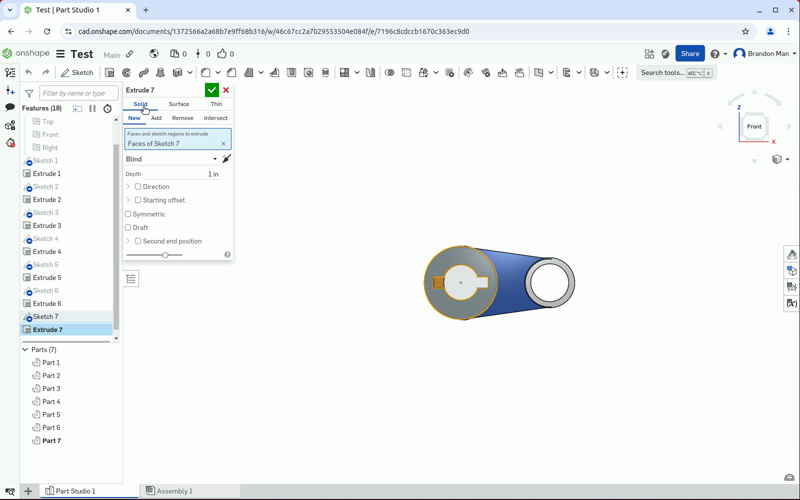
click(143, 106)
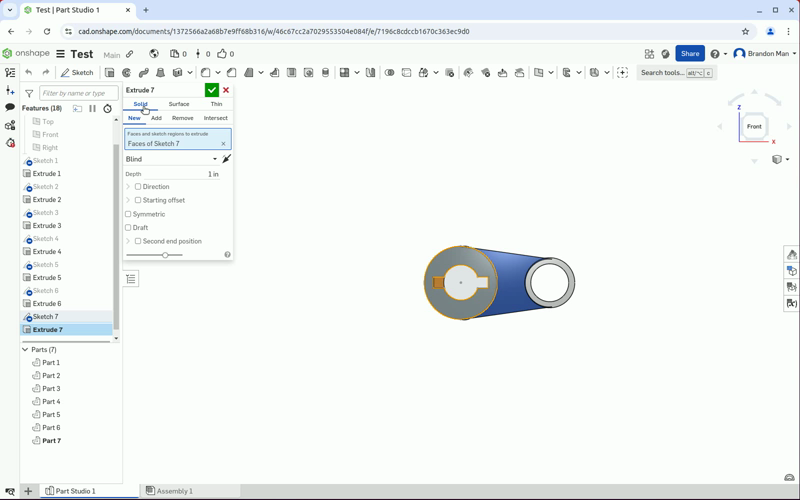
mouse_move(137, 120)
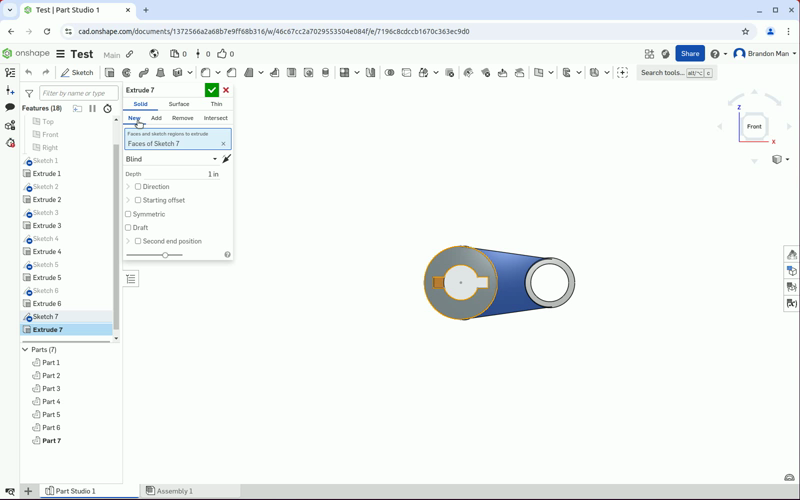
click(137, 120)
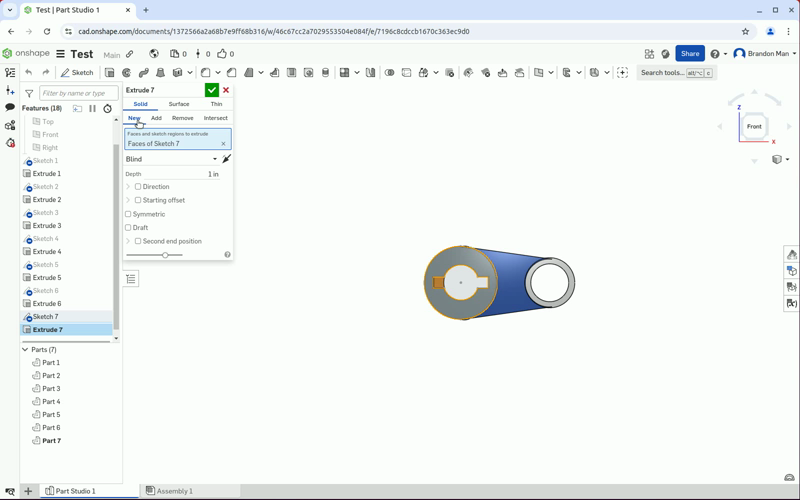
key(tab, 4)
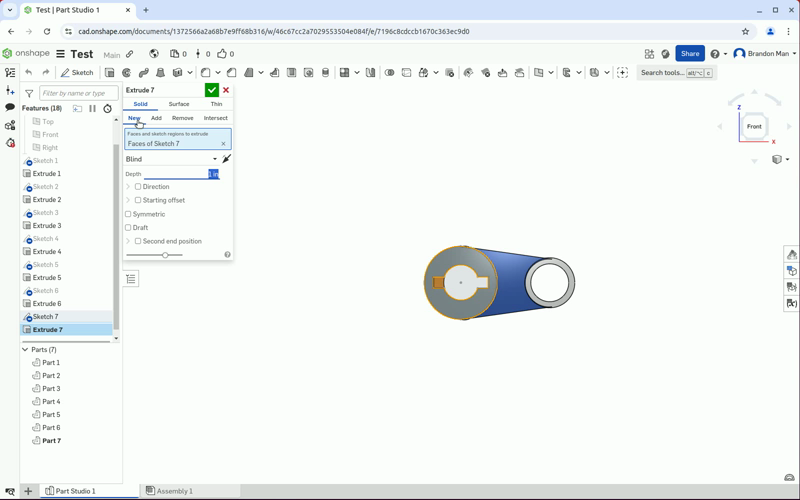
text(-6.499)
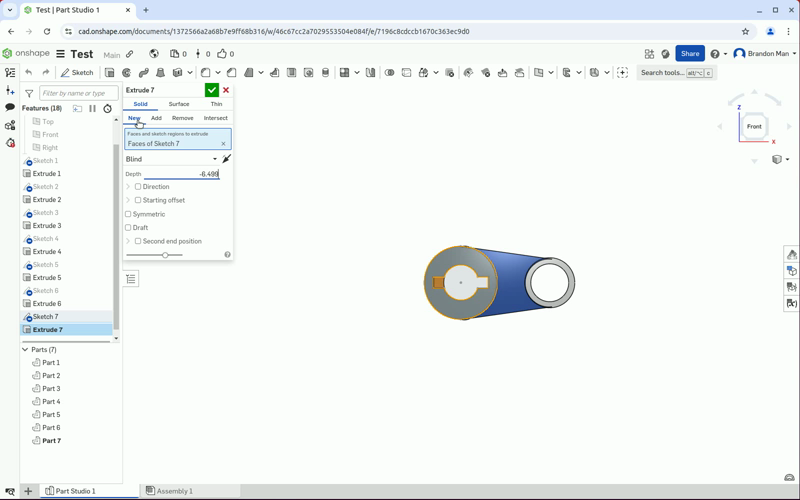
key(enter)
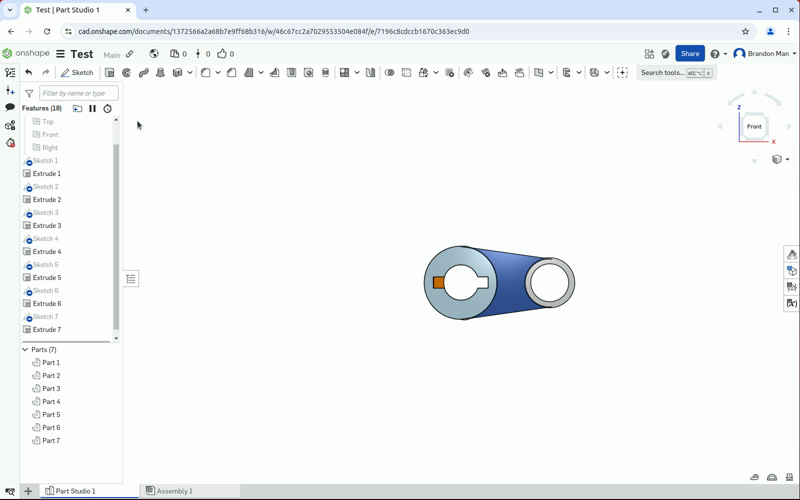
key(shift+h)
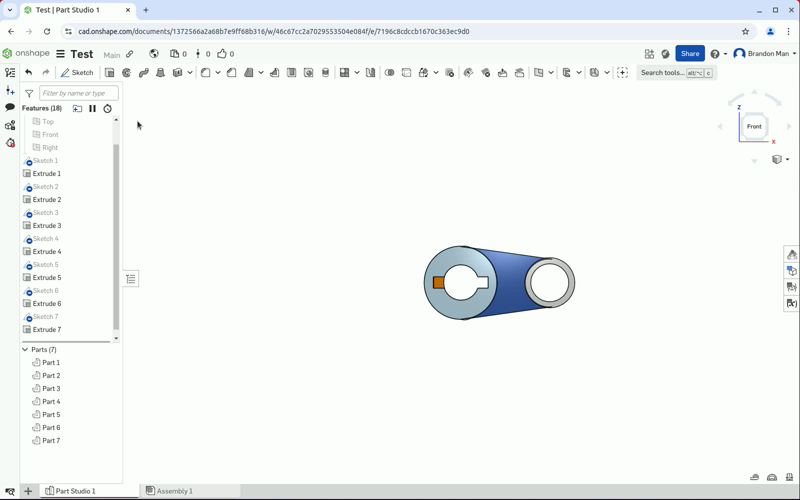
key(shift+h)
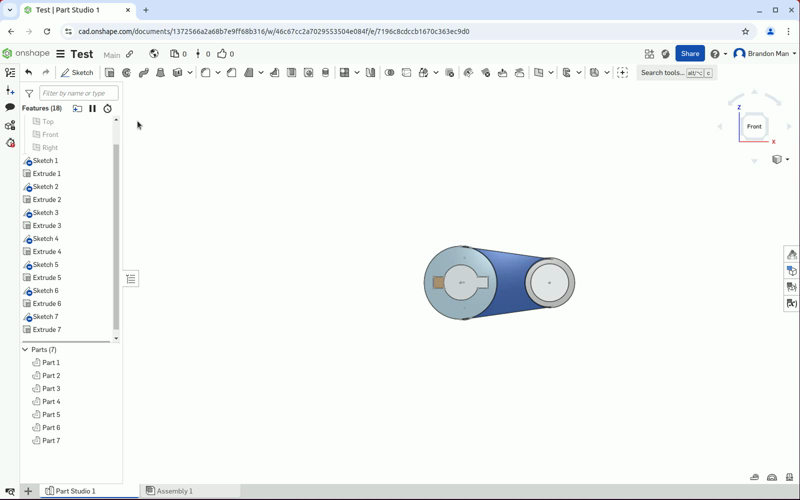
key(shift+7)
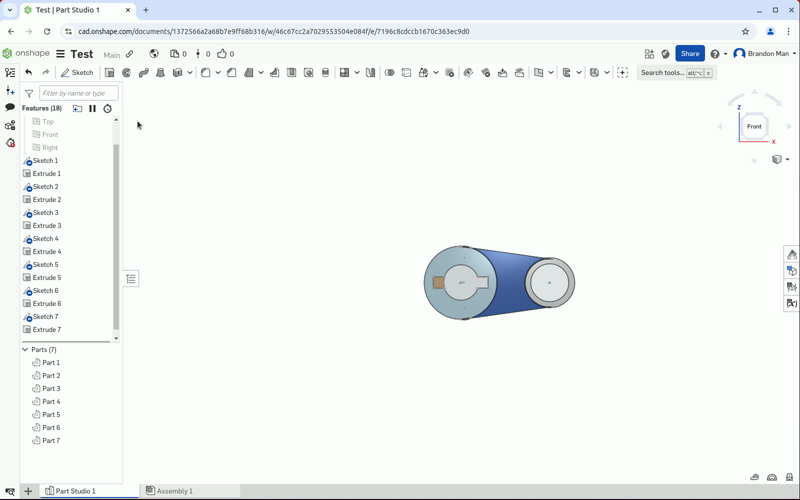
key(left, 2)
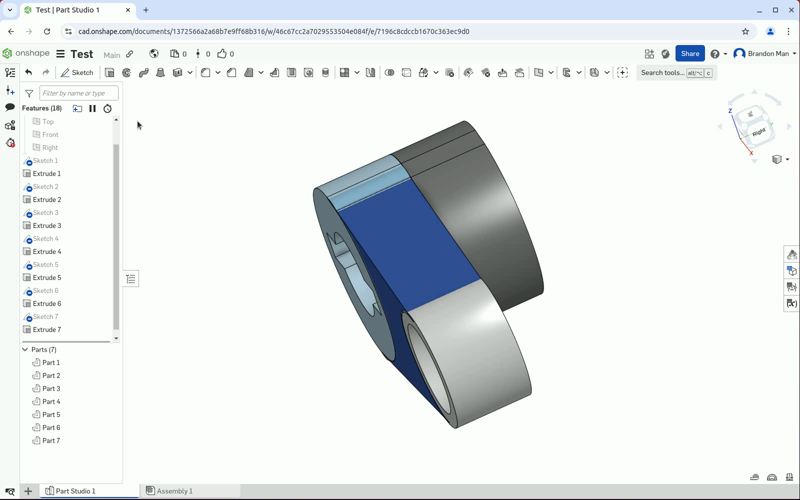
key(down, 2)
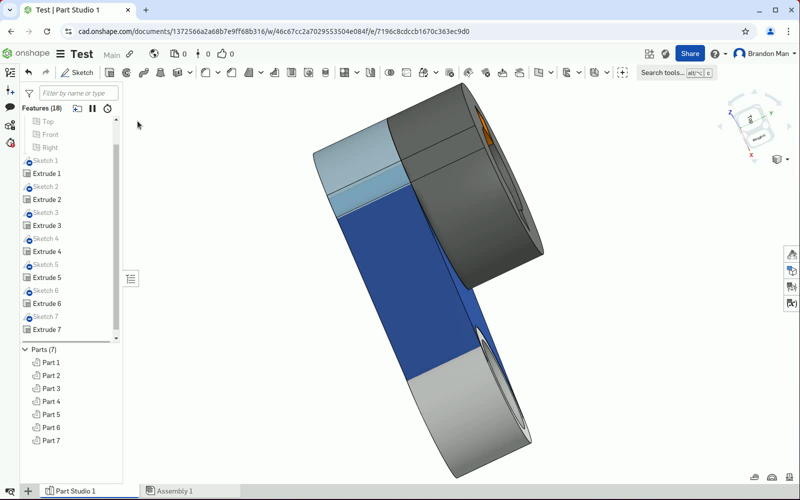
key(up, 2)
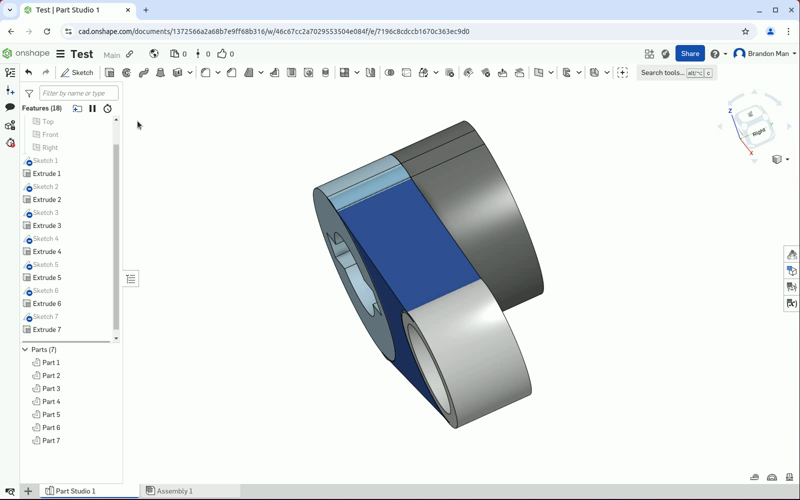
key(right, 2)
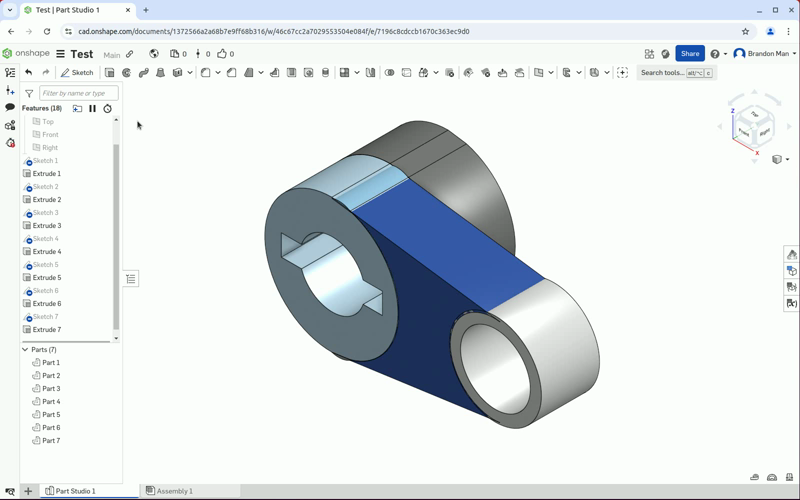
mouse_move(69, 163)
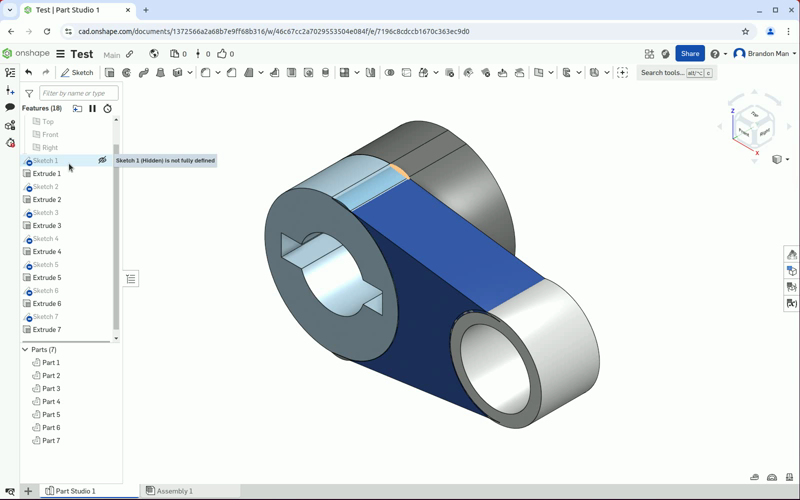
click(69, 163)